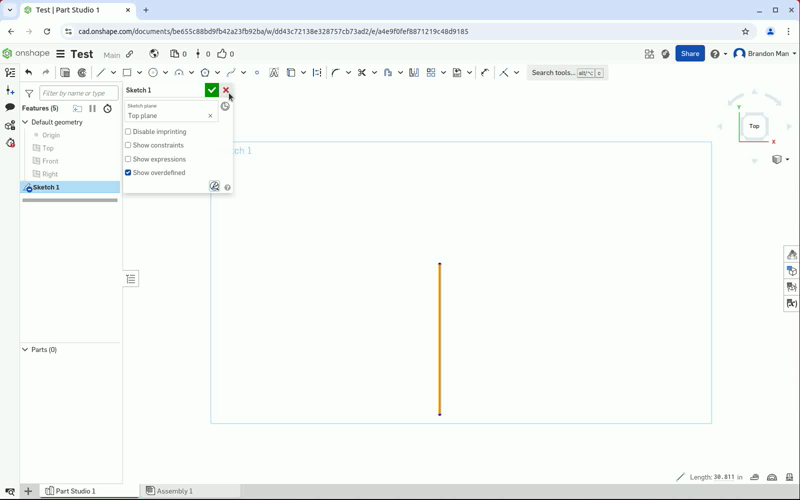
key(shift+h)
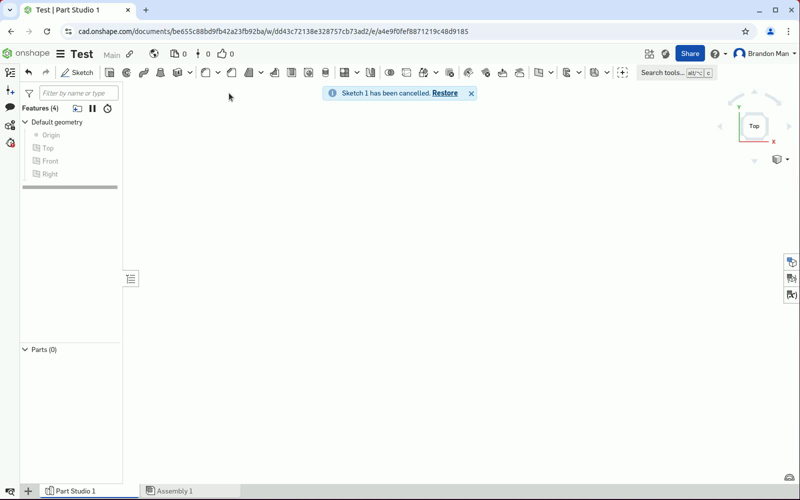
mouse_move(73, 352)
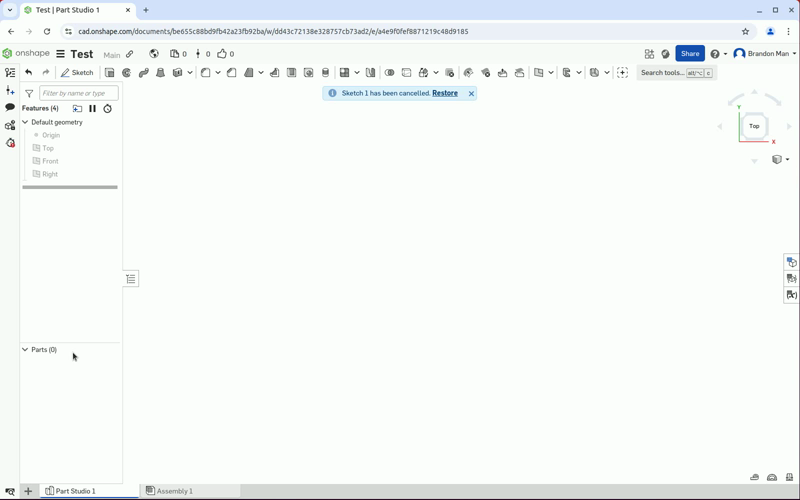
key(y)
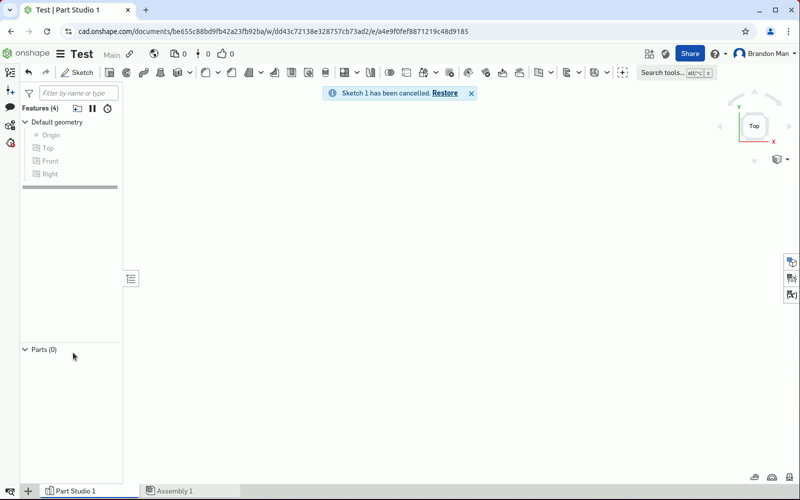
key(shift+p)
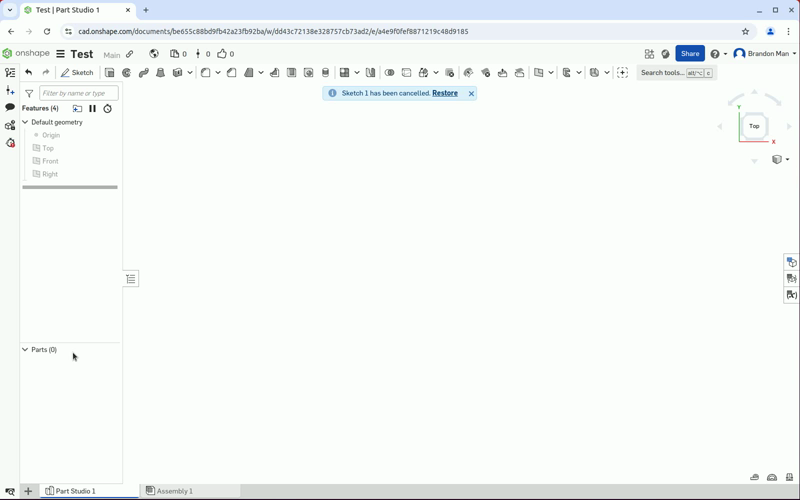
key(space)
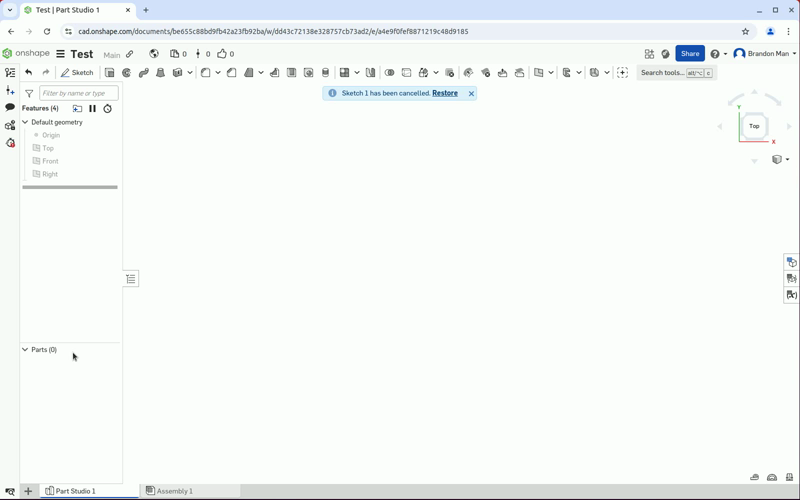
key_down(shift)
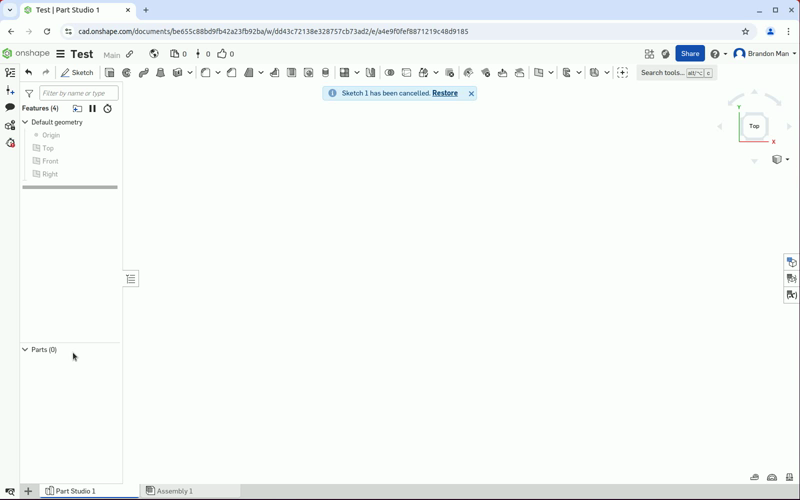
key(up)
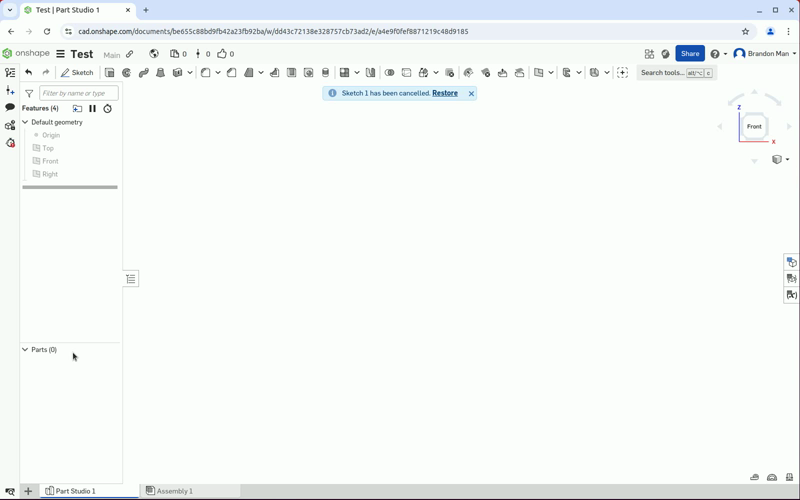
key_up(shift)
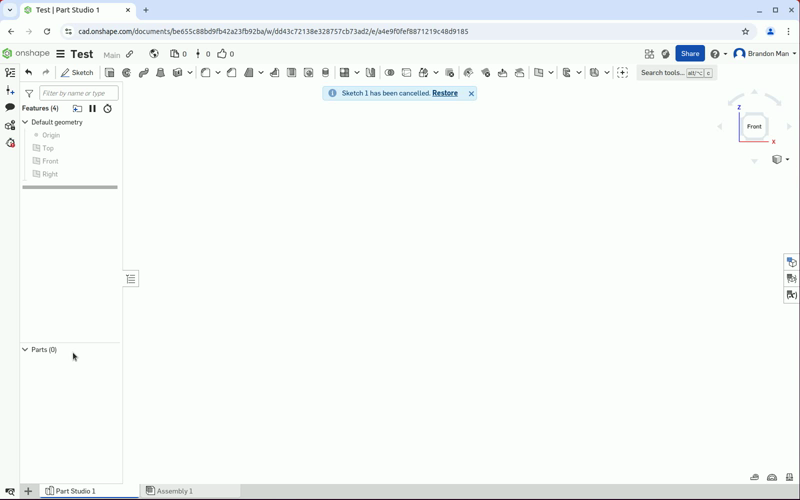
mouse_move(73, 352)
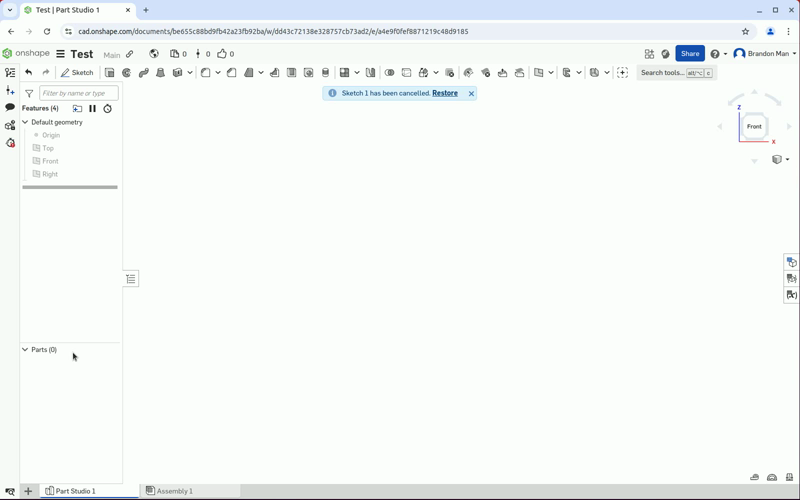
key(shift+y)
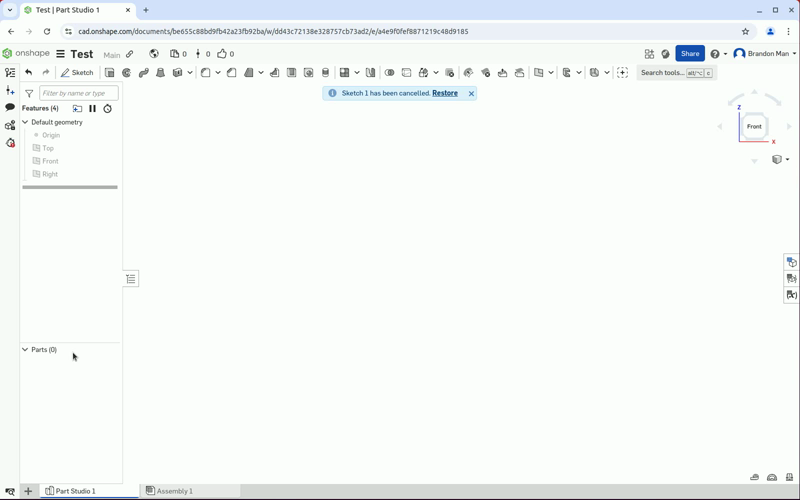
key(shift+s)
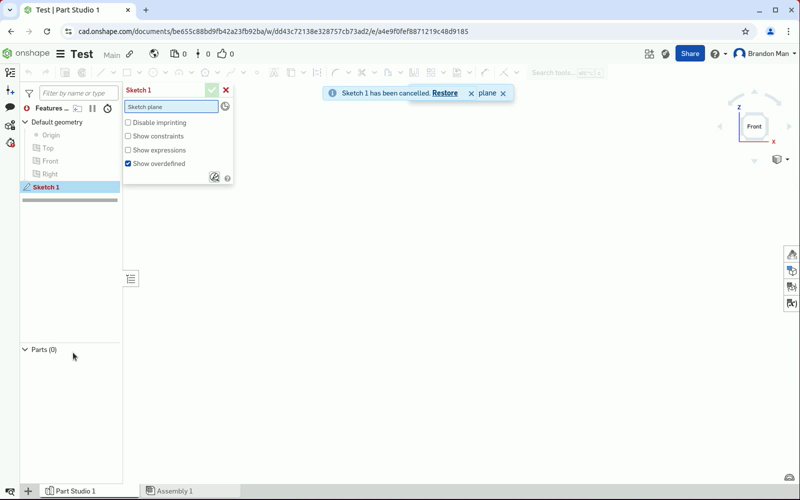
mouse_move(73, 163)
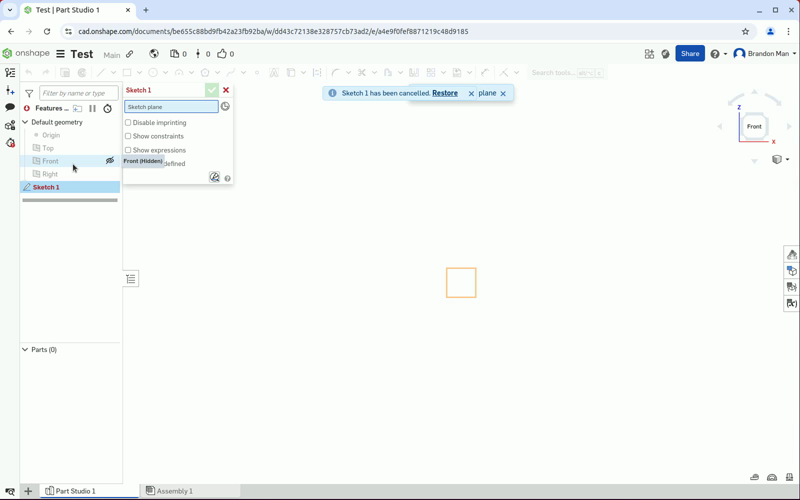
click(73, 163)
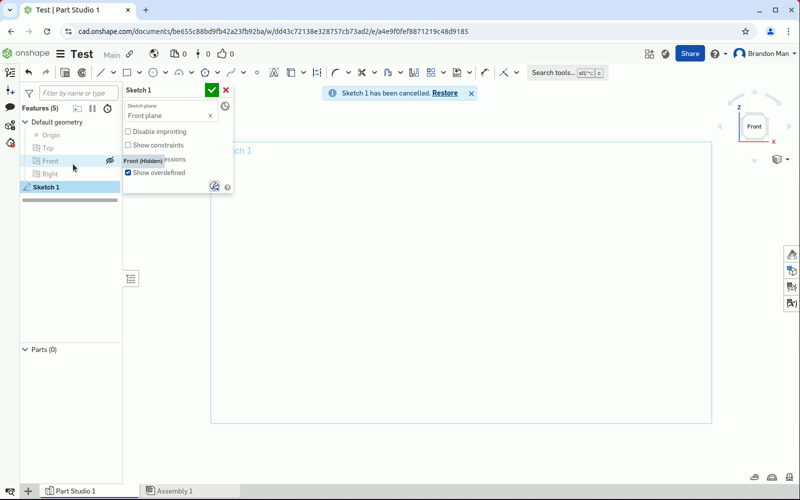
mouse_move(73, 352)
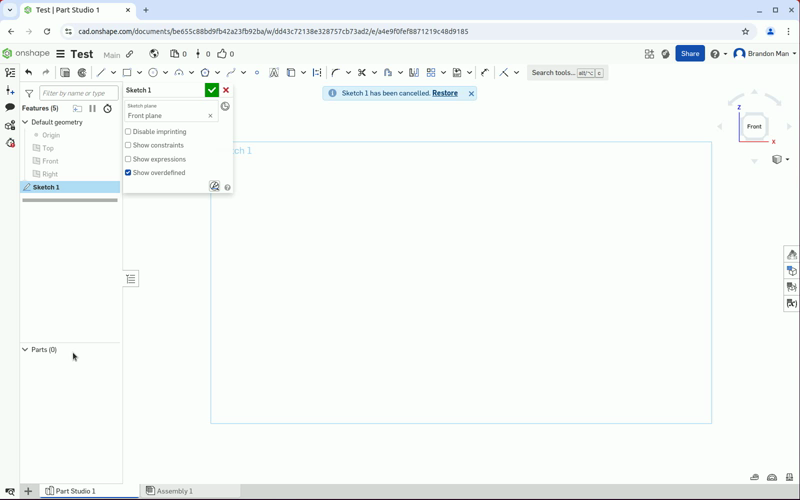
key(y)
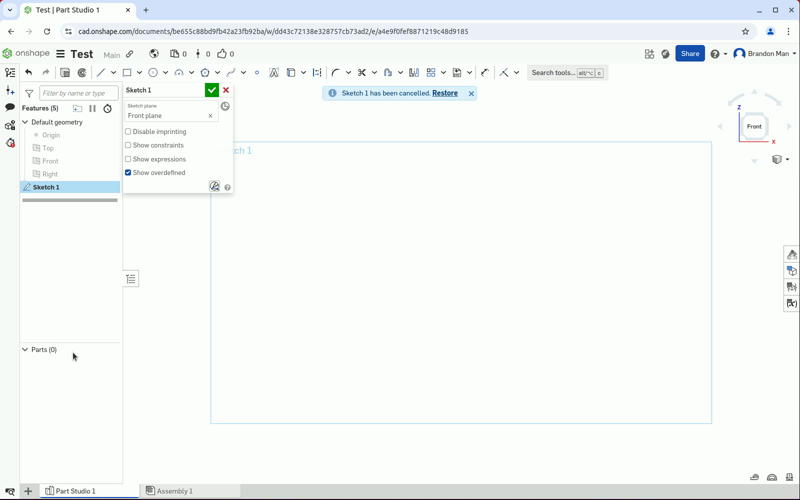
key(c)
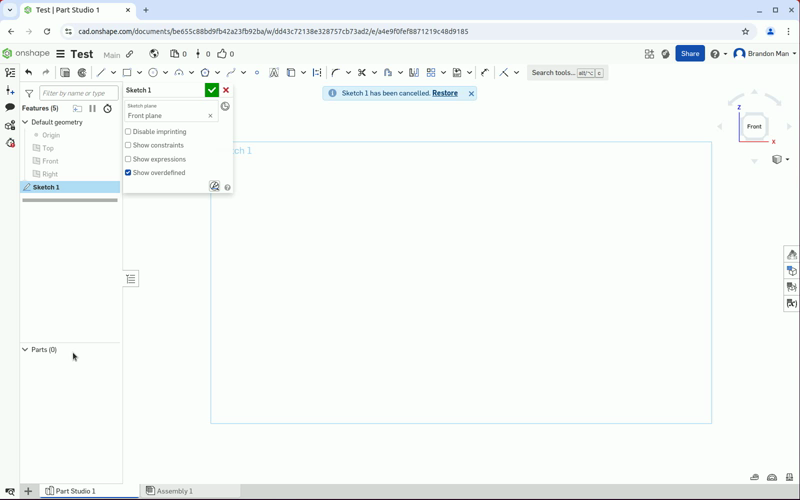
key_down(shift)
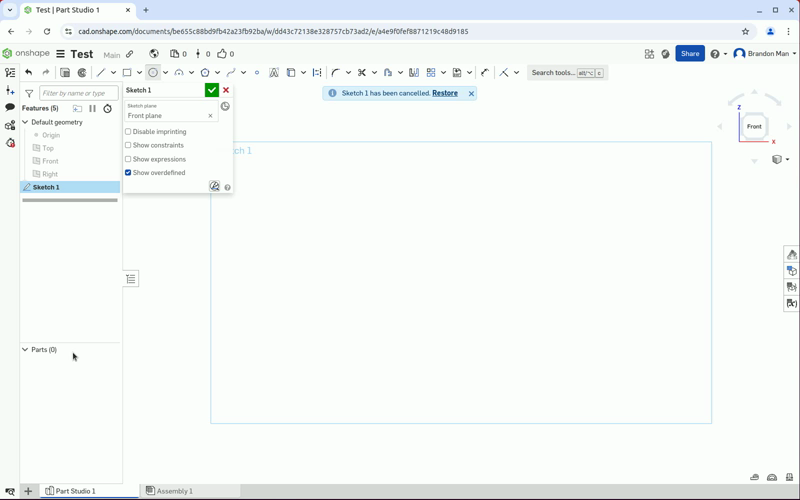
mouse_move(461, 282)
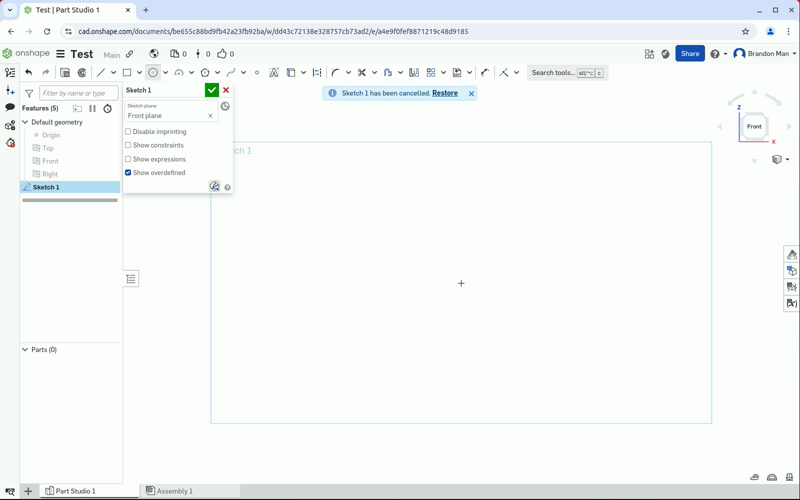
click(461, 282)
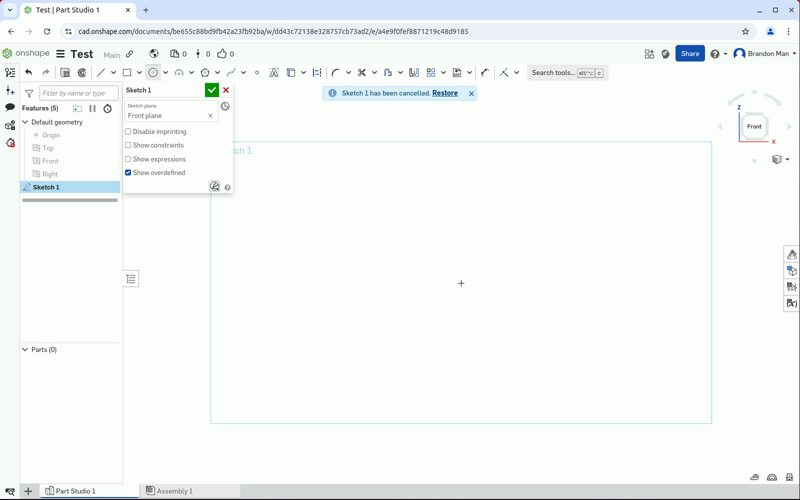
key_up(shift)
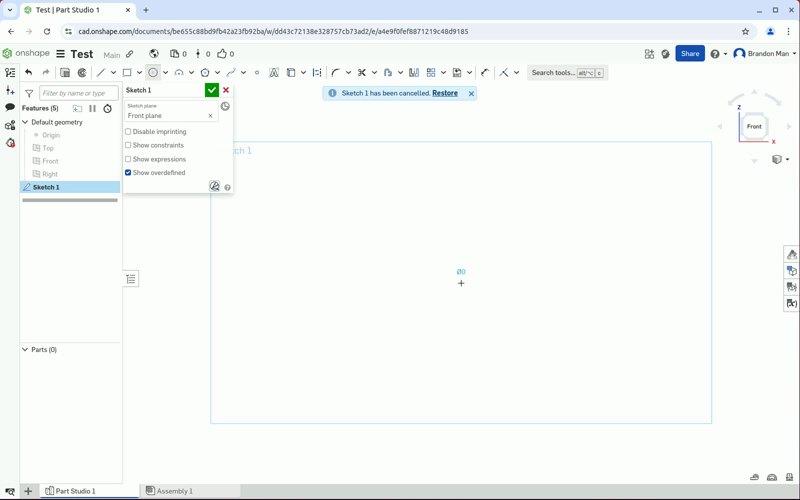
mouse_move(471, 282)
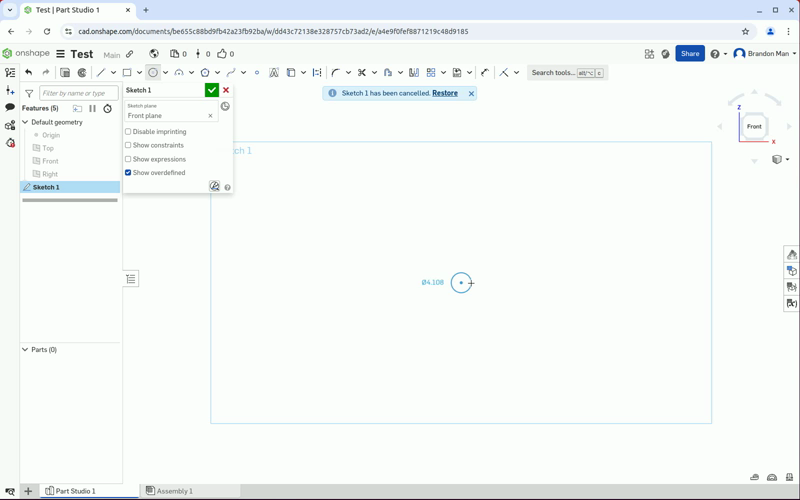
click(471, 282)
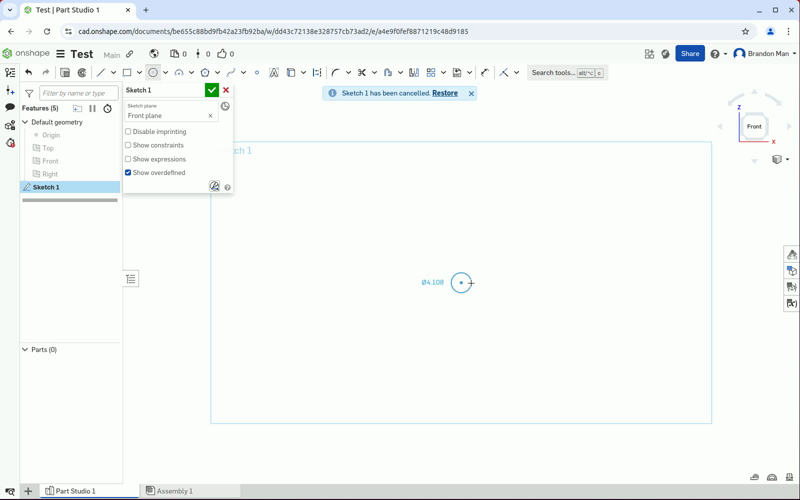
key(esc)
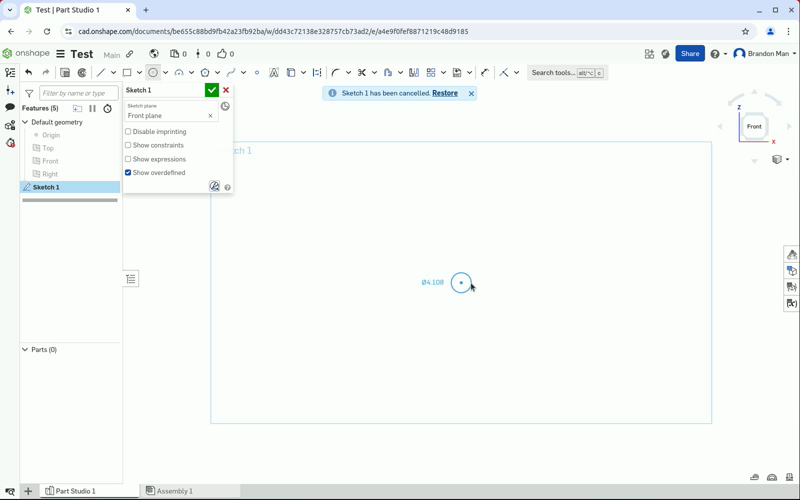
mouse_move(464, 279)
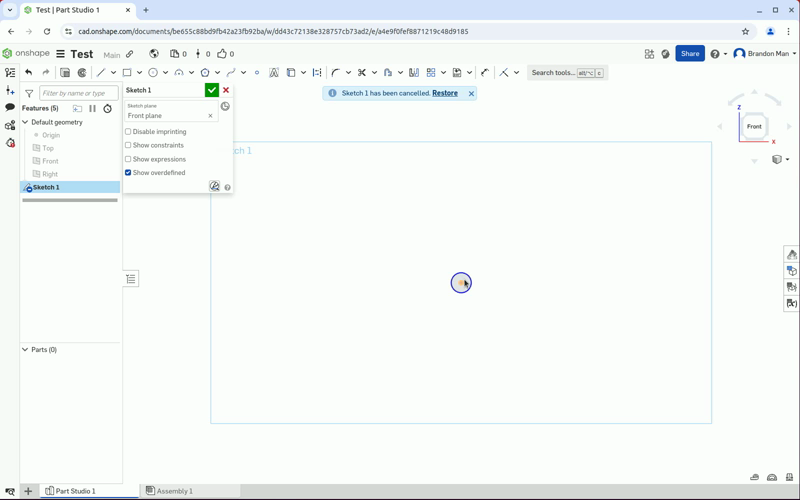
scroll(6)
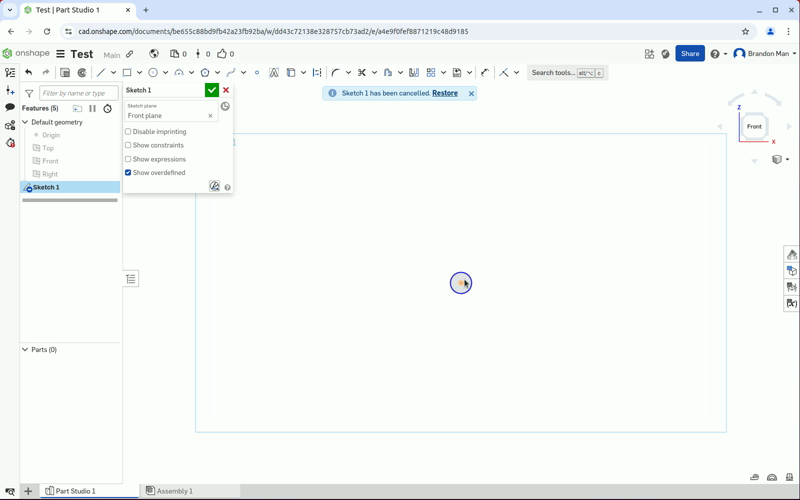
scroll(6)
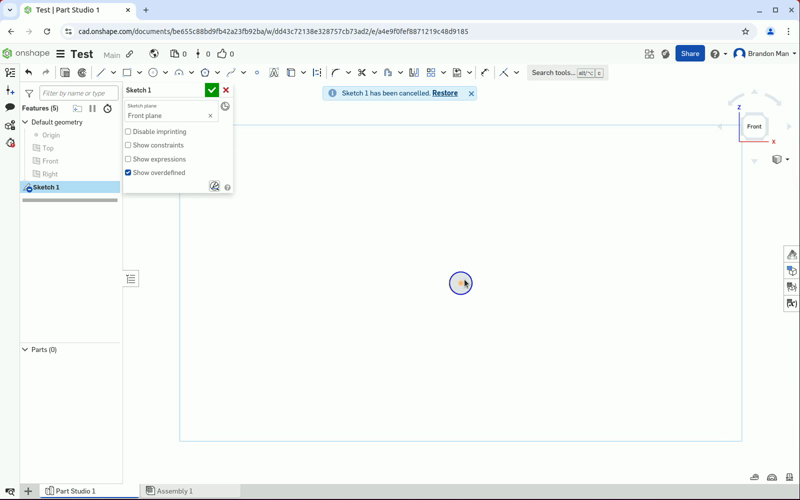
scroll(6)
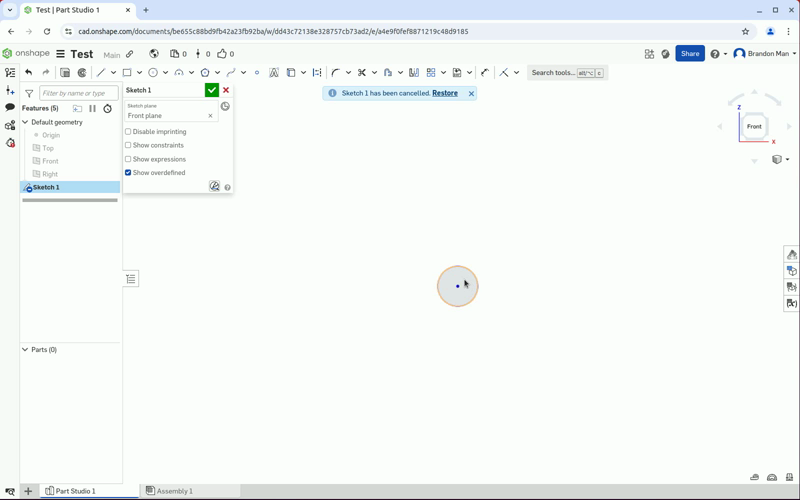
scroll(6)
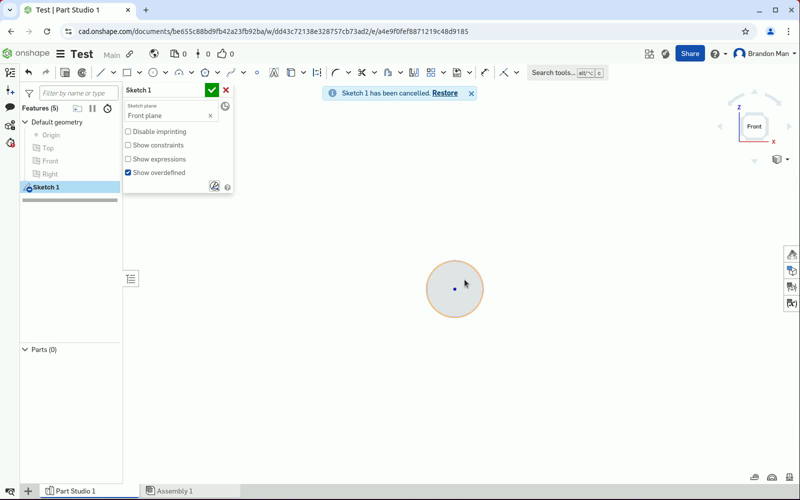
scroll(6)
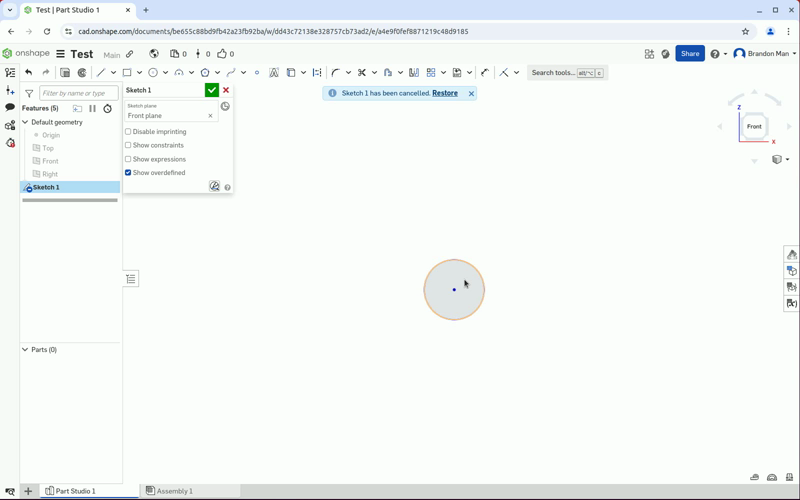
scroll(6)
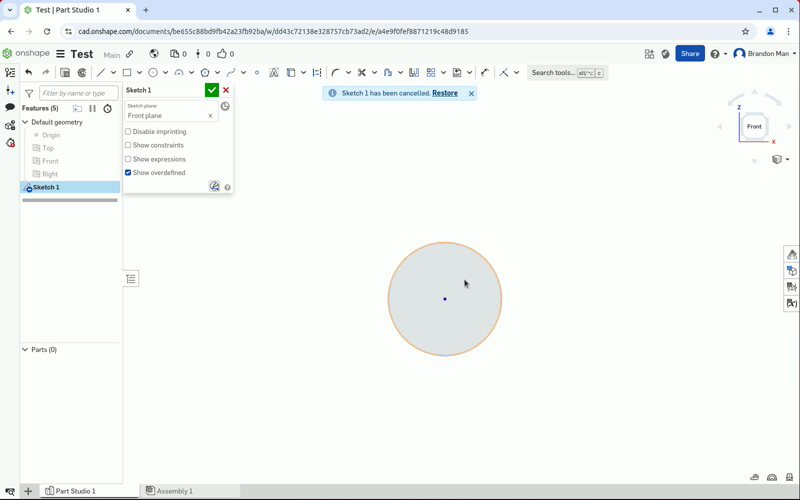
scroll(6)
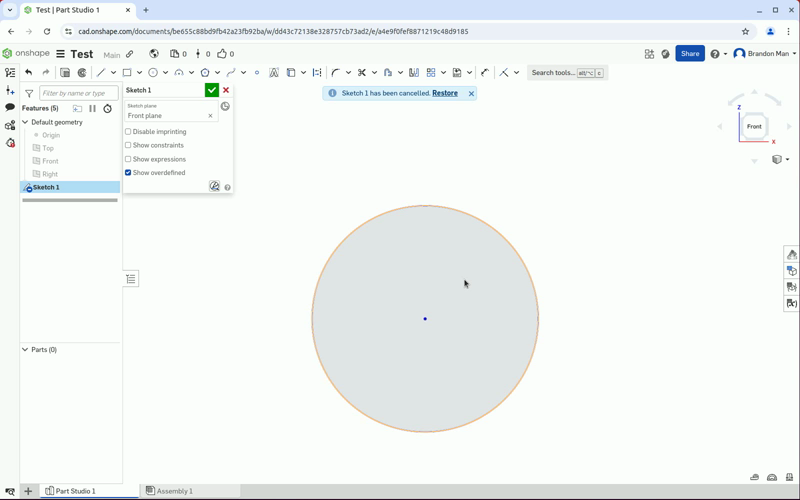
click(464, 279)
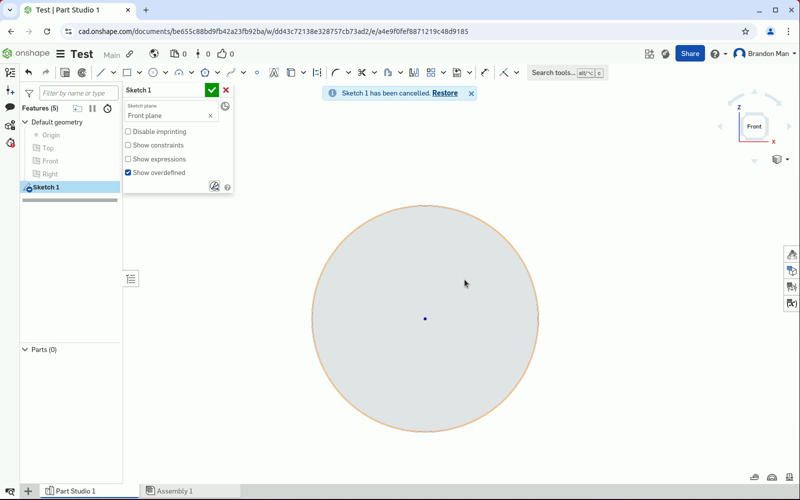
scroll(-6)
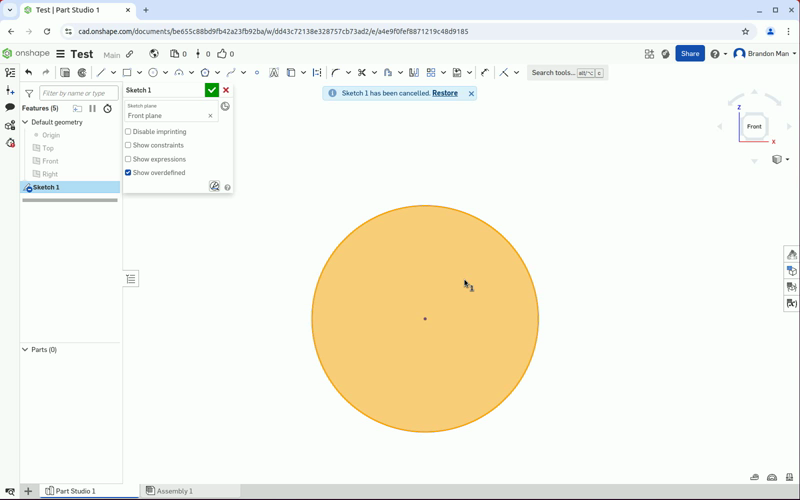
scroll(-6)
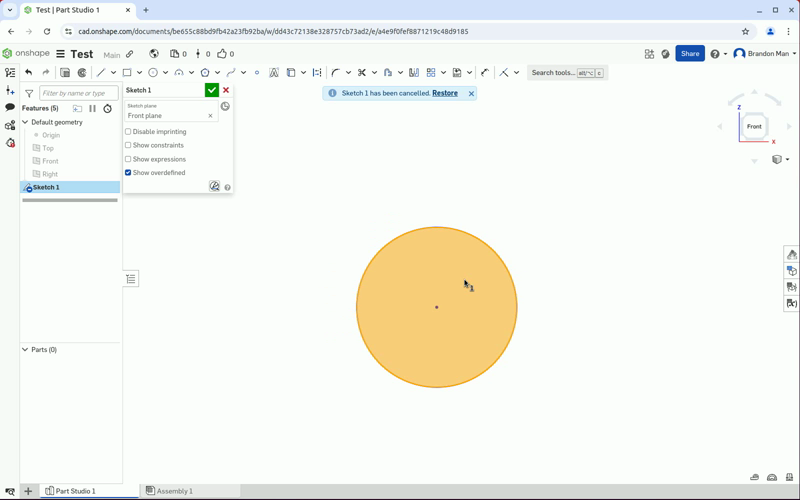
scroll(-6)
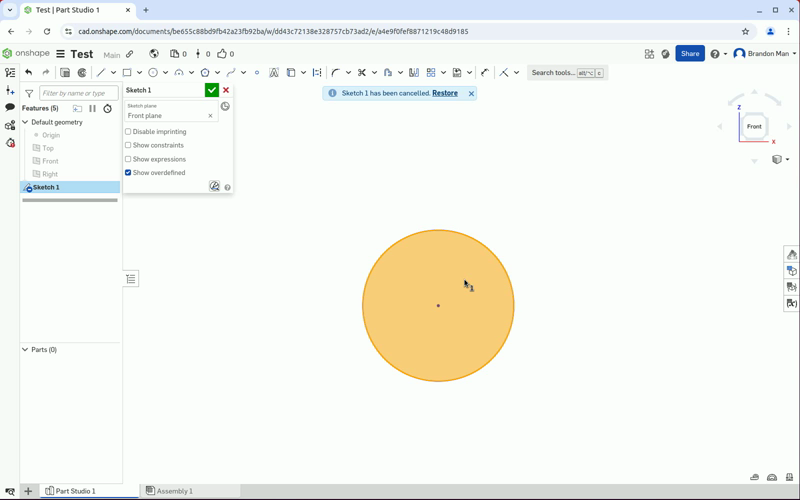
scroll(-6)
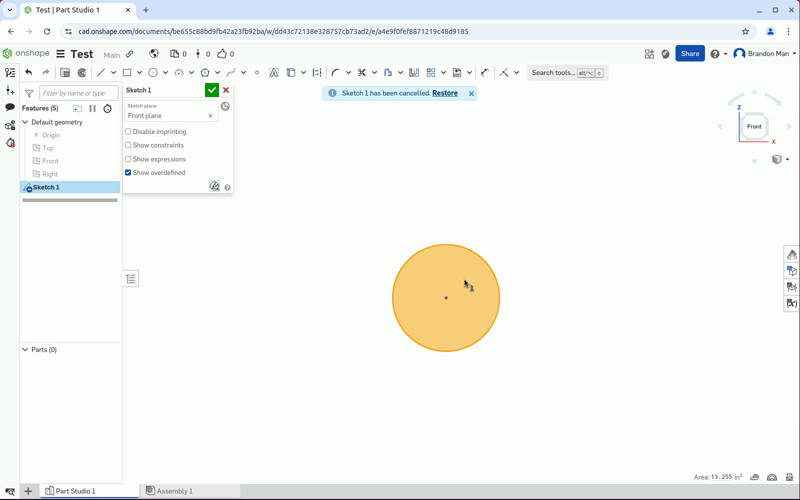
scroll(-6)
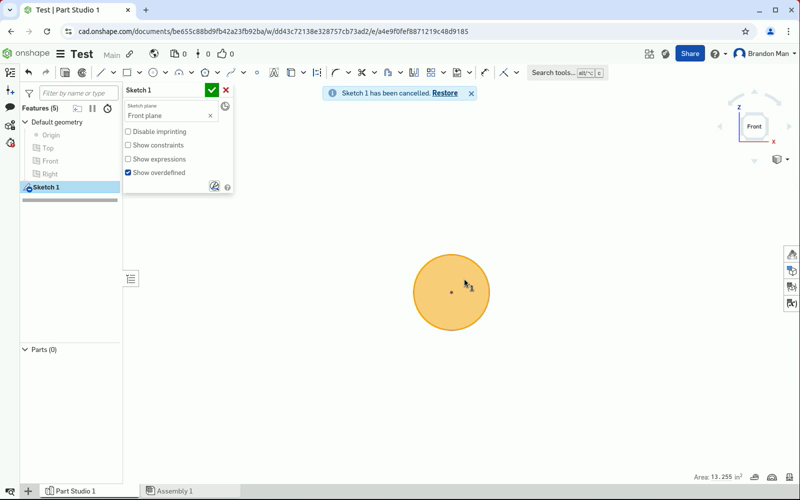
scroll(-6)
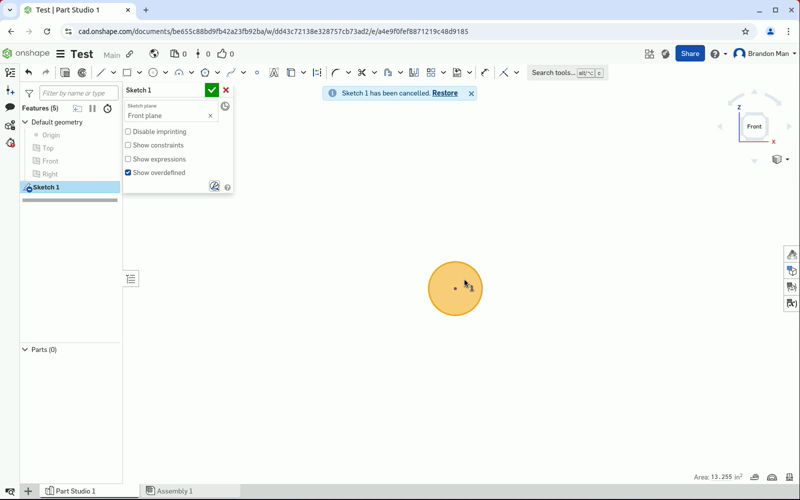
scroll(-6)
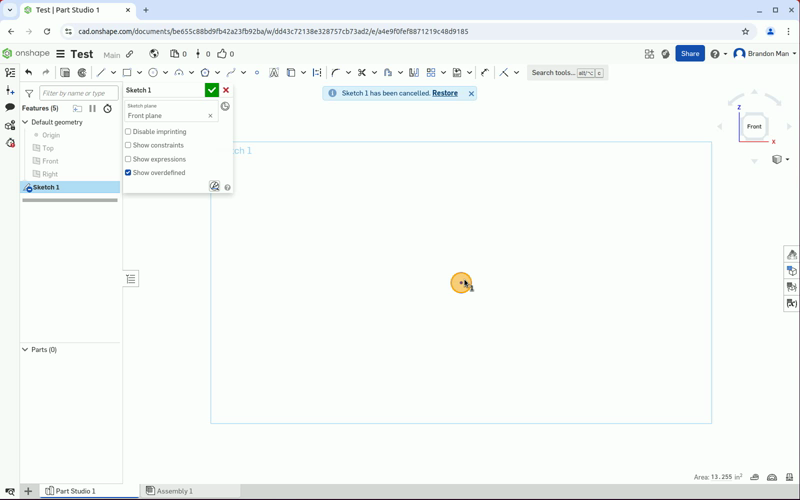
mouse_move(73, 352)
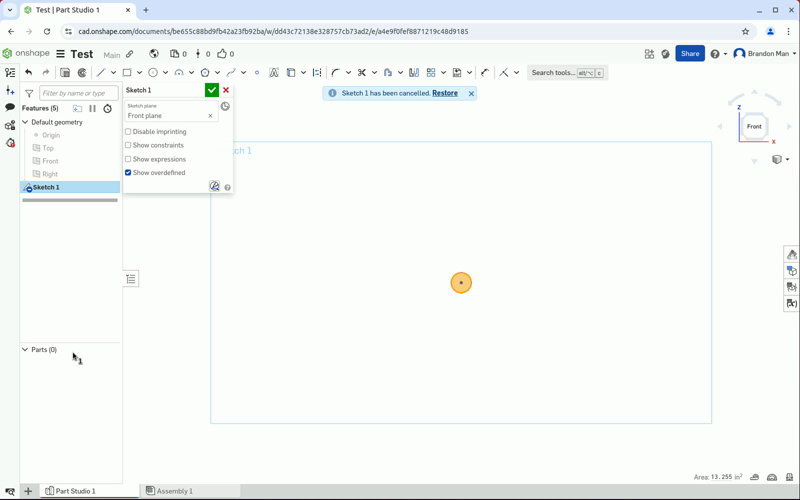
key(shift+y)
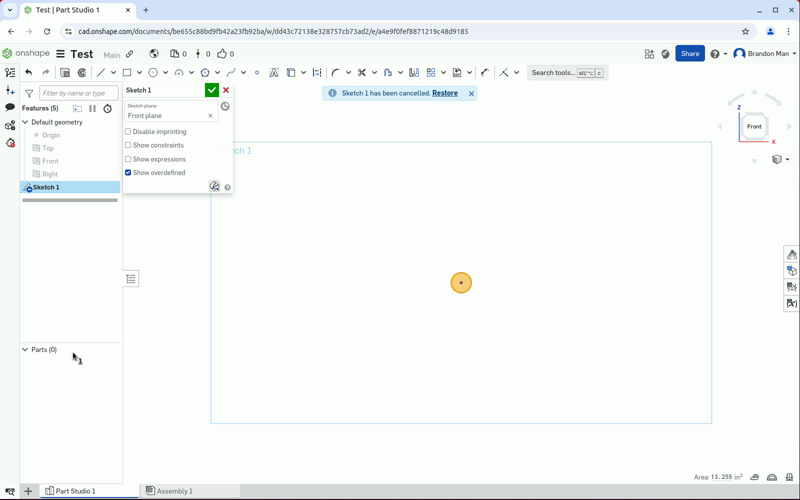
key(shift+e)
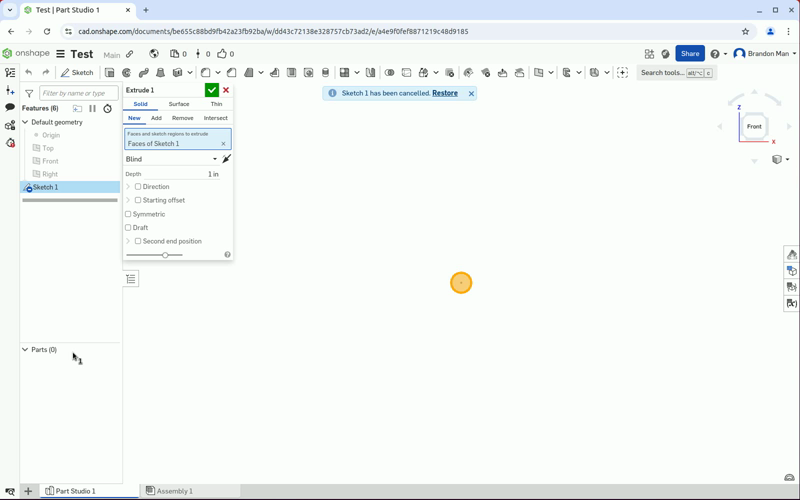
mouse_move(143, 106)
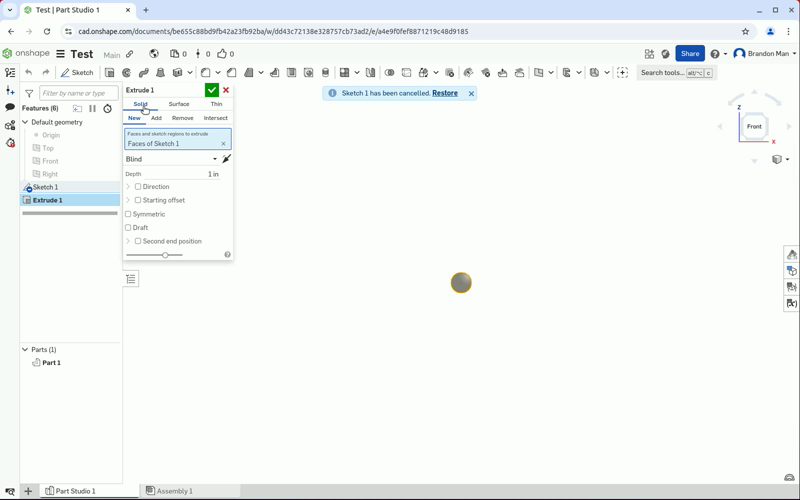
click(143, 106)
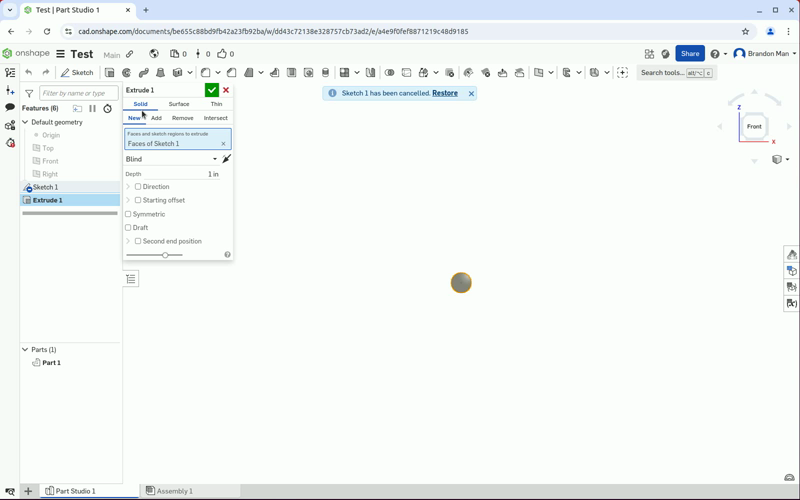
mouse_move(137, 120)
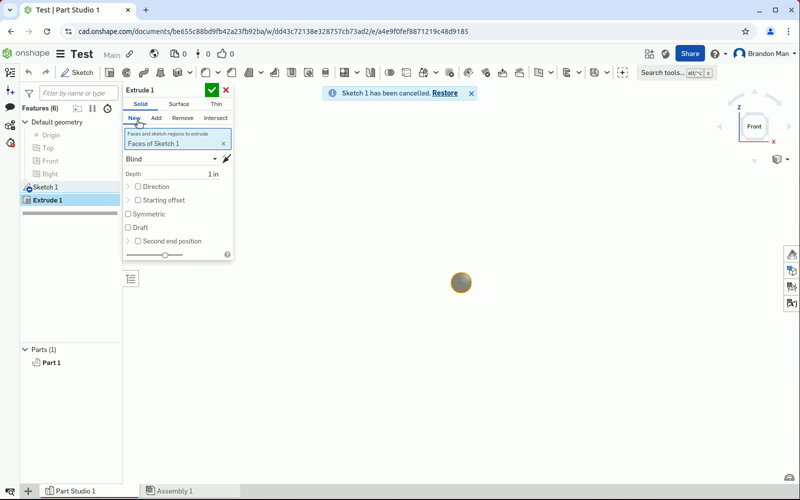
click(137, 120)
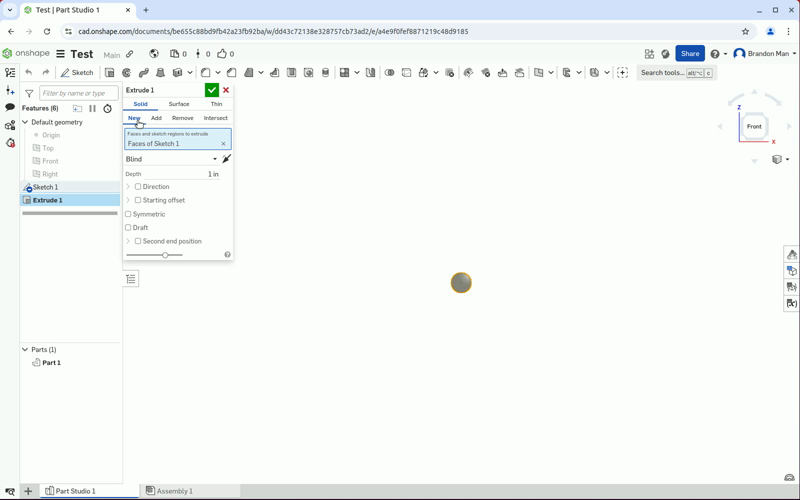
key(tab, 4)
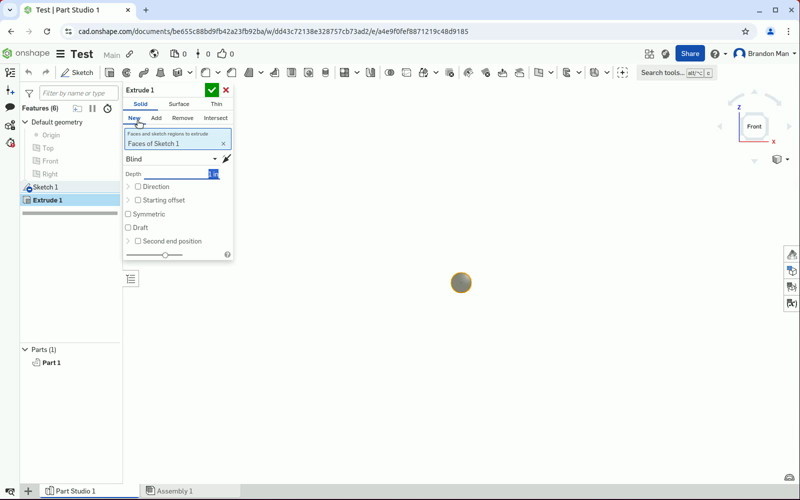
text(13.961)
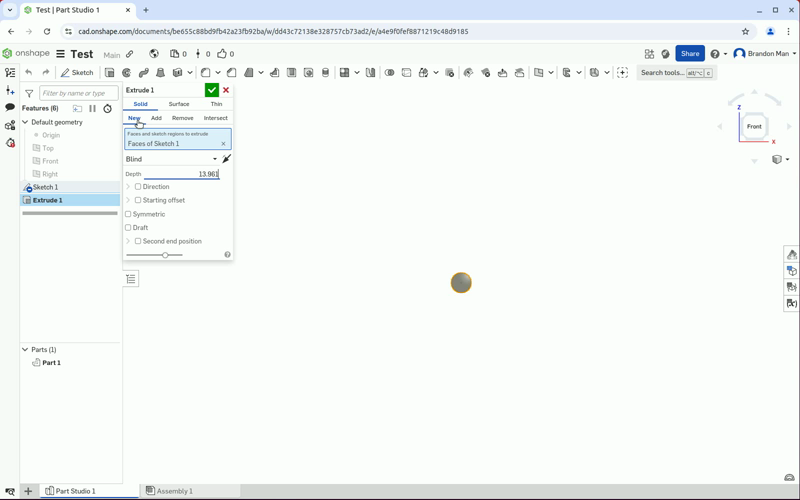
key(enter)
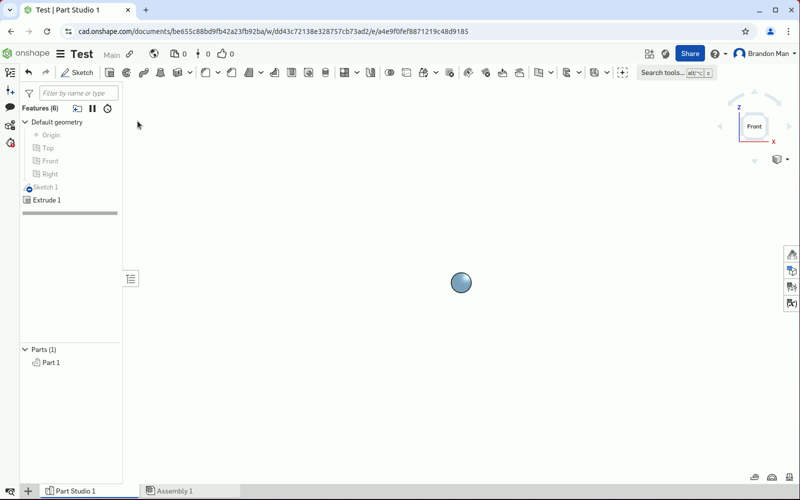
key(shift+h)
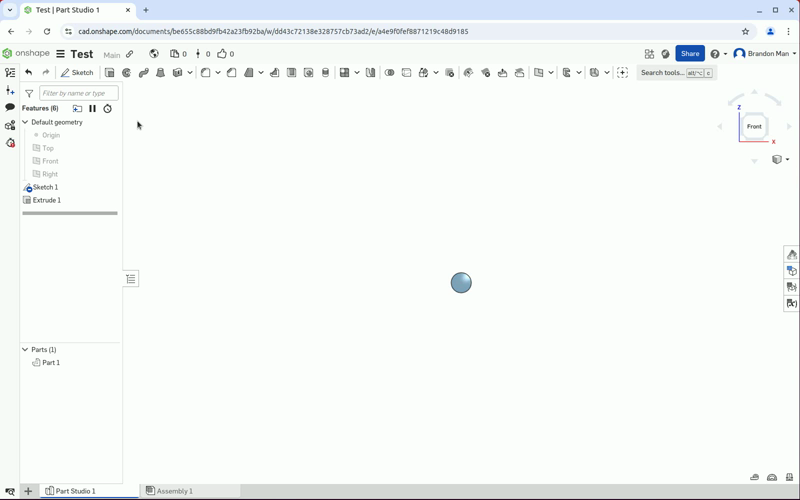
key(shift+h)
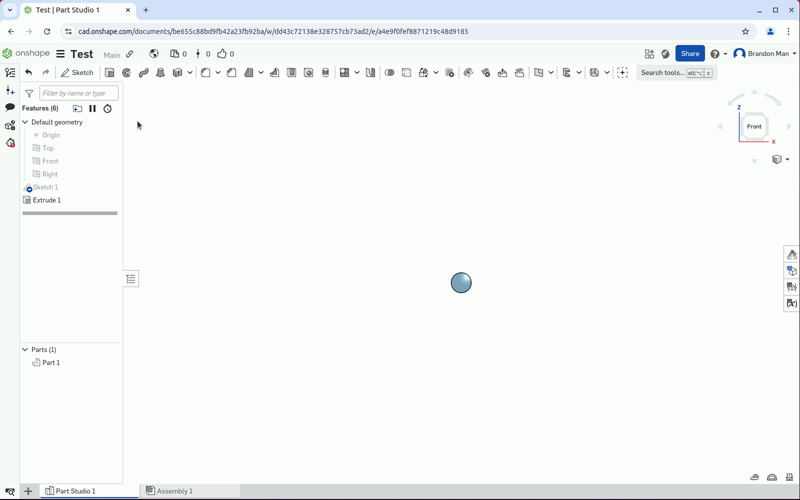
mouse_move(73, 189)
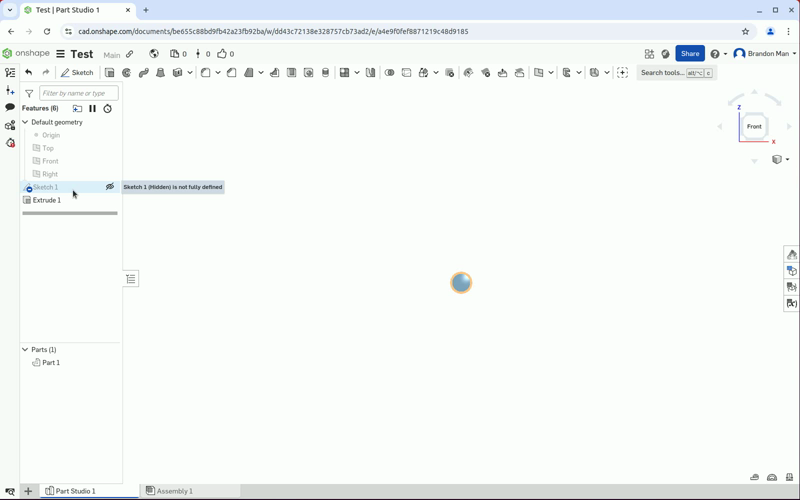
click(73, 189)
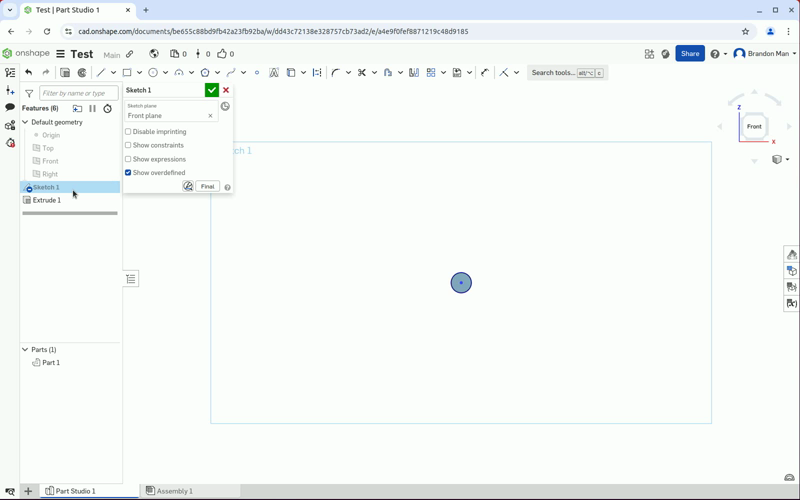
mouse_move(229, 92)
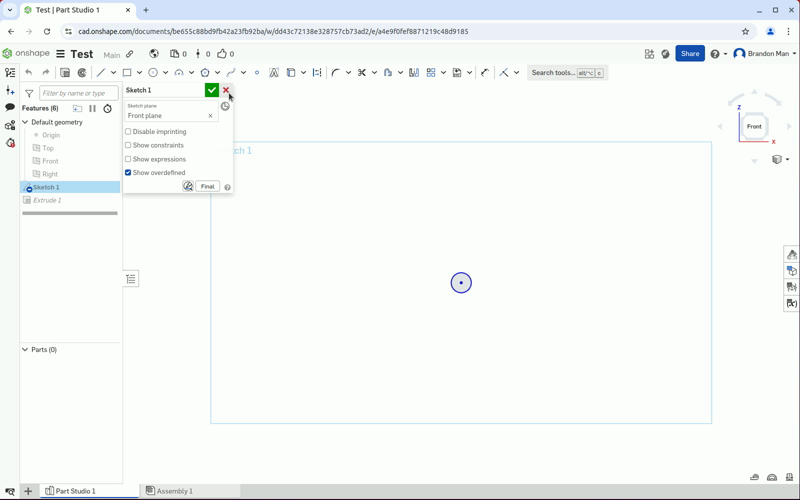
click(229, 92)
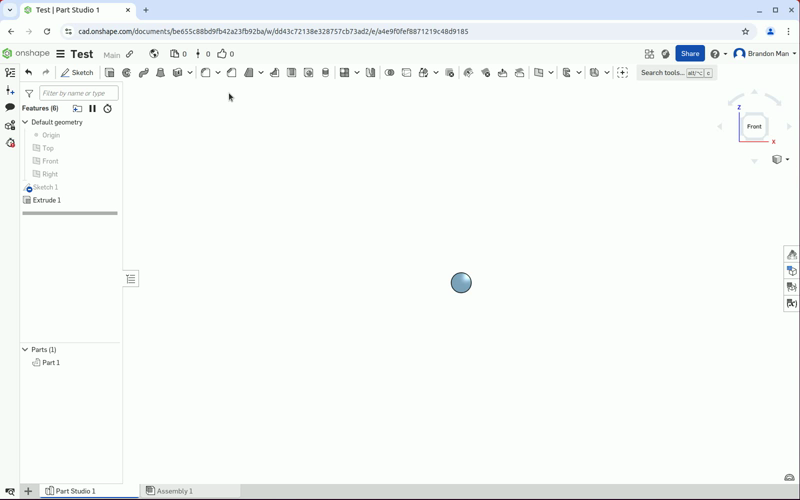
mouse_move(541, 75)
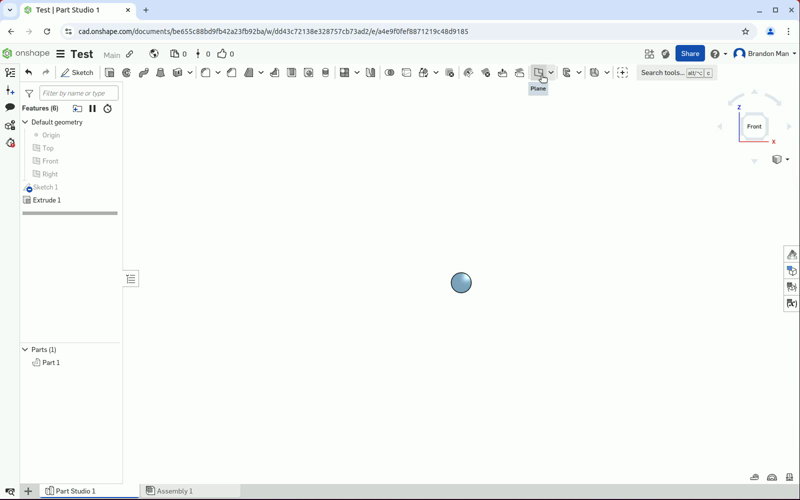
click(541, 75)
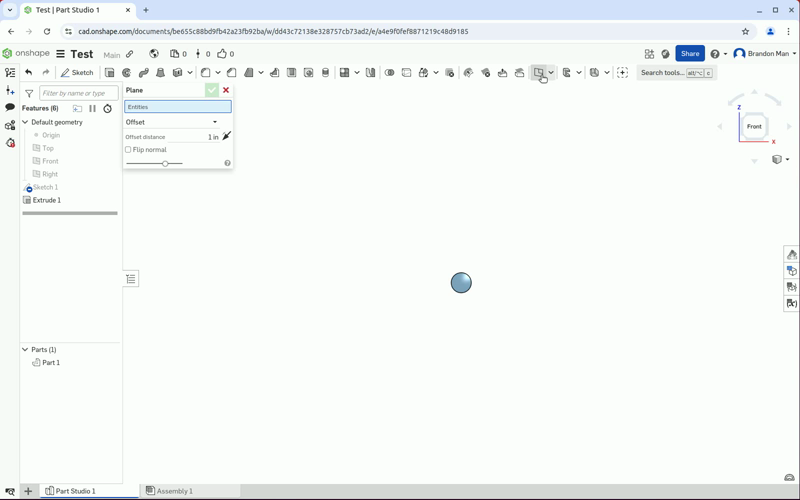
mouse_move(73, 163)
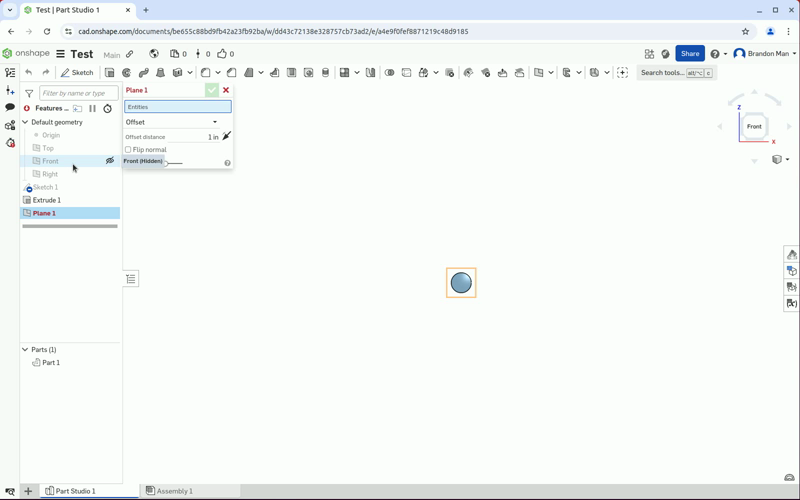
click(73, 163)
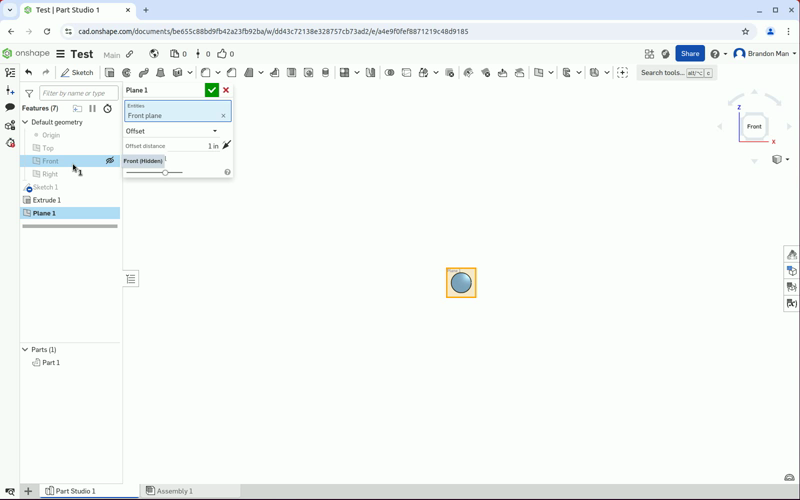
key(tab, 2)
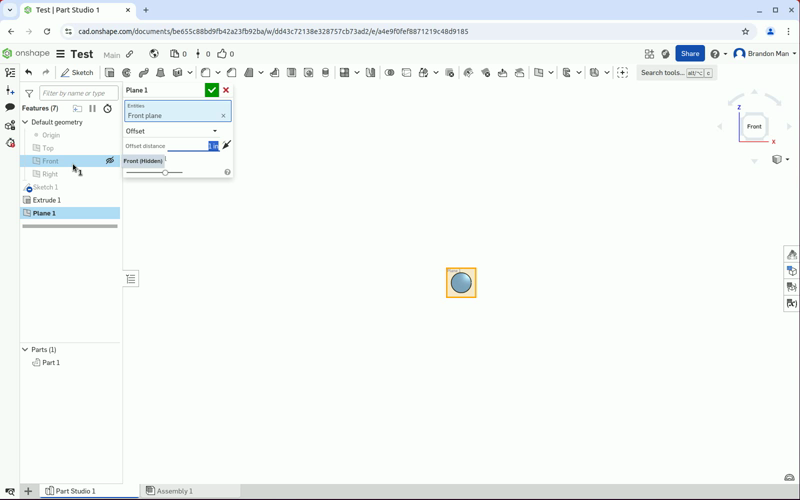
text(13.957)
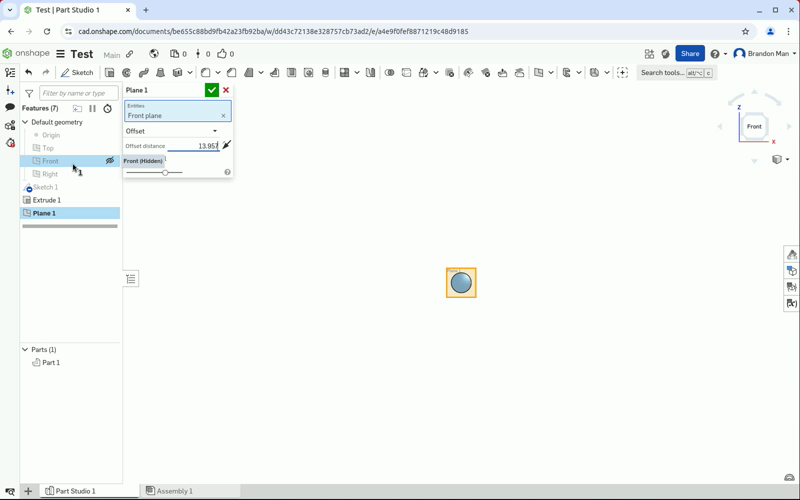
key(enter, 2)
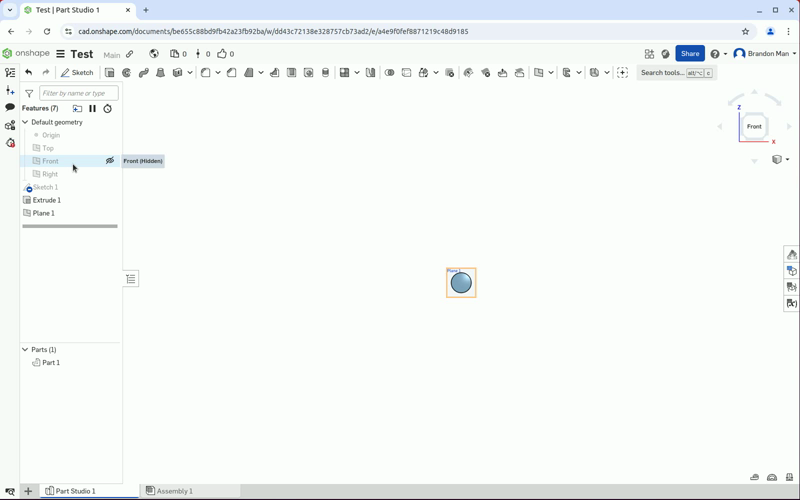
key(shift+s)
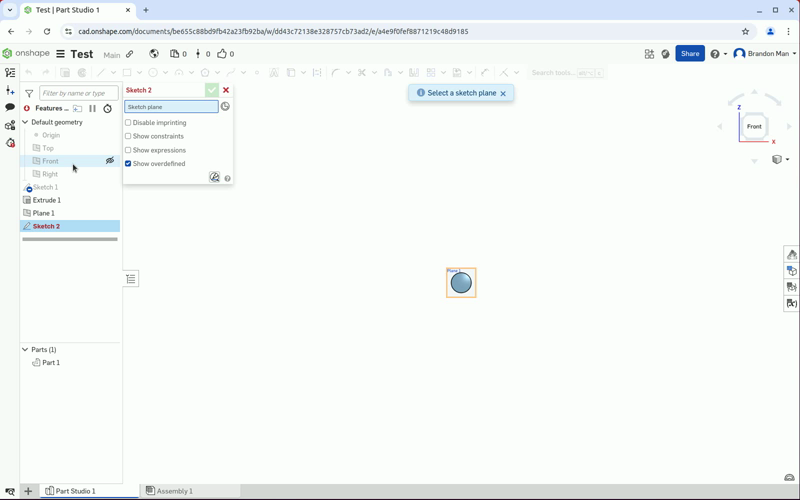
mouse_move(73, 215)
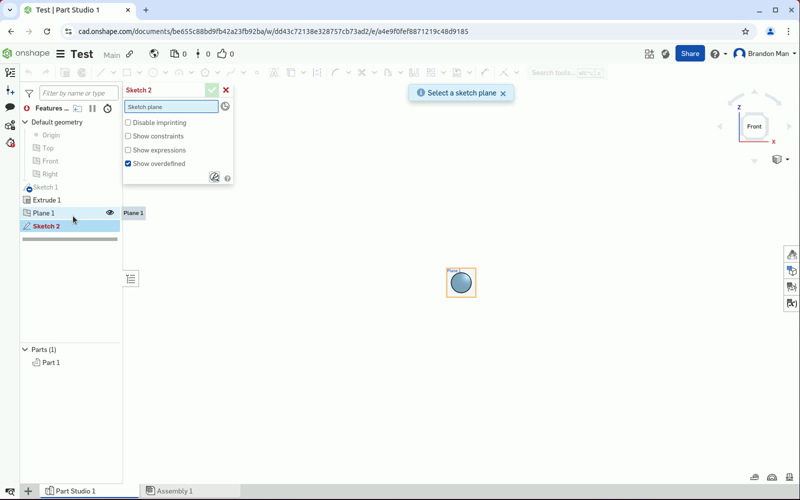
click(73, 215)
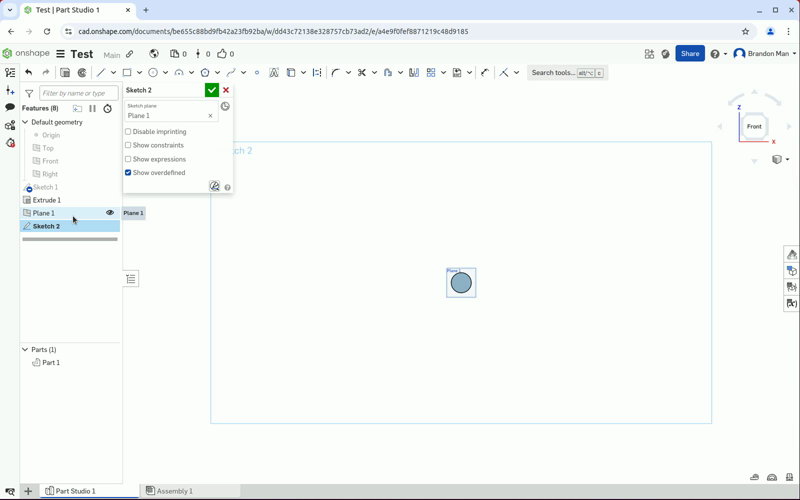
mouse_move(73, 352)
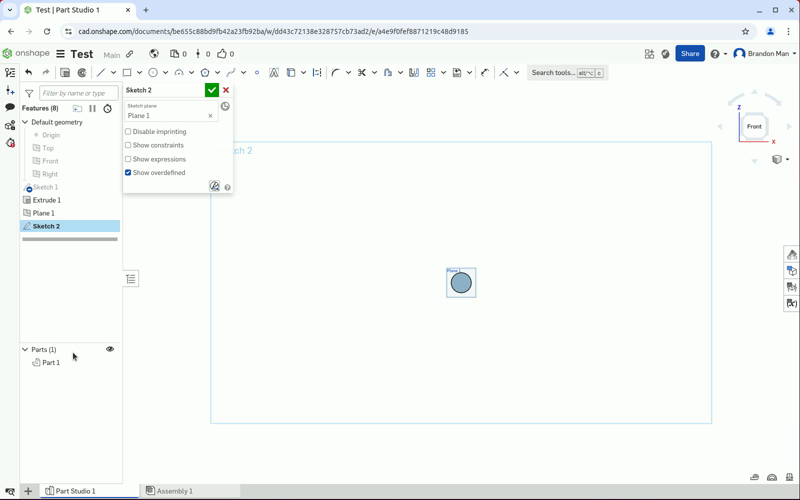
key(y)
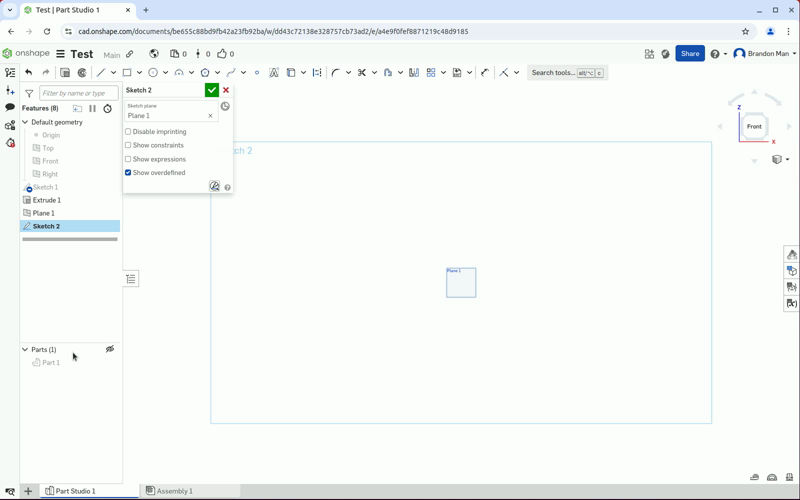
key(c)
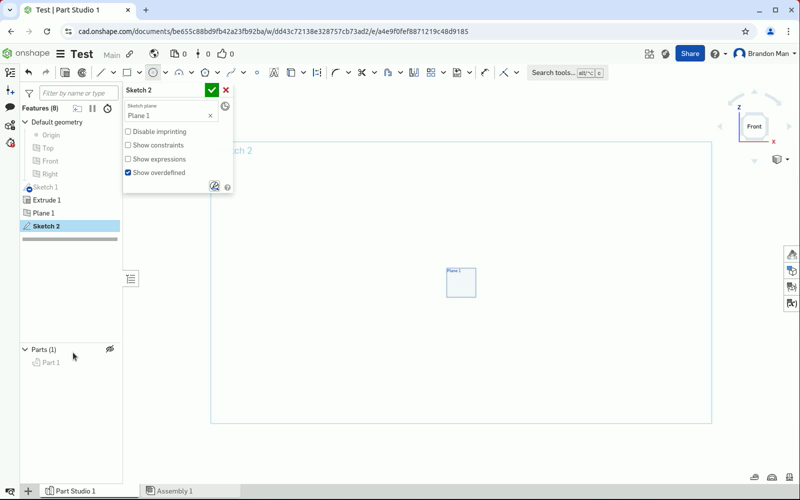
key_down(shift)
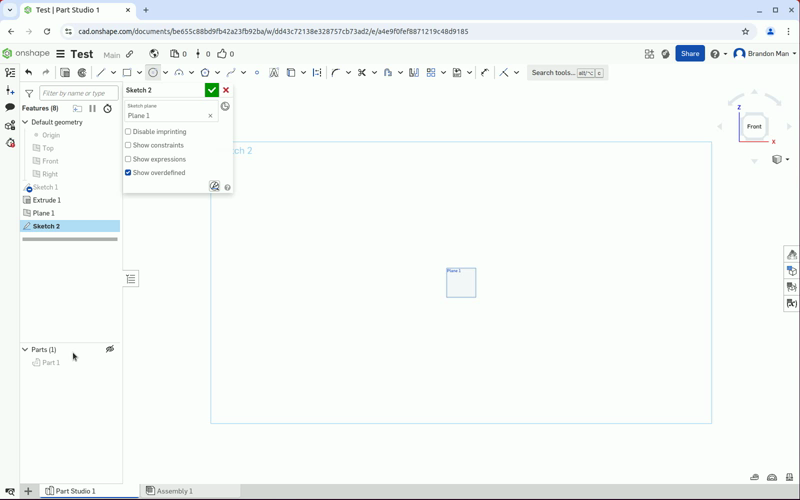
mouse_move(454, 282)
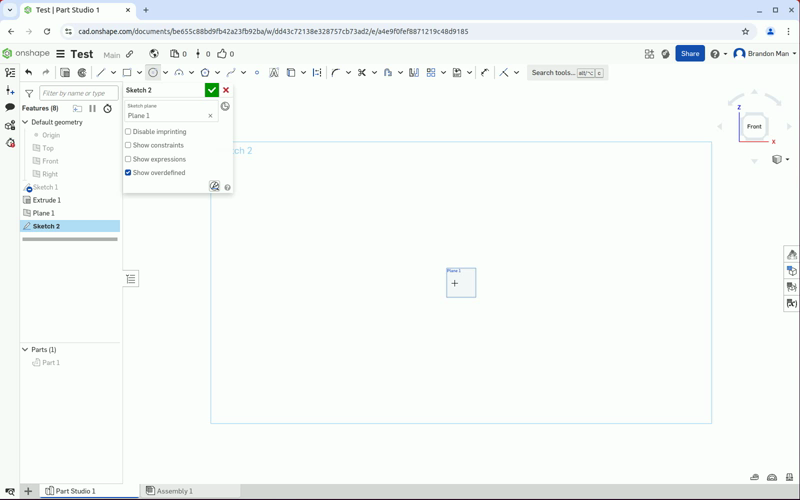
click(454, 282)
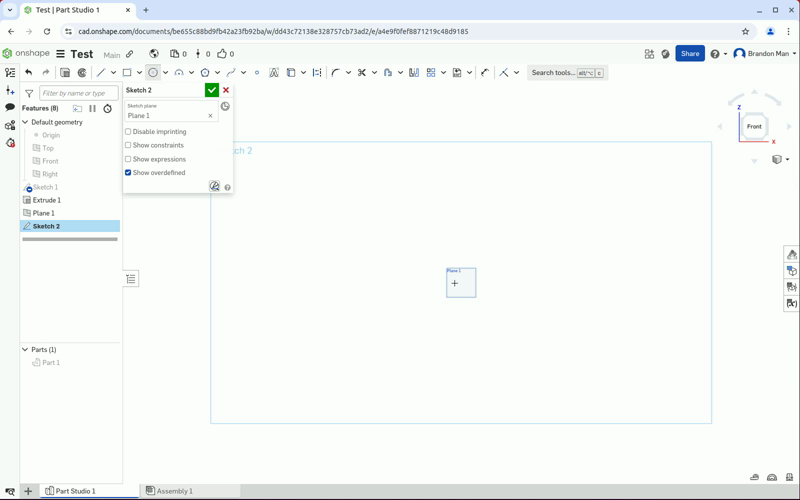
key_up(shift)
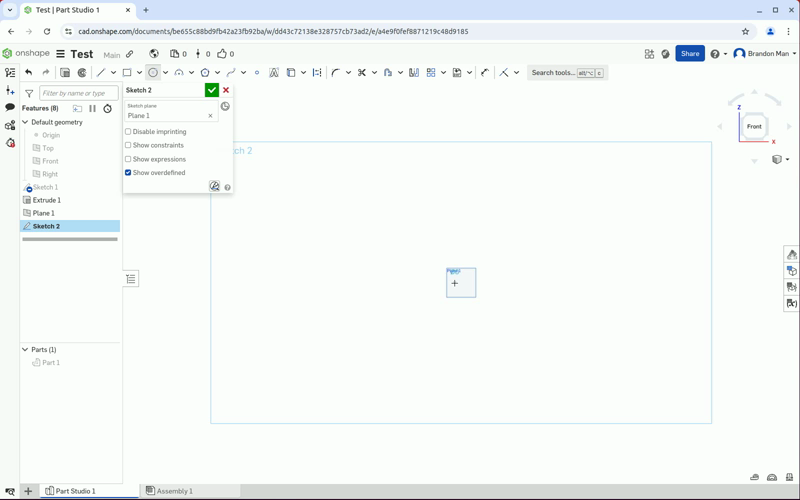
mouse_move(457, 282)
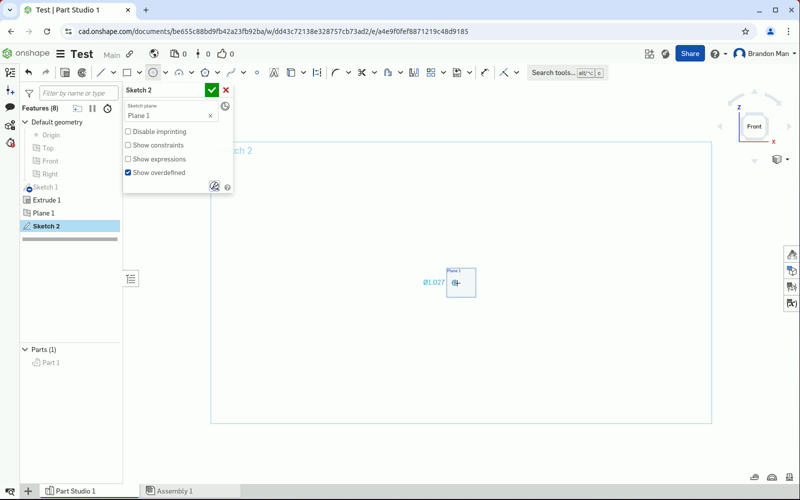
scroll(6)
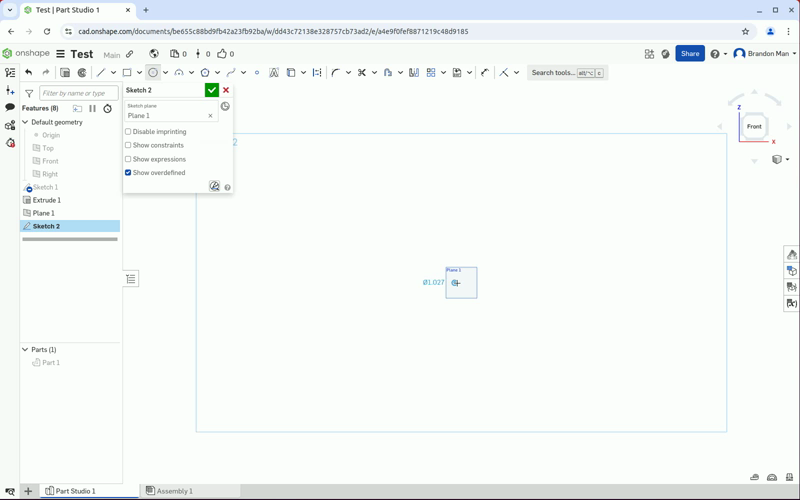
scroll(6)
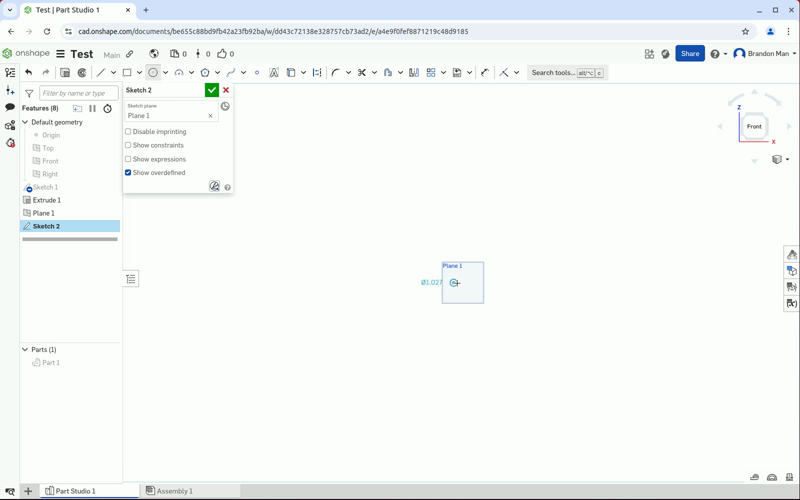
scroll(6)
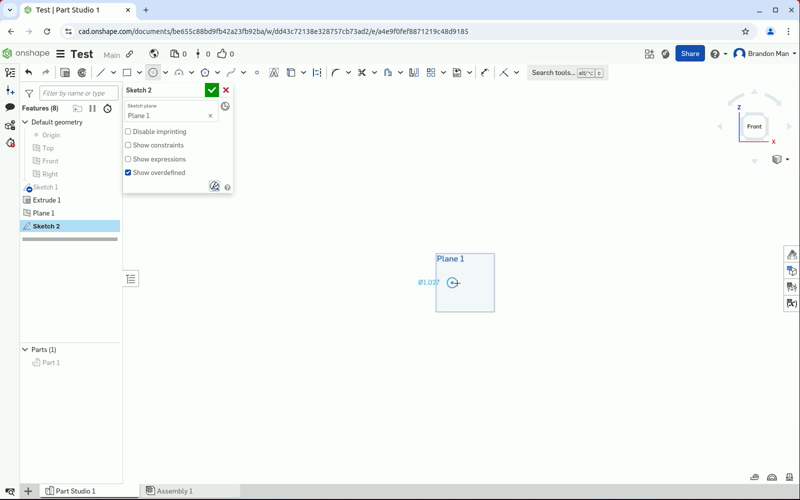
scroll(6)
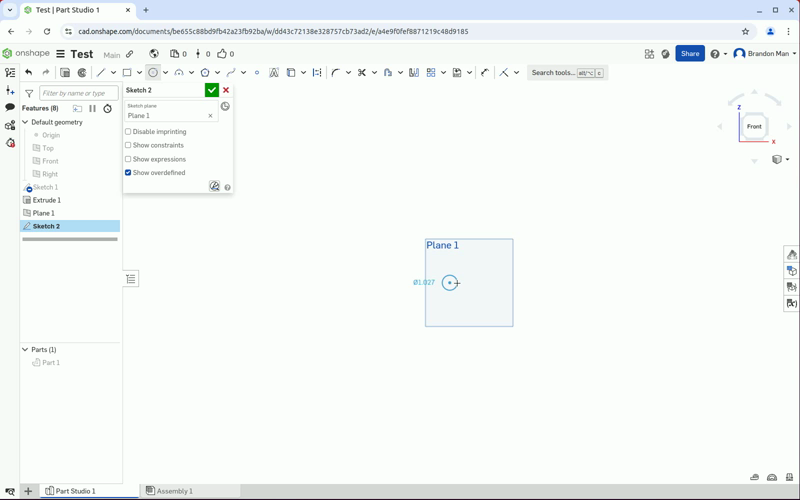
scroll(6)
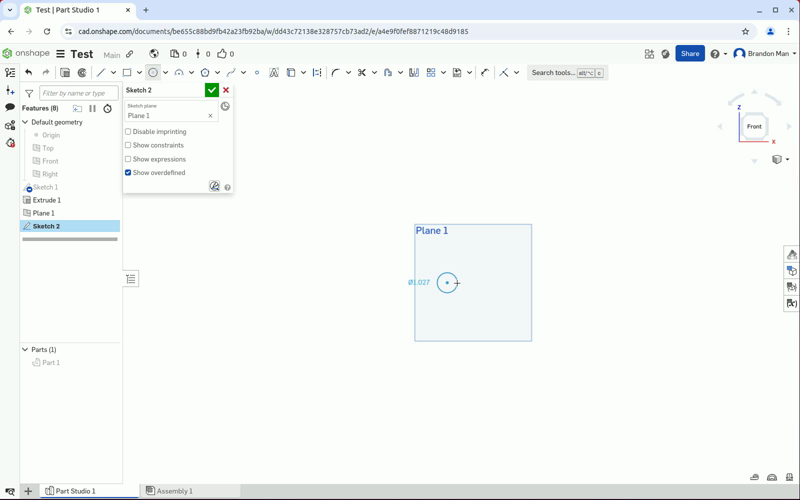
scroll(6)
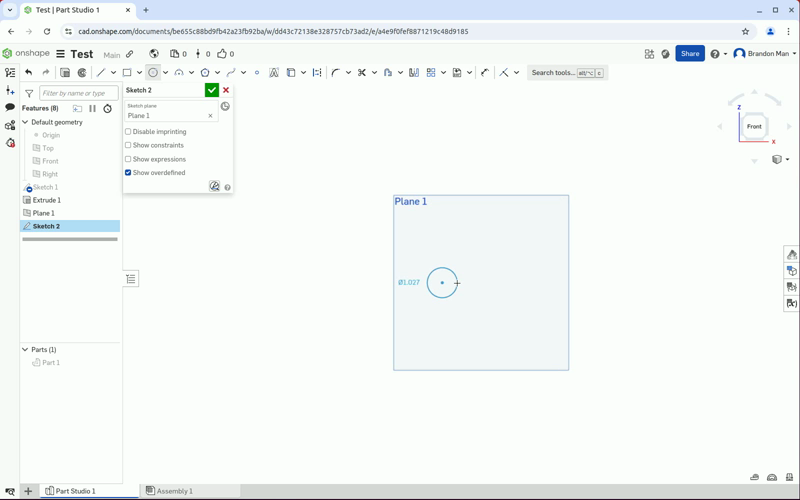
scroll(6)
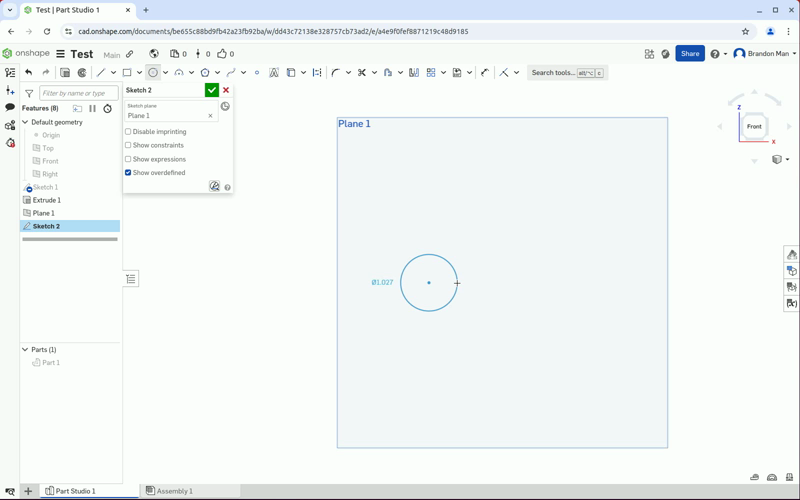
click(457, 282)
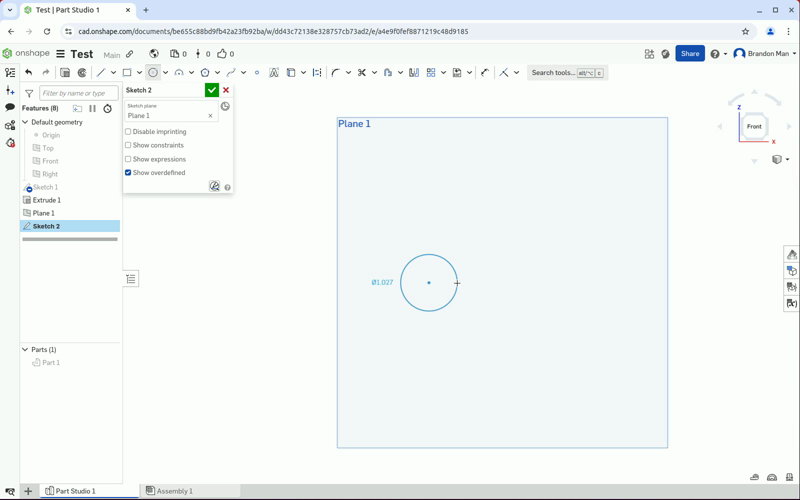
scroll(-6)
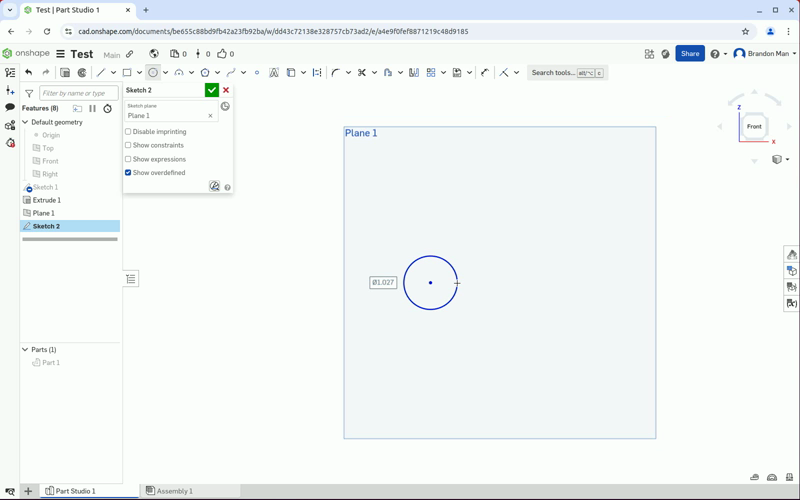
scroll(-6)
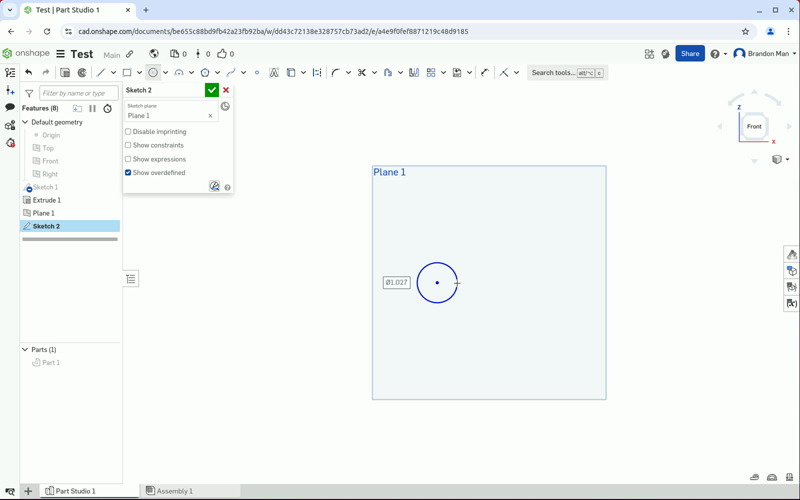
scroll(-6)
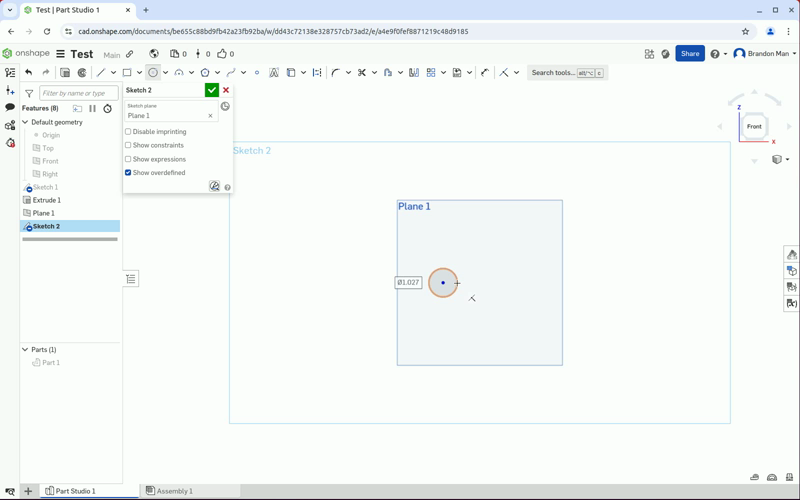
scroll(-6)
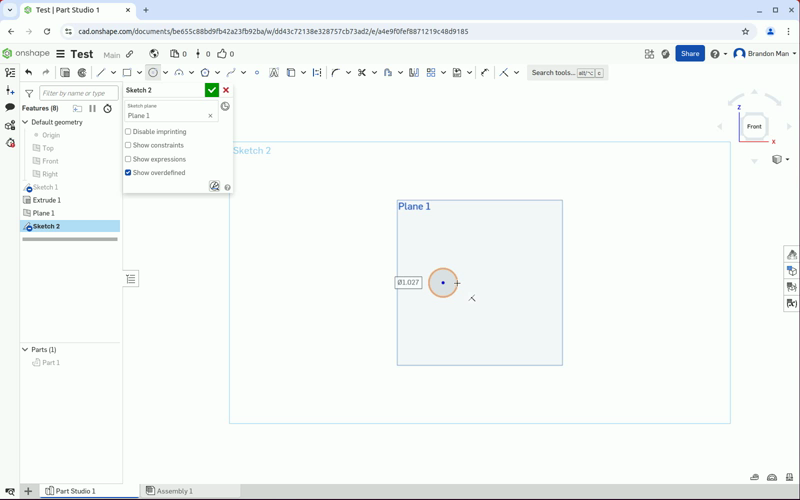
scroll(-6)
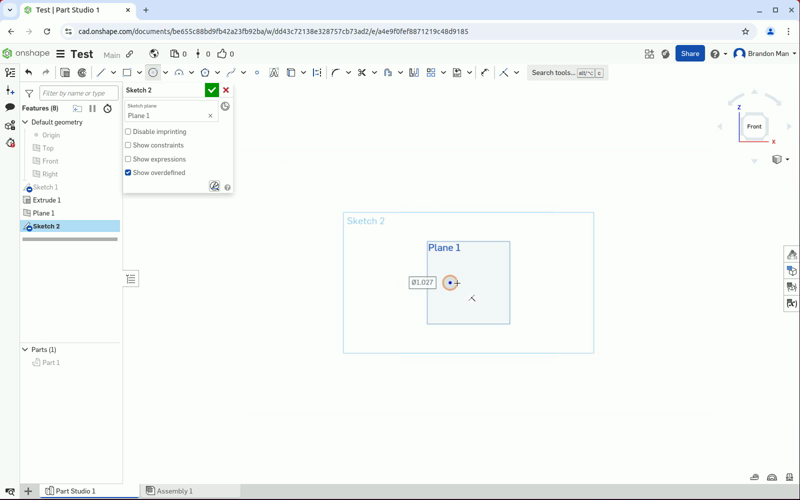
scroll(-6)
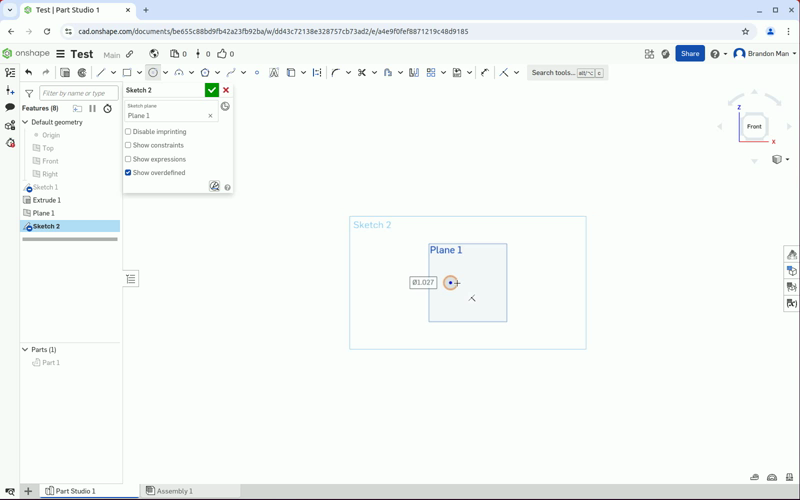
scroll(-6)
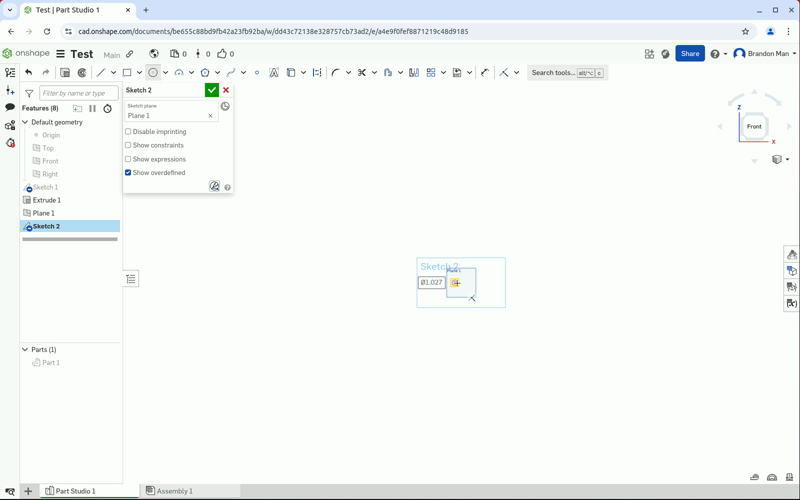
key(esc)
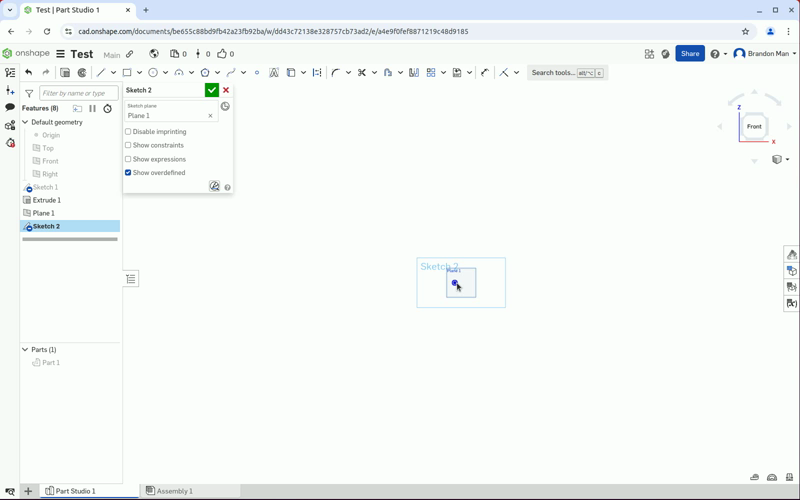
mouse_move(454, 282)
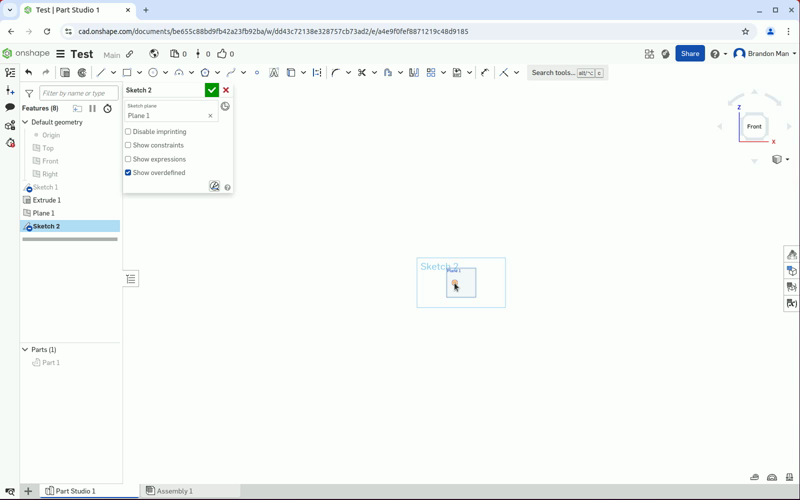
scroll(6)
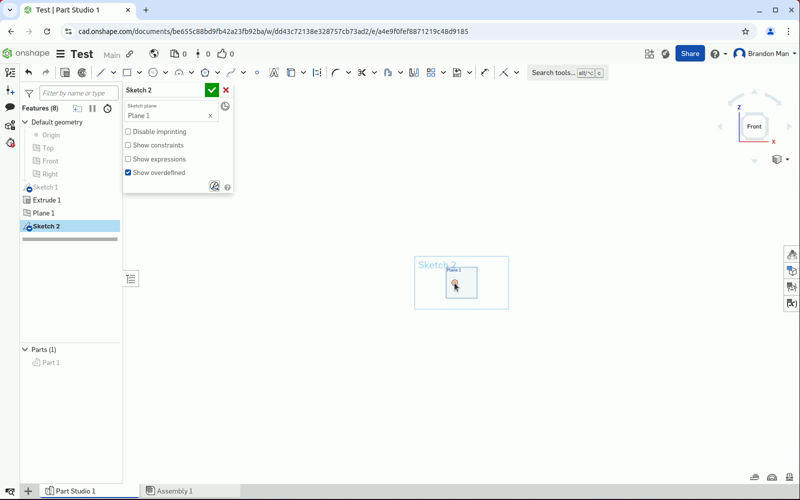
scroll(6)
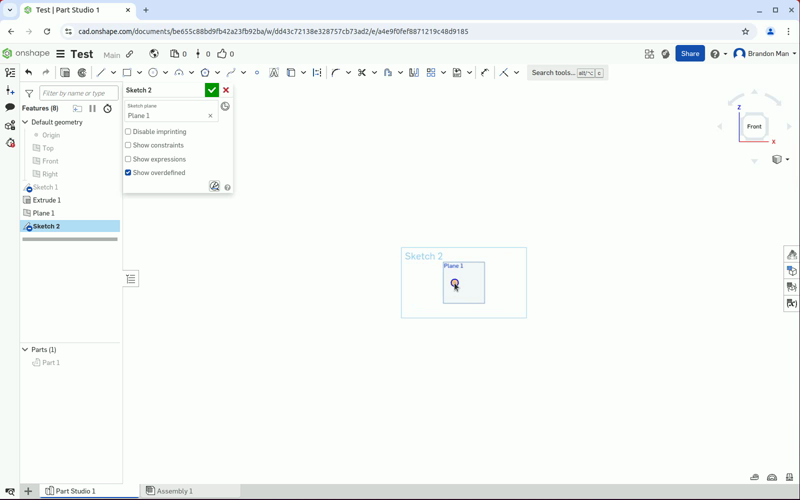
scroll(6)
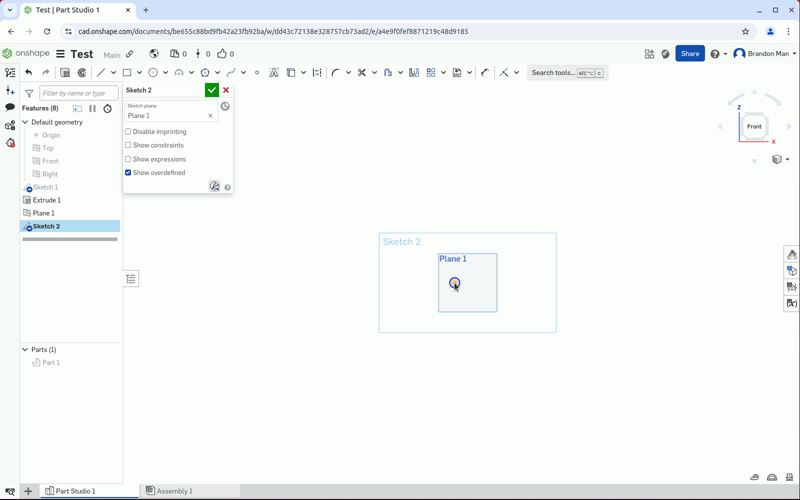
scroll(6)
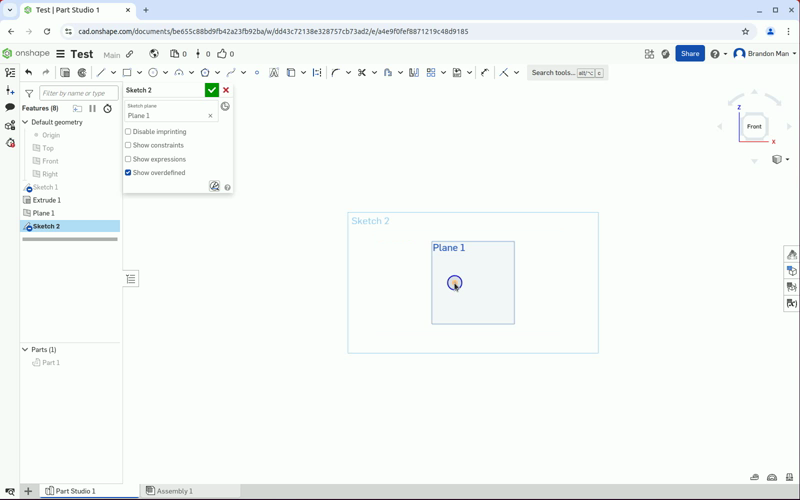
scroll(6)
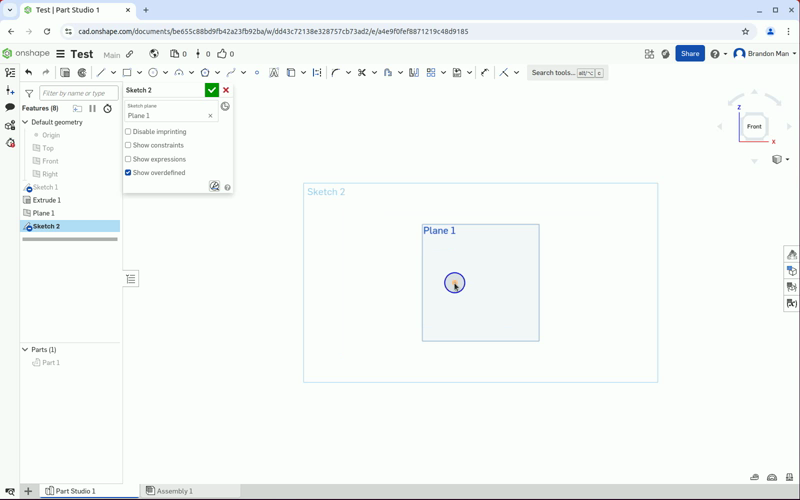
scroll(6)
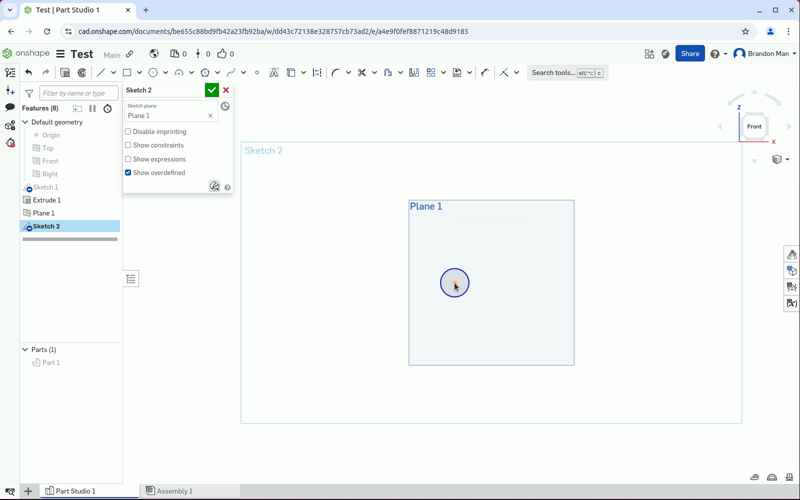
scroll(6)
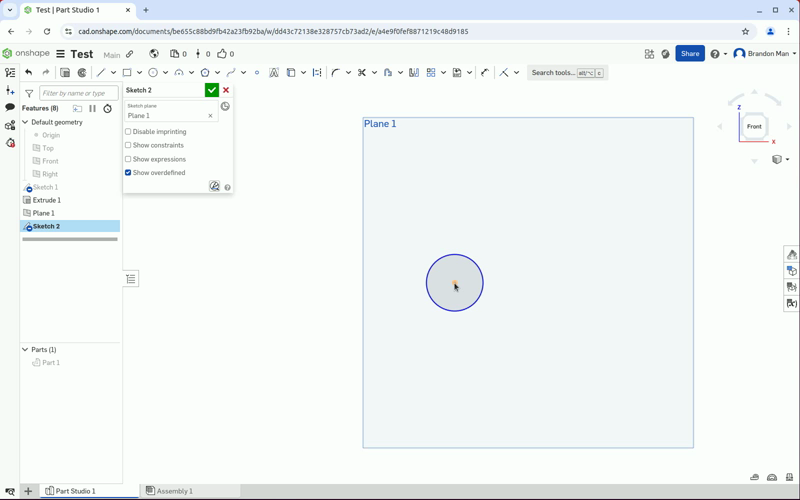
click(454, 282)
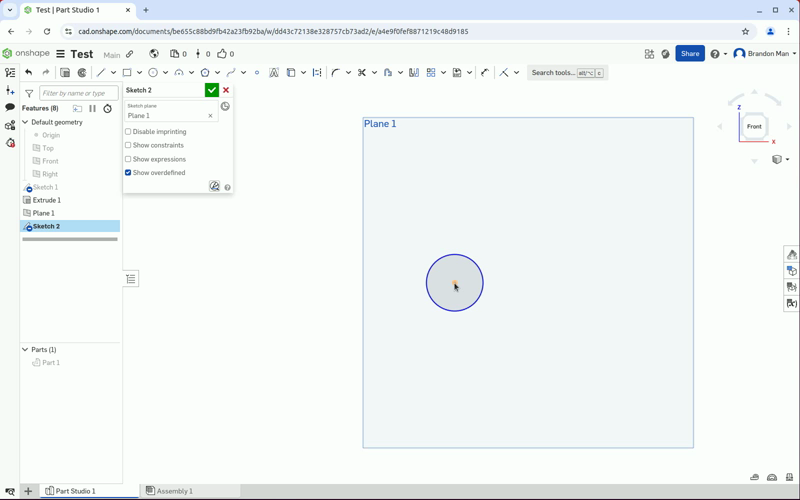
scroll(-6)
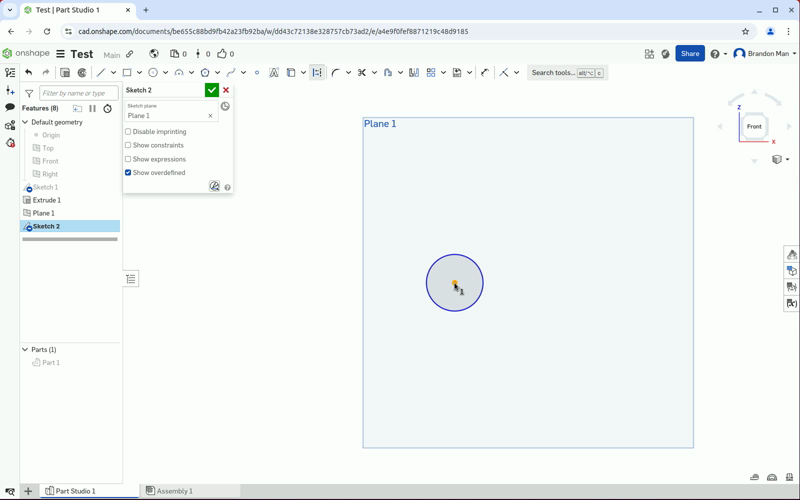
scroll(-6)
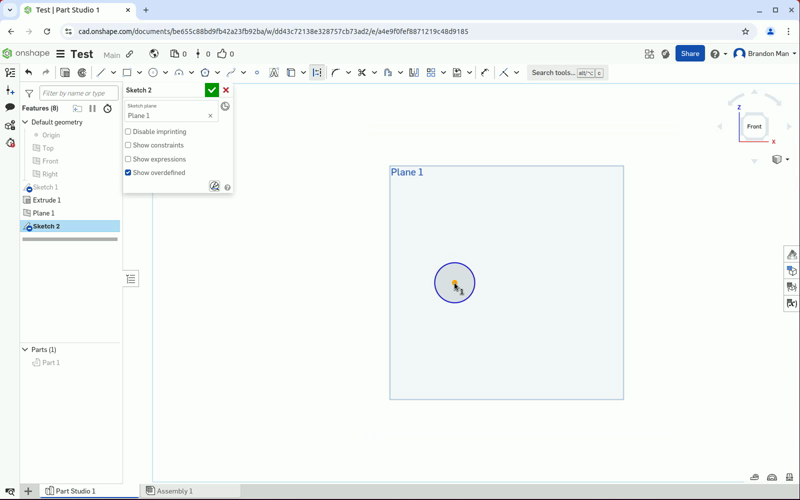
scroll(-6)
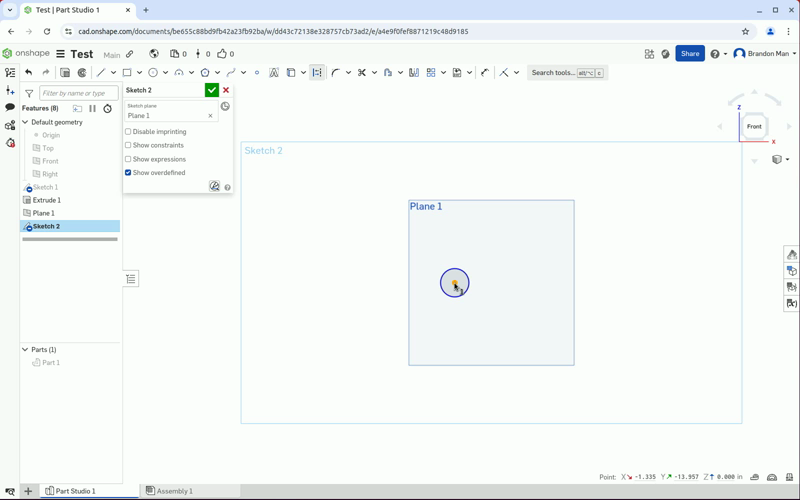
scroll(-6)
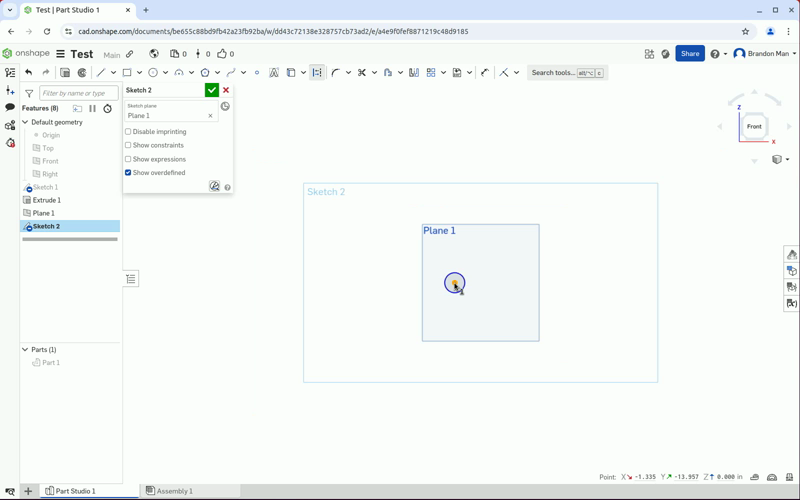
scroll(-6)
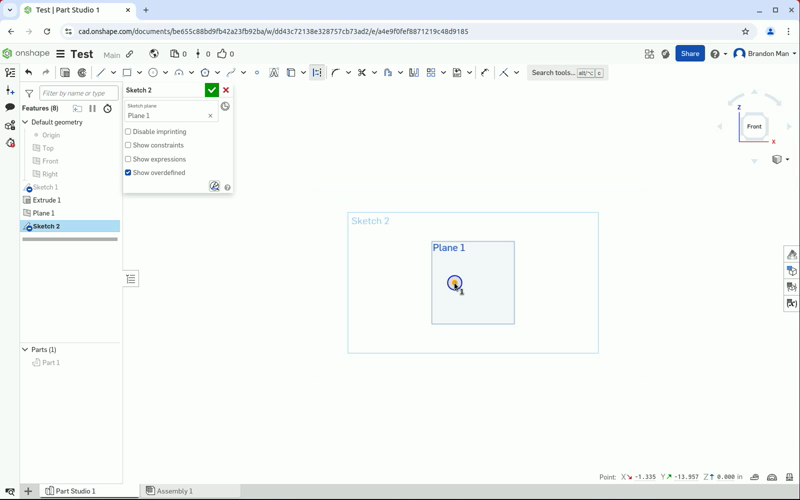
scroll(-6)
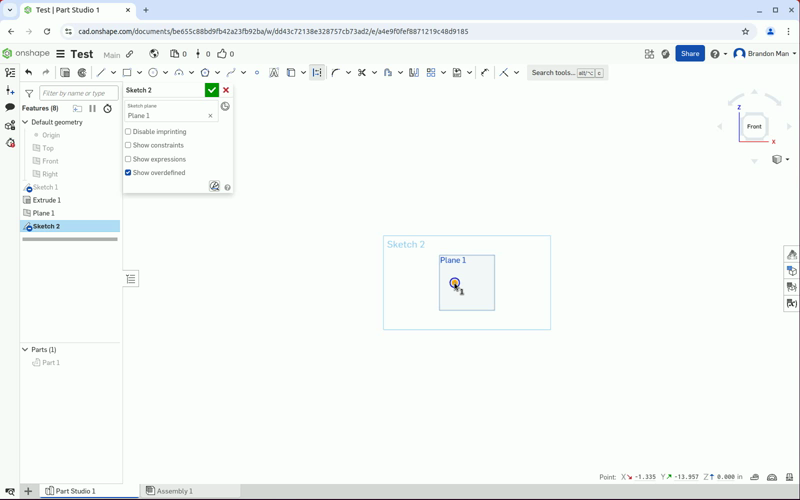
scroll(-6)
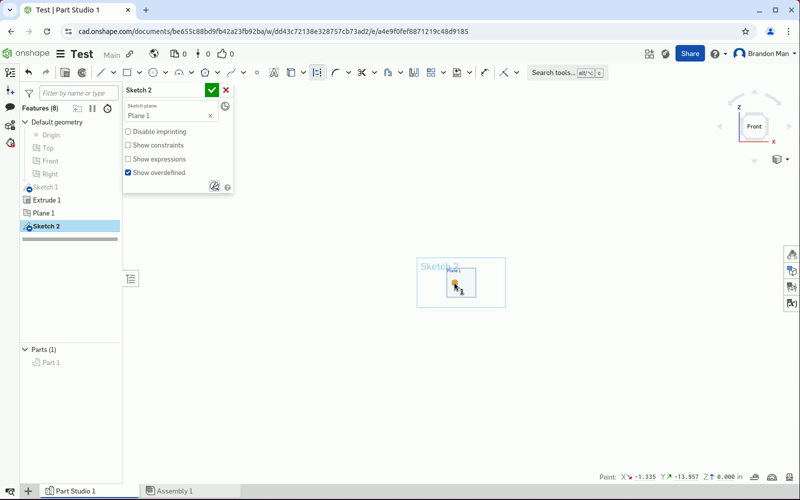
mouse_move(73, 352)
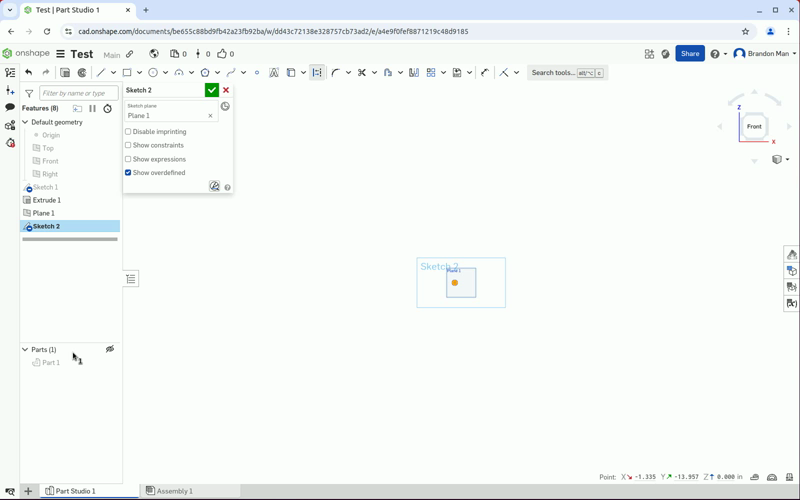
key(shift+y)
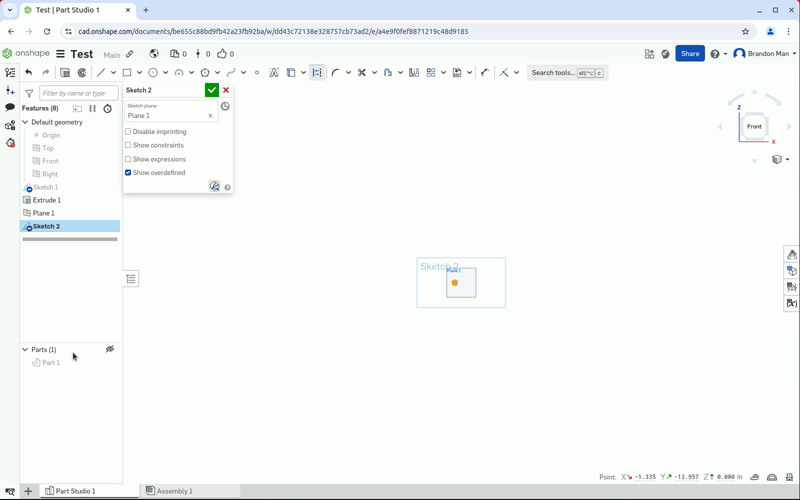
key(shift+e)
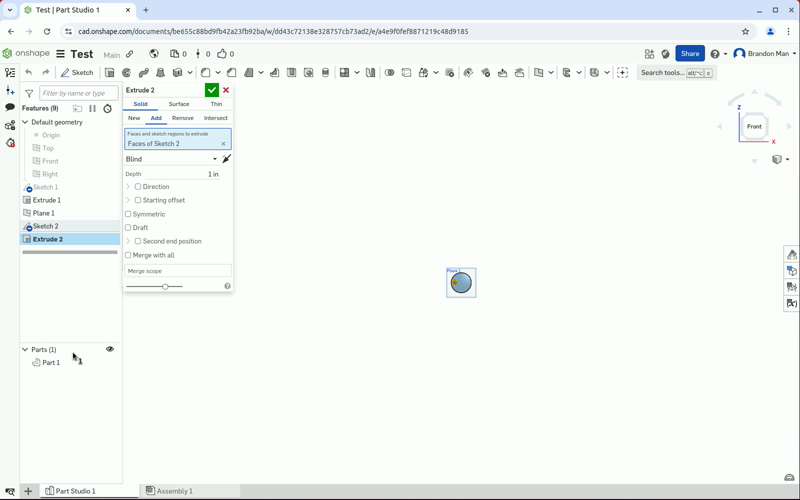
mouse_move(143, 106)
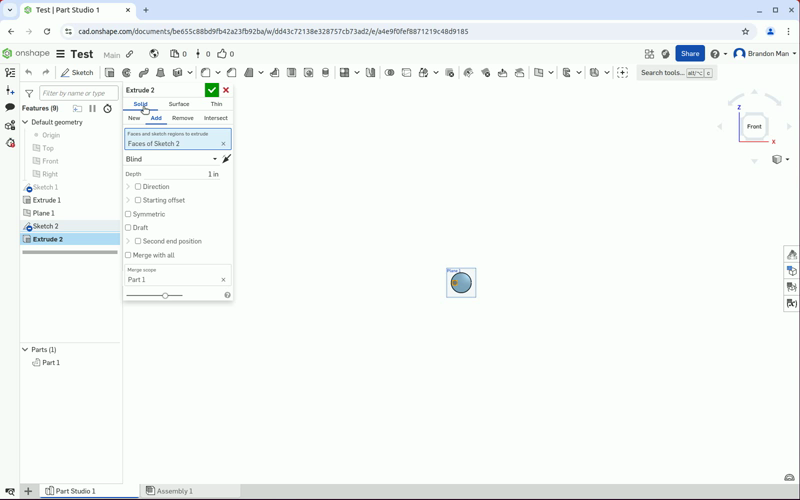
click(143, 106)
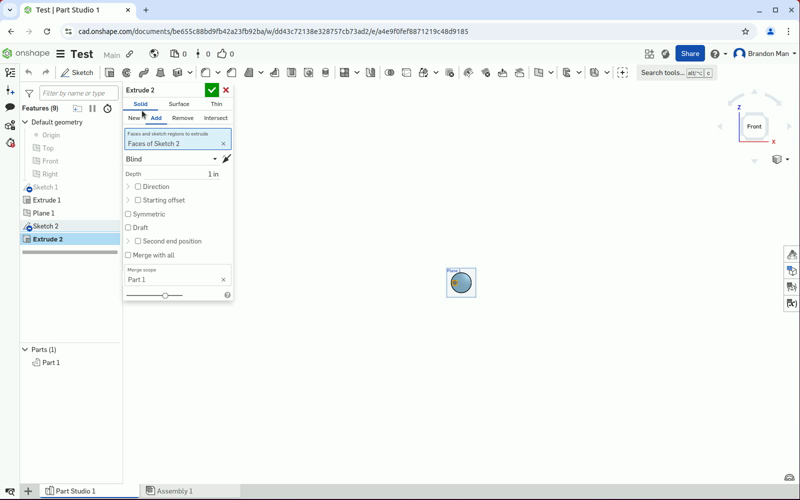
mouse_move(137, 120)
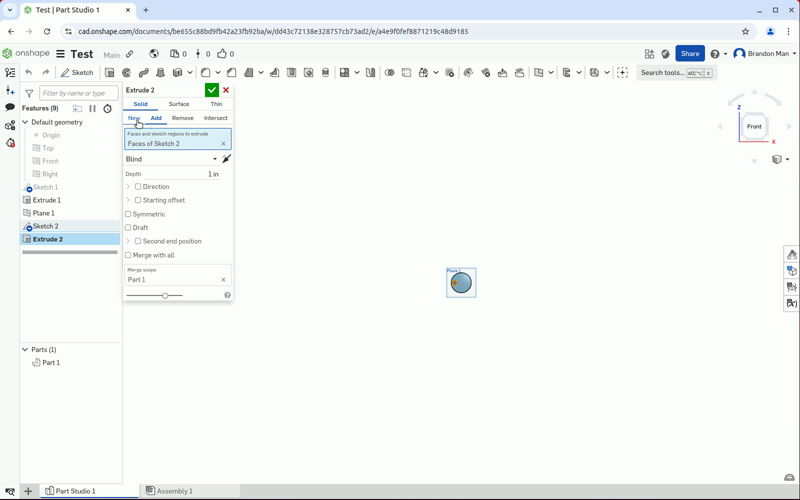
click(137, 120)
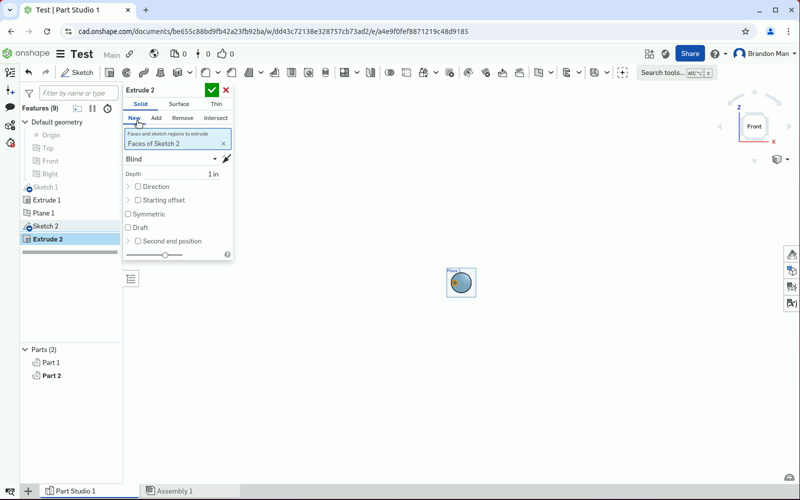
key(tab, 4)
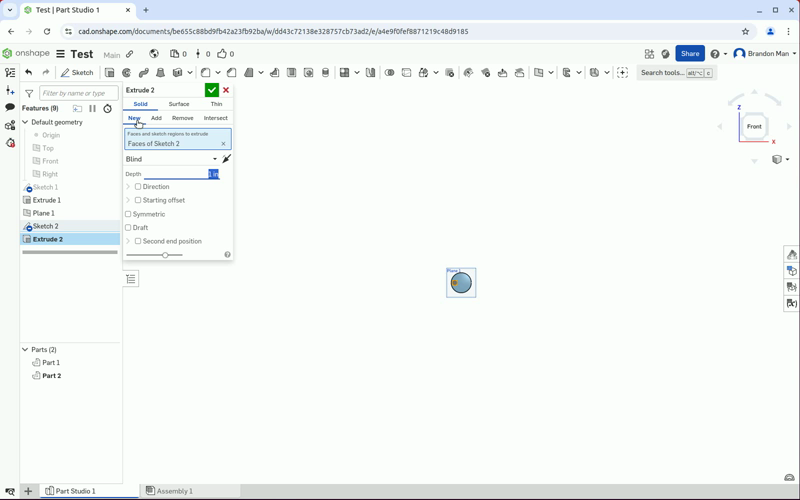
text(6.018)
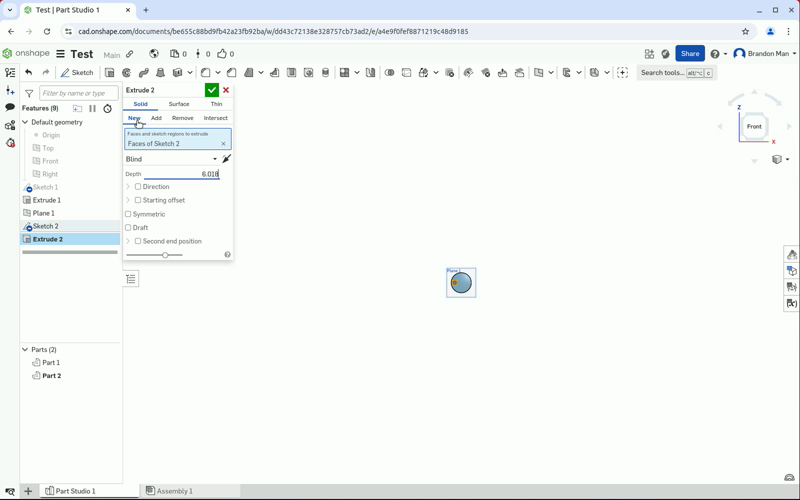
key(enter)
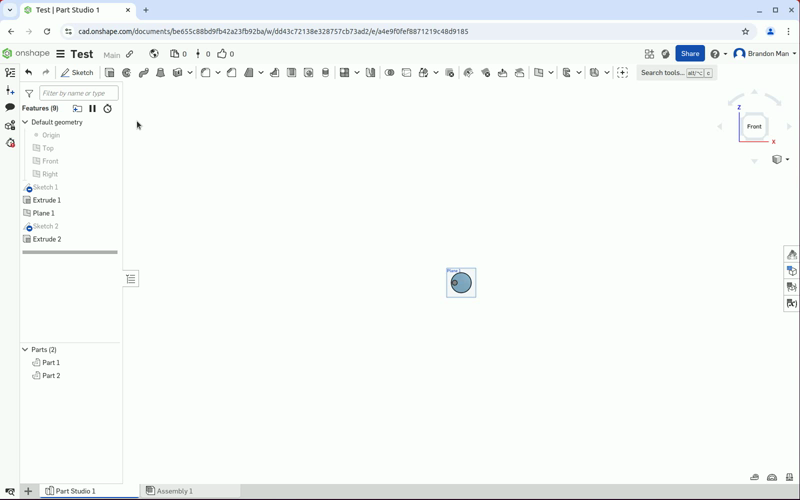
key(shift+h)
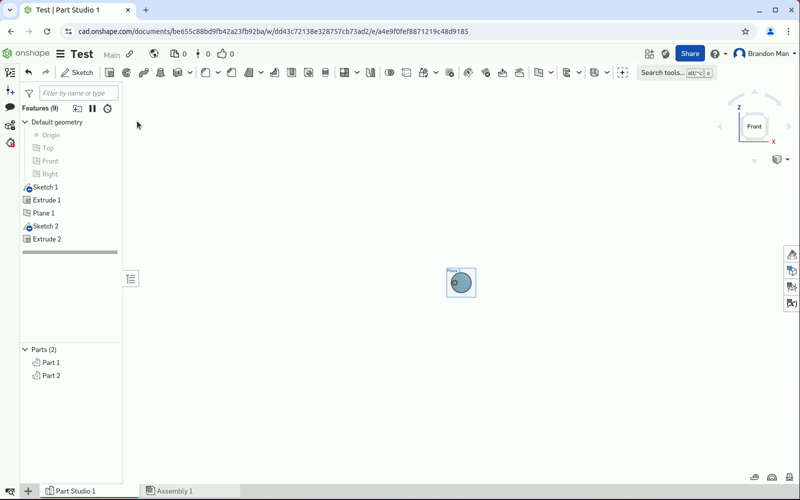
key(shift+h)
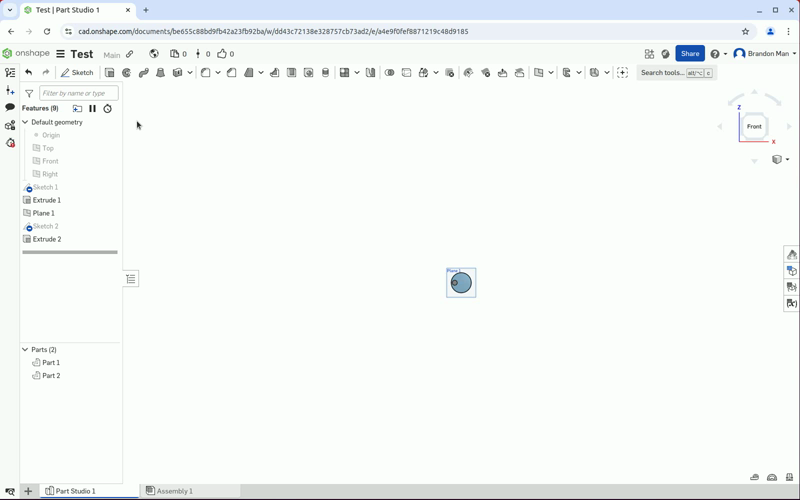
mouse_move(73, 189)
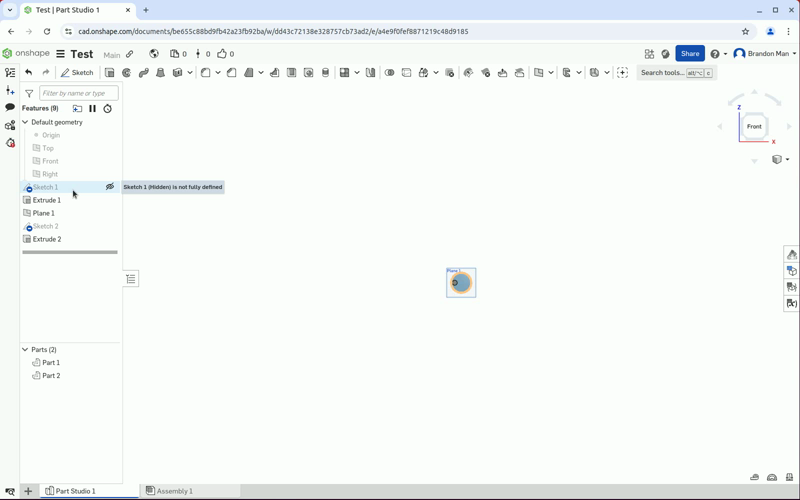
click(73, 189)
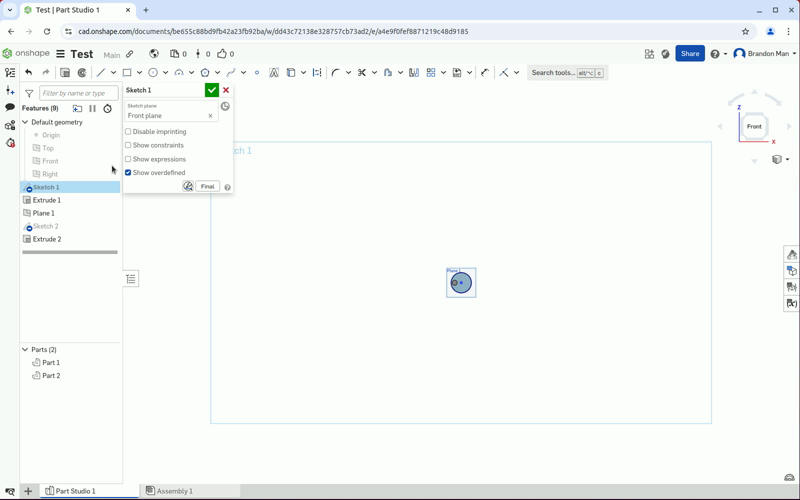
mouse_move(229, 92)
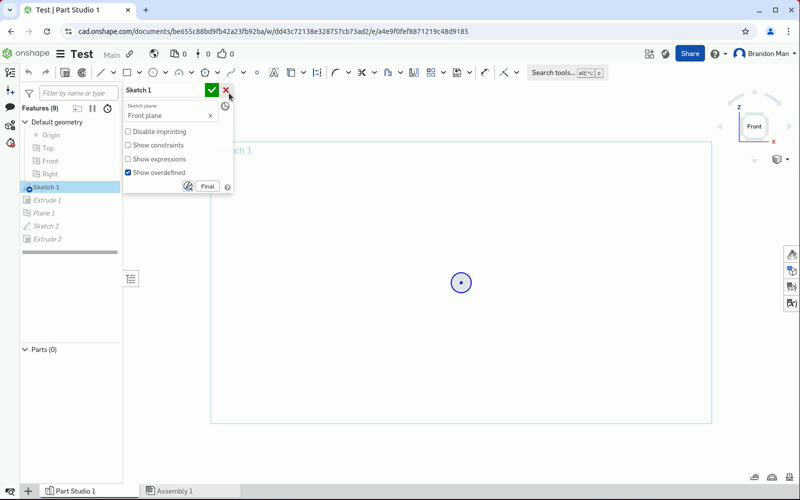
click(229, 92)
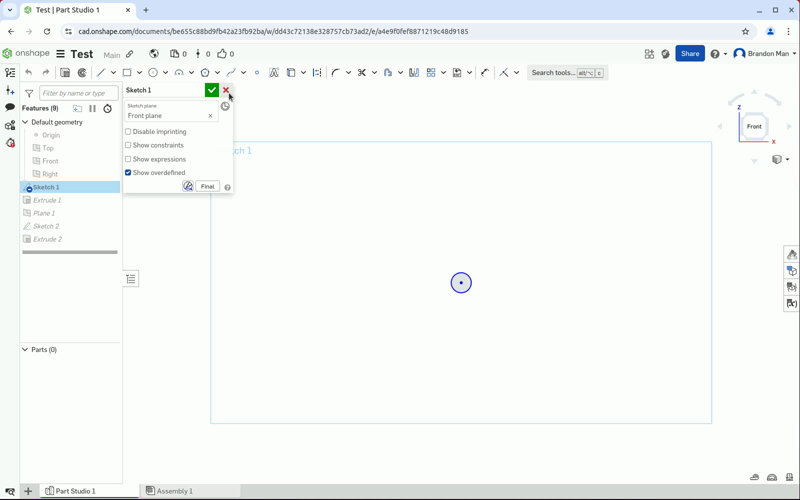
key(shift+s)
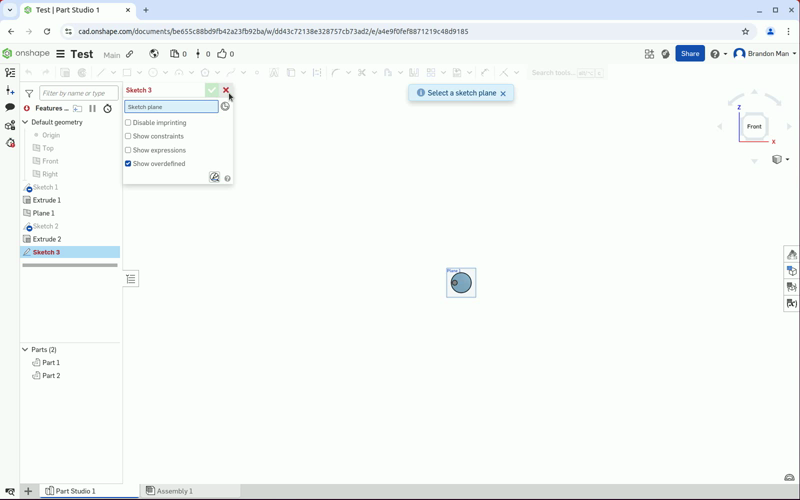
mouse_move(73, 215)
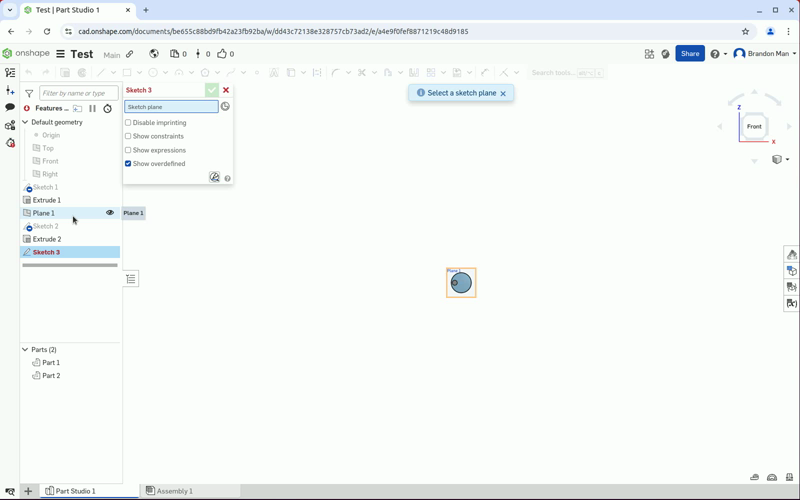
click(73, 215)
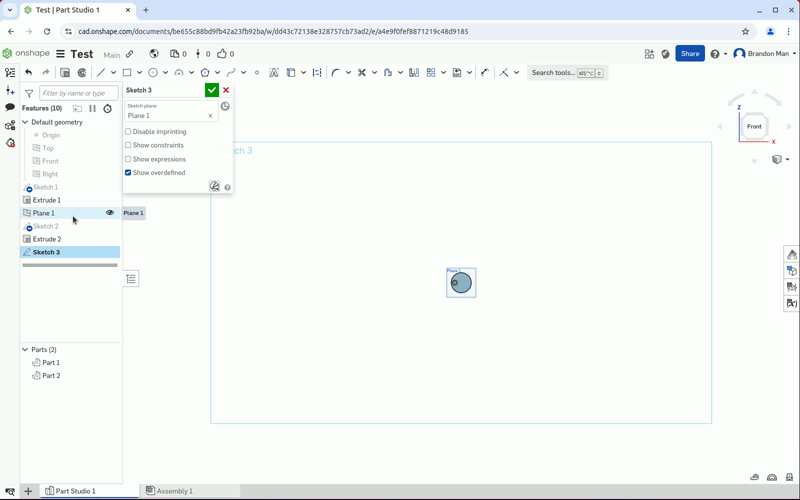
mouse_move(73, 352)
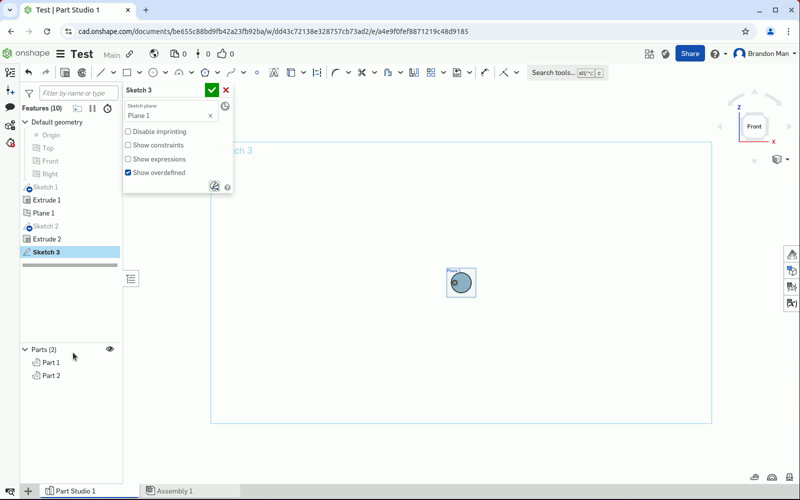
key(y)
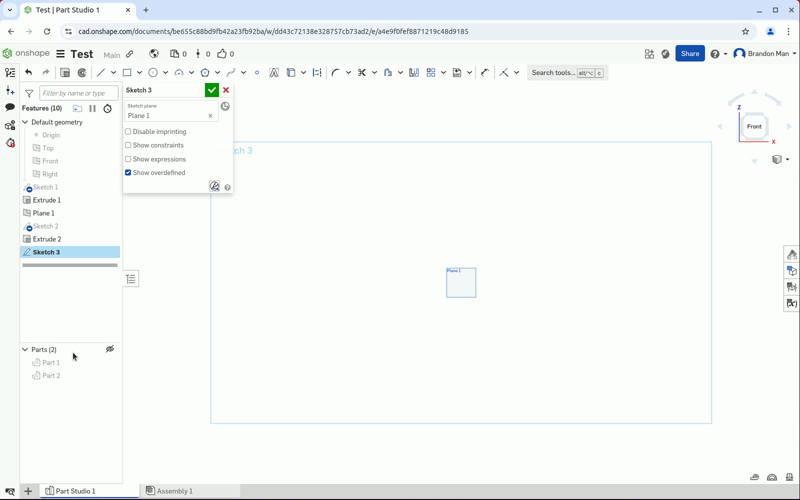
key(c)
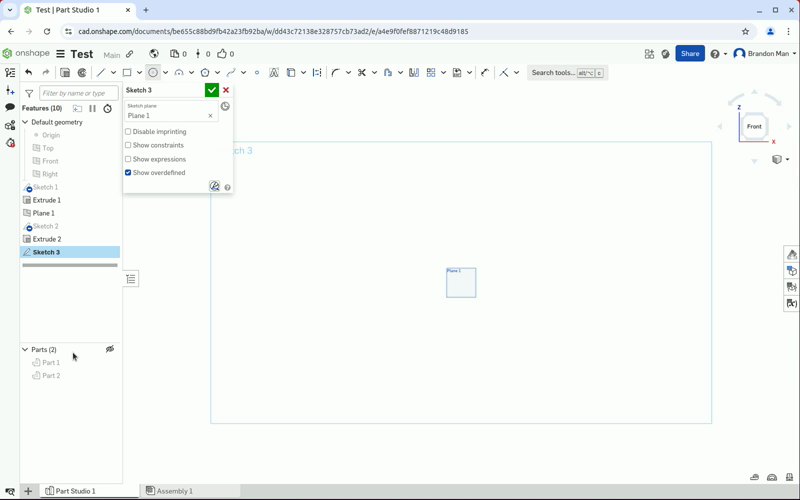
key_down(shift)
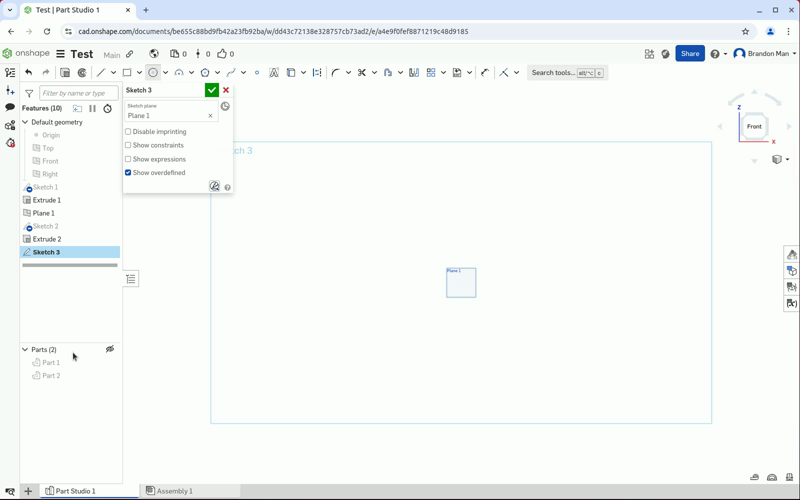
mouse_move(467, 282)
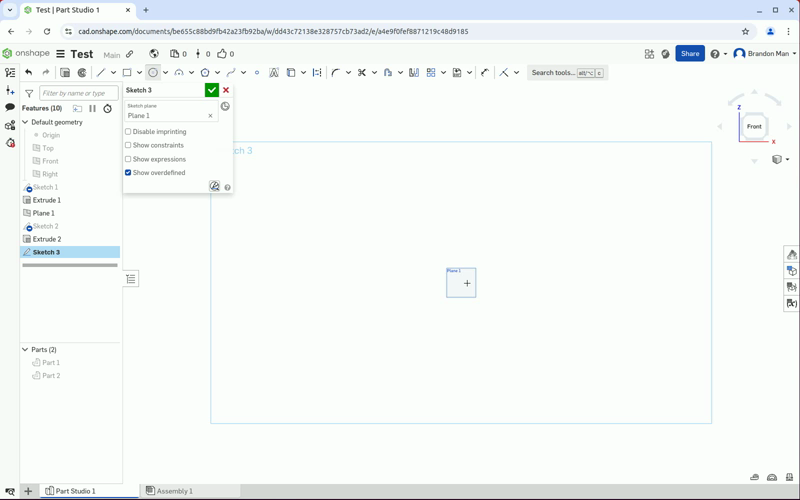
click(467, 282)
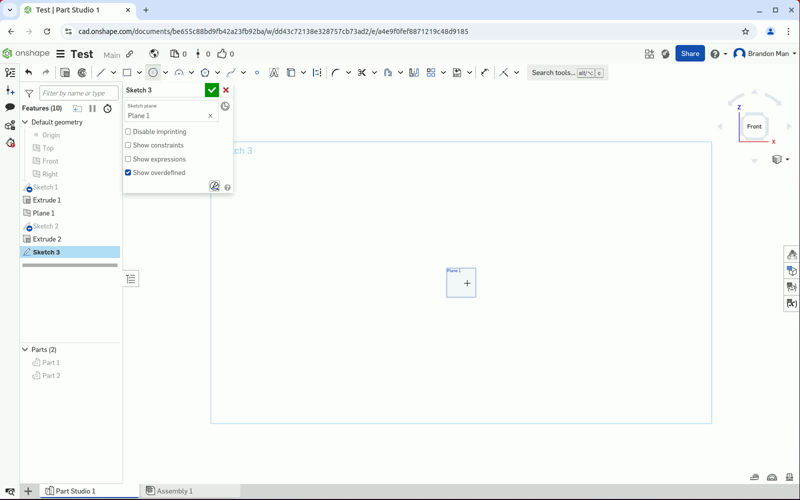
key_up(shift)
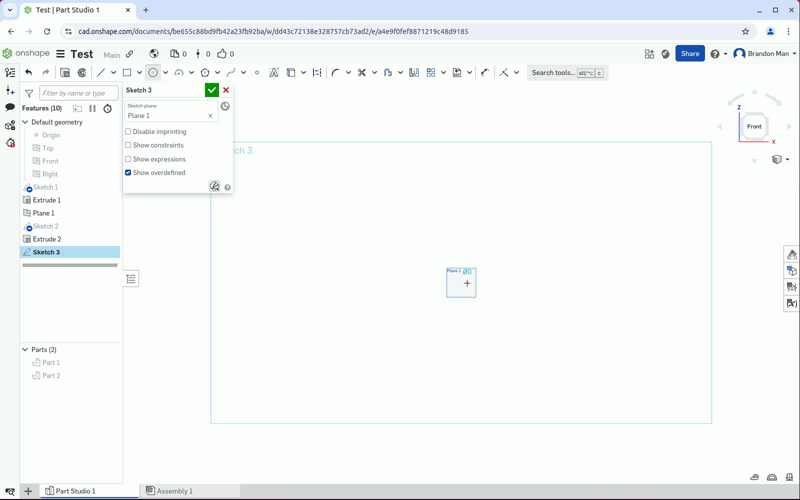
mouse_move(470, 282)
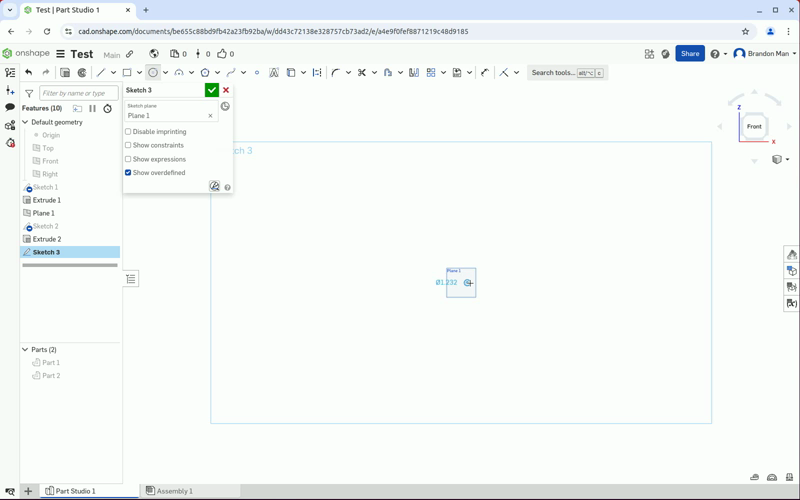
click(470, 282)
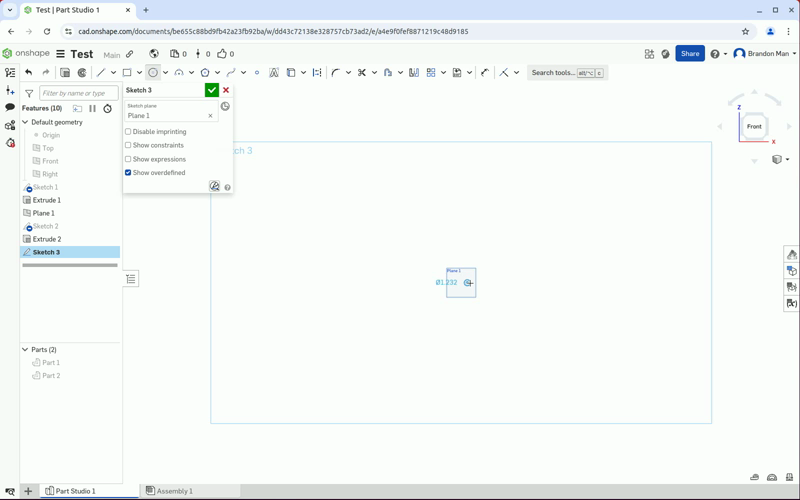
key(esc)
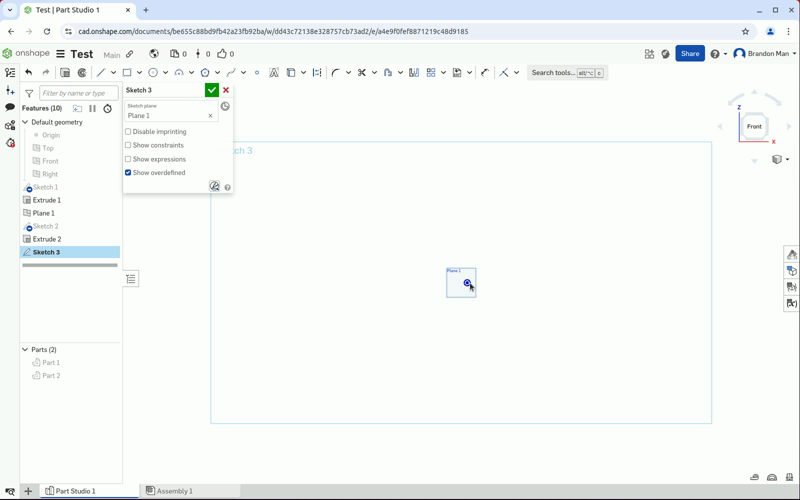
mouse_move(465, 284)
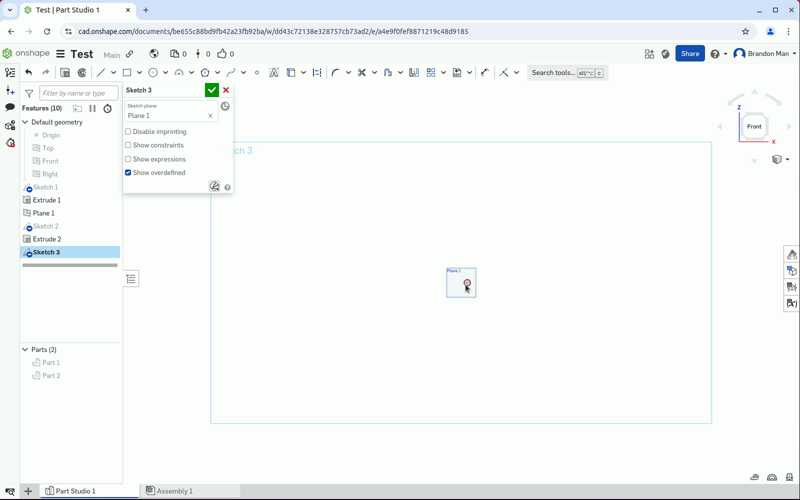
scroll(6)
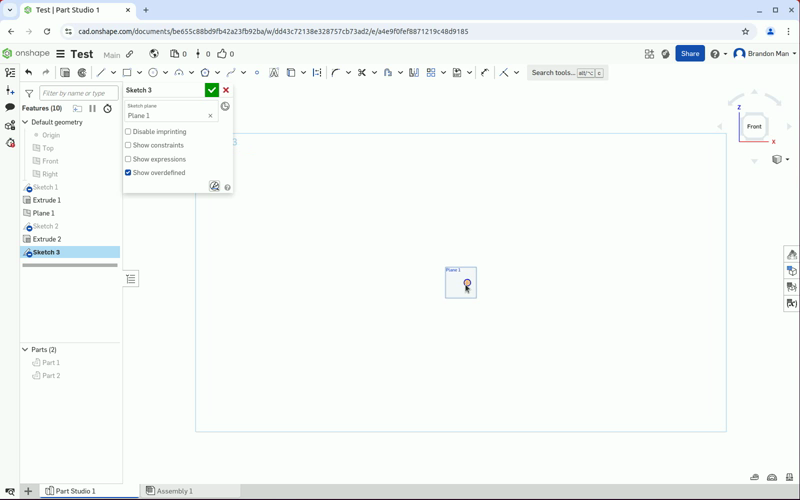
scroll(6)
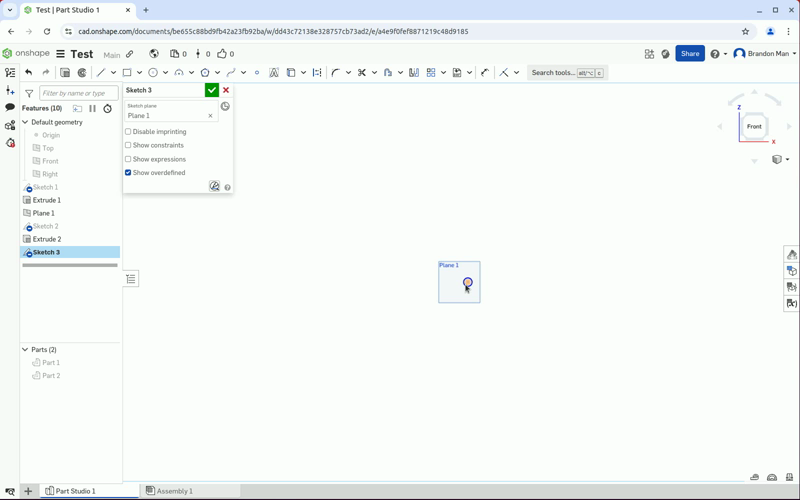
scroll(6)
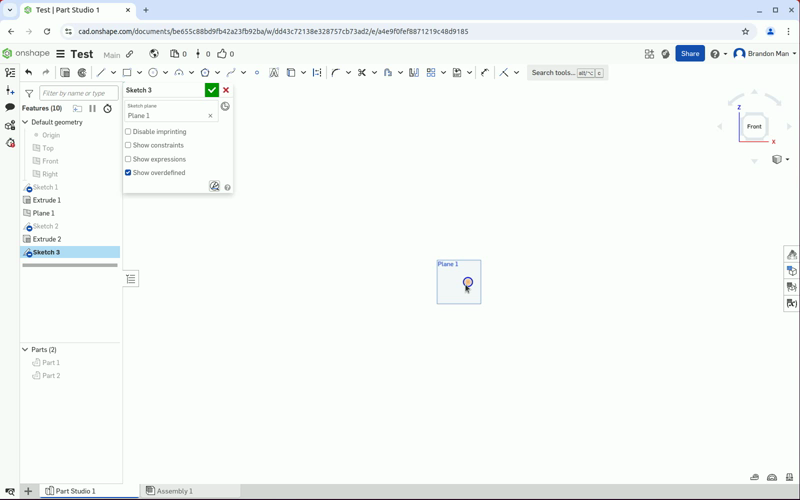
scroll(6)
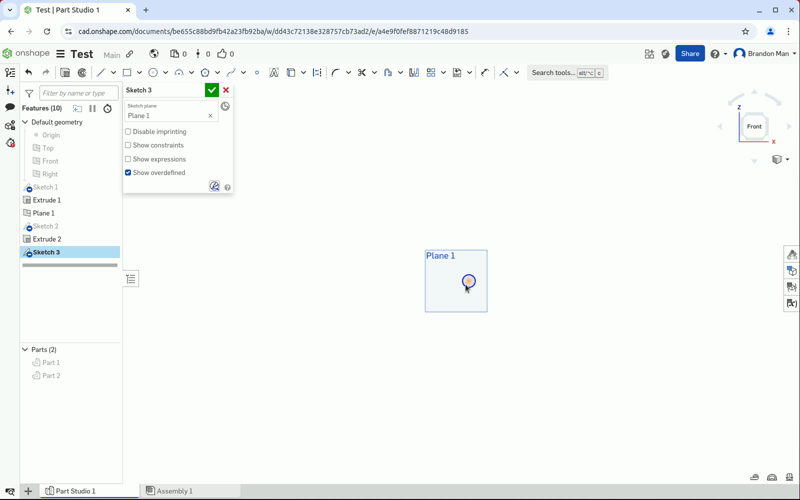
scroll(6)
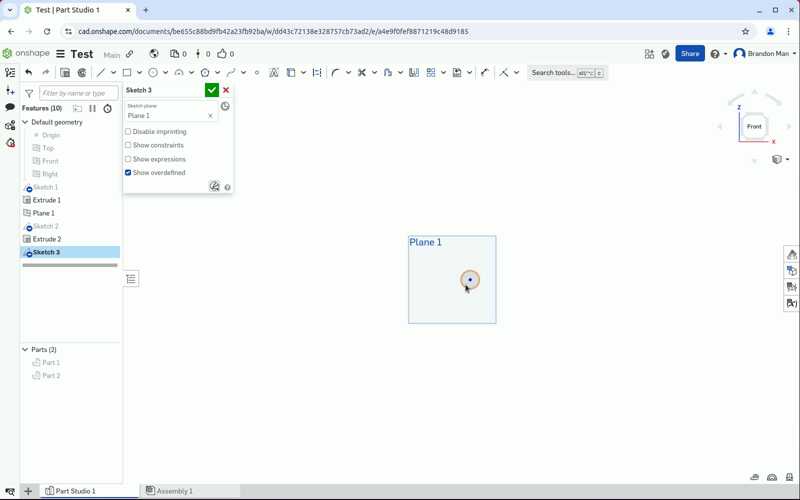
scroll(6)
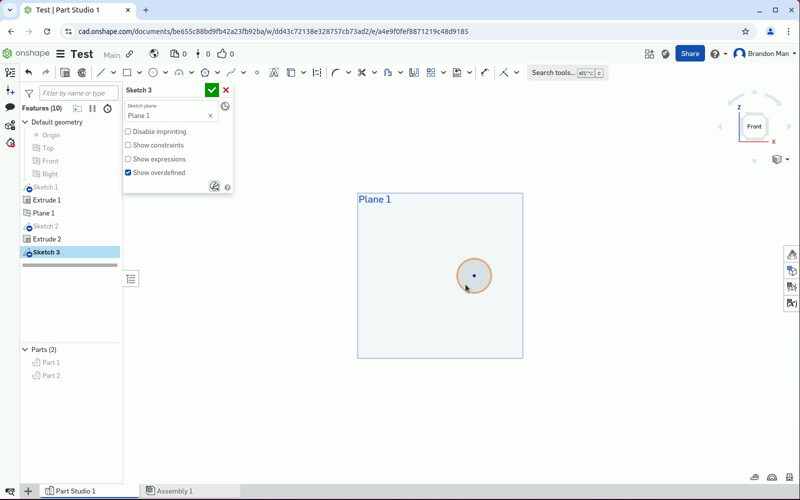
scroll(6)
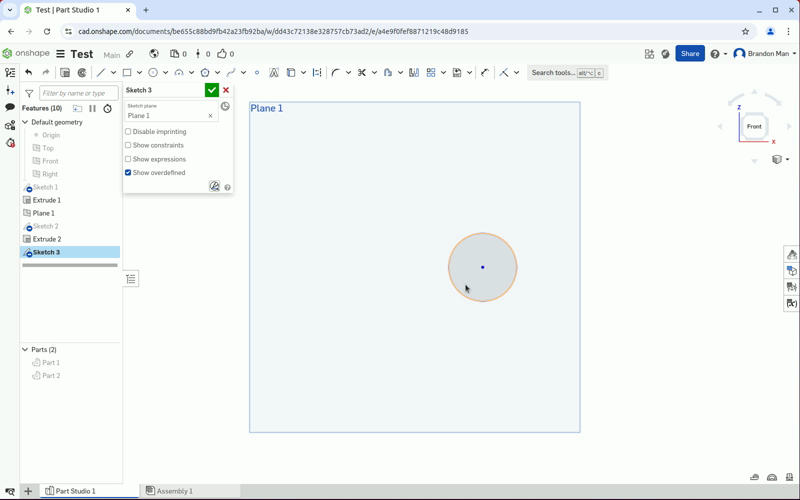
click(465, 284)
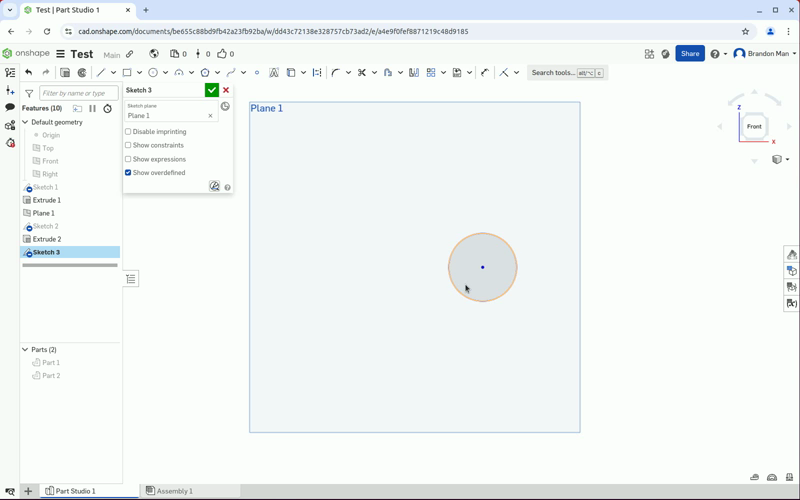
scroll(-6)
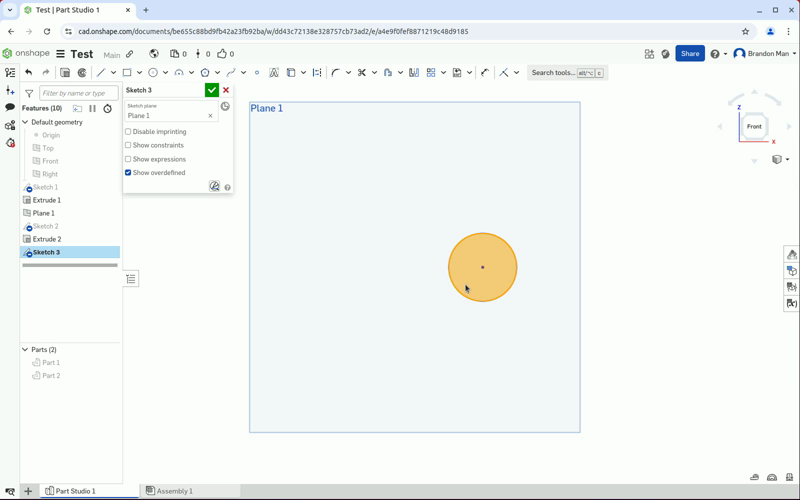
scroll(-6)
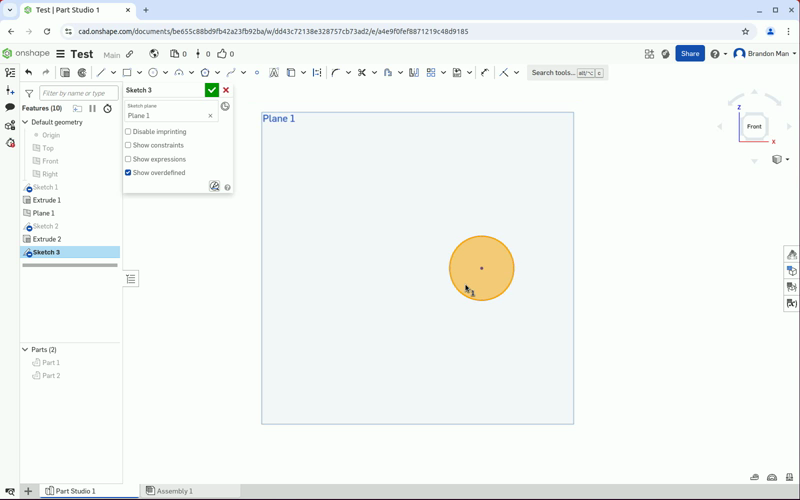
scroll(-6)
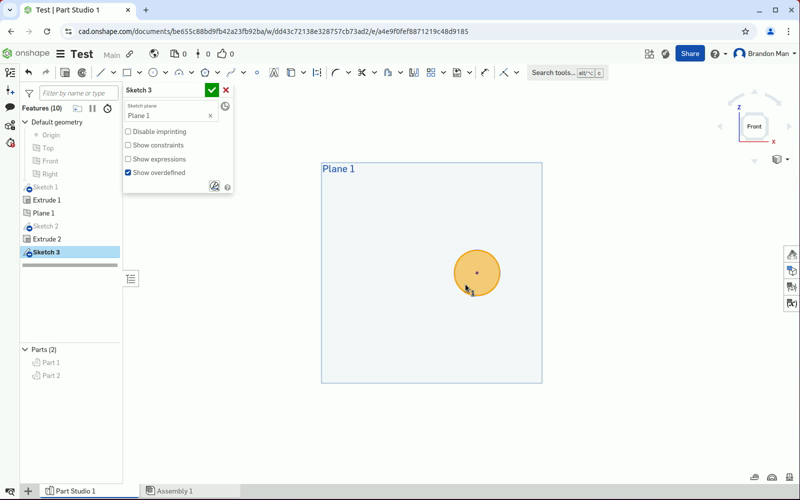
scroll(-6)
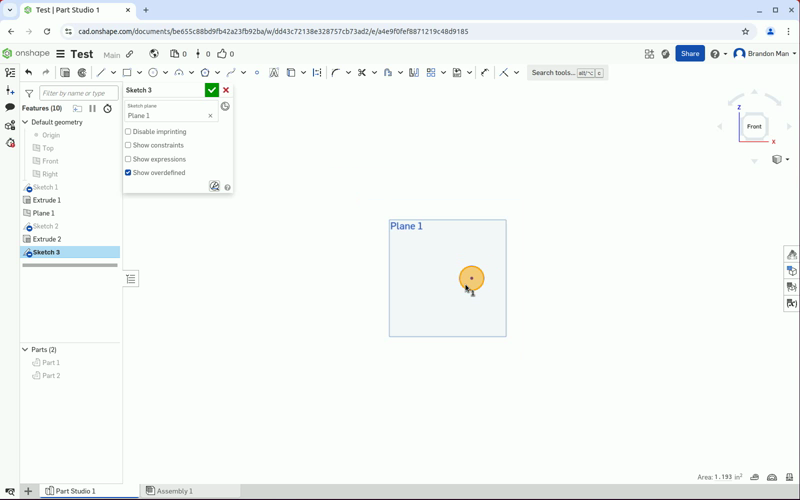
scroll(-6)
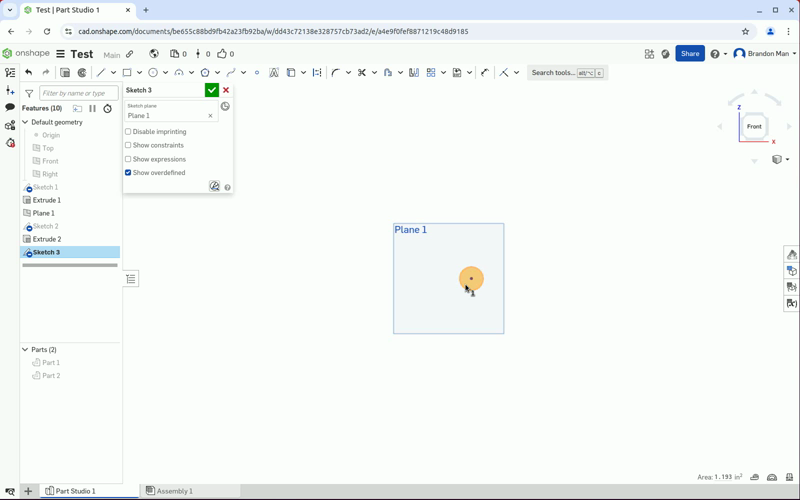
scroll(-6)
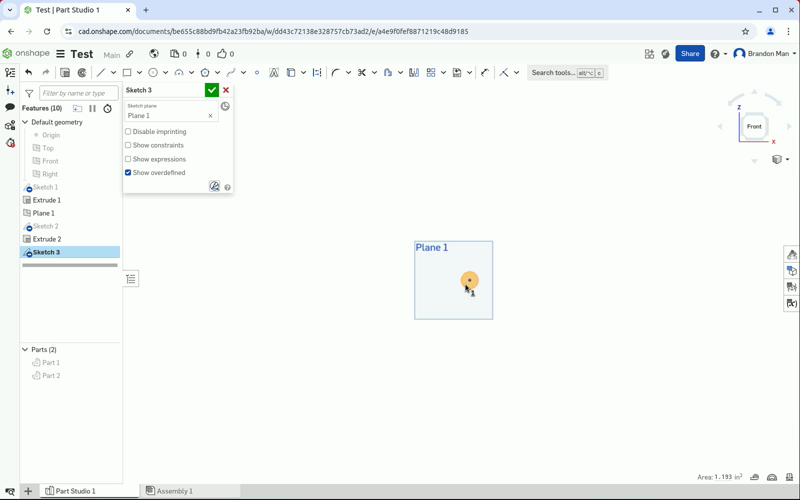
scroll(-6)
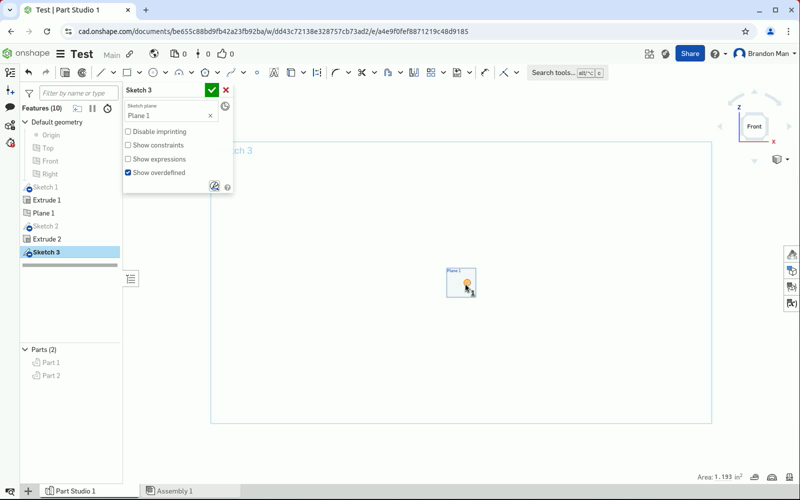
mouse_move(73, 352)
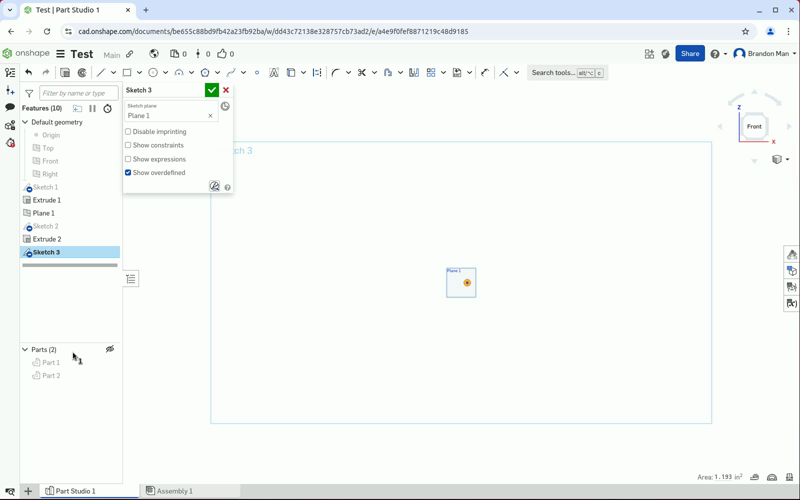
key(shift+y)
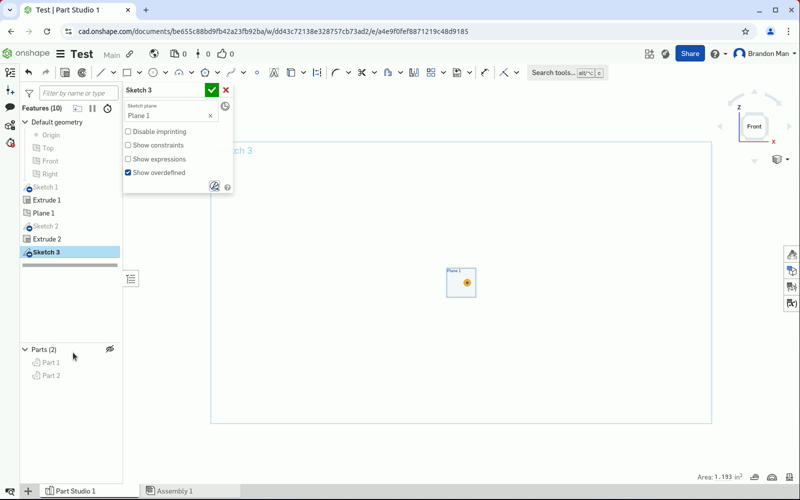
key(shift+e)
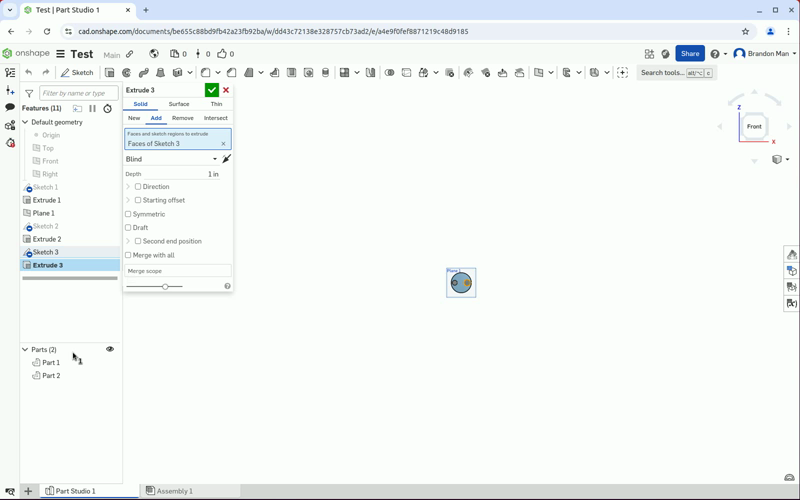
mouse_move(143, 106)
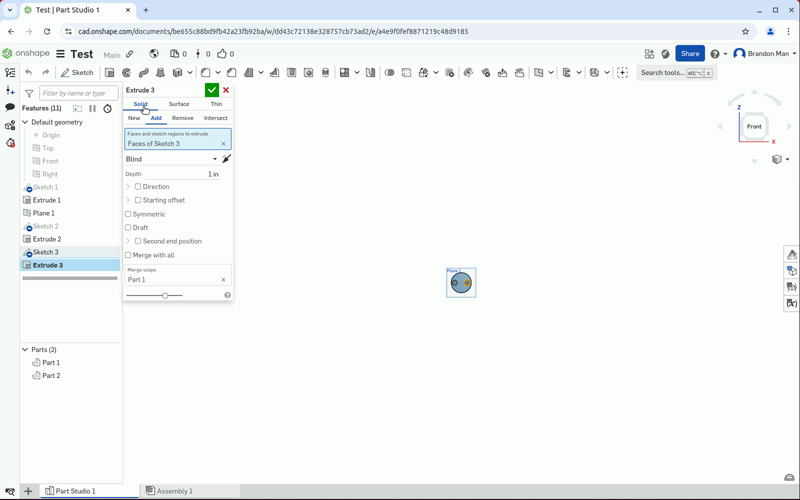
click(143, 106)
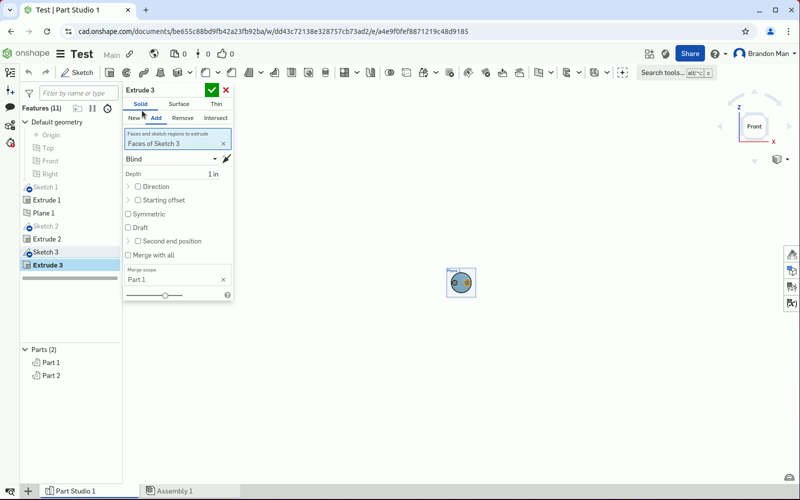
mouse_move(137, 120)
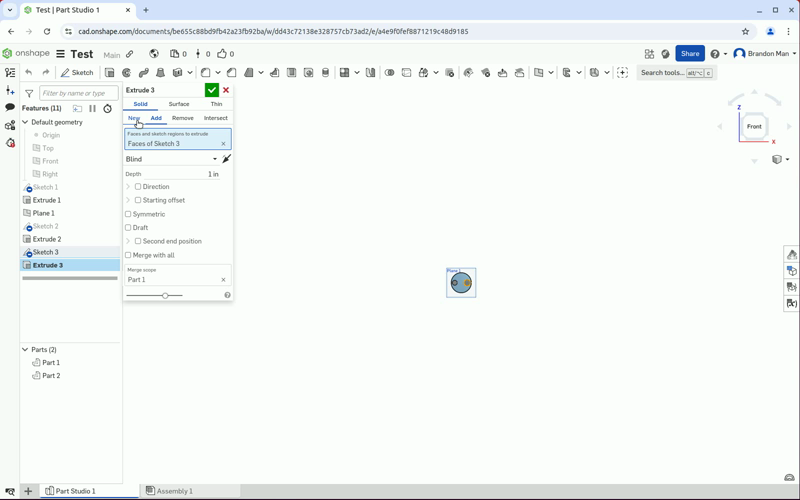
click(137, 120)
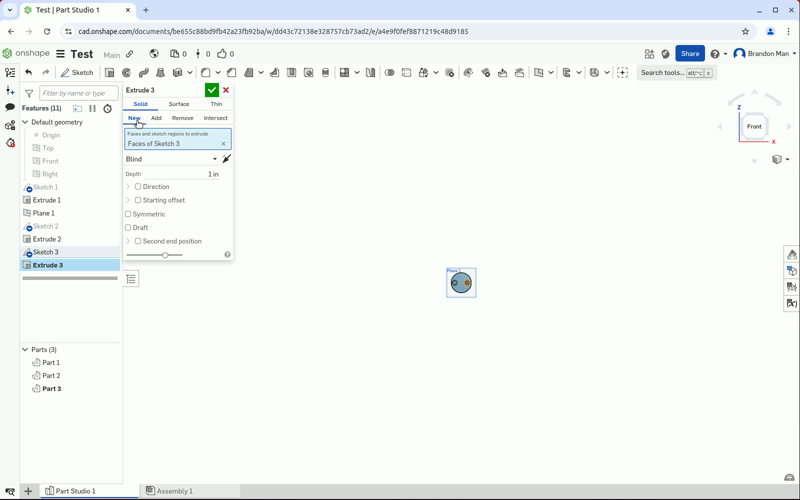
key(tab, 4)
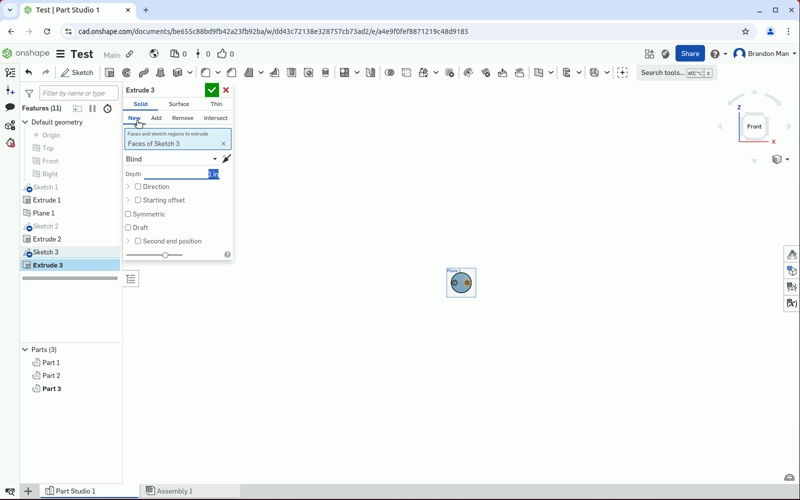
text(6.018)
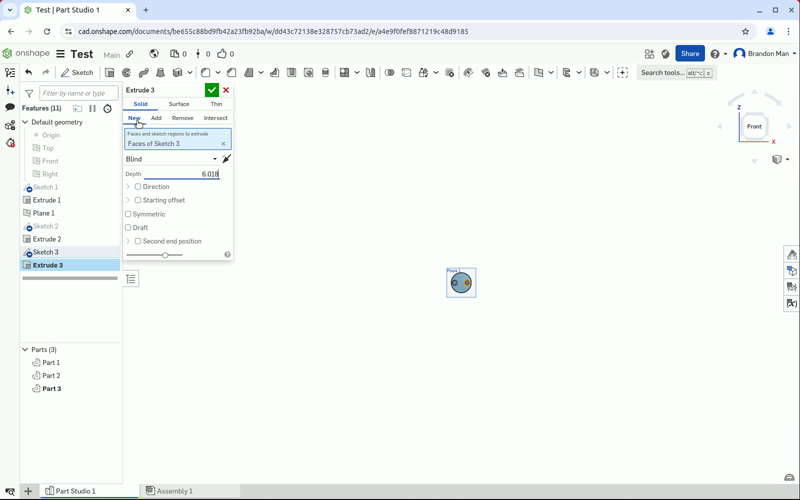
key(enter)
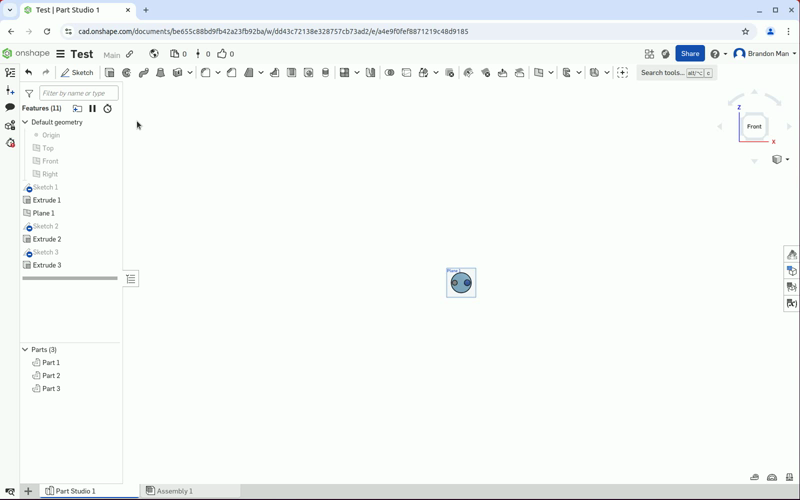
key(shift+h)
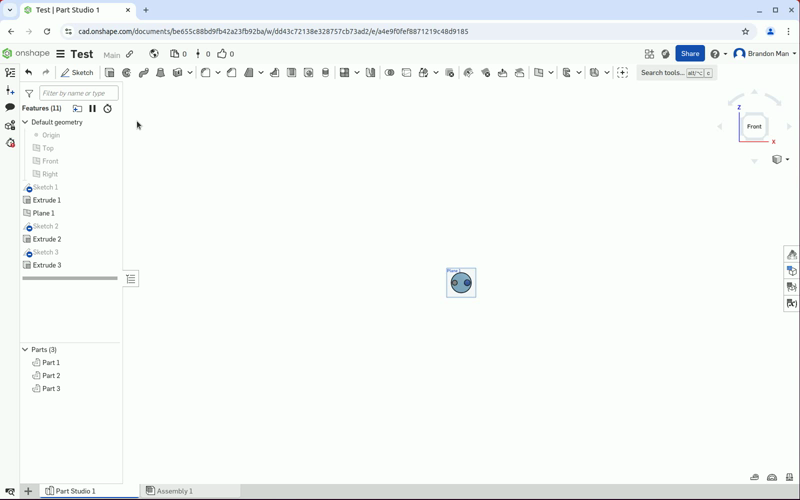
key(shift+h)
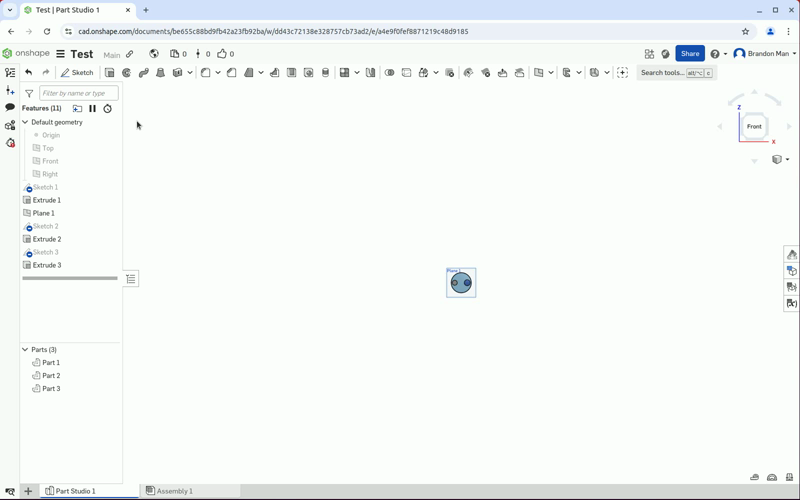
mouse_move(73, 189)
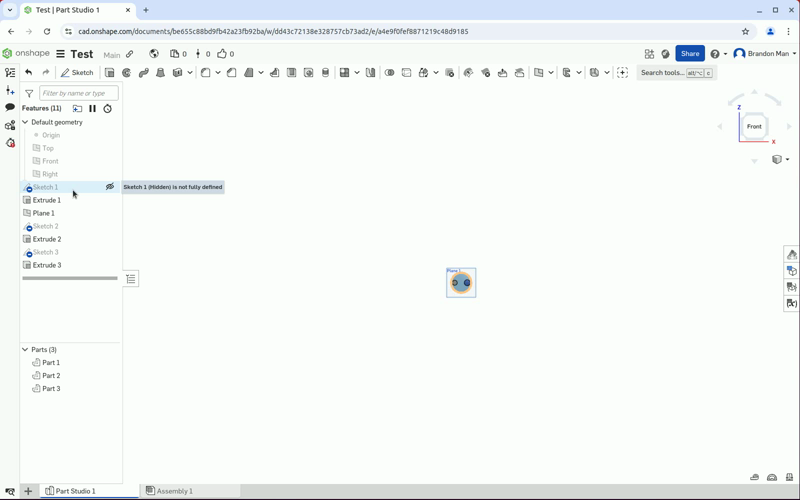
click(73, 189)
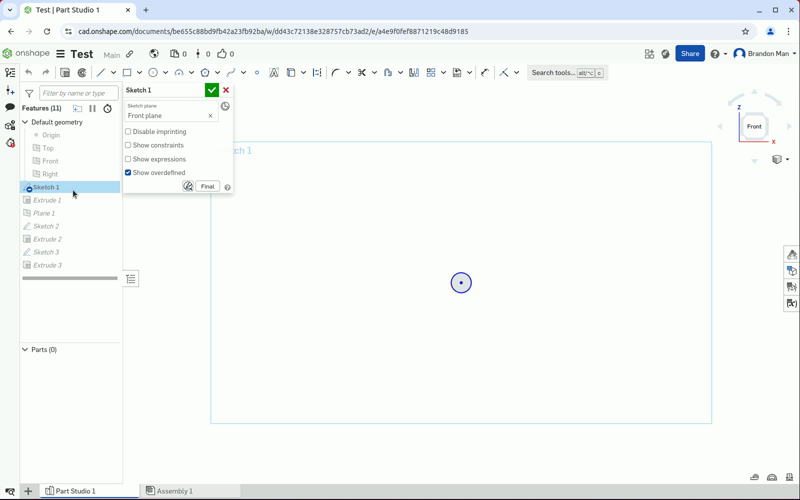
mouse_move(229, 92)
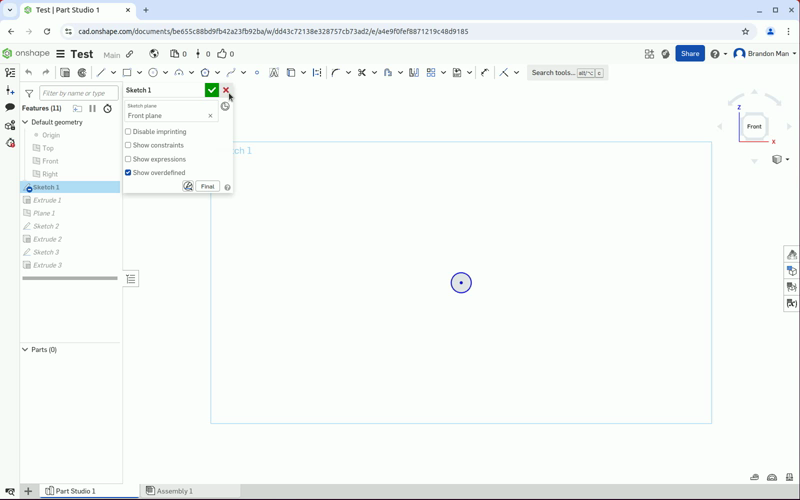
click(229, 92)
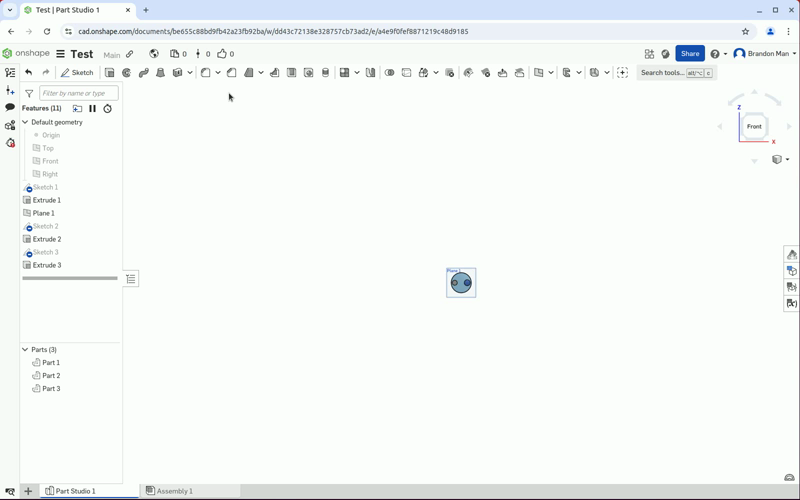
mouse_move(541, 75)
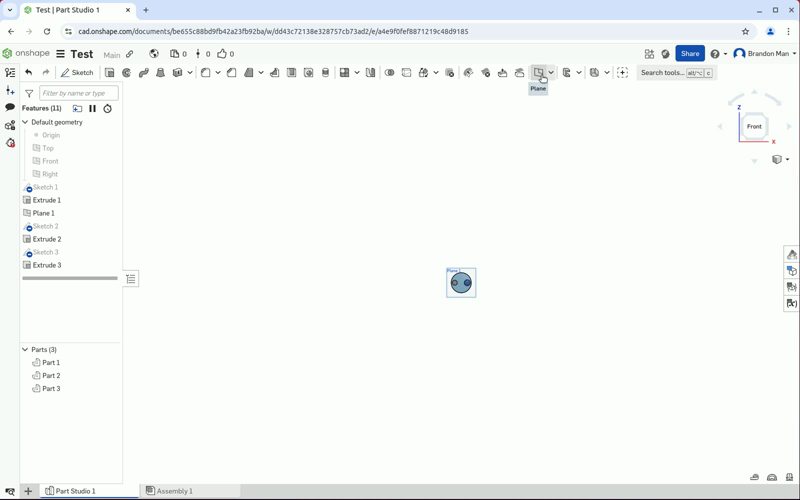
click(541, 75)
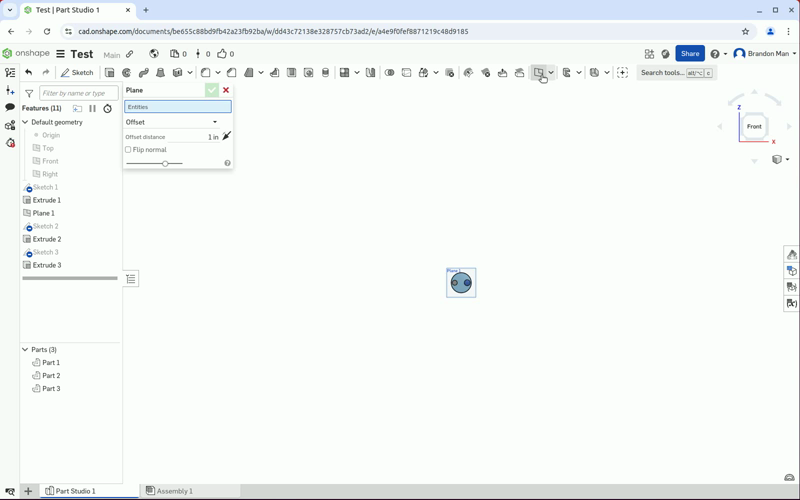
mouse_move(73, 163)
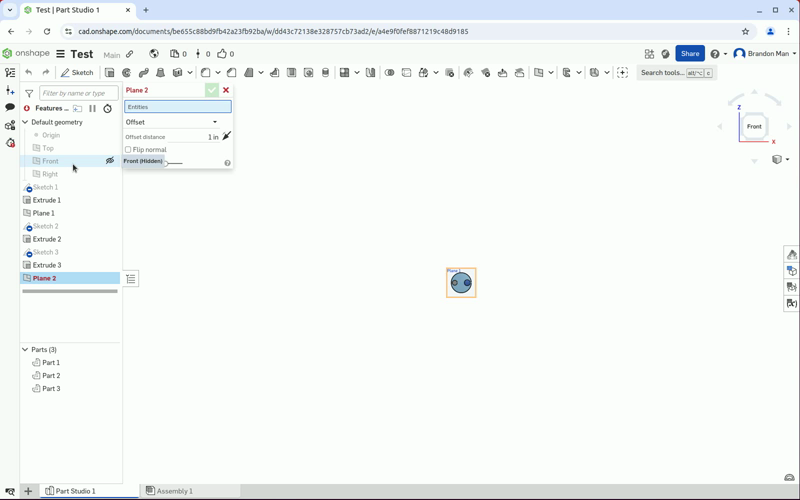
click(73, 163)
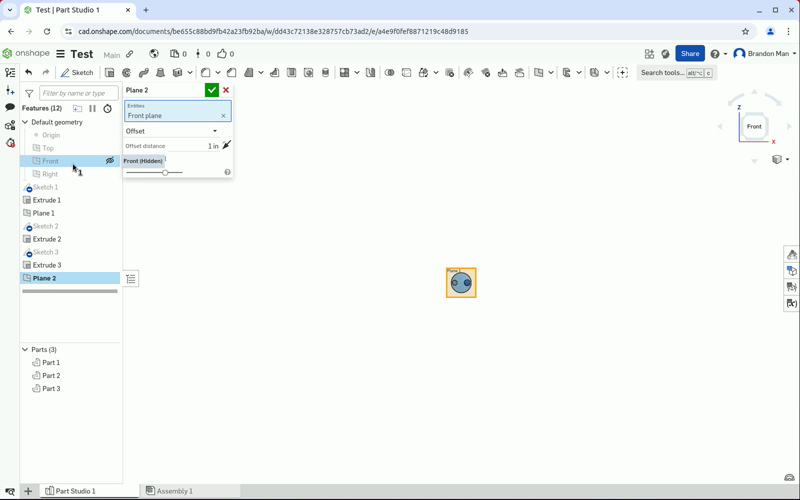
key(tab, 2)
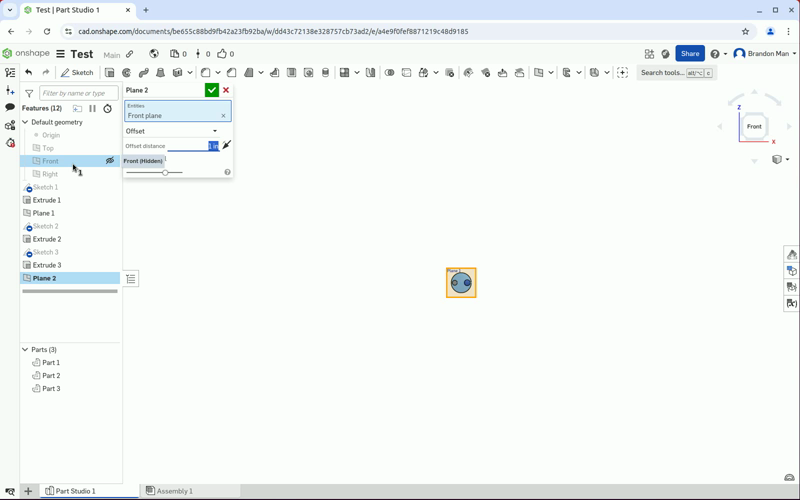
text(19.966)
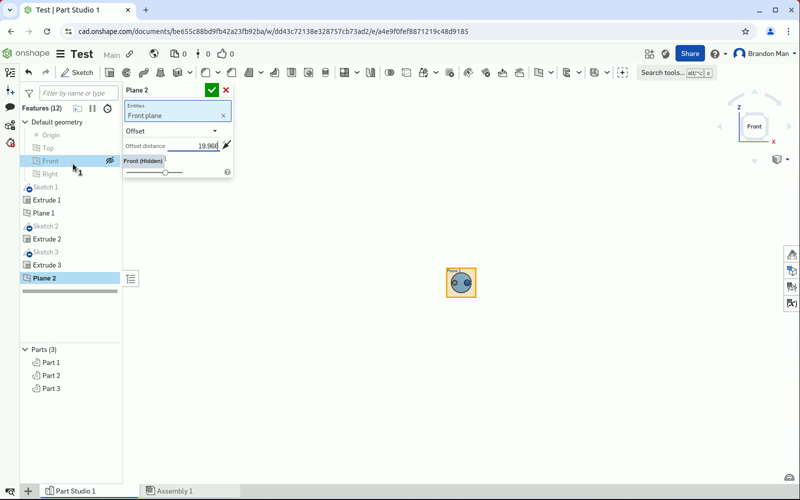
key(enter, 2)
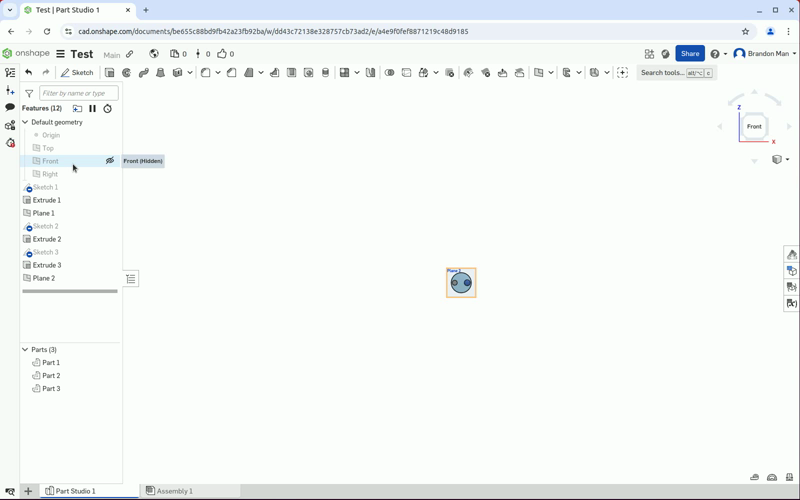
key(shift+s)
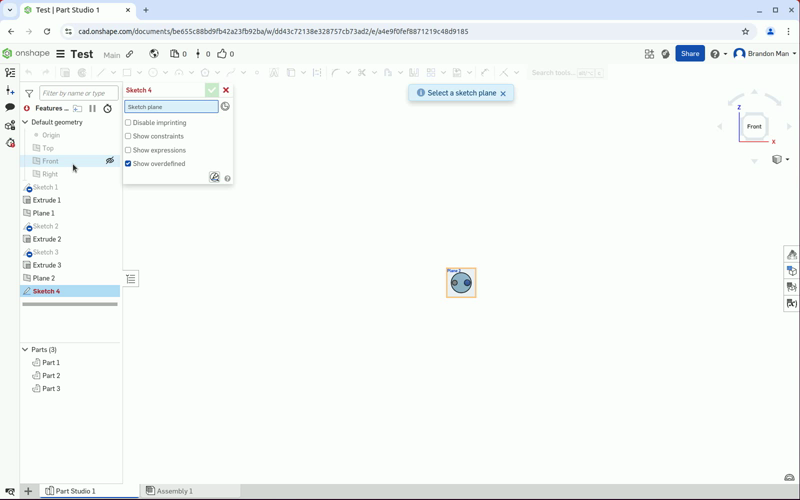
mouse_move(73, 280)
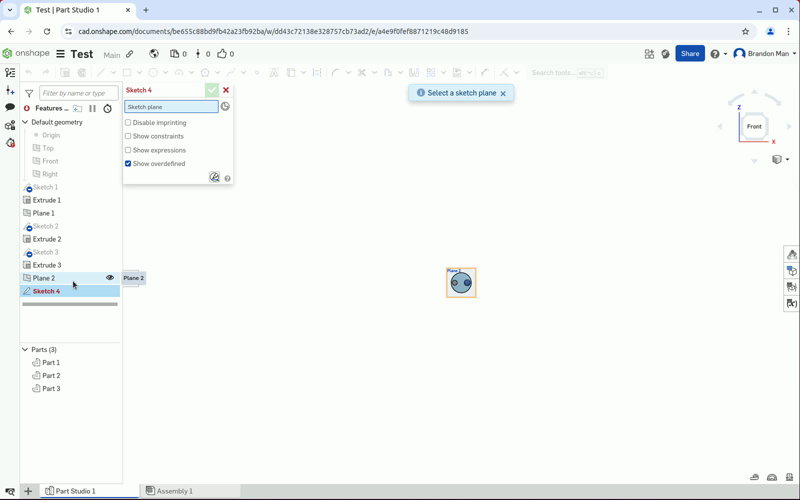
click(73, 280)
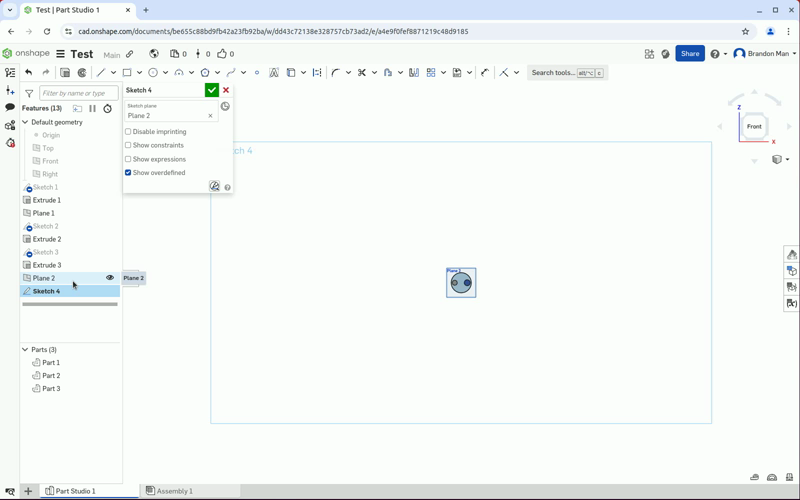
mouse_move(73, 352)
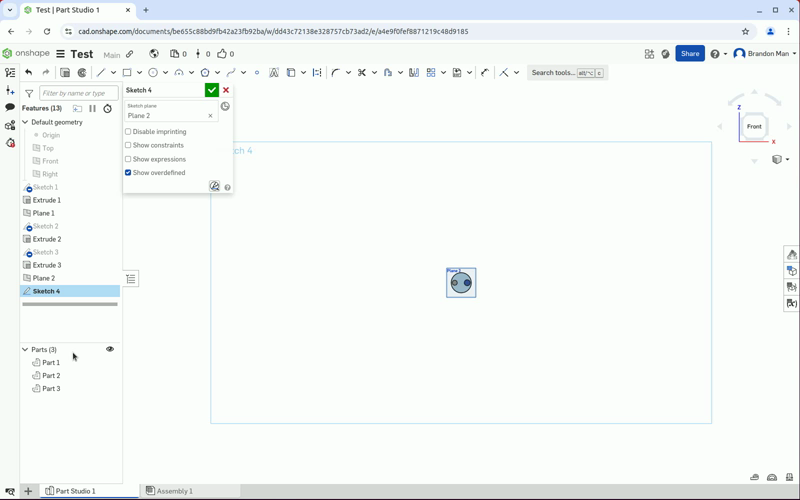
key(y)
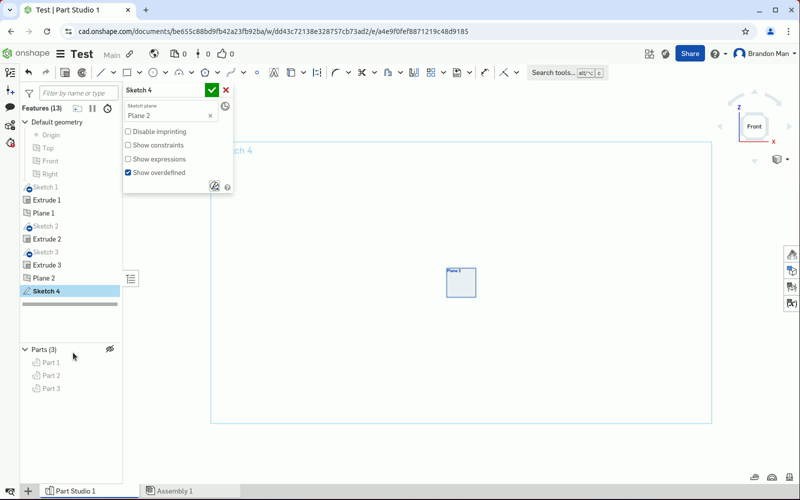
key(c)
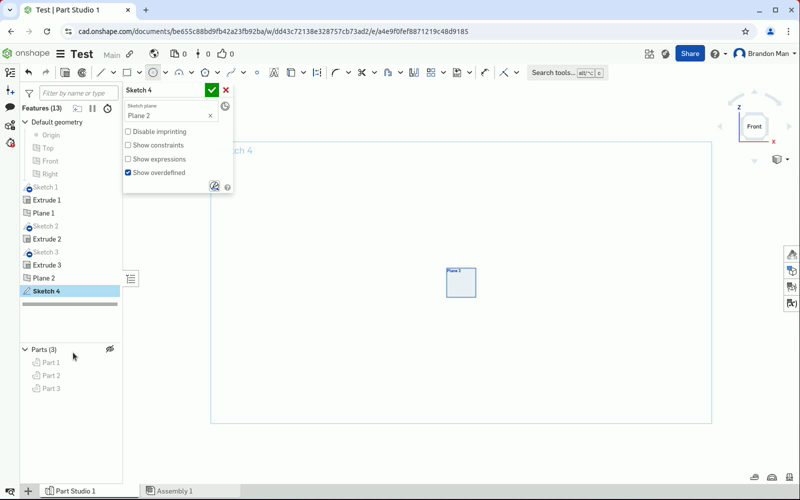
key_down(shift)
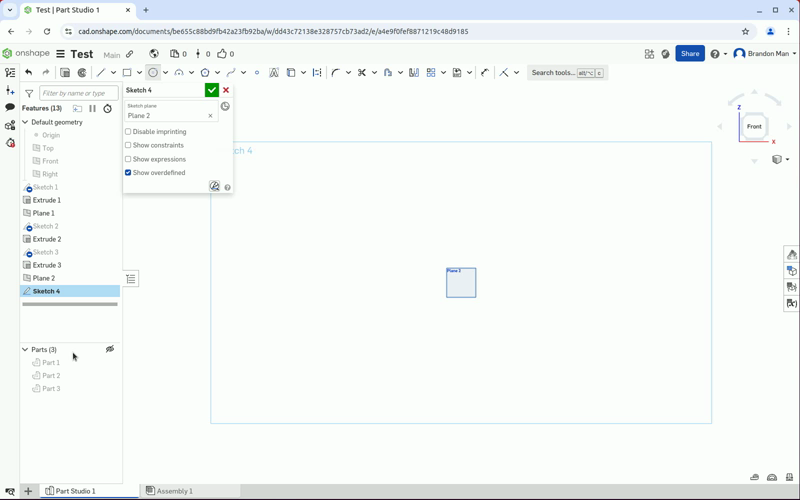
mouse_move(455, 282)
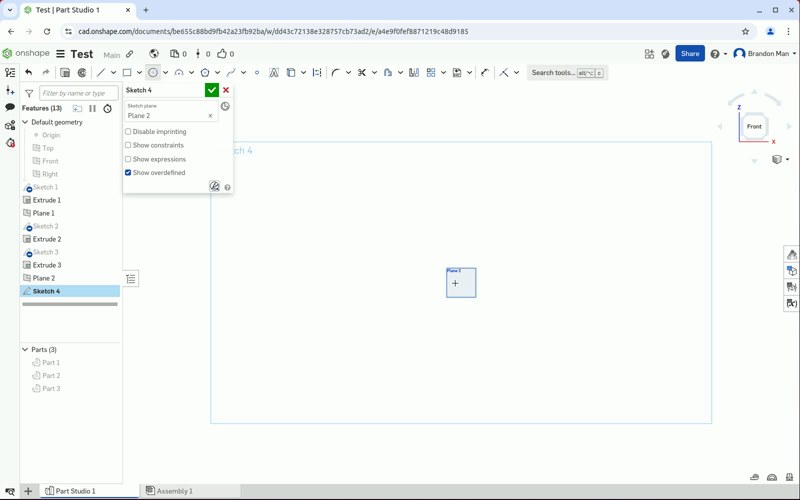
click(455, 282)
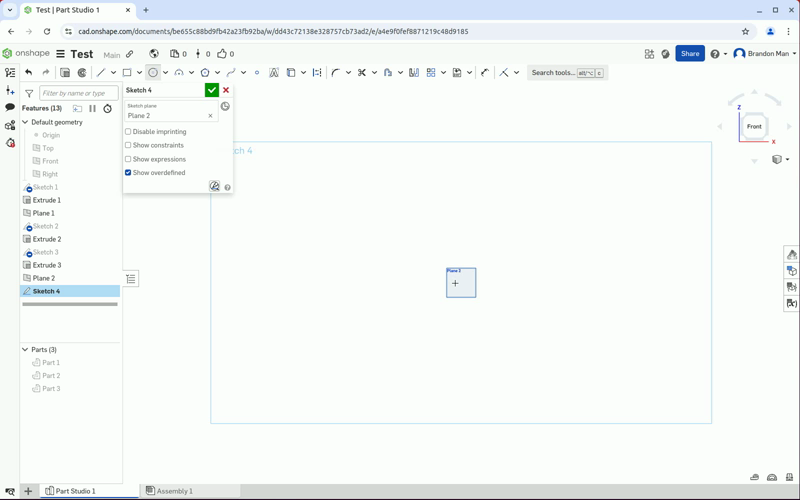
key_up(shift)
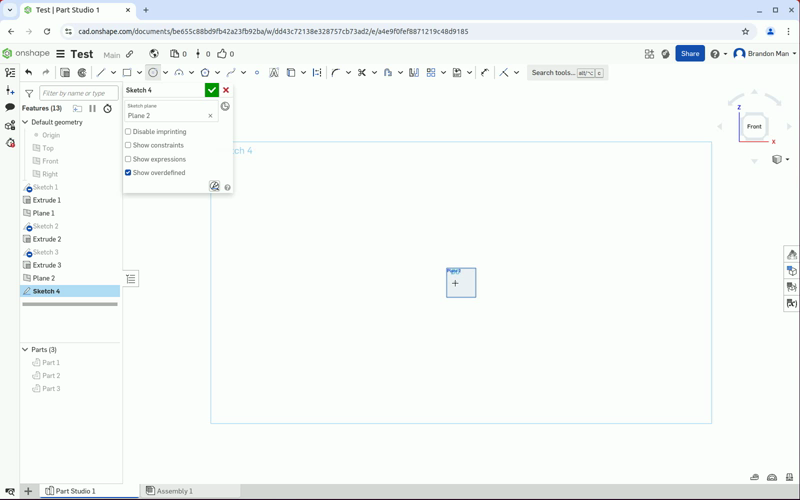
mouse_move(457, 282)
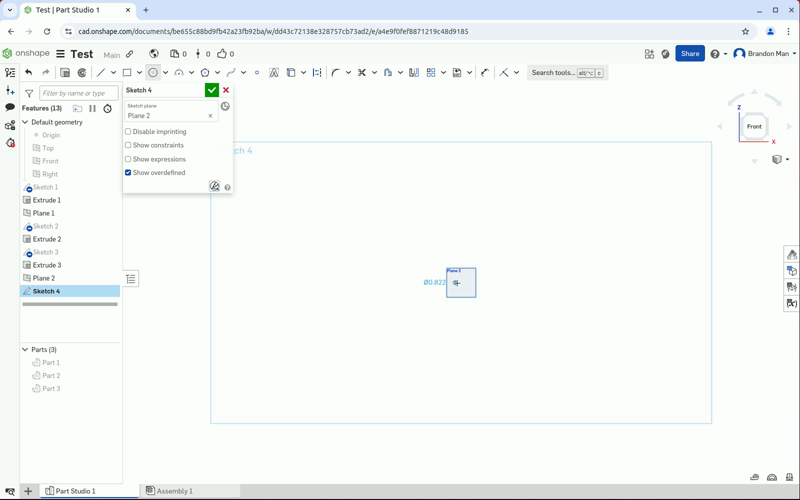
scroll(6)
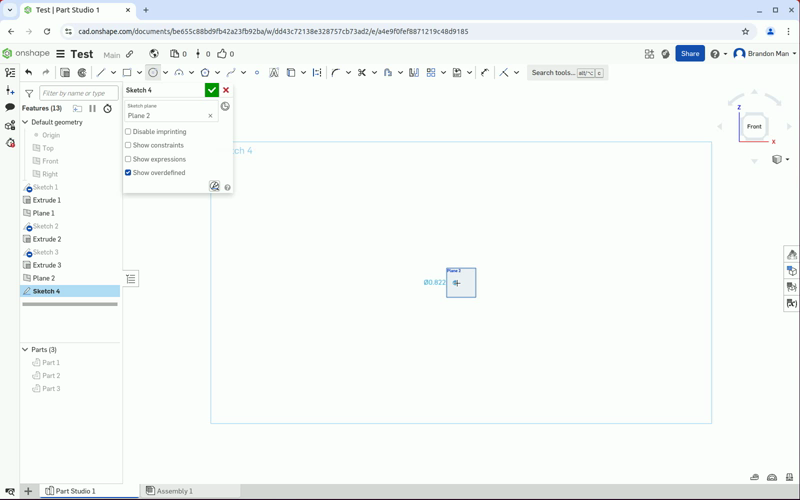
scroll(6)
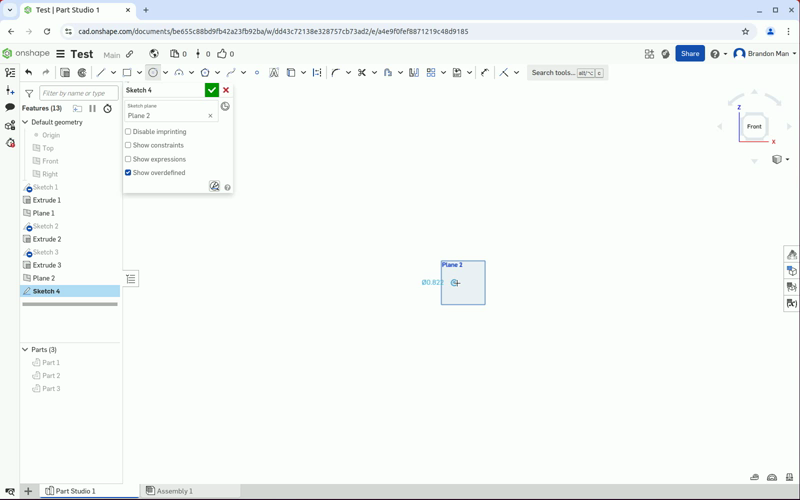
scroll(6)
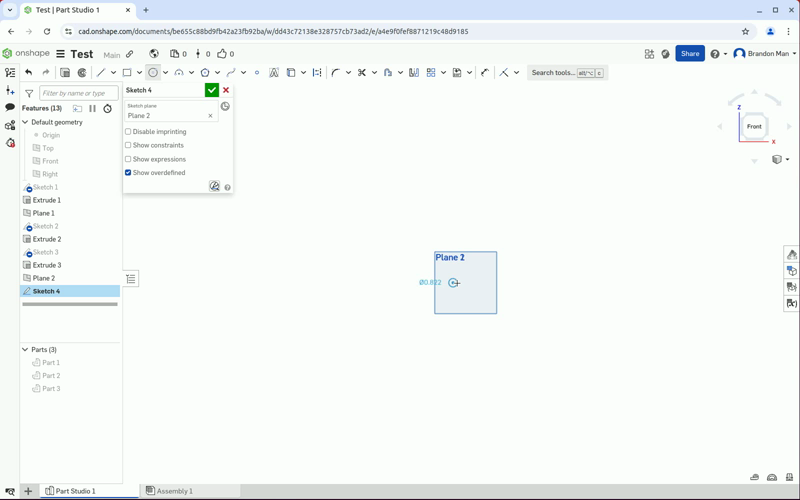
scroll(6)
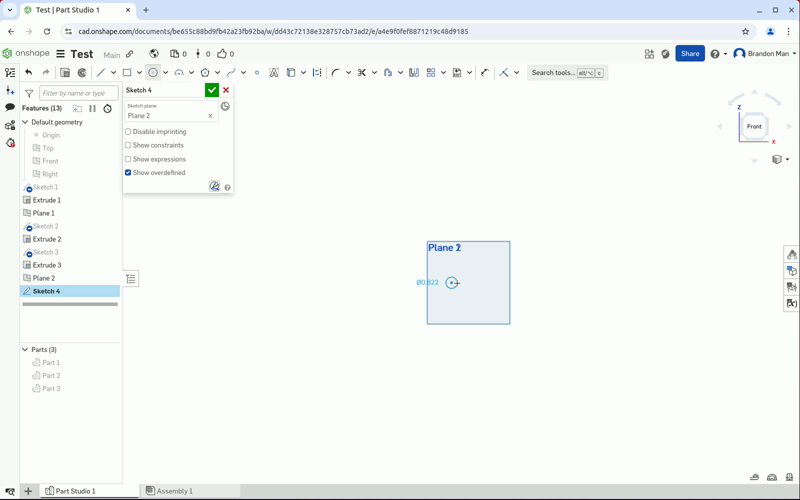
scroll(6)
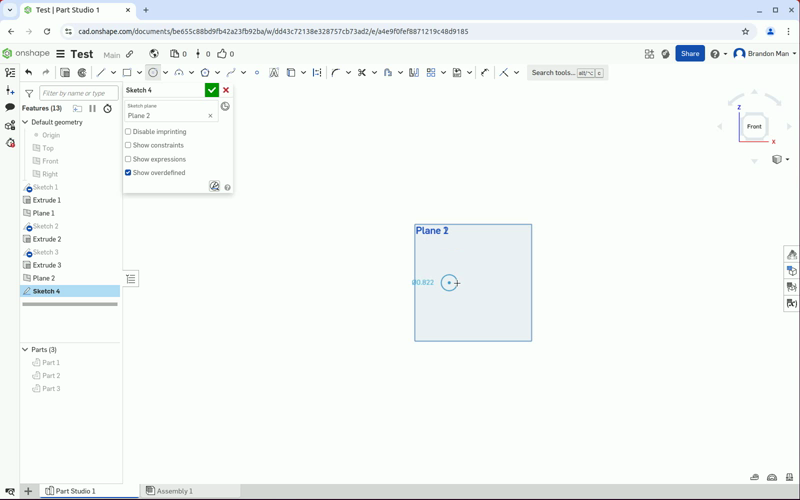
scroll(6)
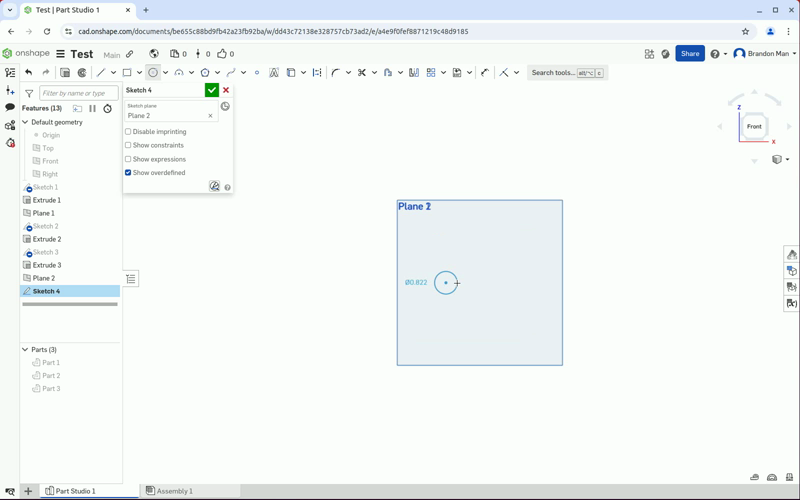
scroll(6)
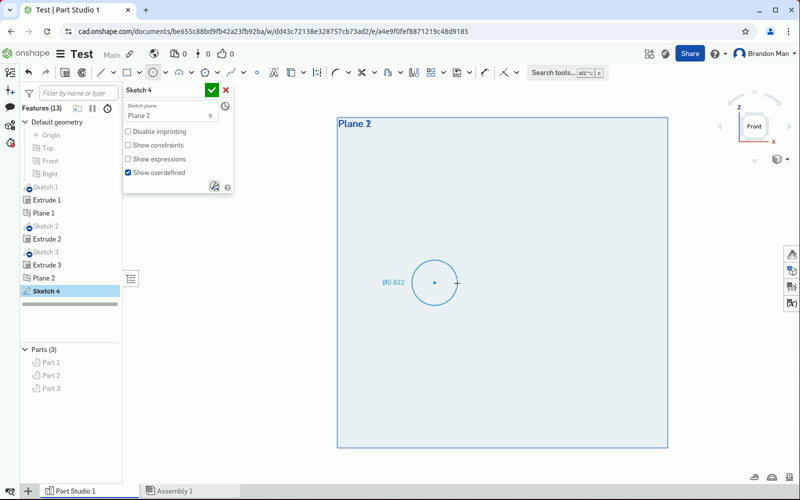
click(457, 282)
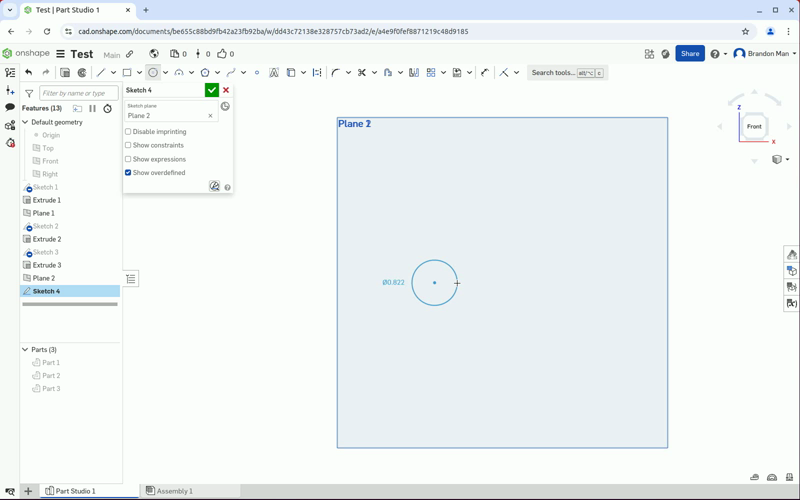
scroll(-6)
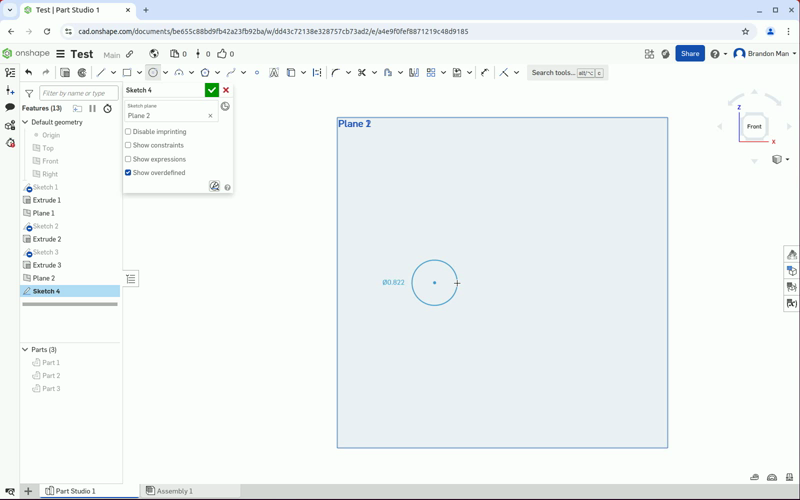
scroll(-6)
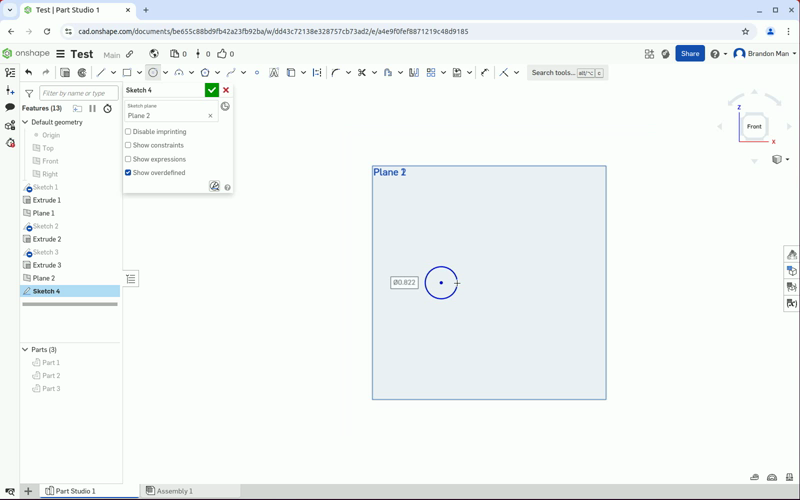
scroll(-6)
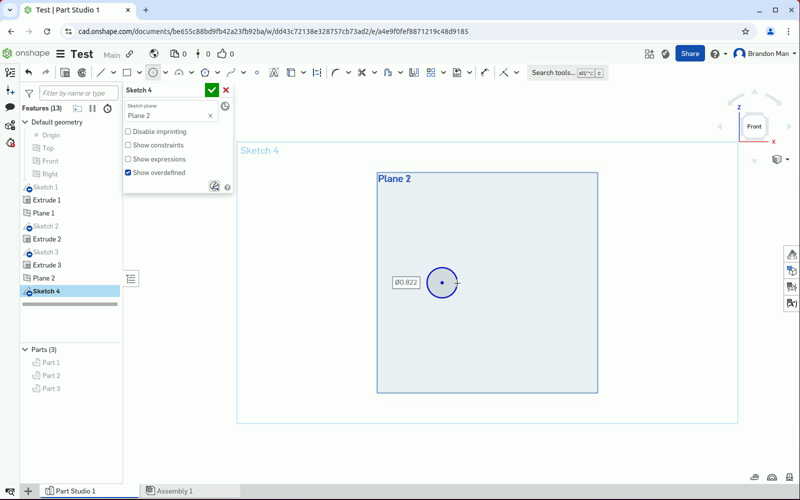
scroll(-6)
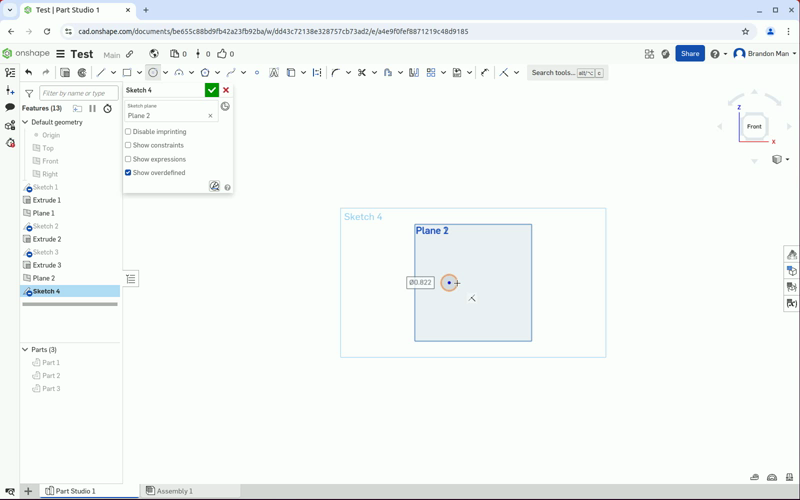
scroll(-6)
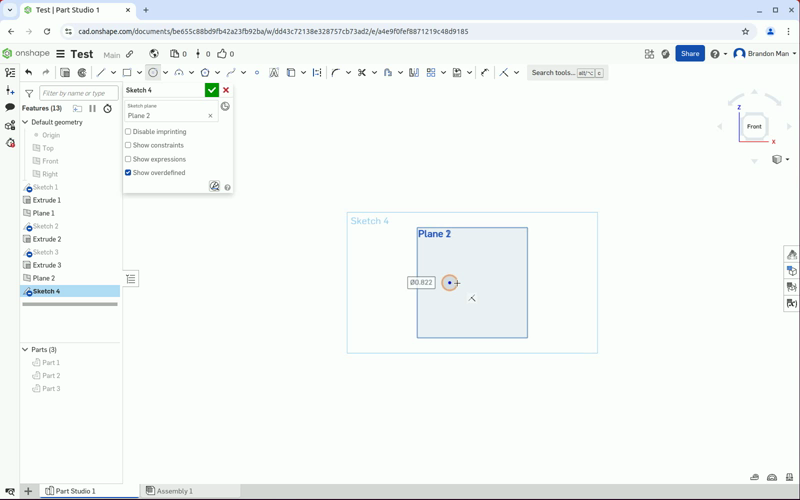
scroll(-6)
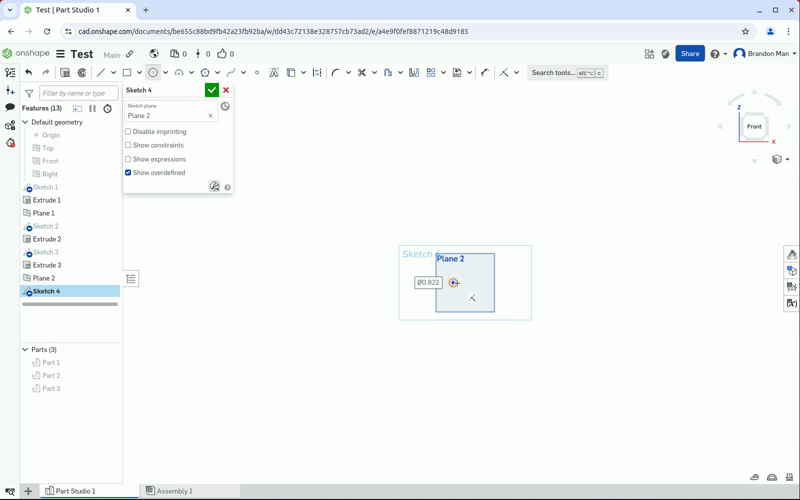
scroll(-6)
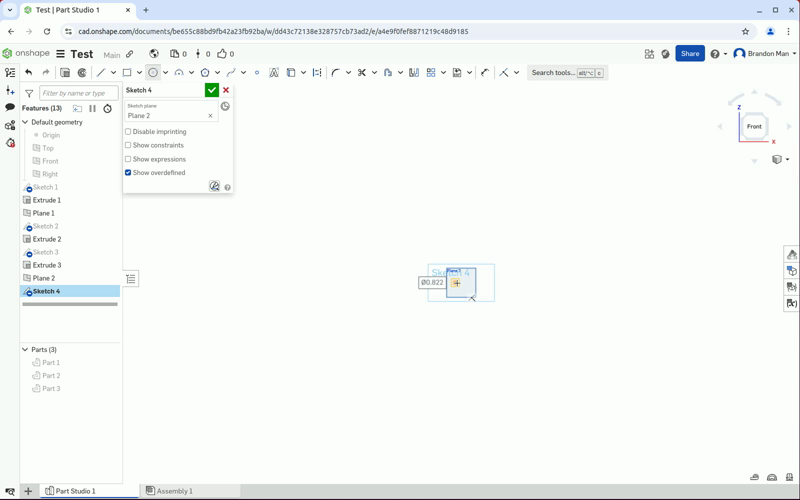
key(esc)
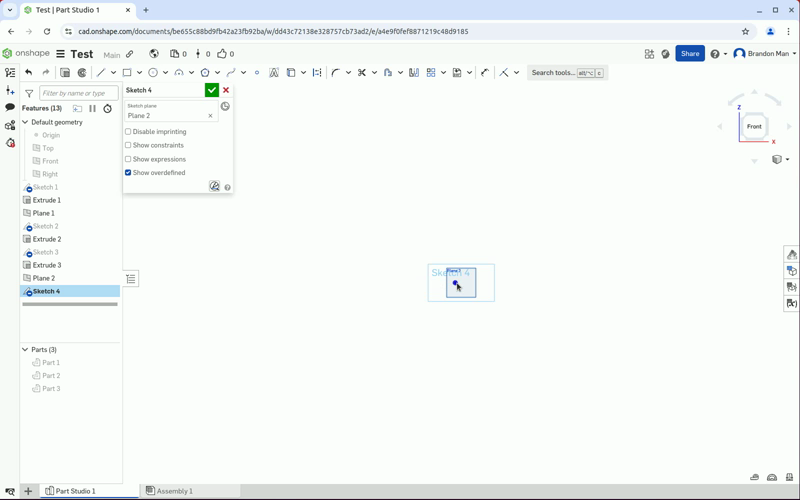
mouse_move(455, 282)
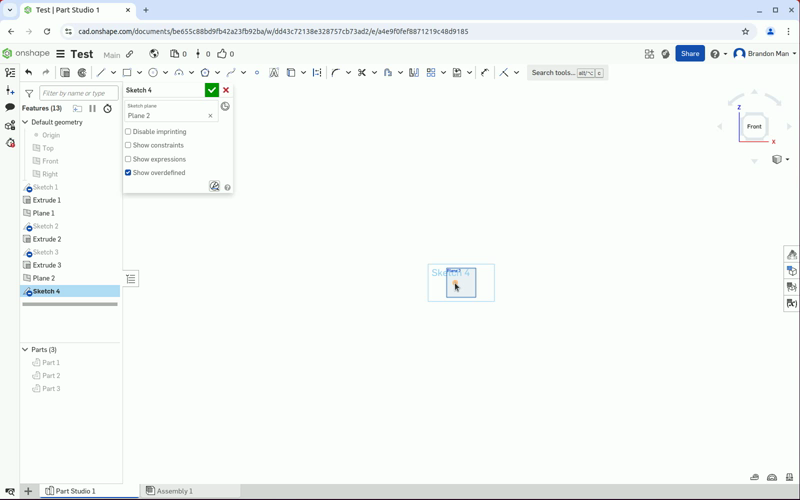
scroll(6)
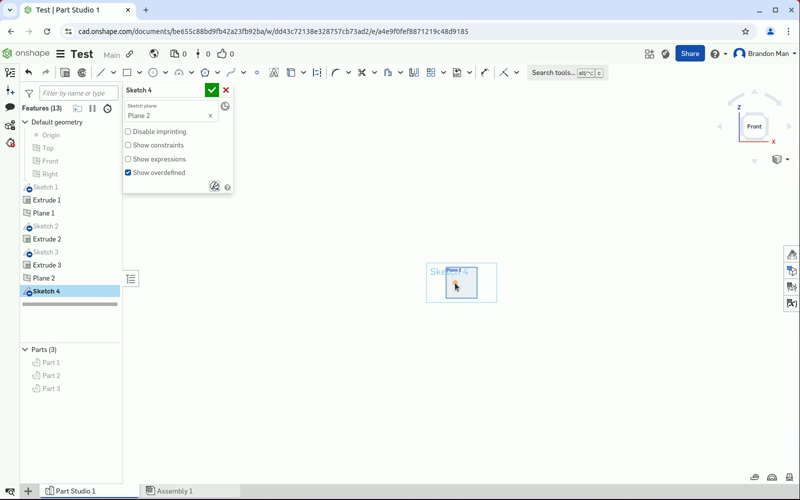
scroll(6)
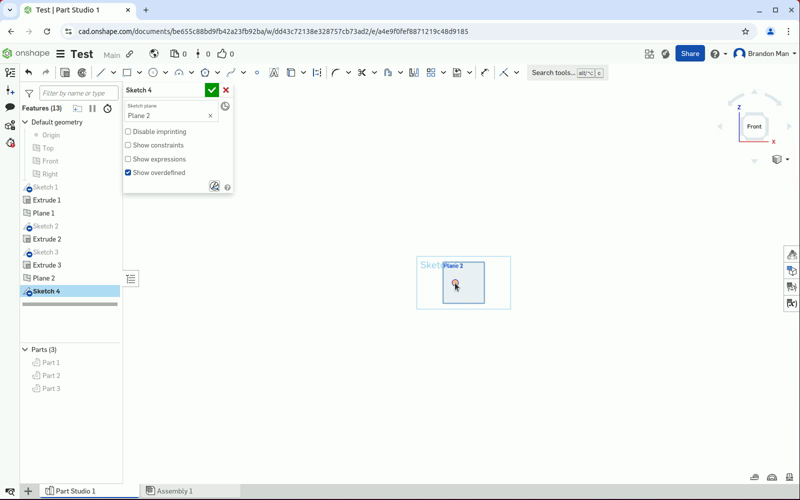
scroll(6)
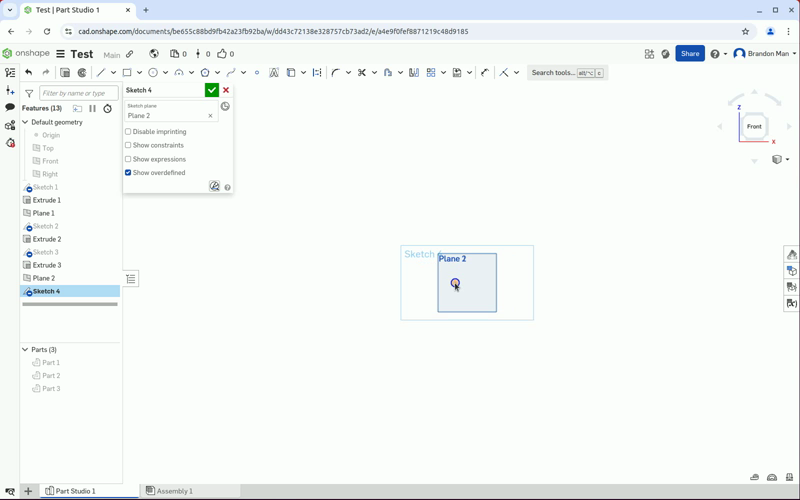
scroll(6)
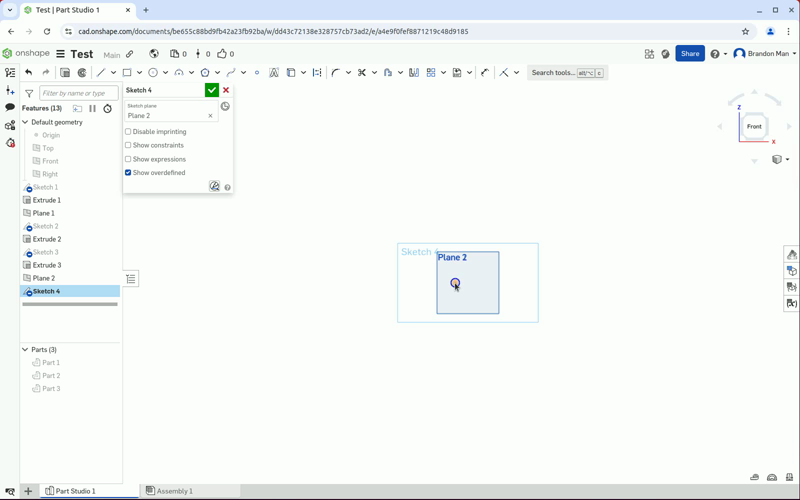
scroll(6)
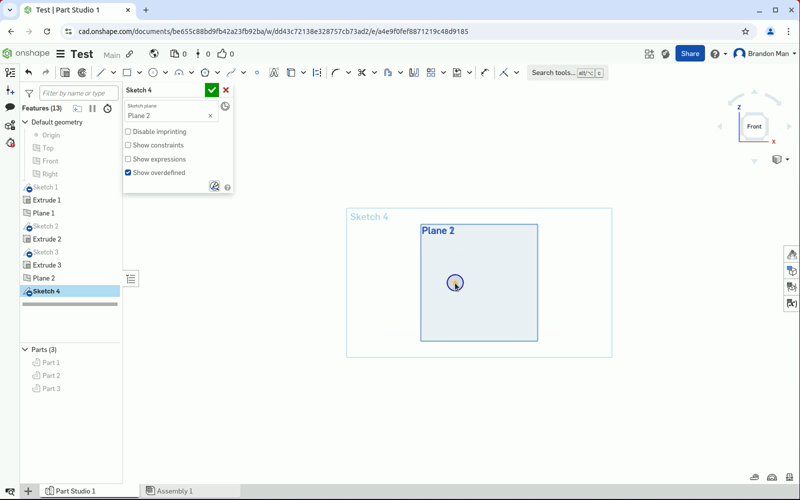
scroll(6)
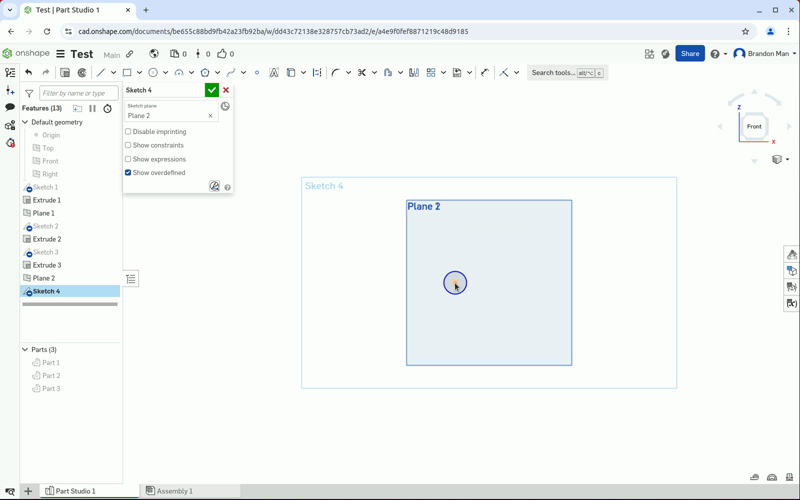
scroll(6)
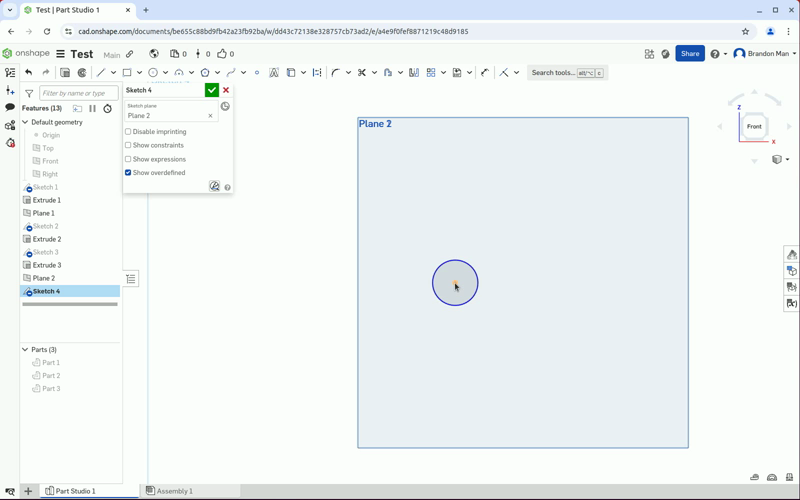
click(455, 282)
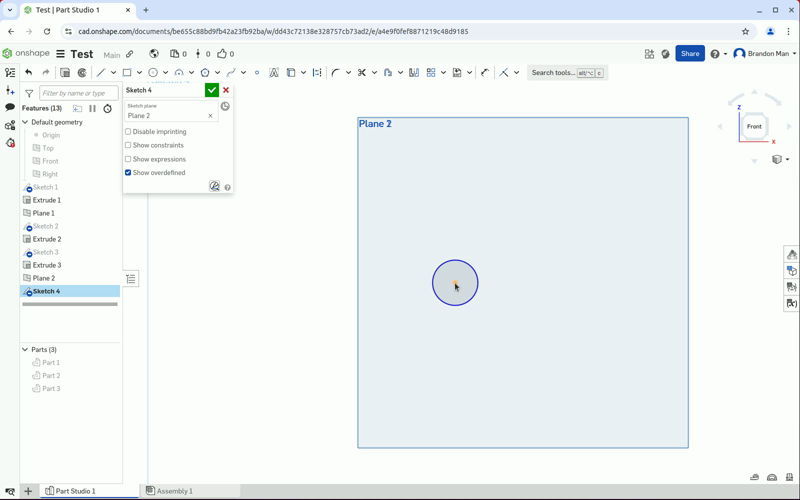
scroll(-6)
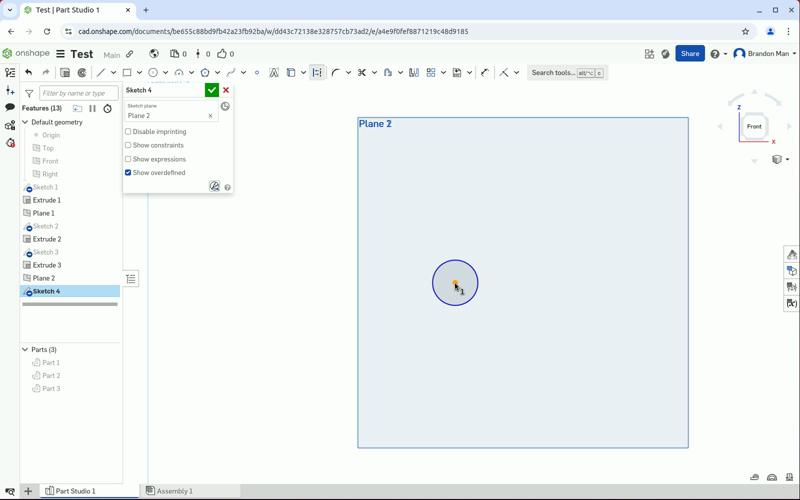
scroll(-6)
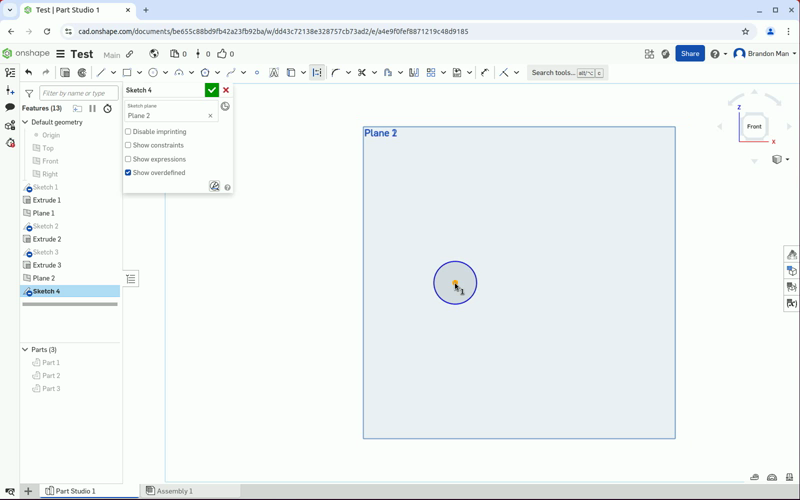
scroll(-6)
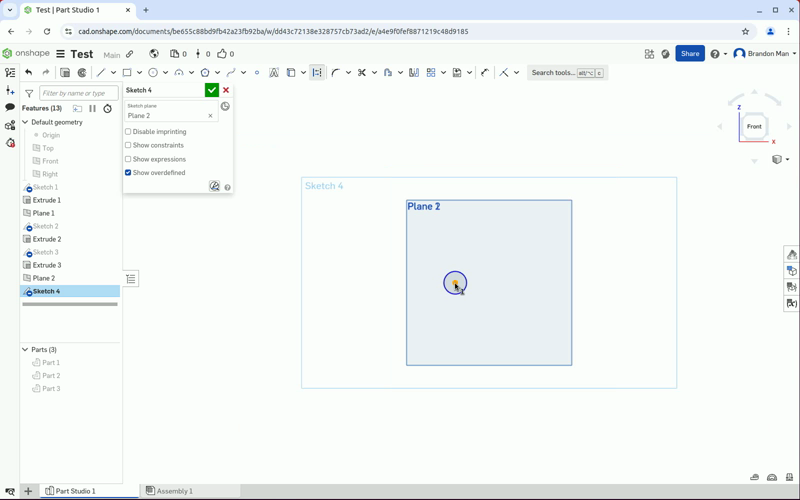
scroll(-6)
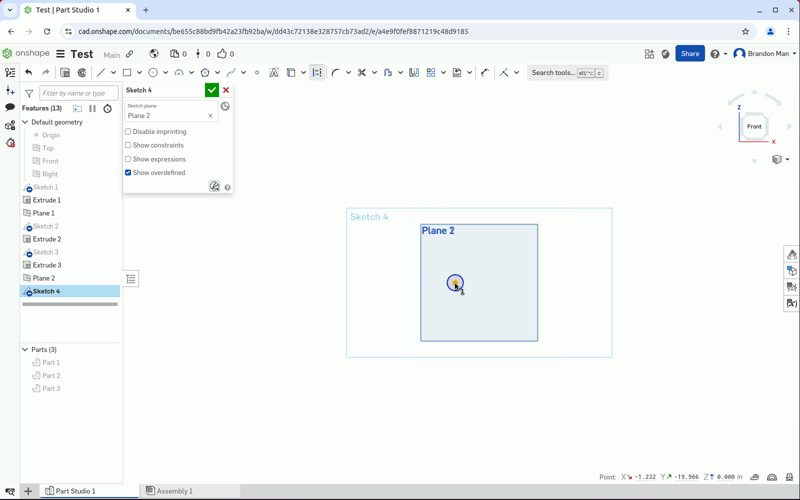
scroll(-6)
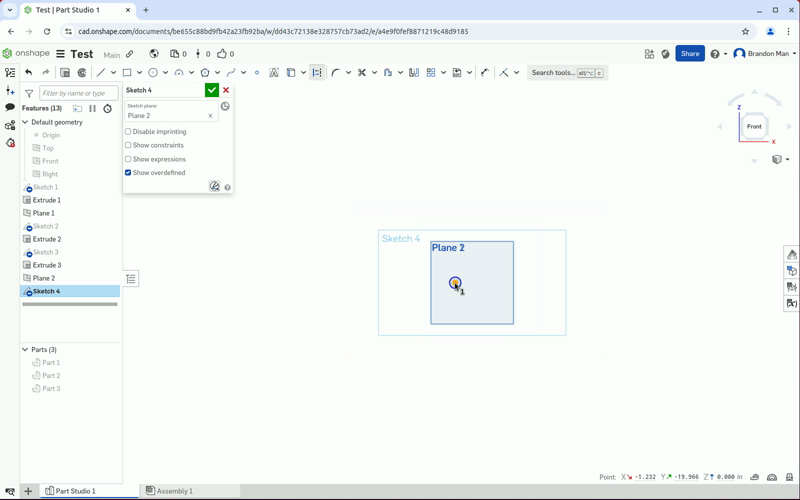
scroll(-6)
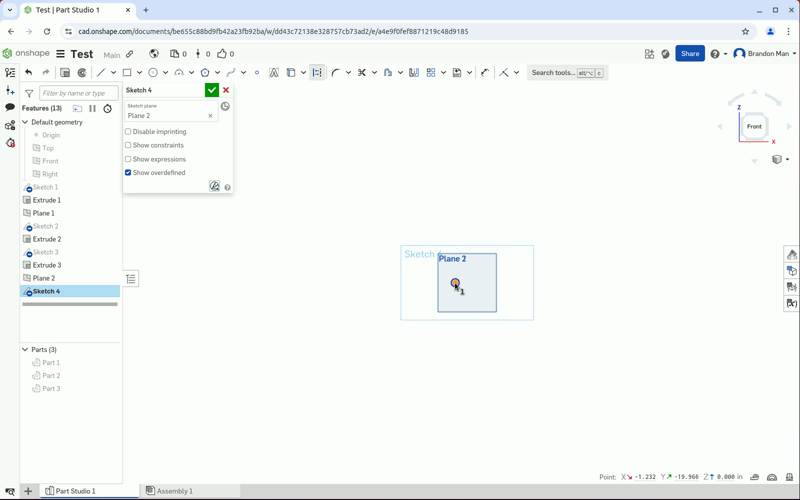
scroll(-6)
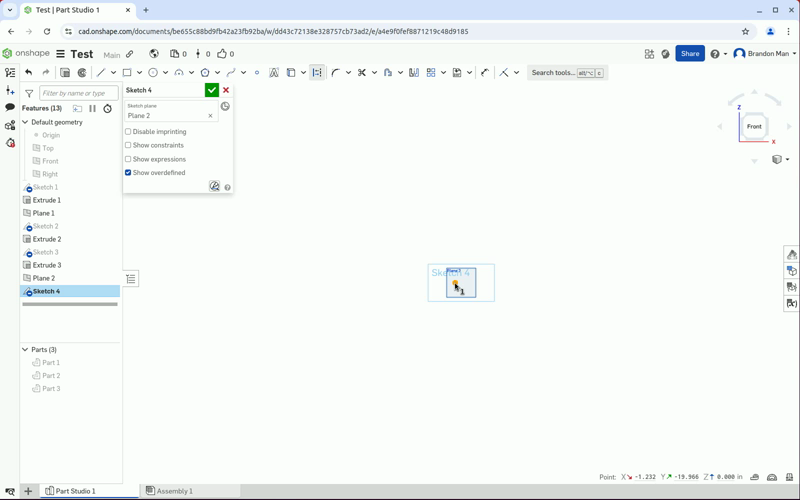
mouse_move(73, 352)
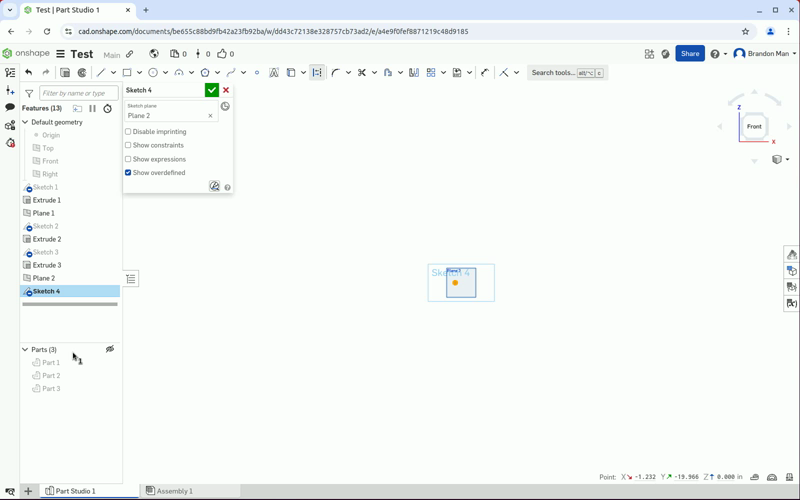
key(shift+y)
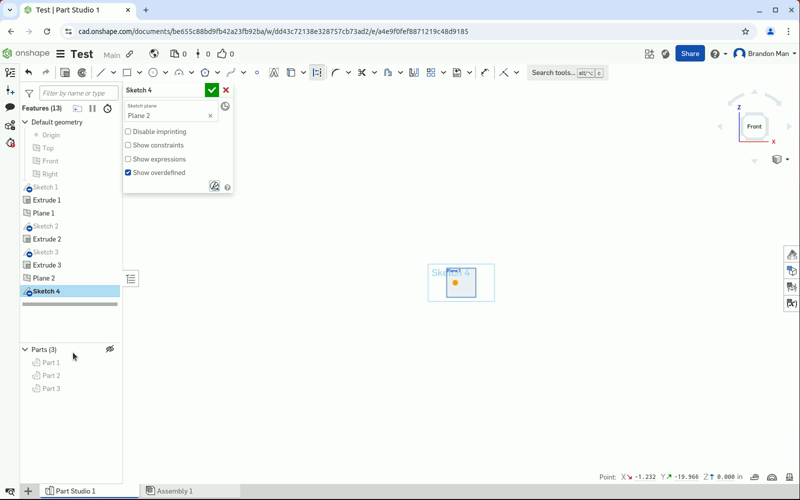
key(shift+e)
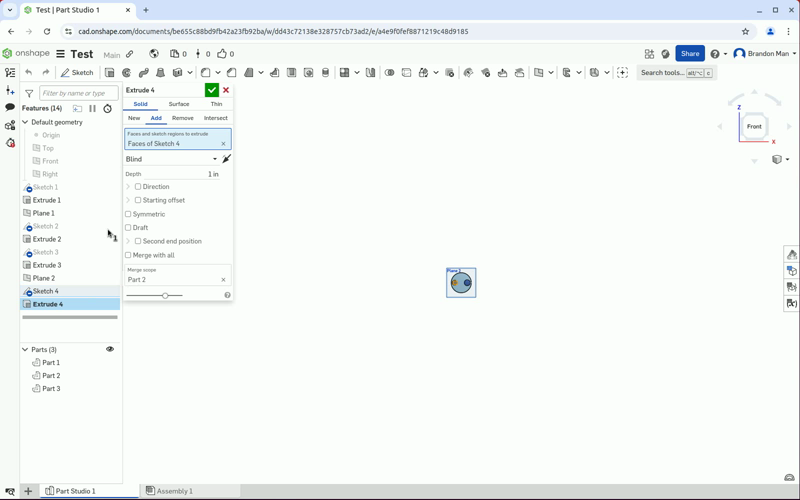
mouse_move(143, 106)
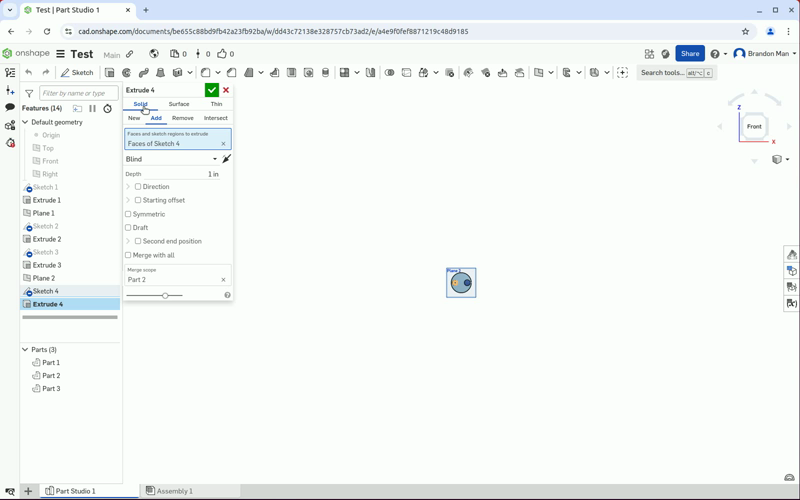
click(143, 106)
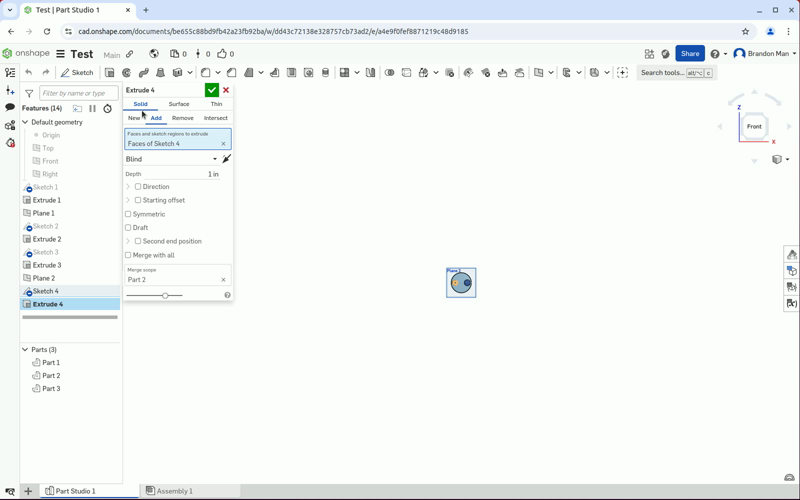
mouse_move(137, 120)
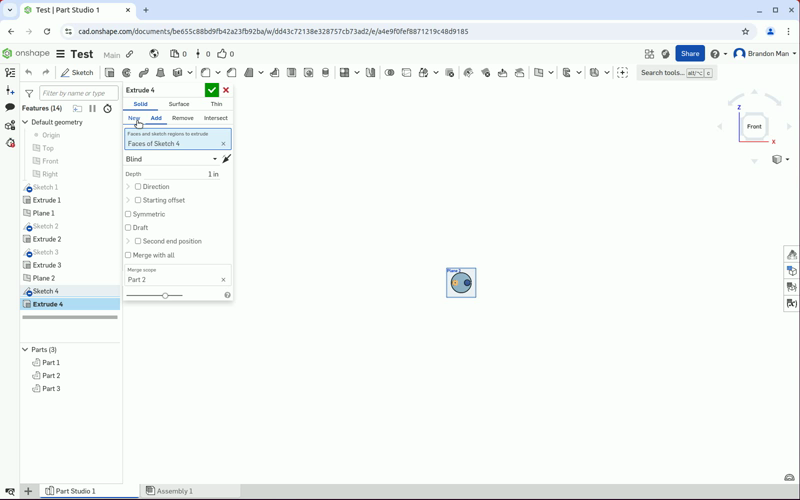
click(137, 120)
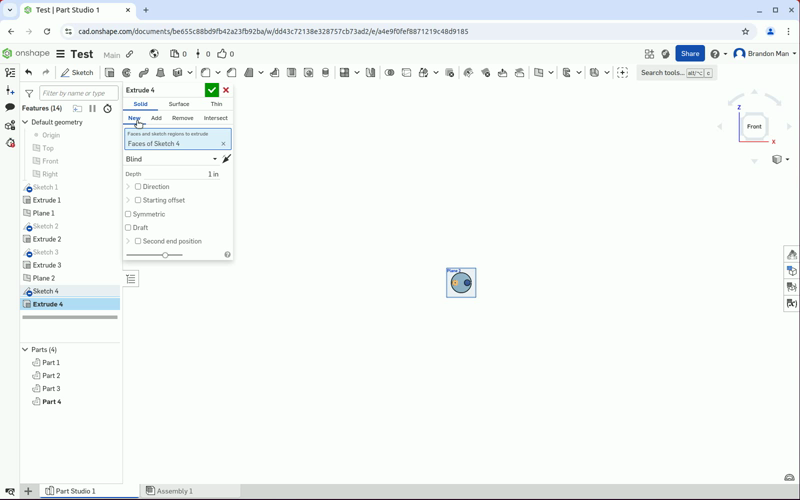
key(tab, 4)
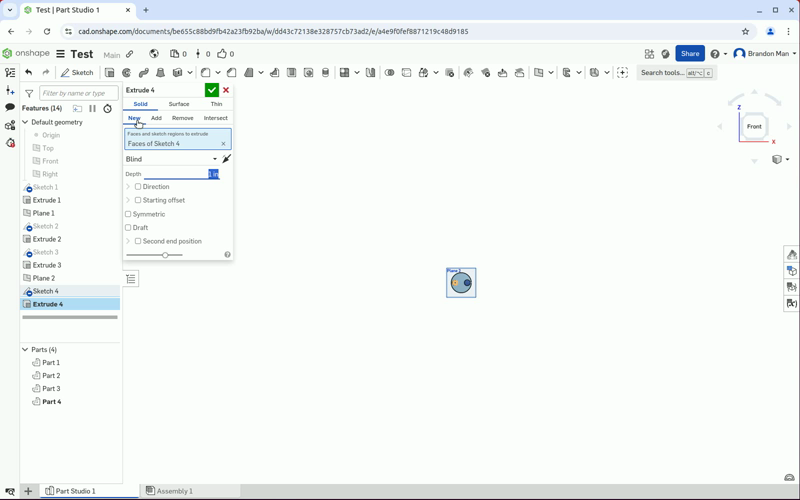
text(1.926)
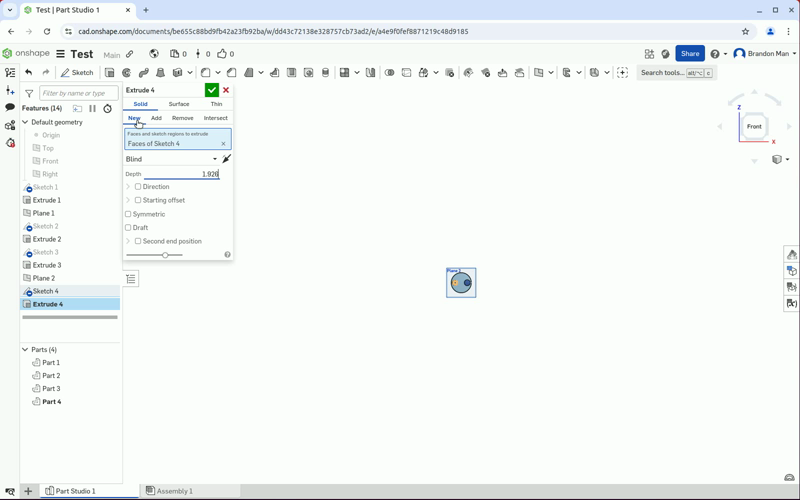
key(enter)
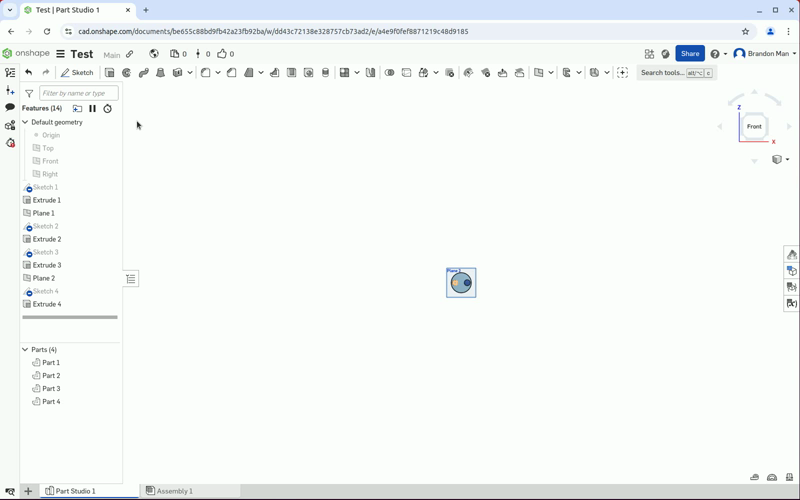
key(shift+h)
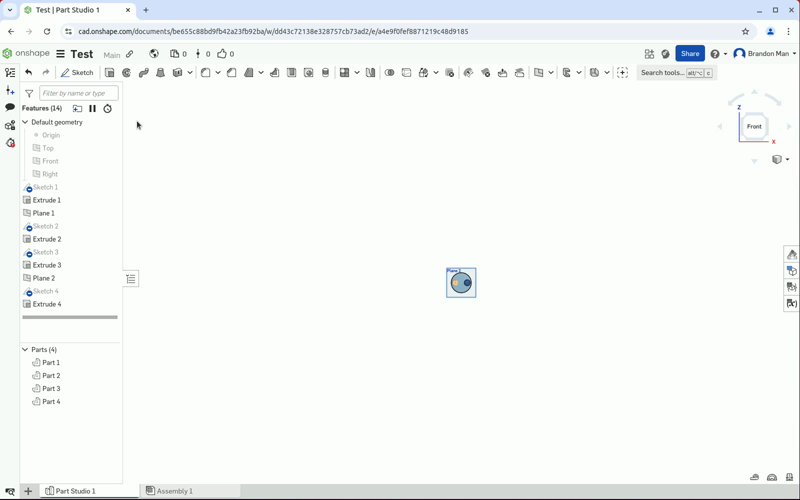
key(shift+h)
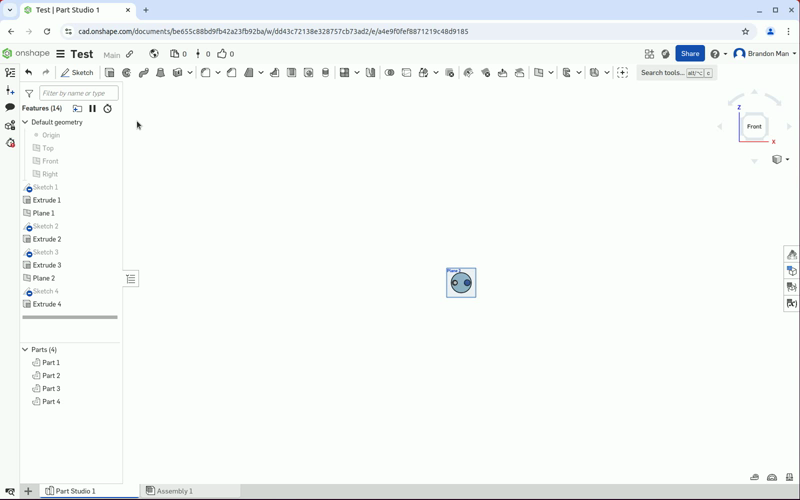
mouse_move(73, 189)
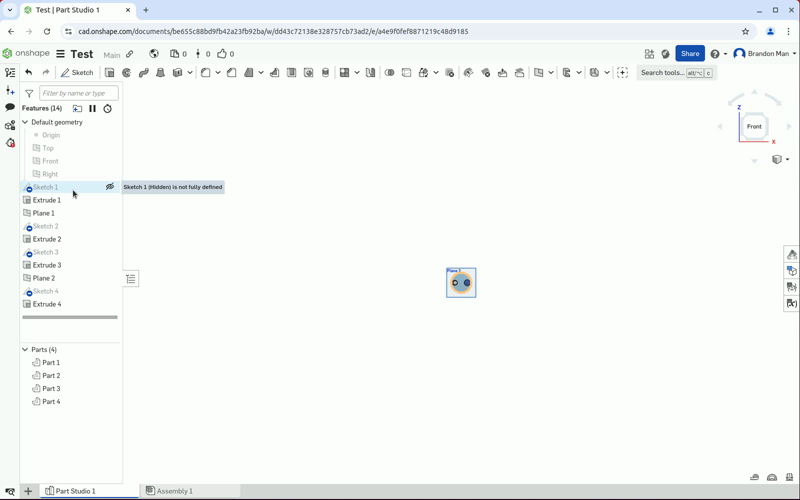
click(73, 189)
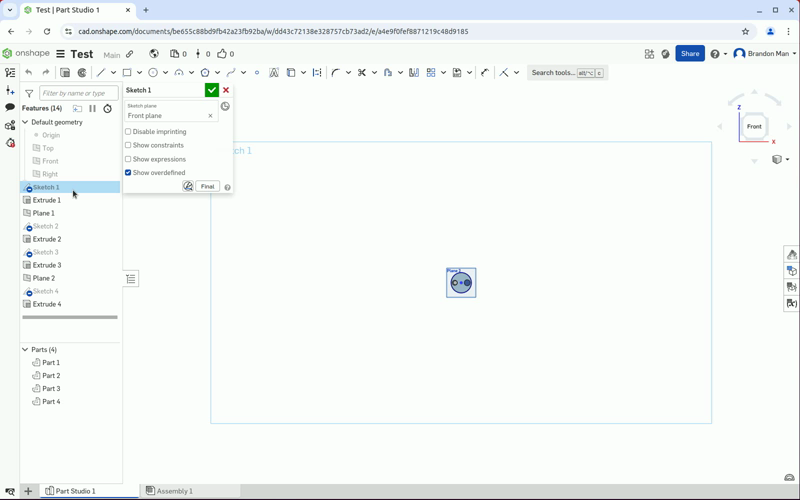
mouse_move(229, 92)
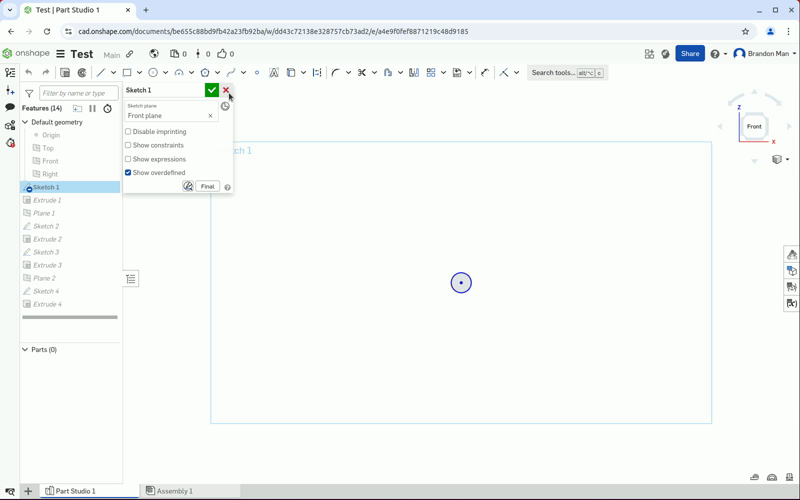
click(229, 92)
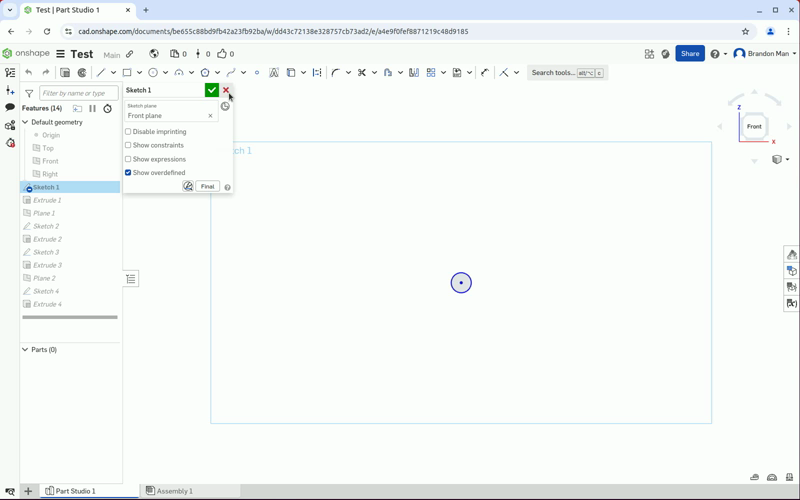
key(shift+s)
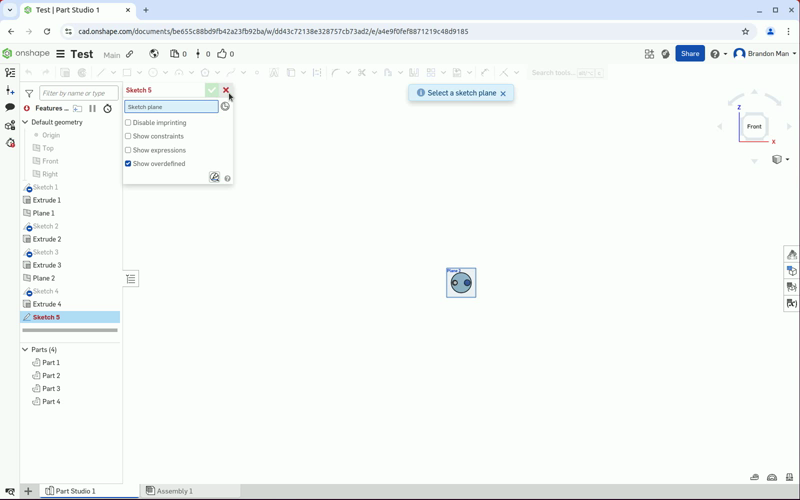
mouse_move(73, 280)
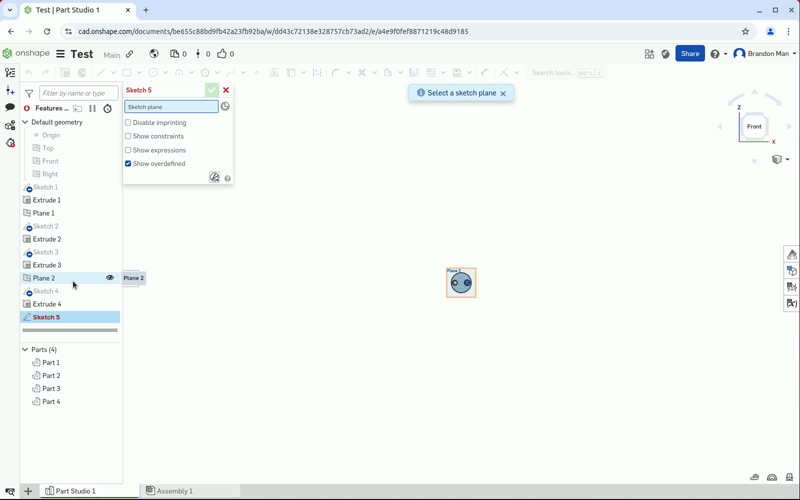
click(73, 280)
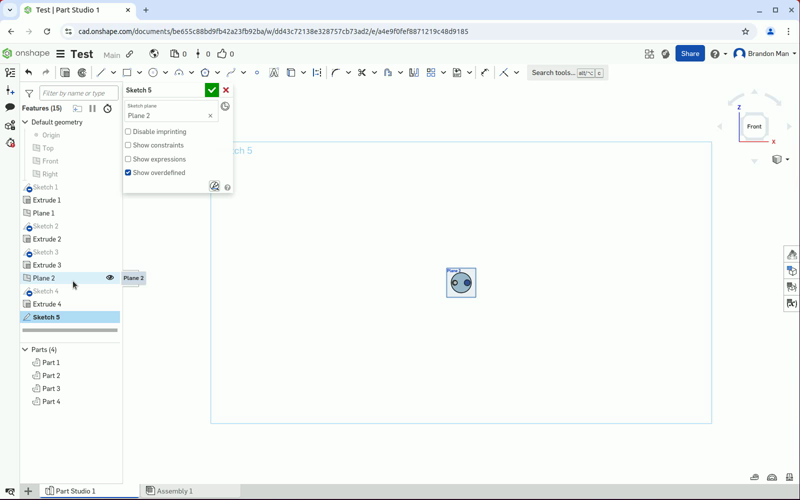
mouse_move(73, 352)
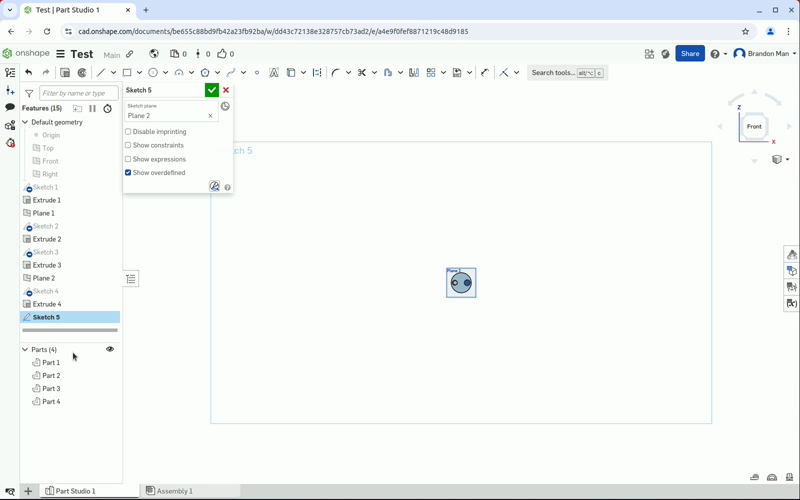
key(y)
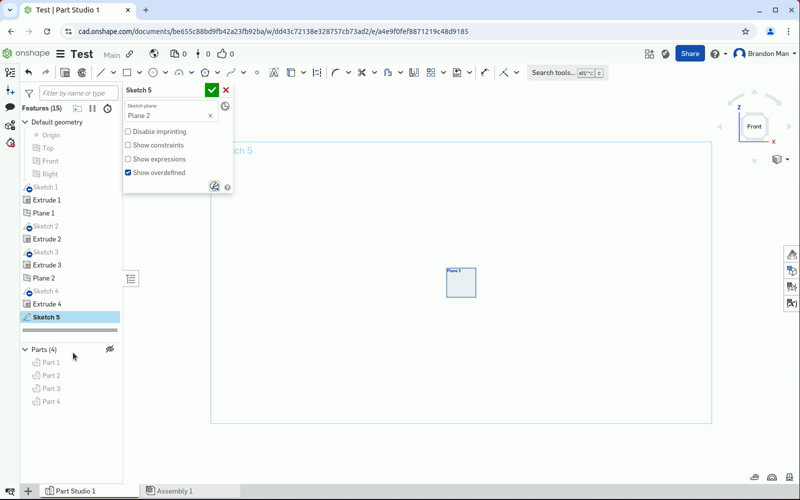
key(c)
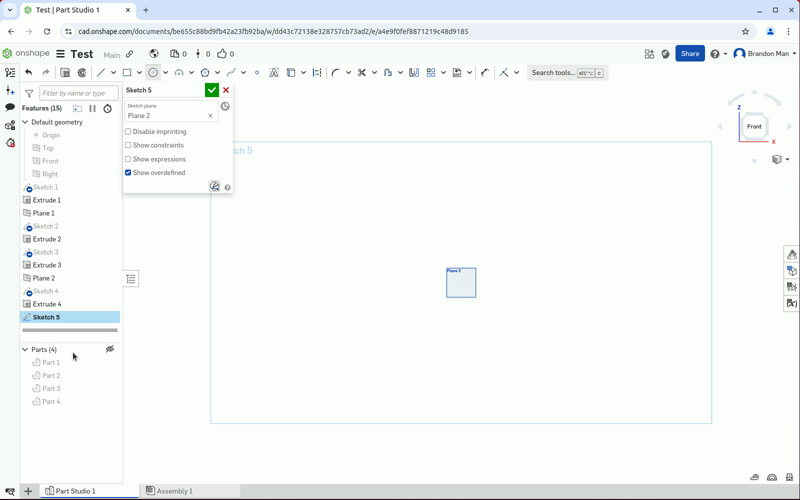
key_down(shift)
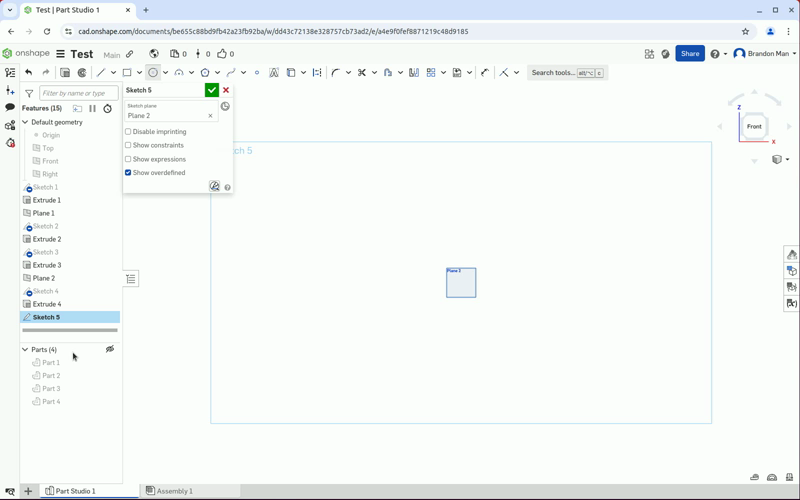
mouse_move(467, 282)
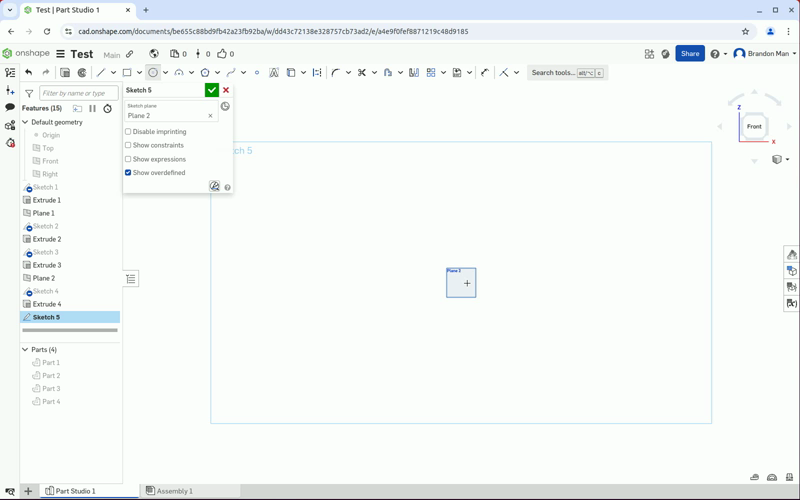
click(467, 282)
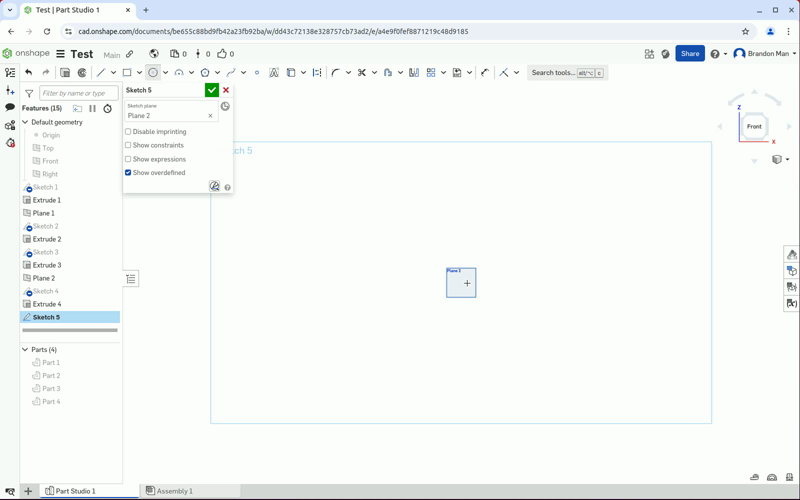
key_up(shift)
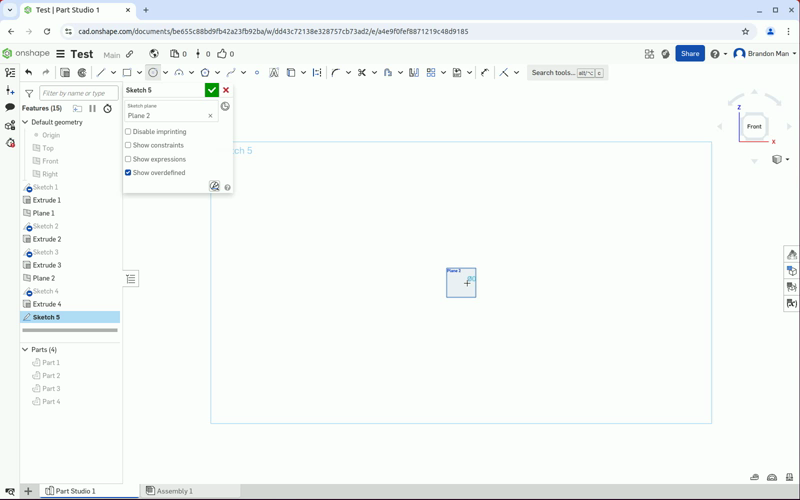
mouse_move(468, 282)
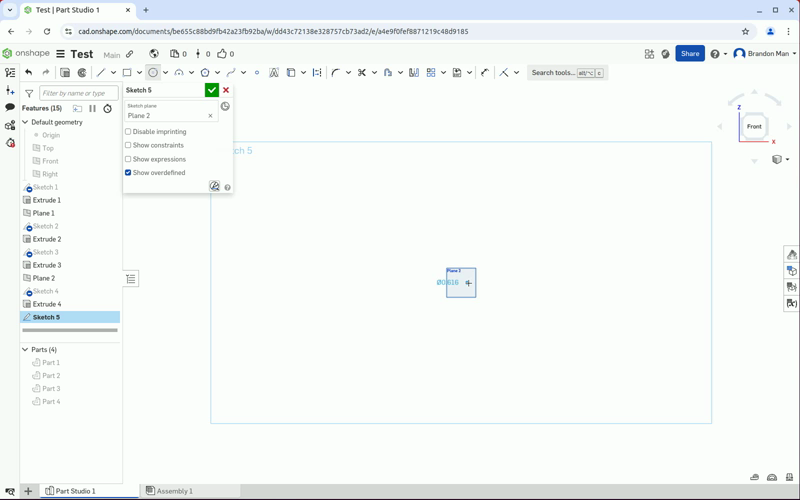
scroll(6)
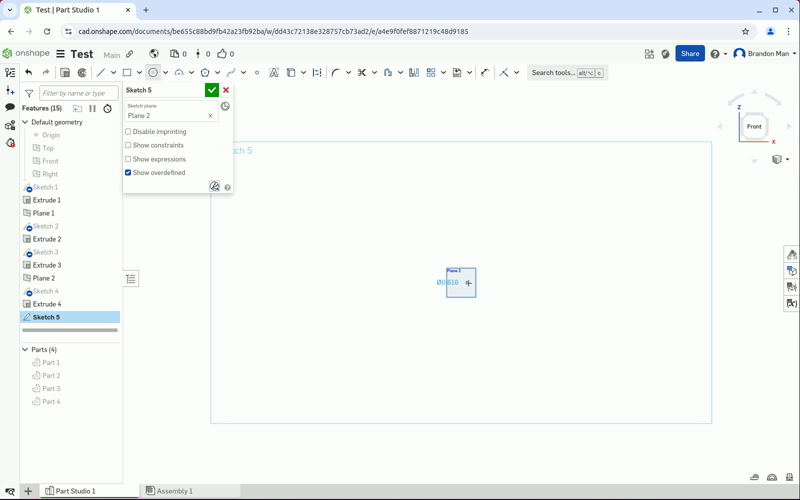
scroll(6)
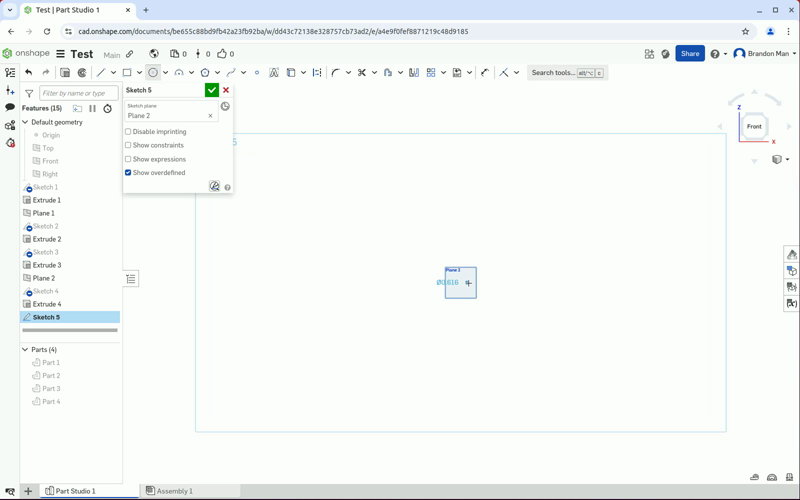
scroll(6)
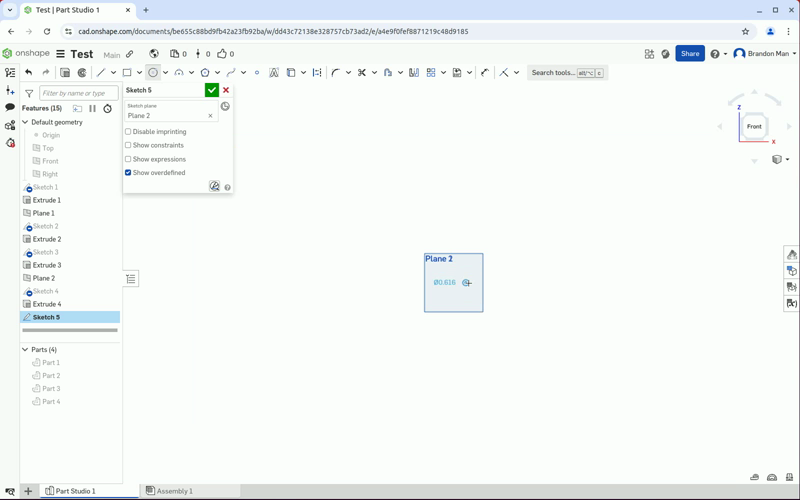
scroll(6)
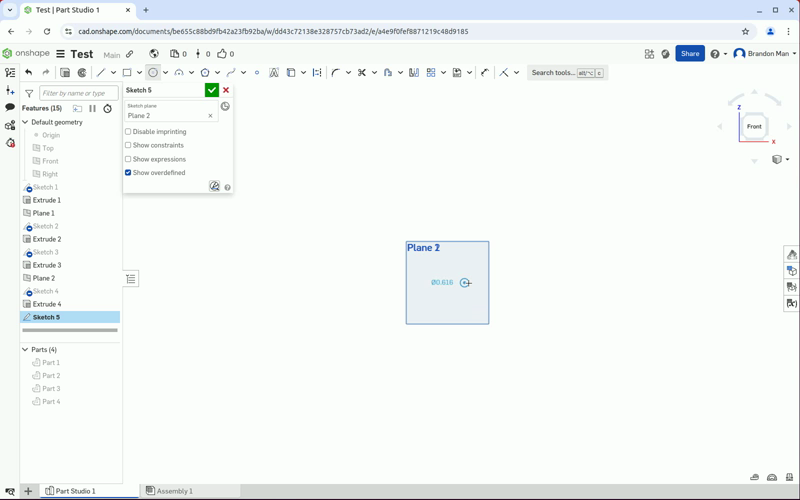
scroll(6)
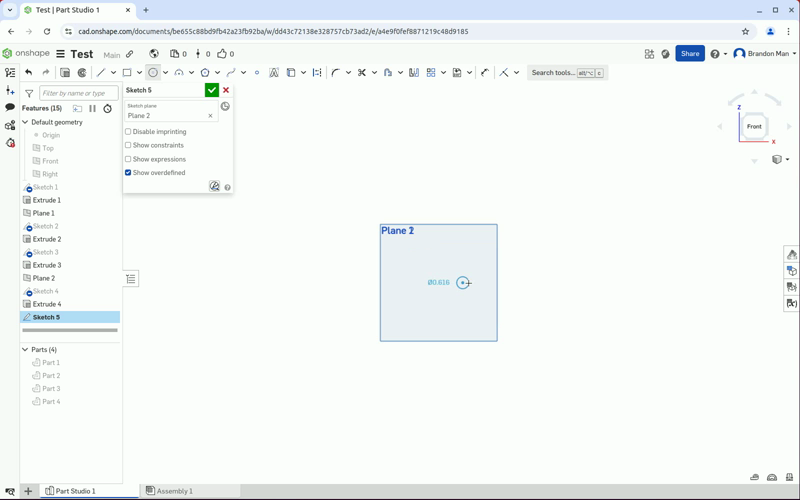
scroll(6)
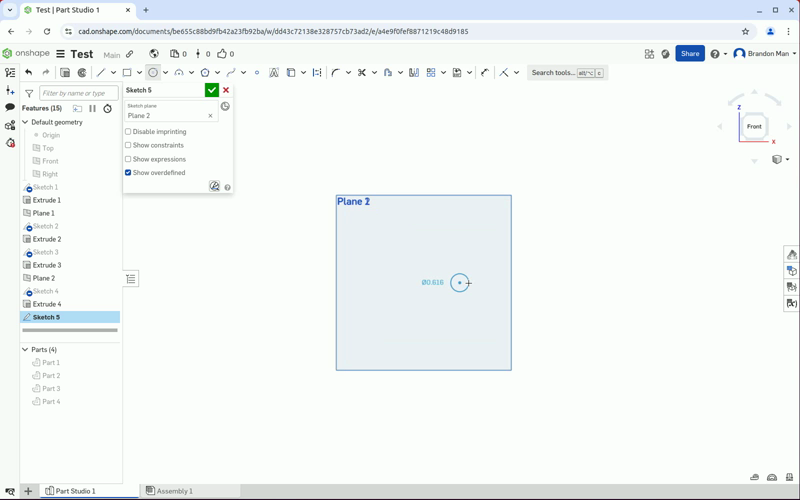
scroll(6)
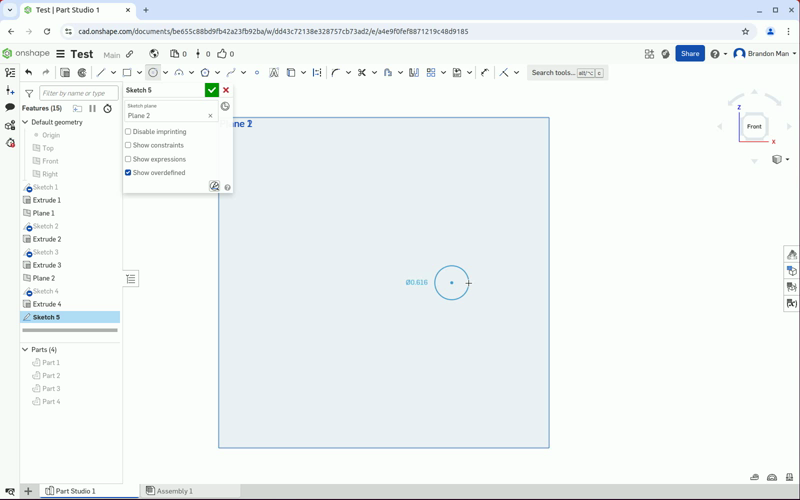
click(468, 282)
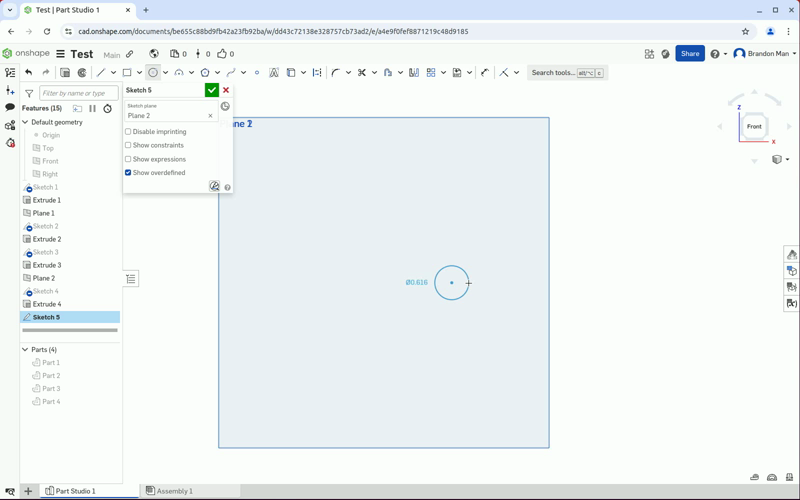
scroll(-6)
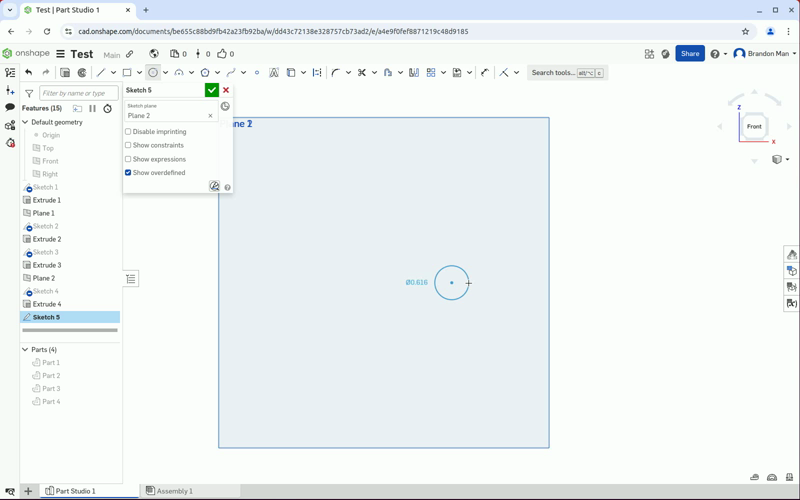
scroll(-6)
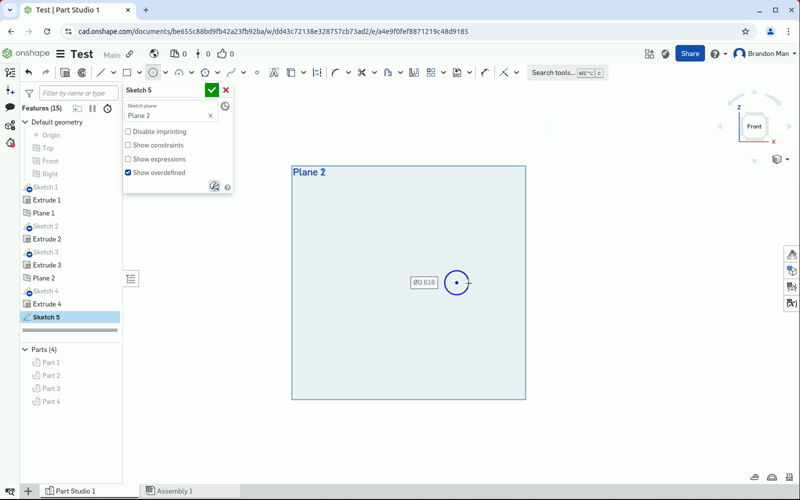
scroll(-6)
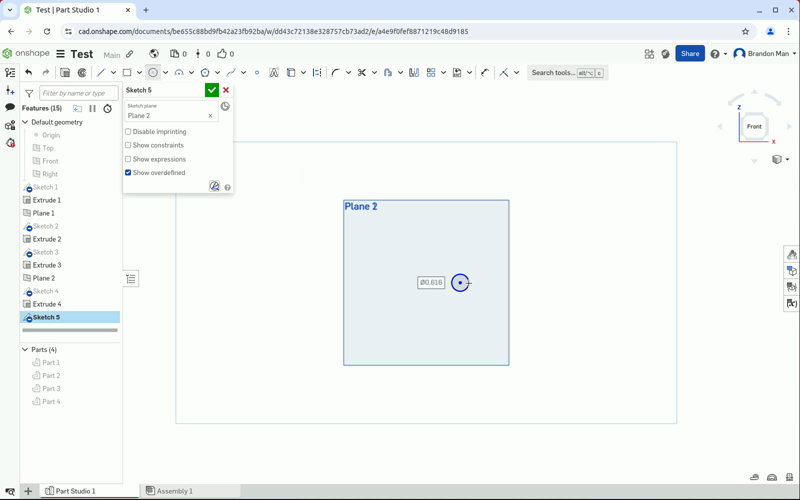
scroll(-6)
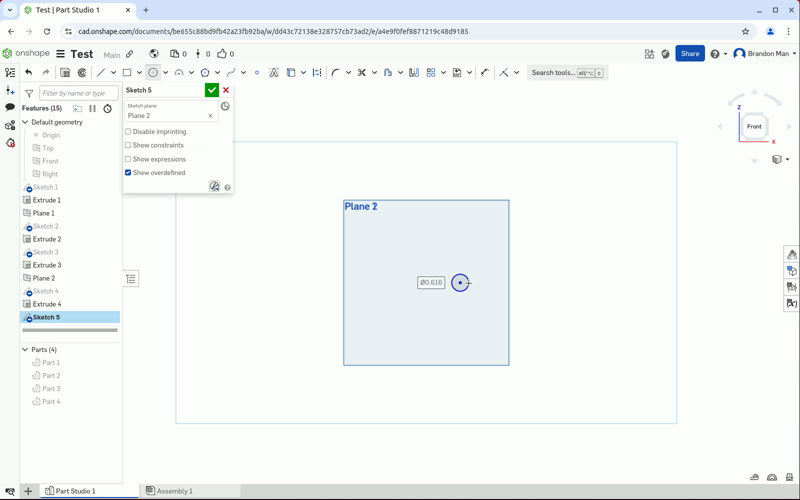
scroll(-6)
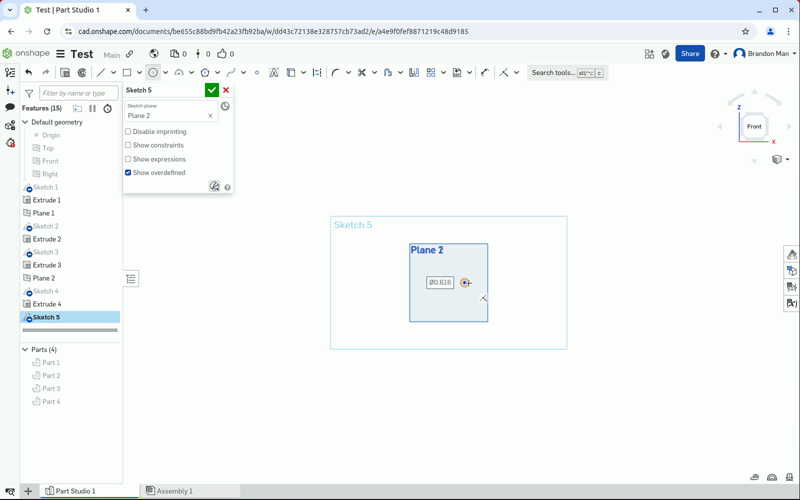
scroll(-6)
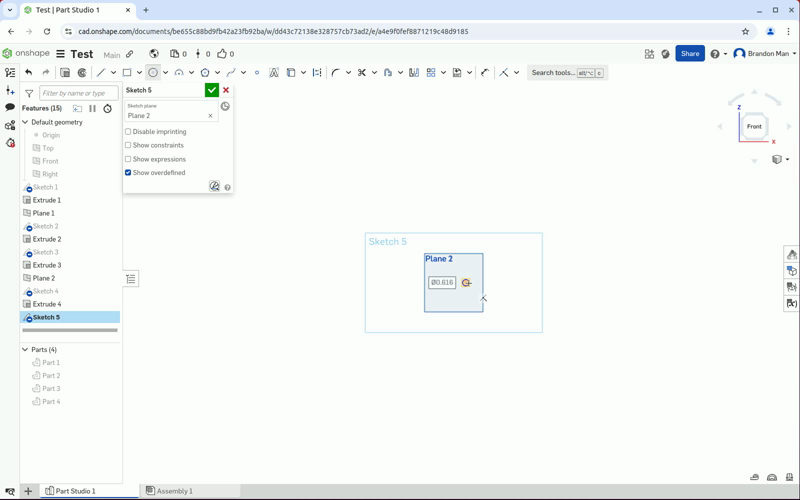
scroll(-6)
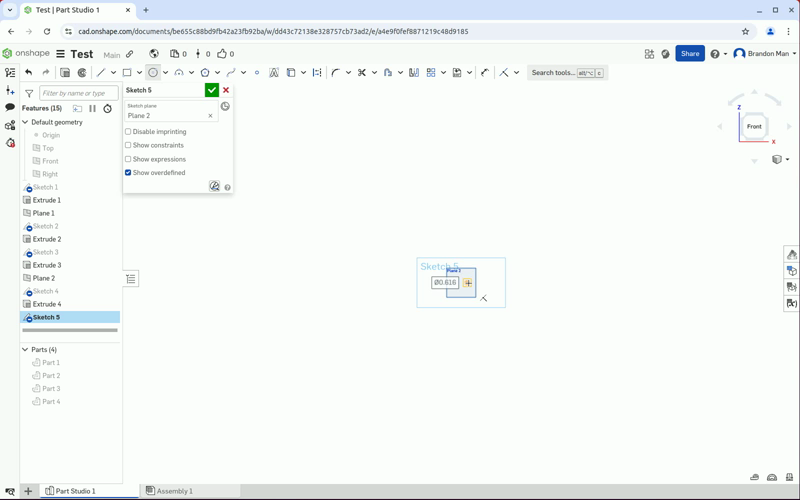
key(esc)
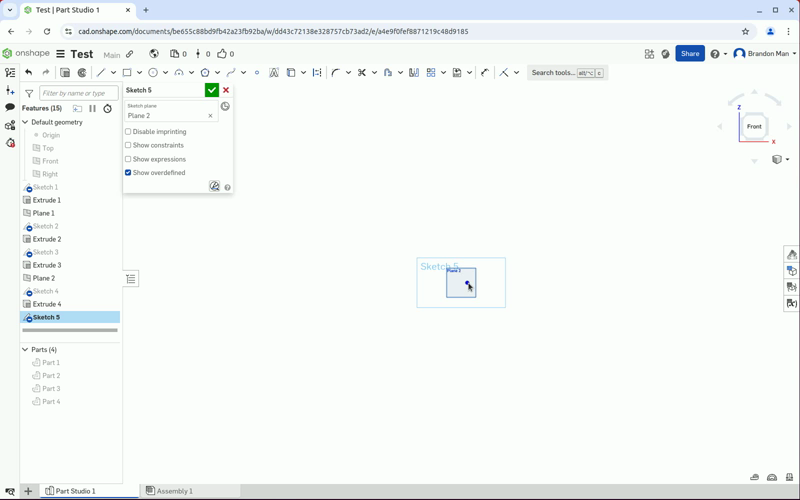
mouse_move(467, 284)
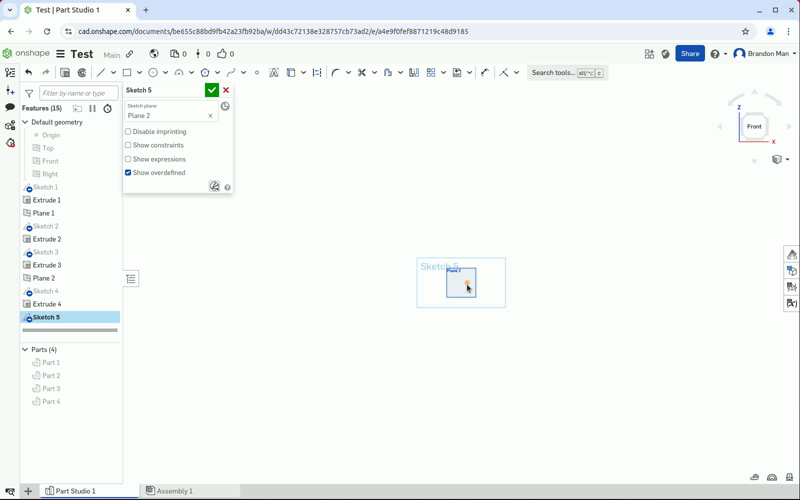
scroll(6)
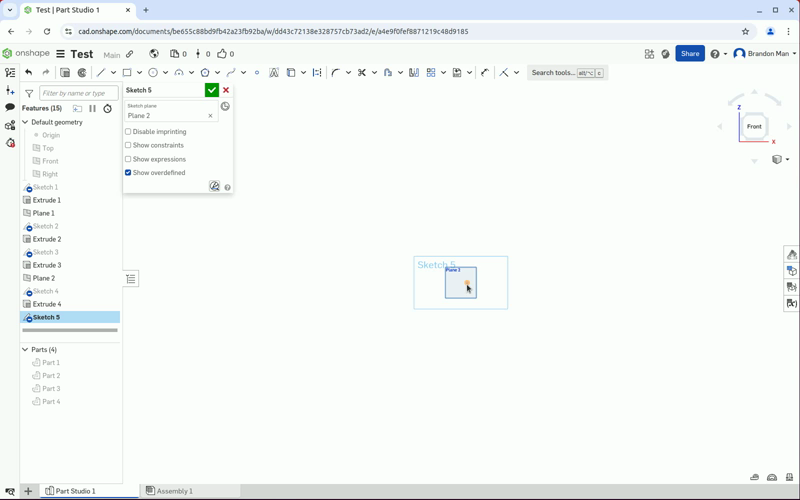
scroll(6)
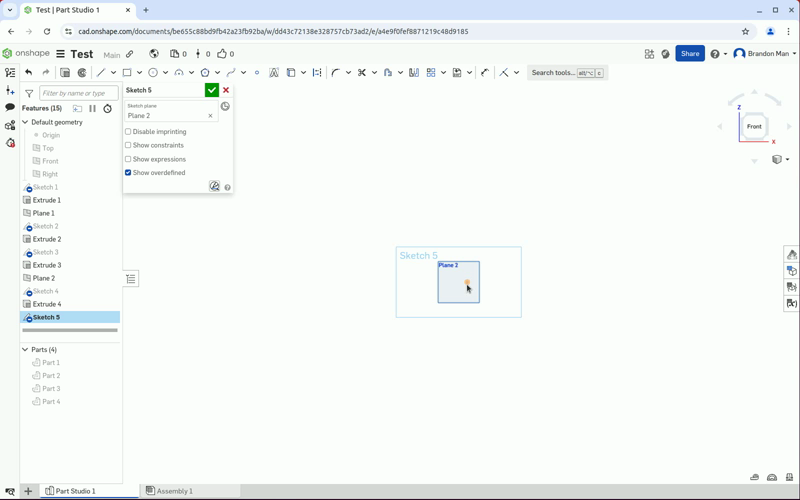
scroll(6)
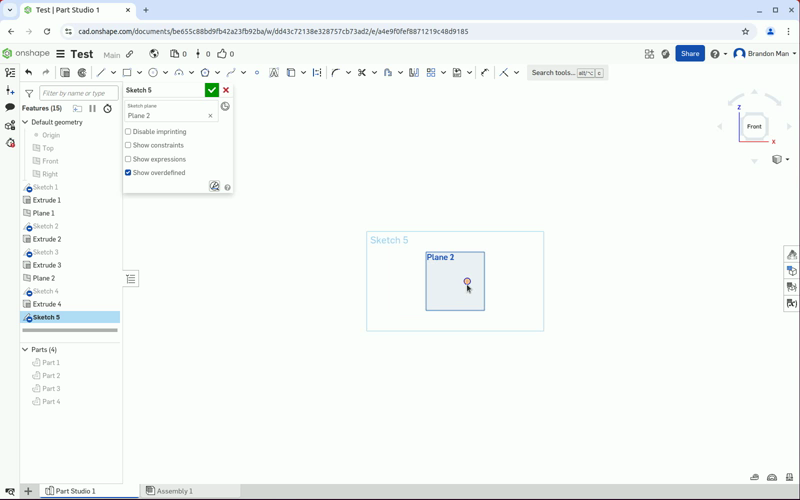
scroll(6)
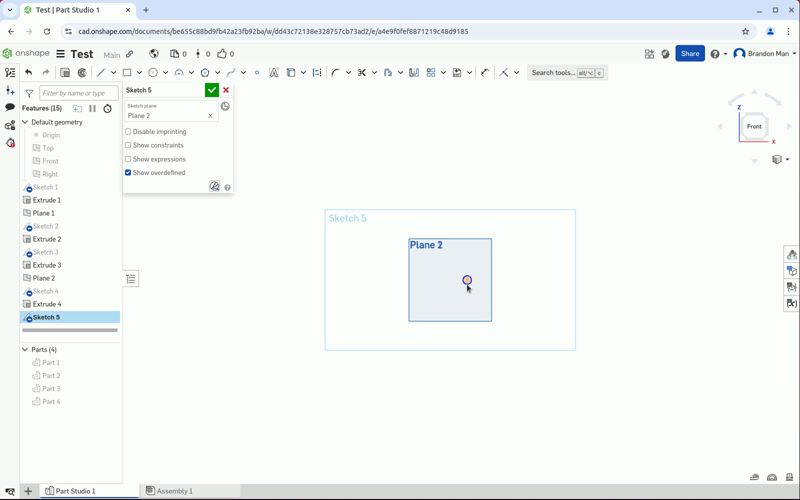
scroll(6)
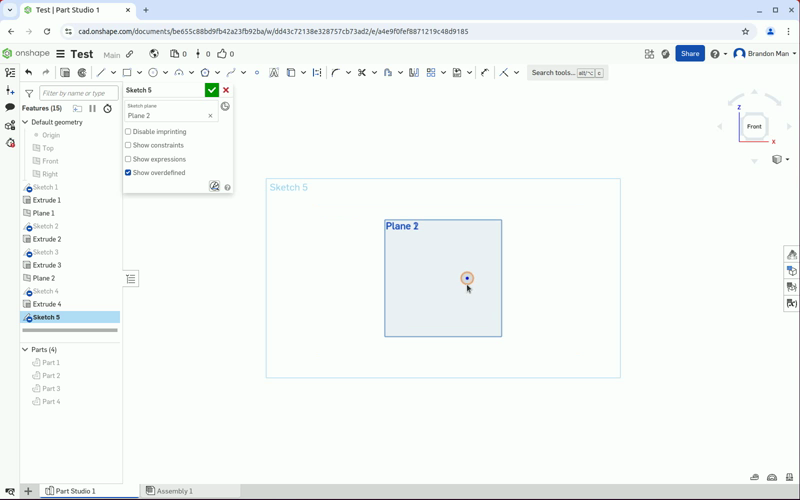
scroll(6)
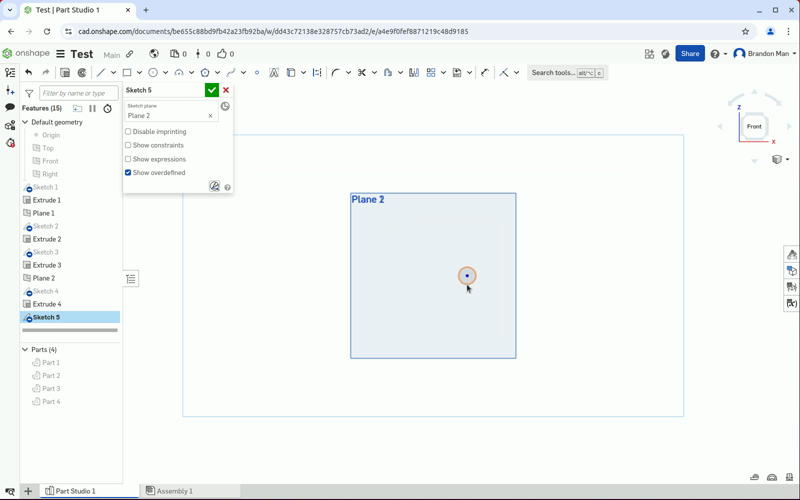
scroll(6)
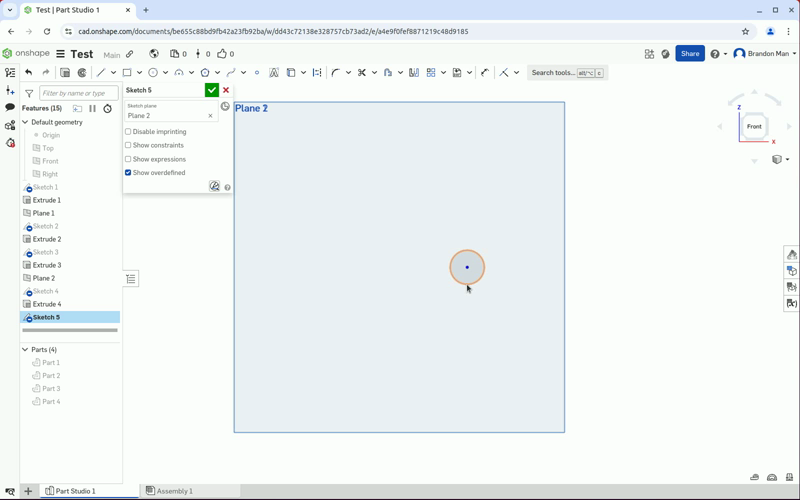
click(467, 284)
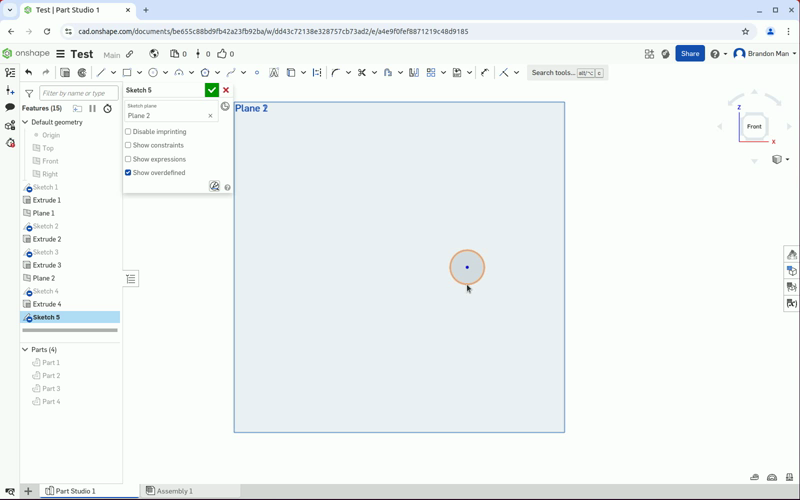
scroll(-6)
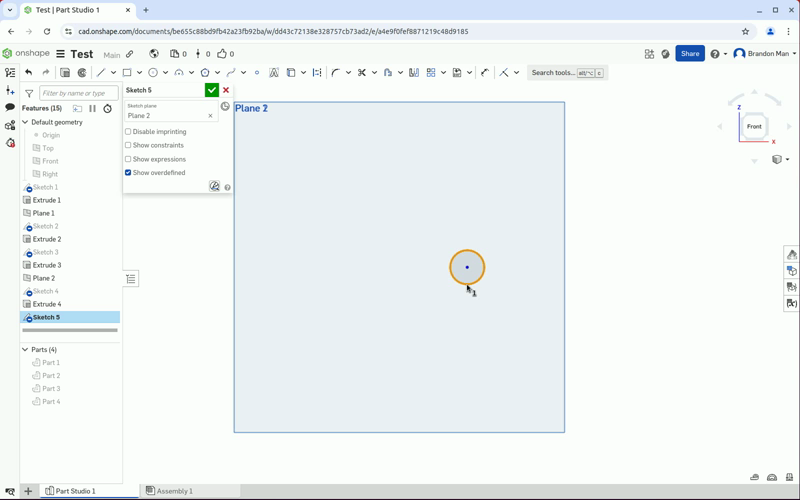
scroll(-6)
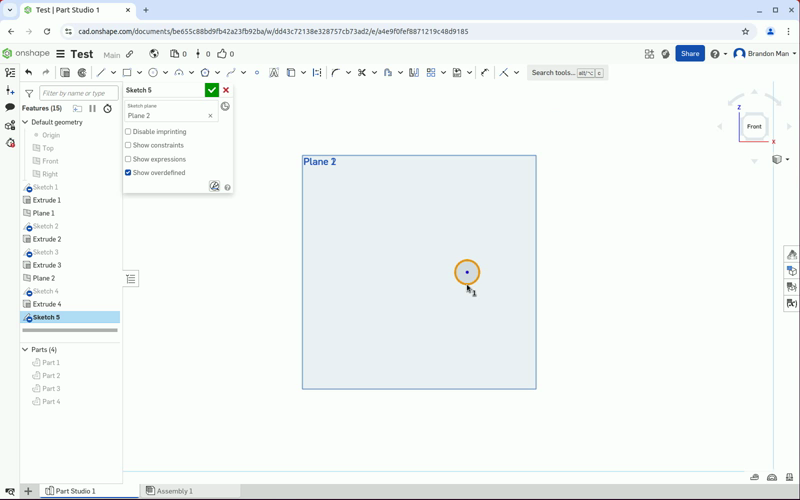
scroll(-6)
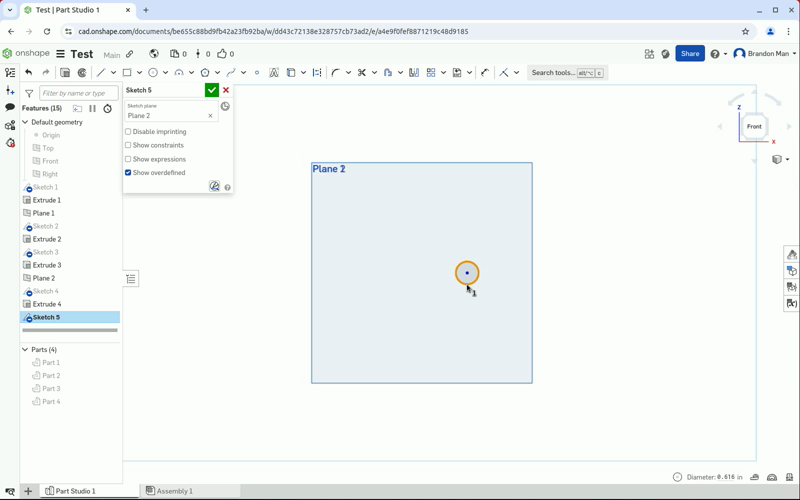
scroll(-6)
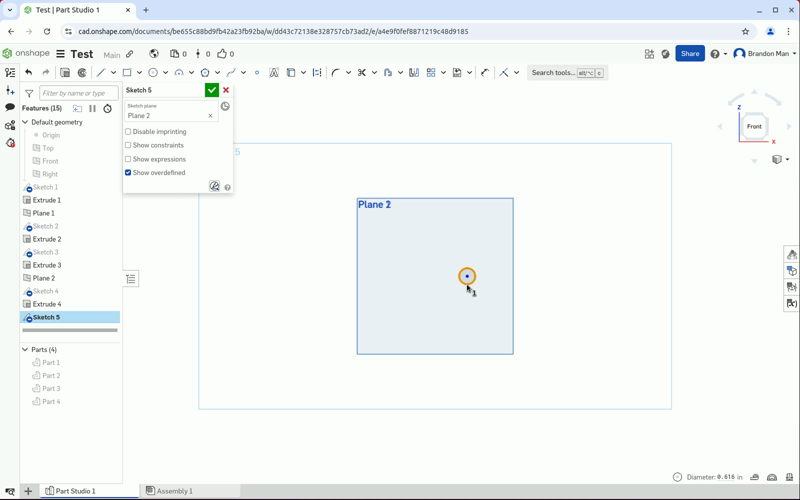
scroll(-6)
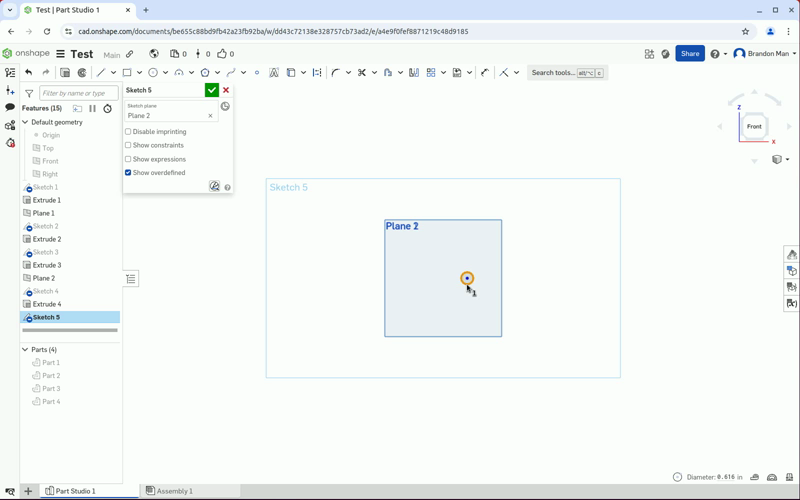
scroll(-6)
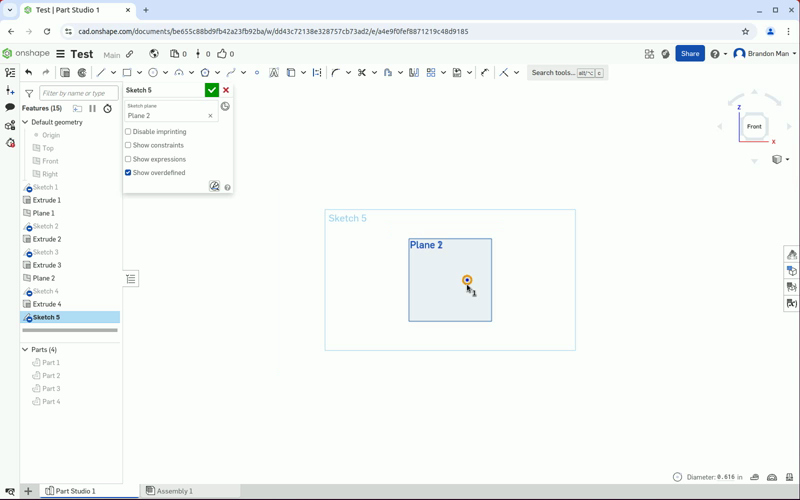
scroll(-6)
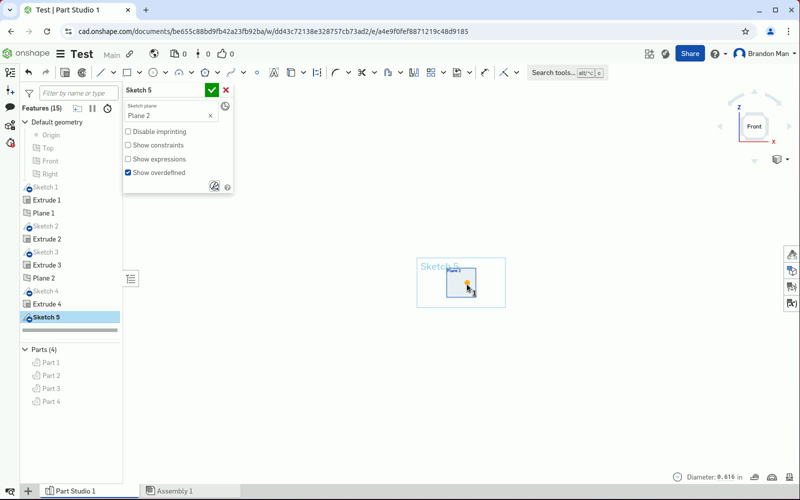
mouse_move(73, 352)
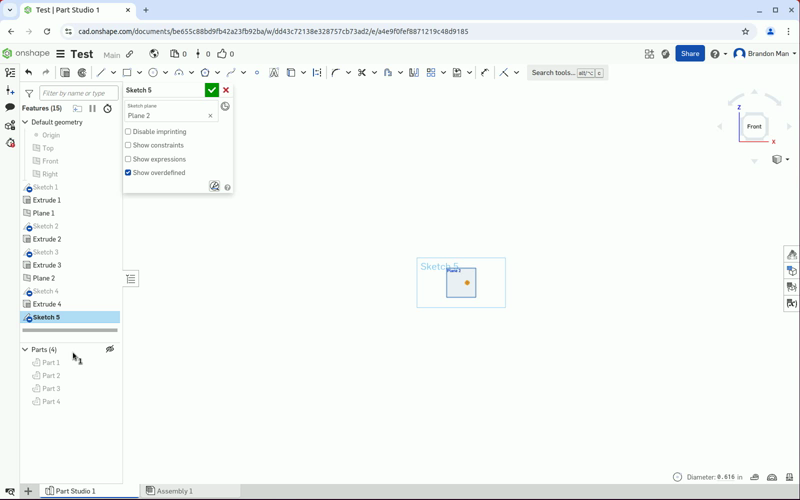
key(shift+y)
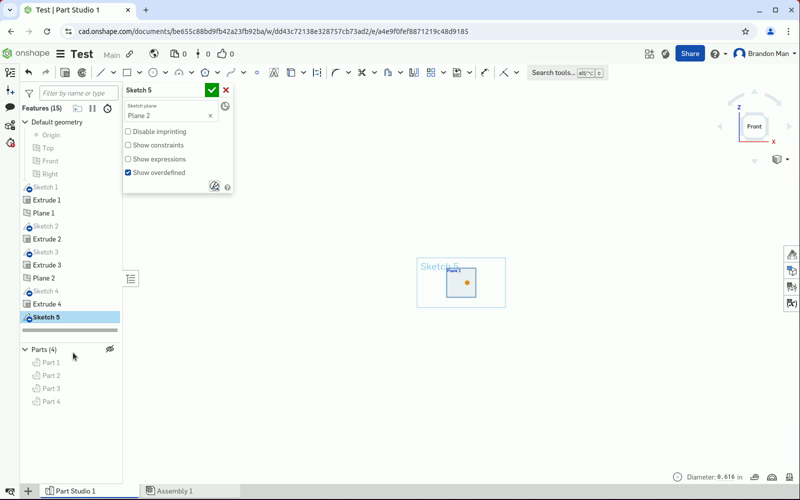
key(shift+e)
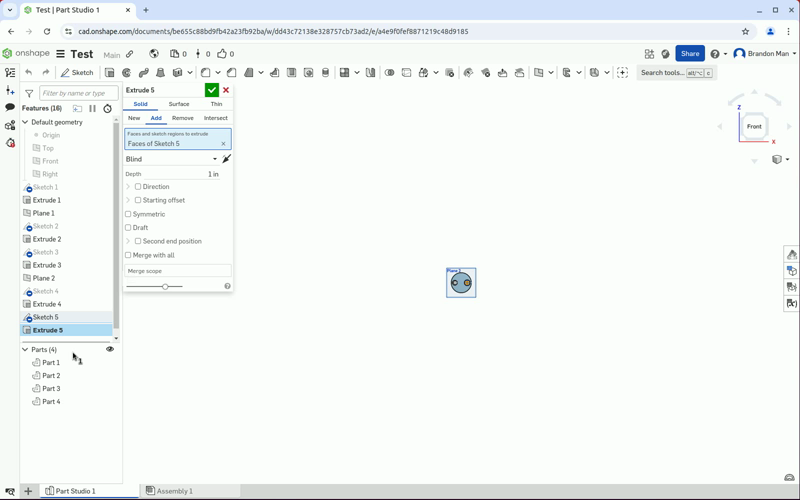
mouse_move(143, 106)
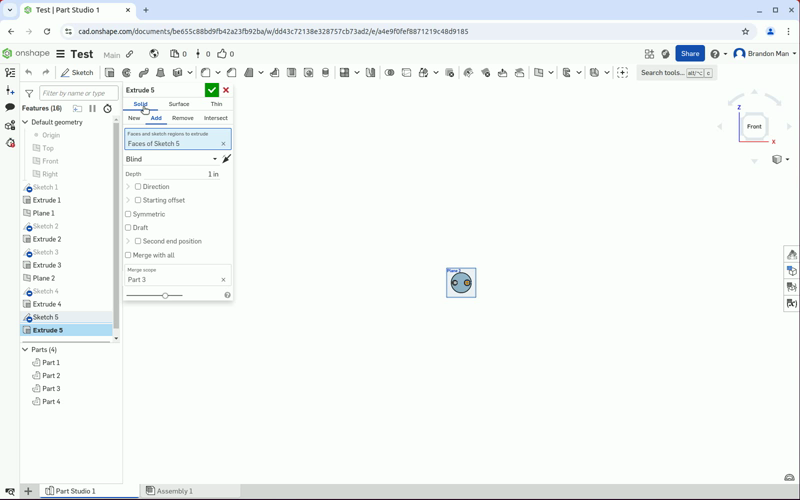
click(143, 106)
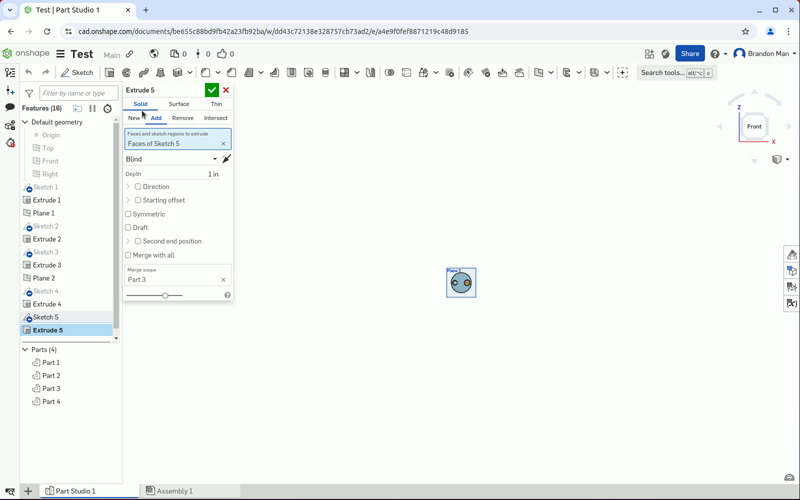
mouse_move(137, 120)
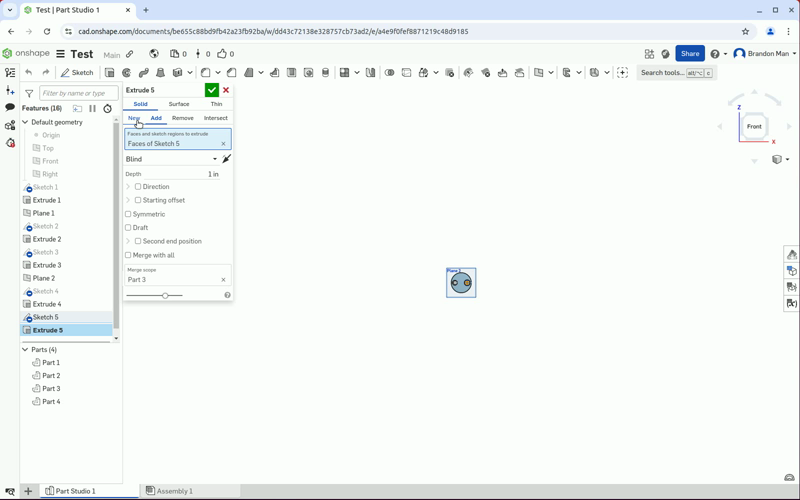
click(137, 120)
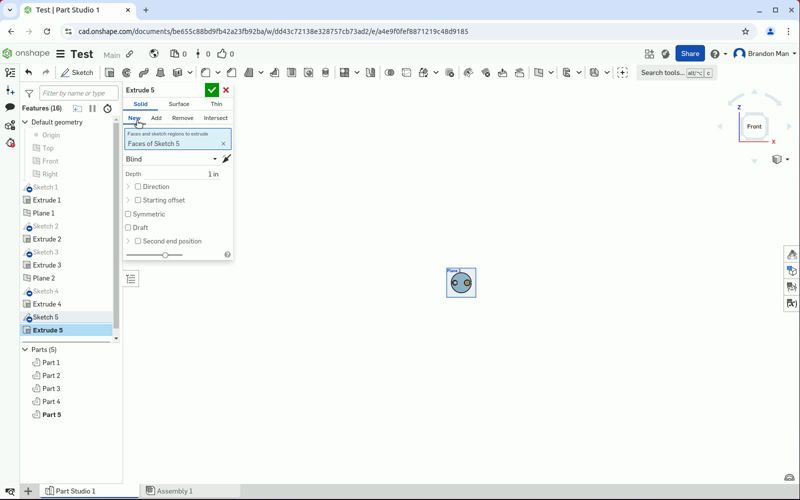
key(tab, 4)
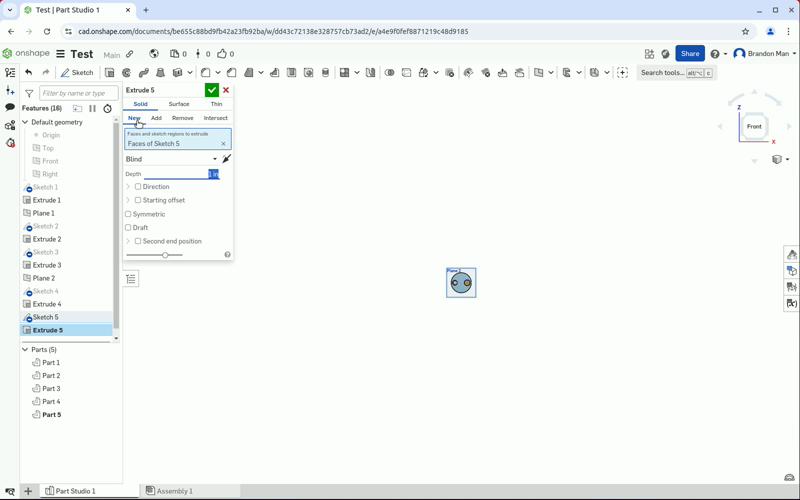
text(1.926)
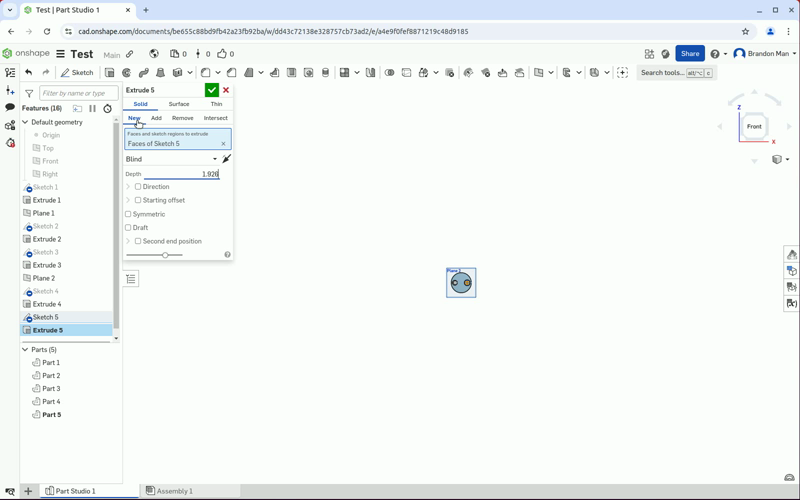
key(enter)
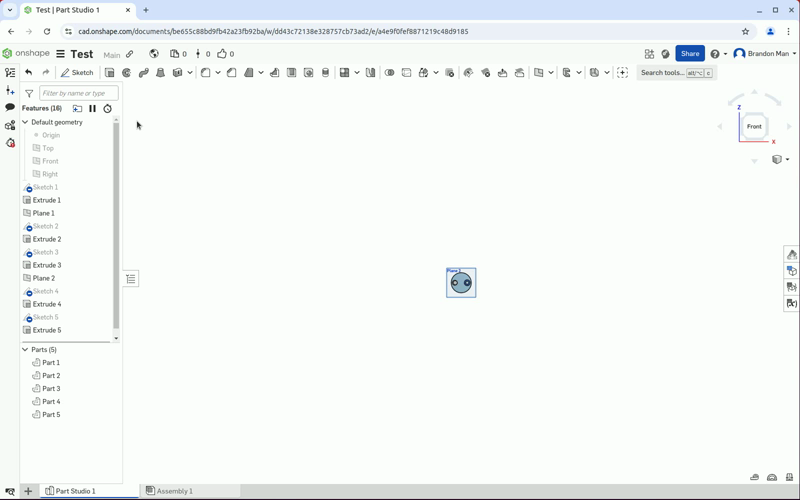
key(shift+h)
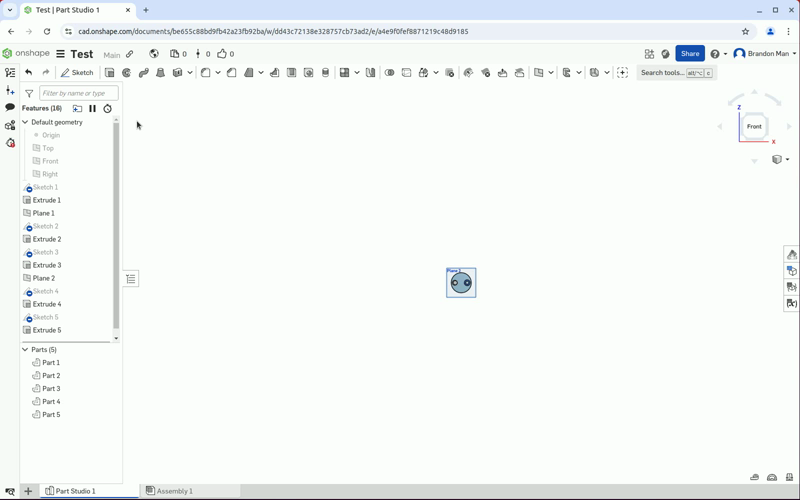
key(shift+h)
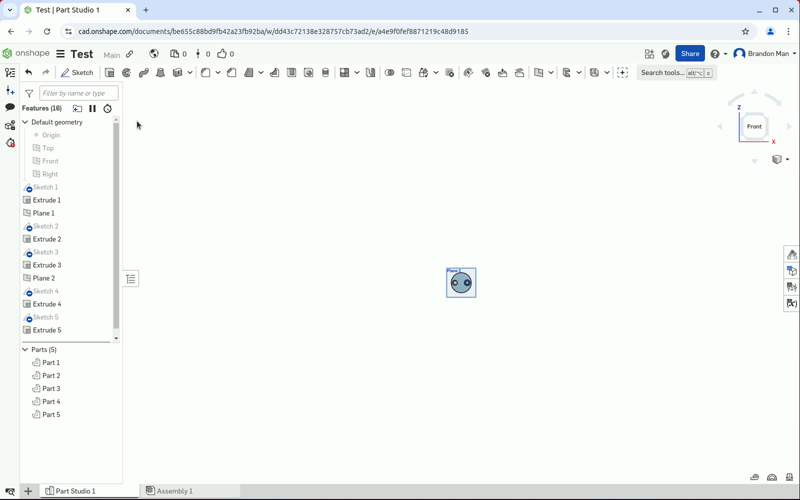
mouse_move(69, 189)
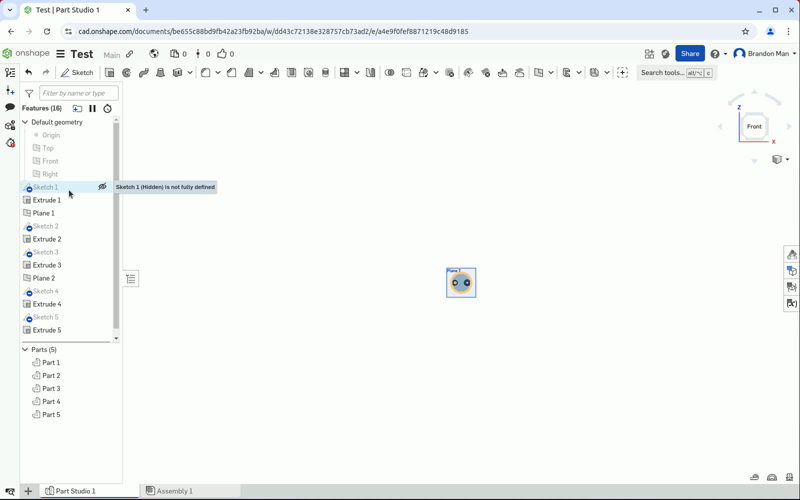
click(69, 189)
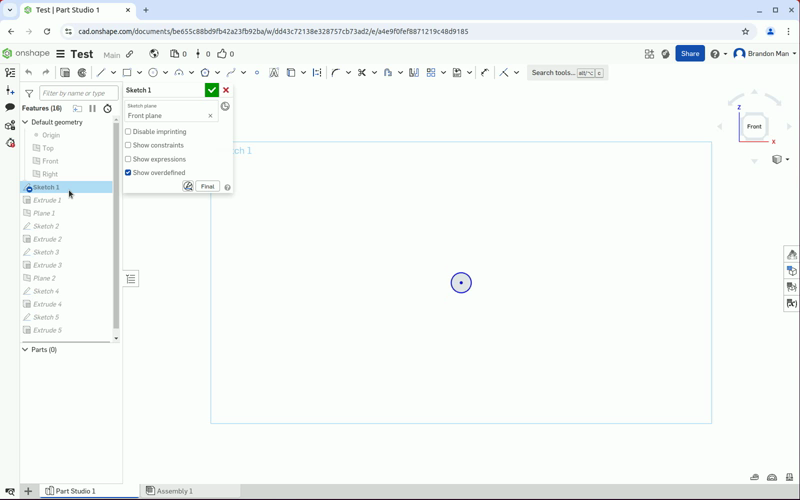
mouse_move(229, 92)
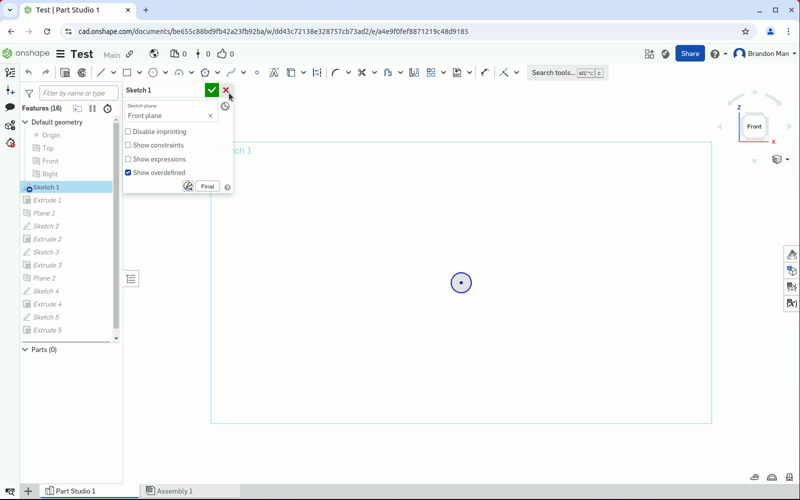
click(229, 92)
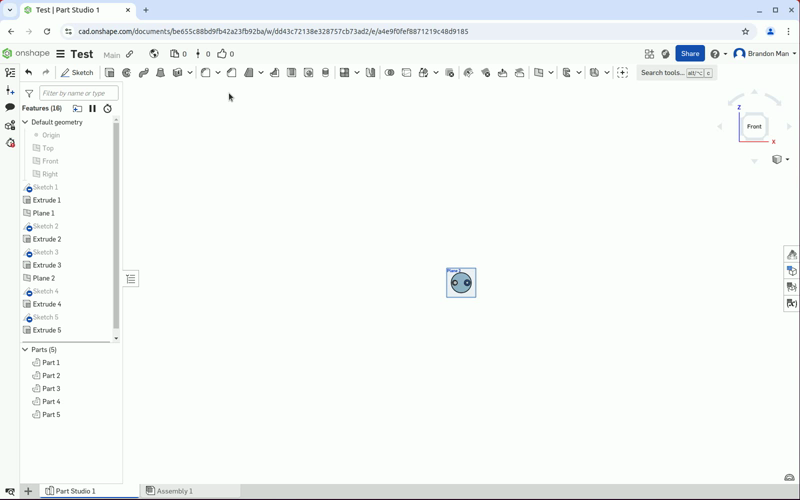
mouse_move(541, 75)
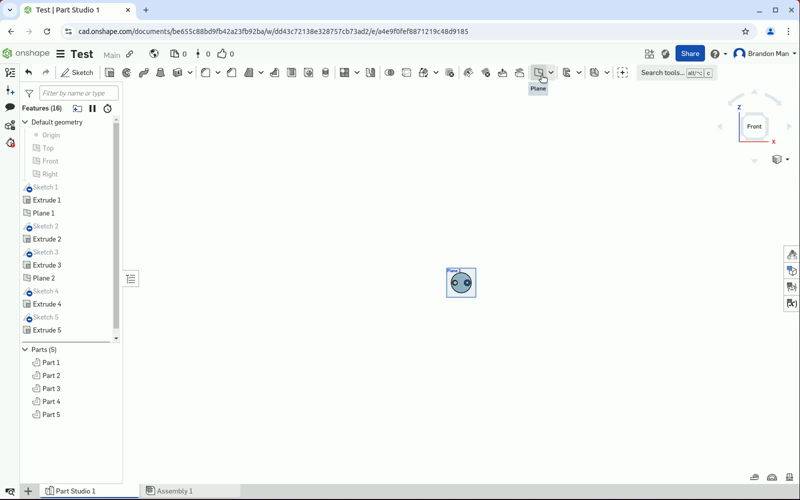
click(541, 75)
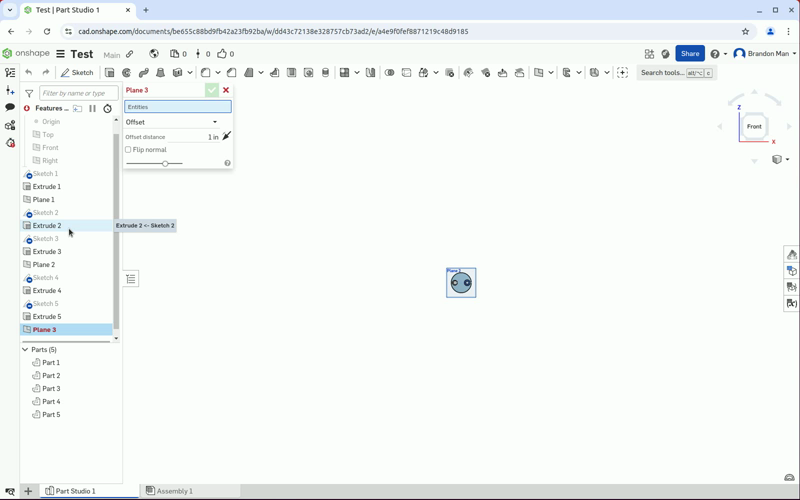
scroll(3)
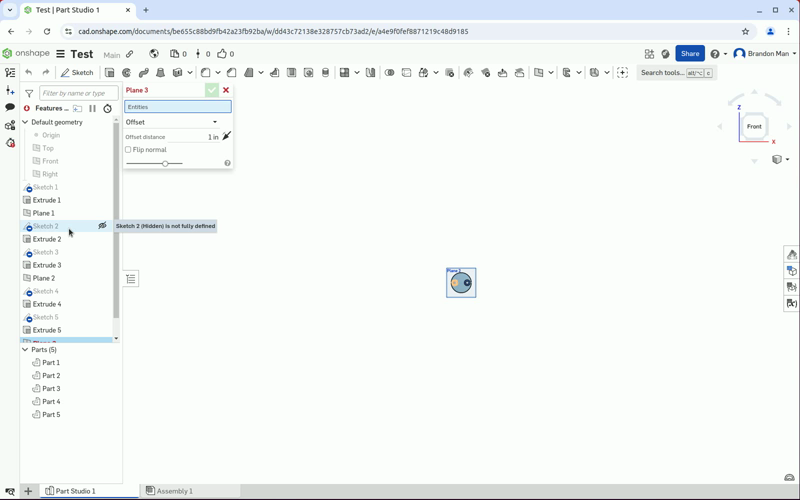
mouse_move(69, 163)
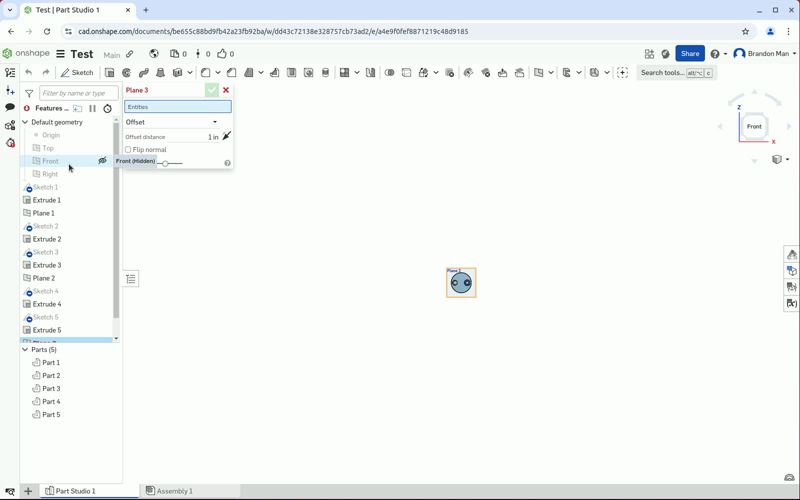
click(69, 163)
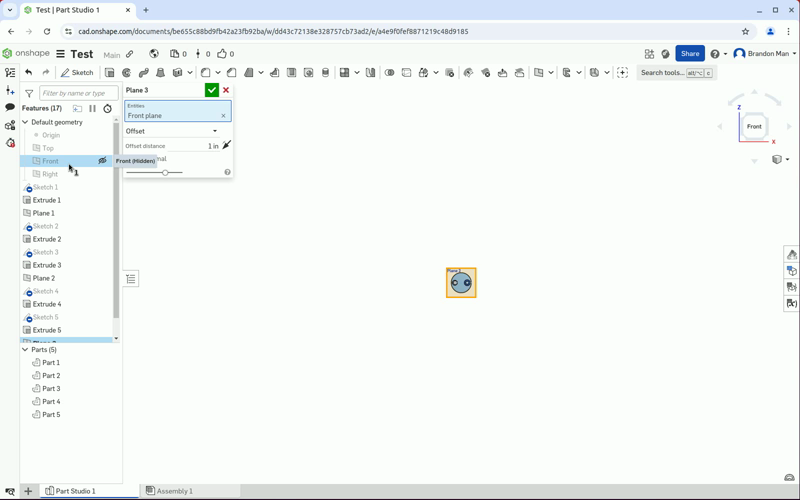
key(tab, 2)
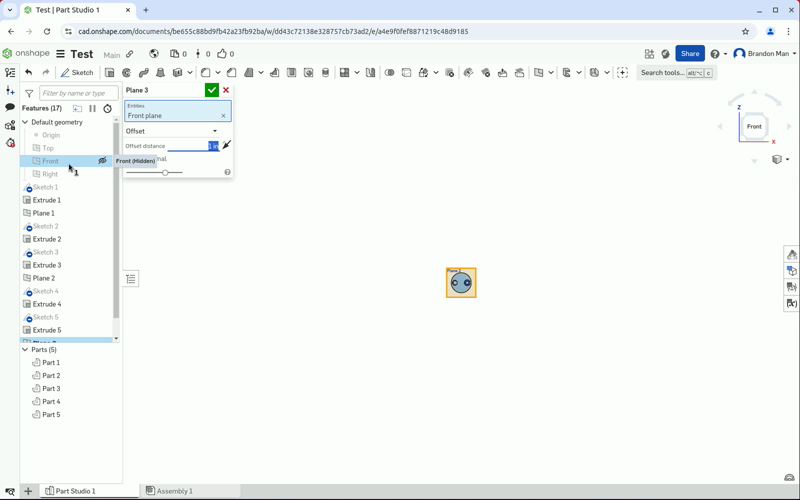
text(22.153)
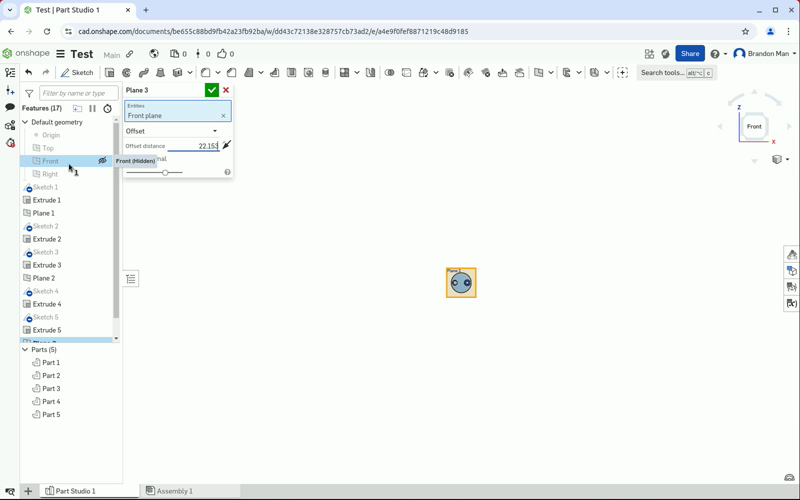
key(enter, 2)
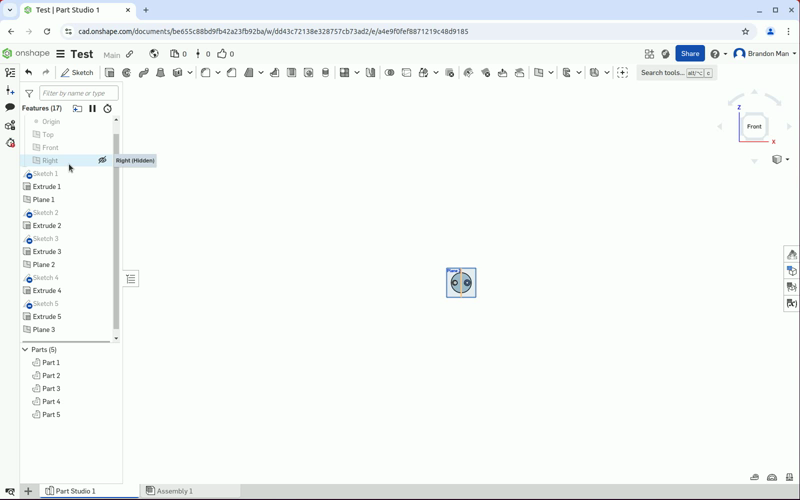
key(shift+s)
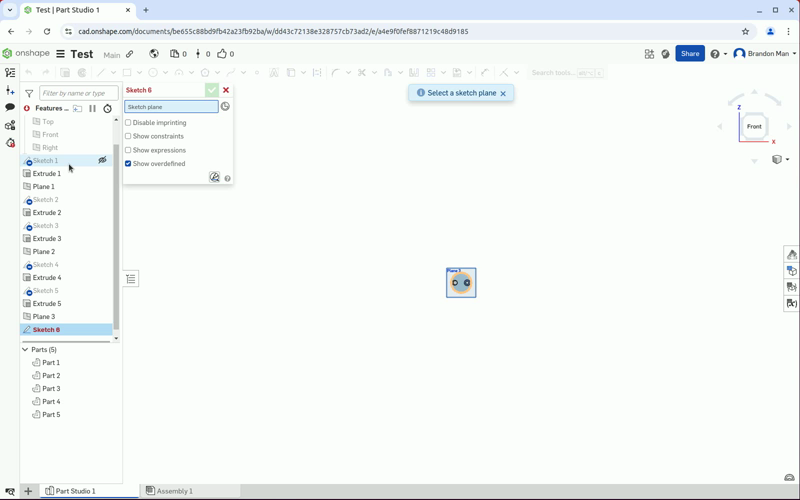
mouse_move(69, 319)
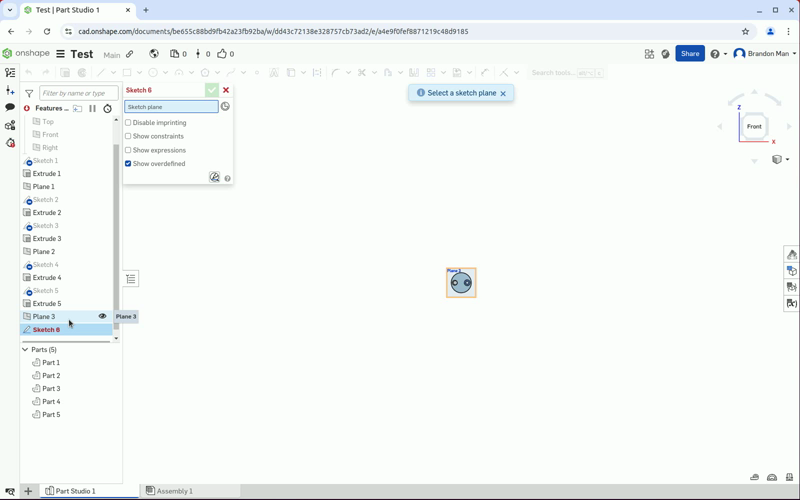
click(69, 319)
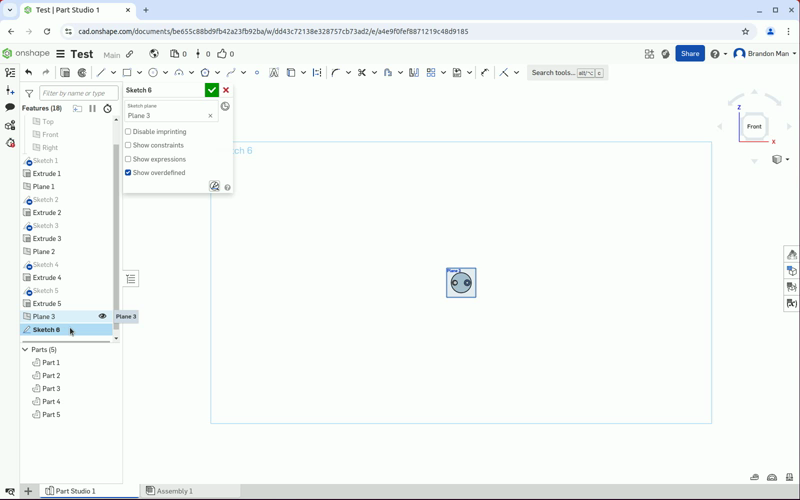
mouse_move(73, 352)
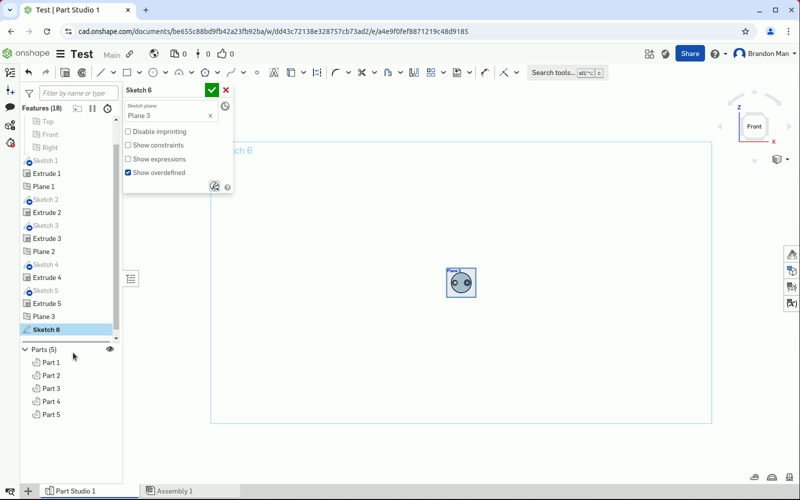
key(y)
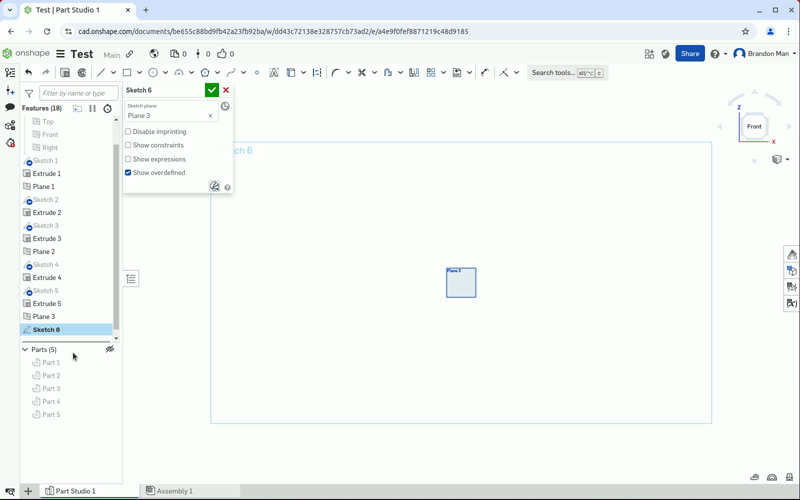
key(c)
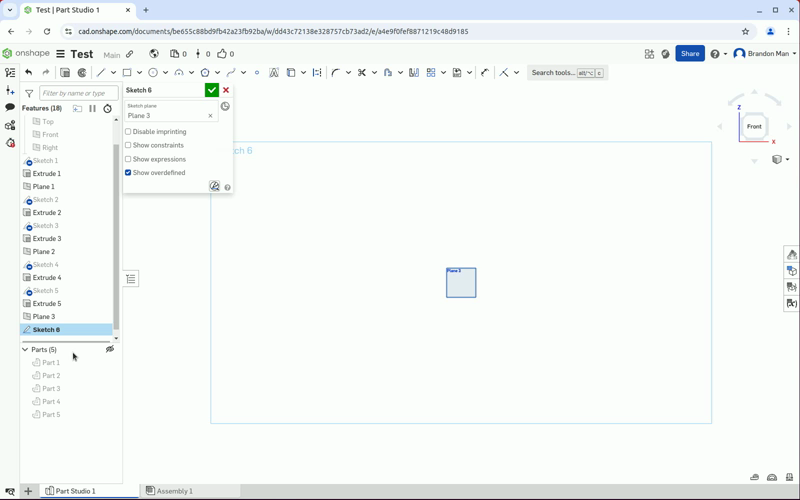
key_down(shift)
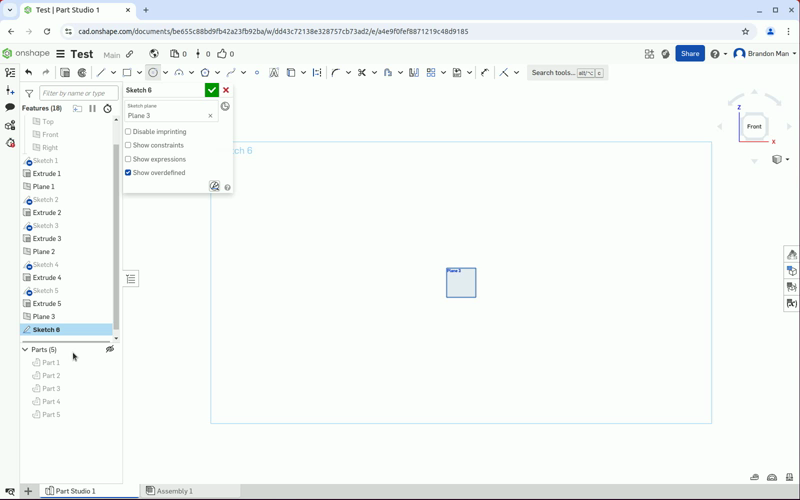
mouse_move(466, 282)
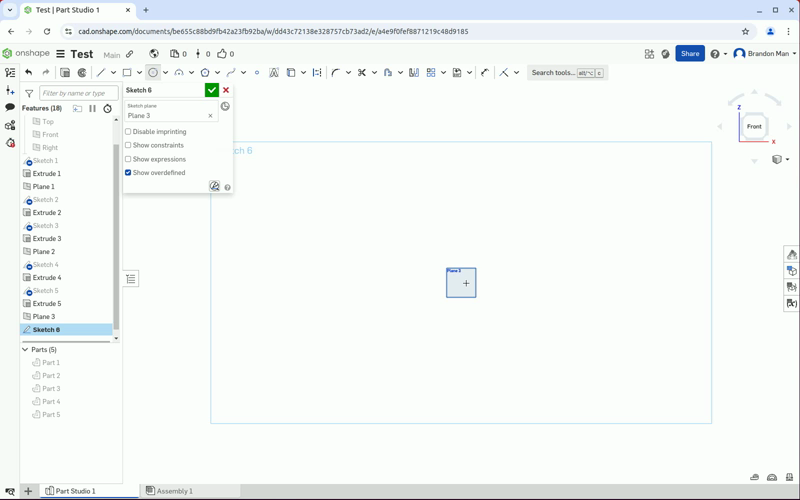
click(466, 282)
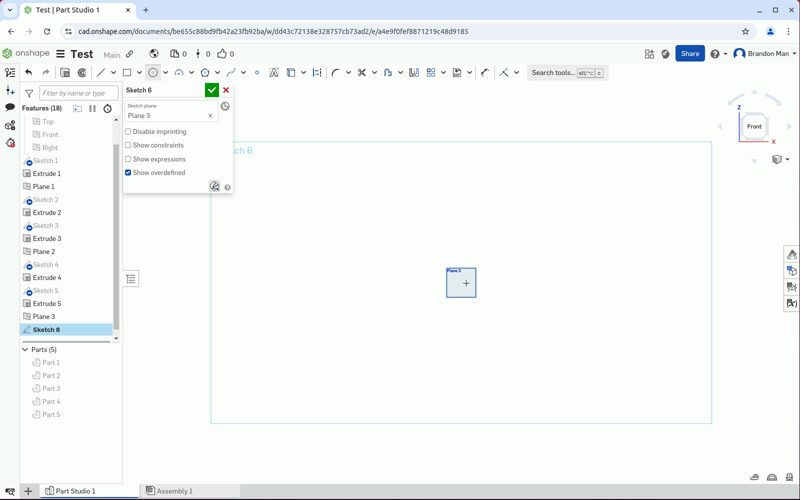
key_up(shift)
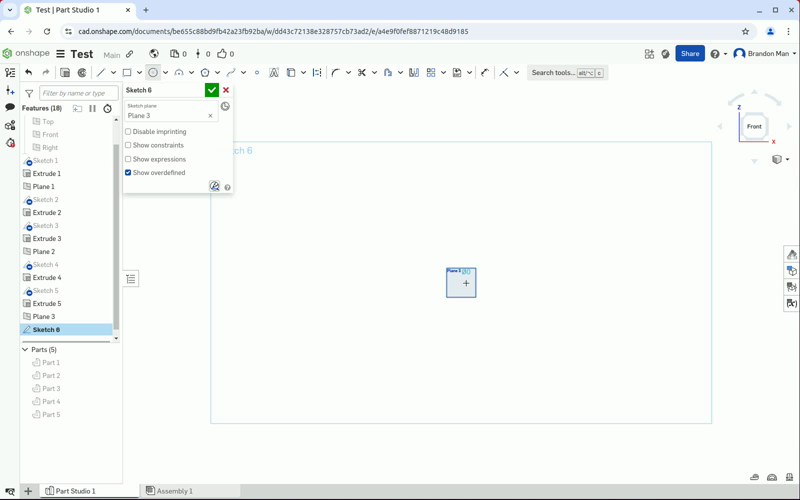
mouse_move(467, 282)
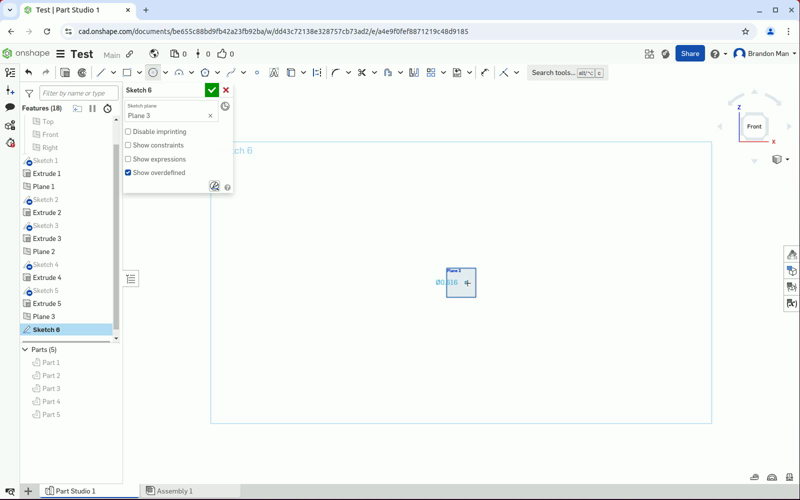
scroll(6)
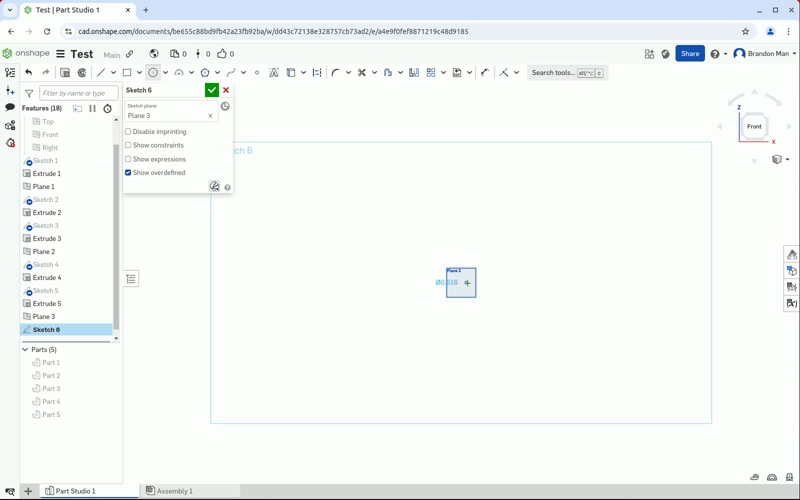
scroll(6)
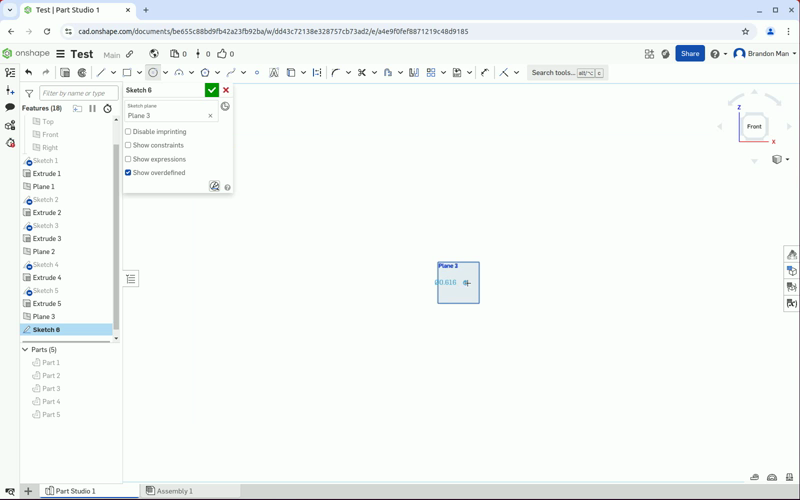
scroll(6)
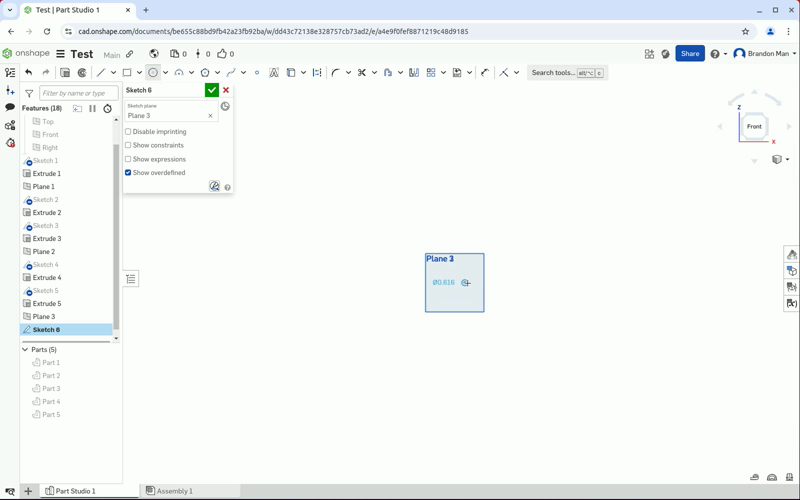
scroll(6)
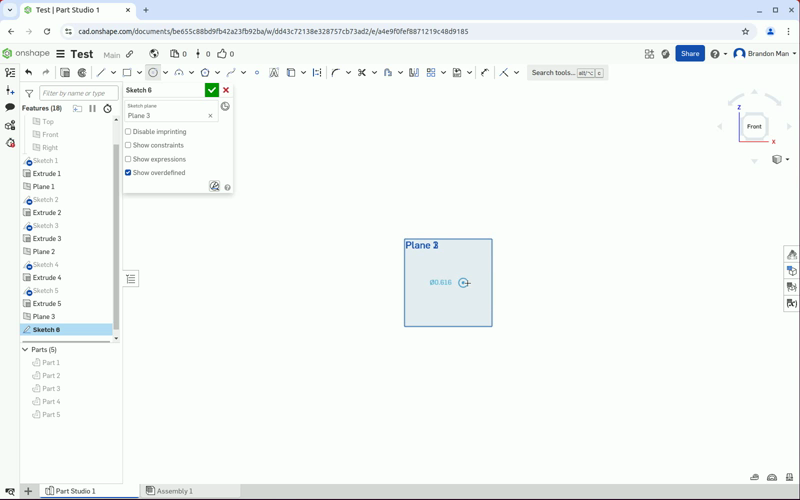
scroll(6)
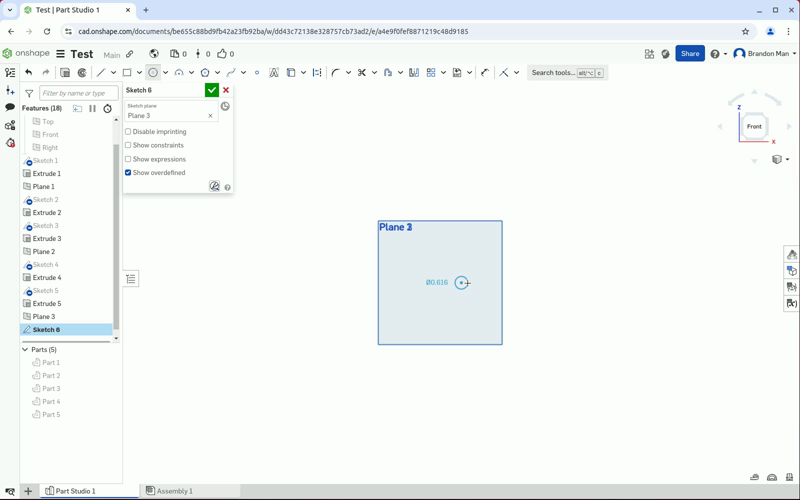
scroll(6)
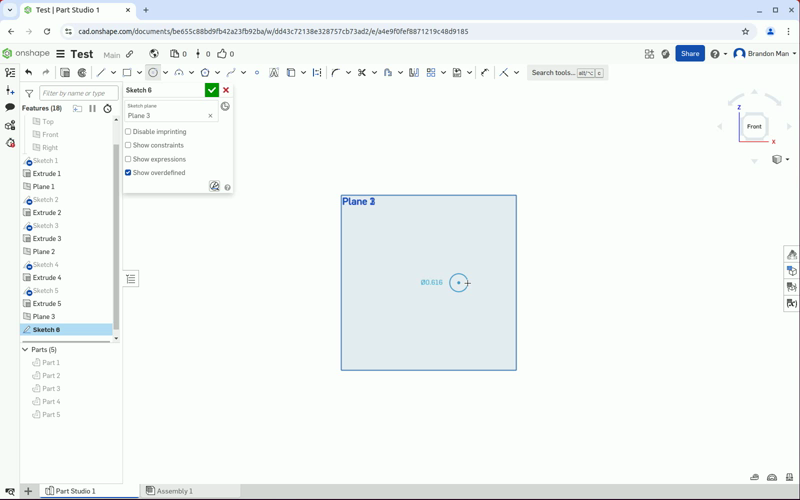
scroll(6)
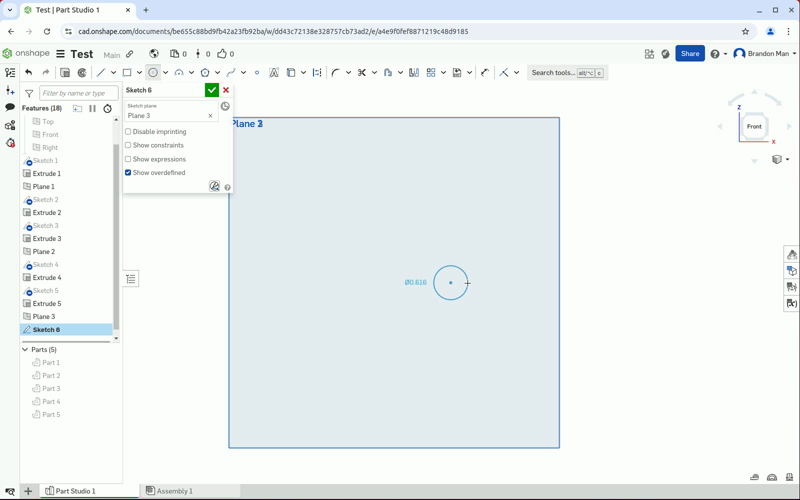
click(467, 282)
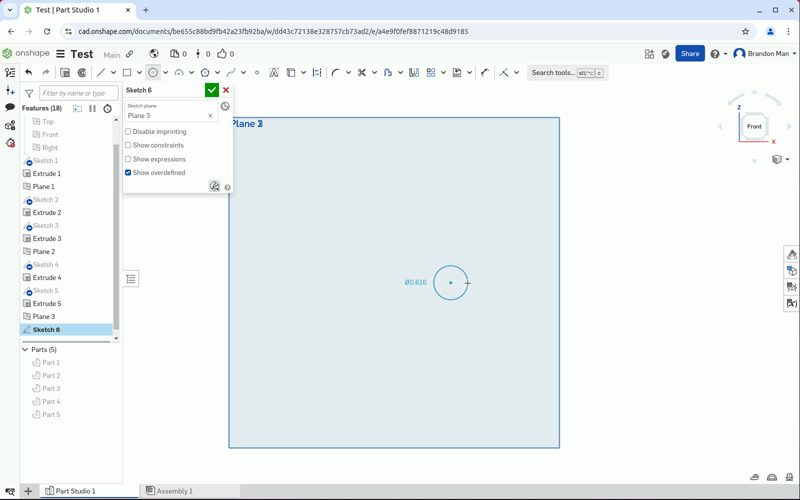
scroll(-6)
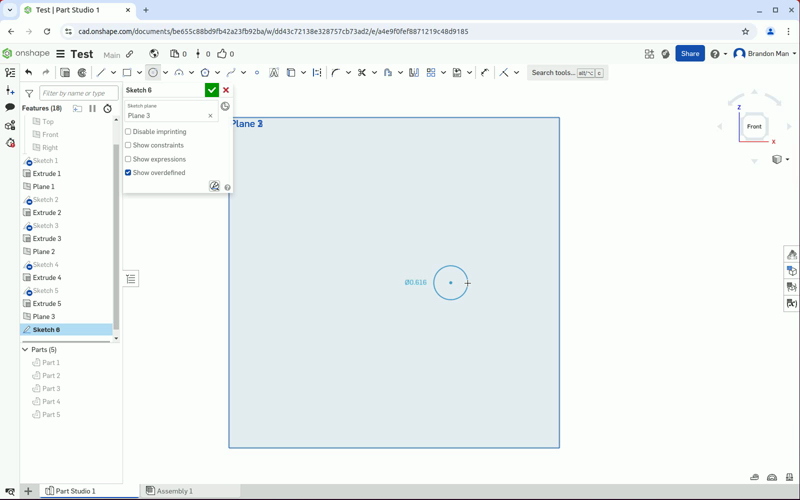
scroll(-6)
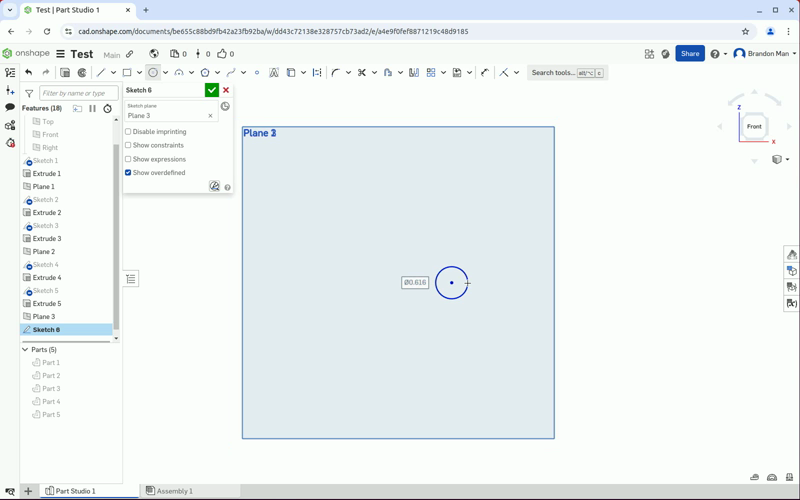
scroll(-6)
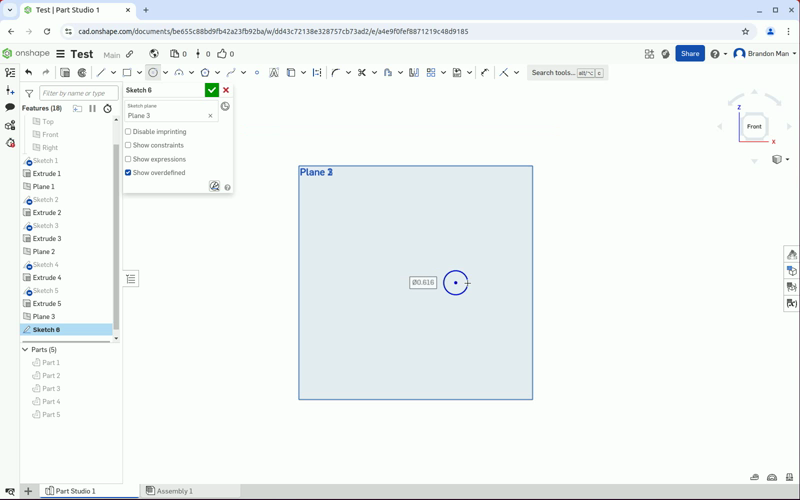
scroll(-6)
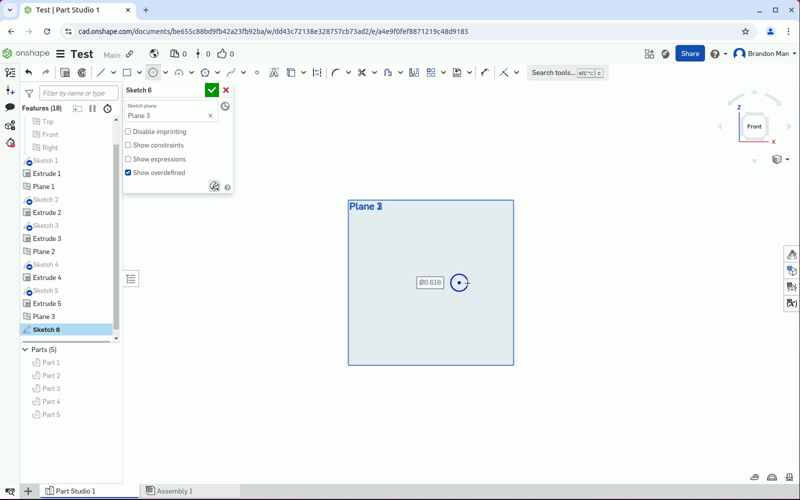
scroll(-6)
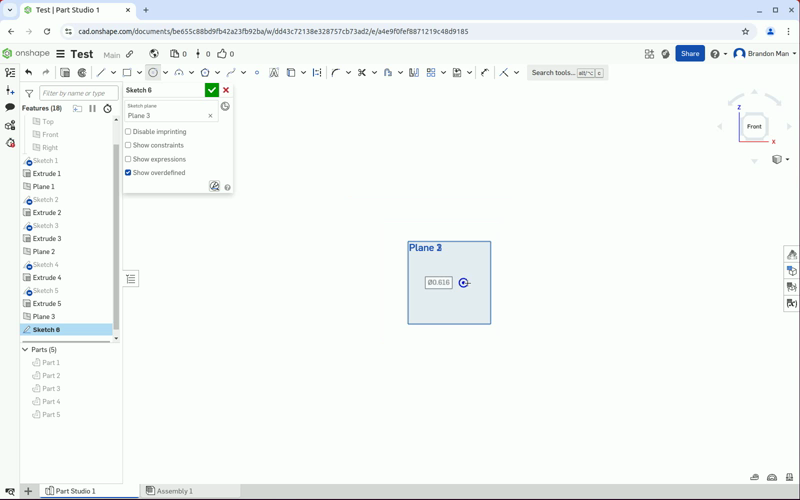
scroll(-6)
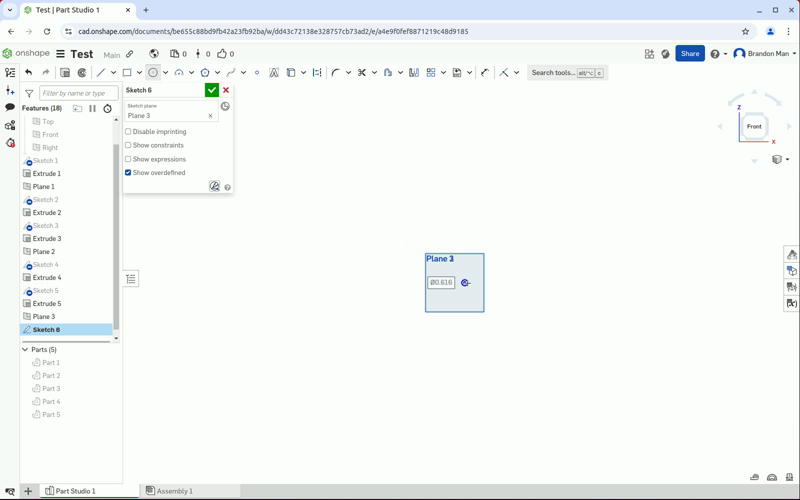
scroll(-6)
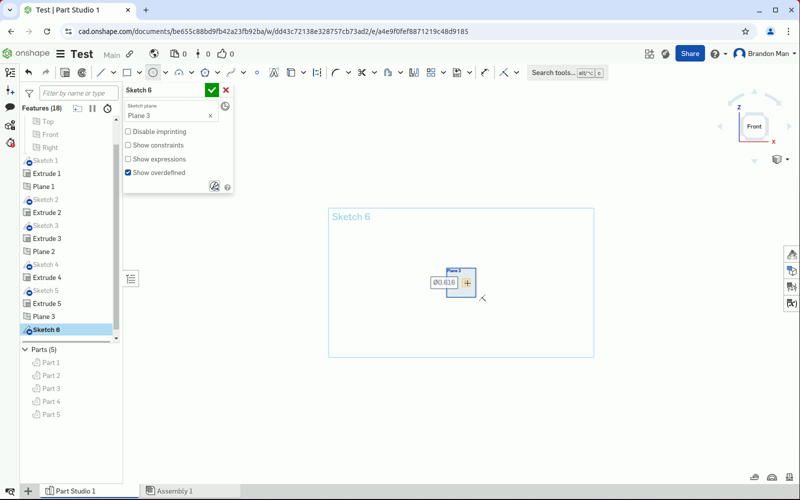
key(esc)
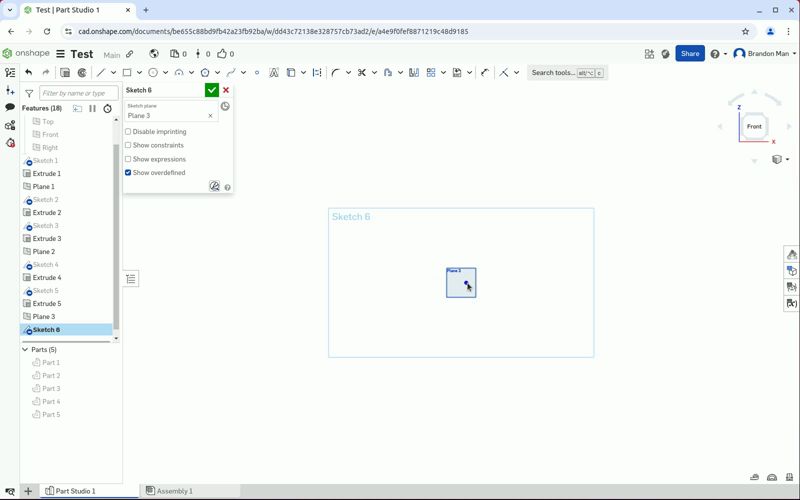
mouse_move(467, 282)
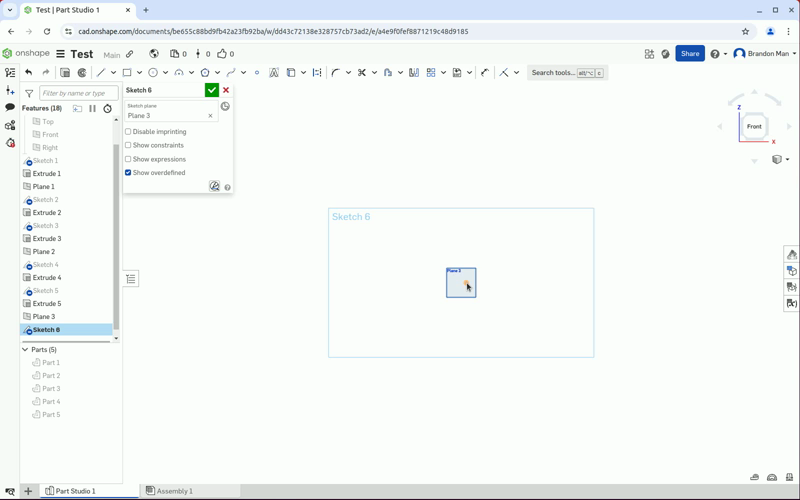
scroll(6)
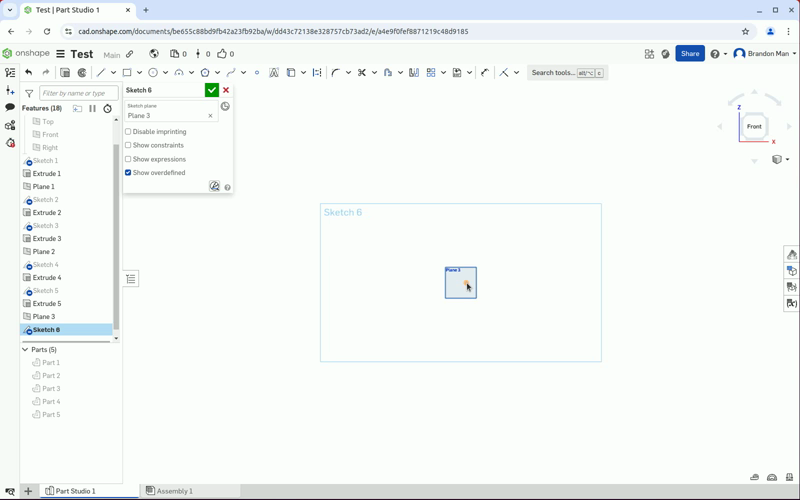
scroll(6)
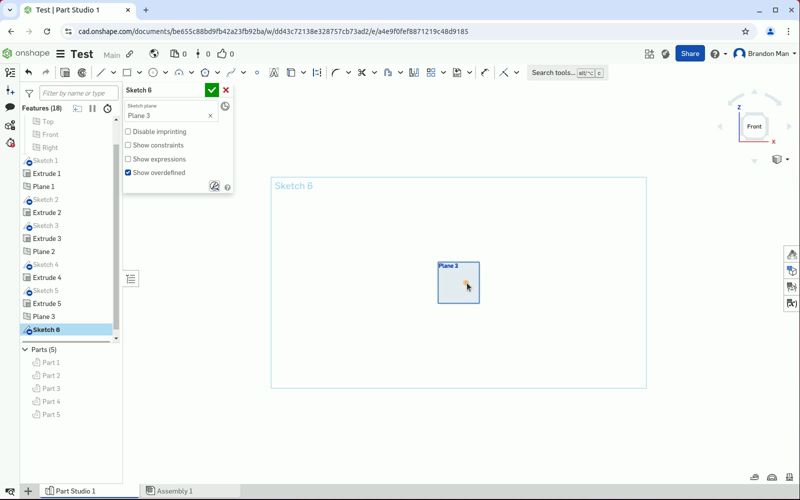
scroll(6)
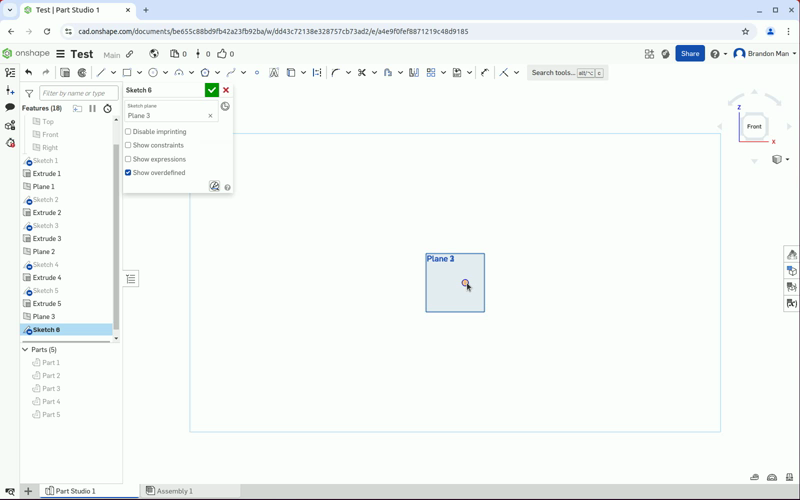
scroll(6)
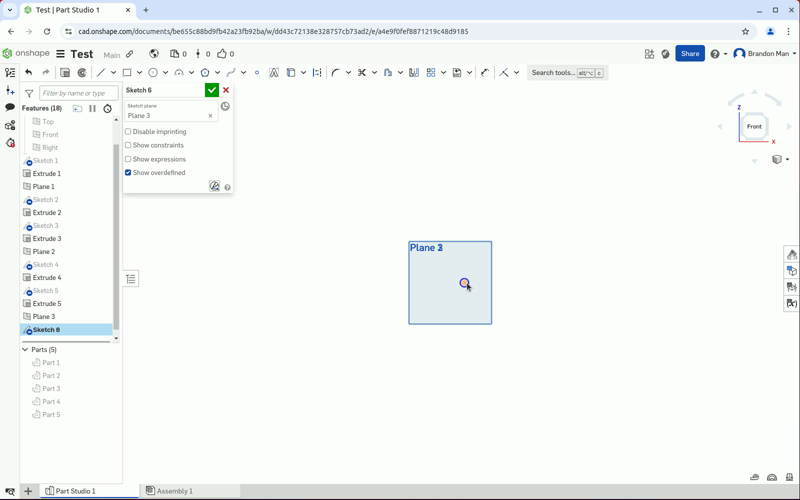
scroll(6)
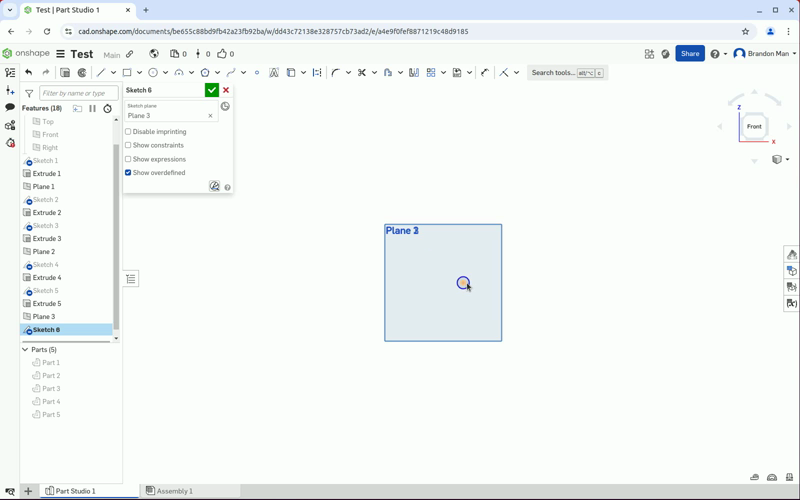
scroll(6)
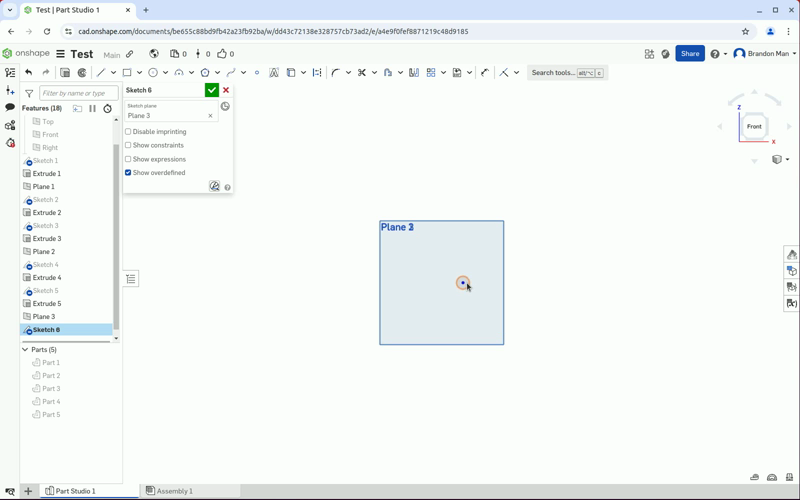
scroll(6)
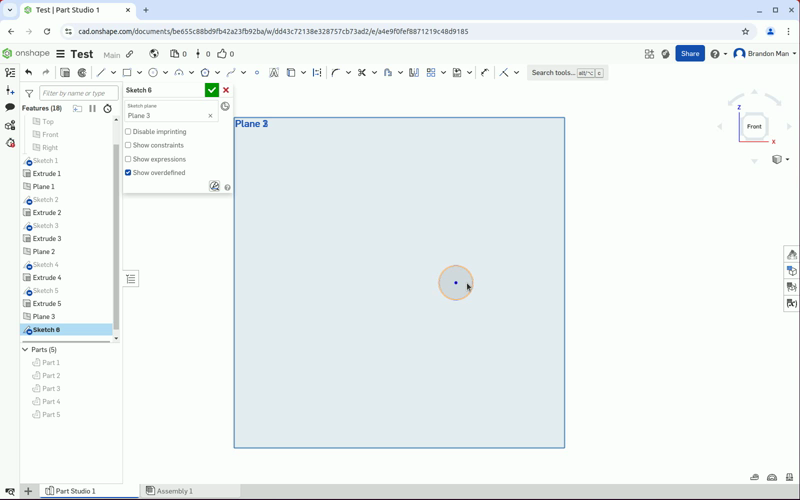
click(467, 282)
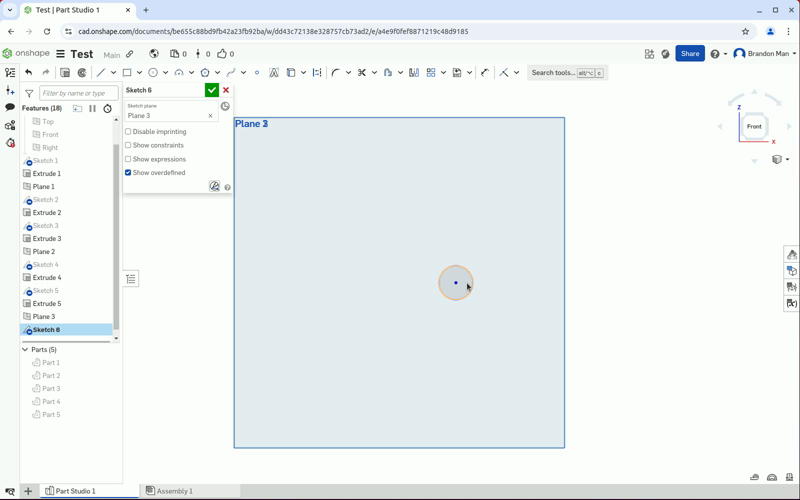
scroll(-6)
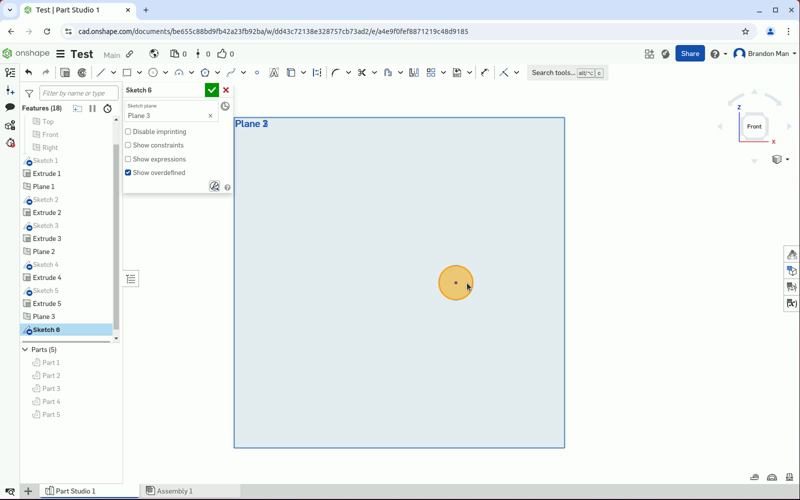
scroll(-6)
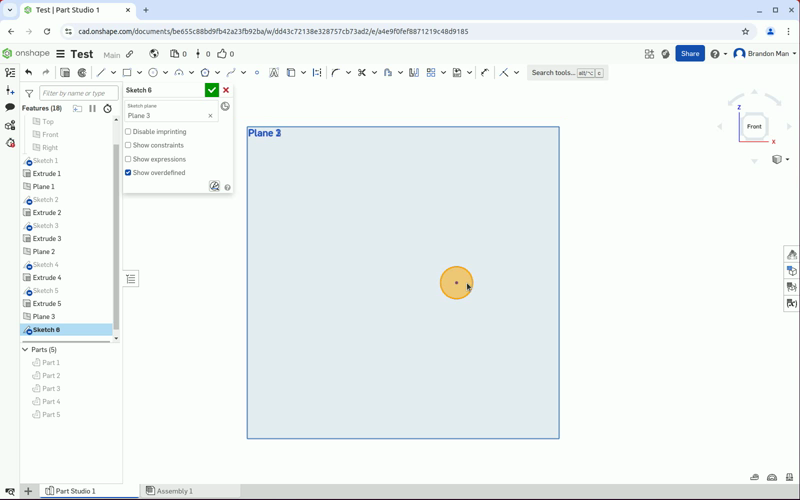
scroll(-6)
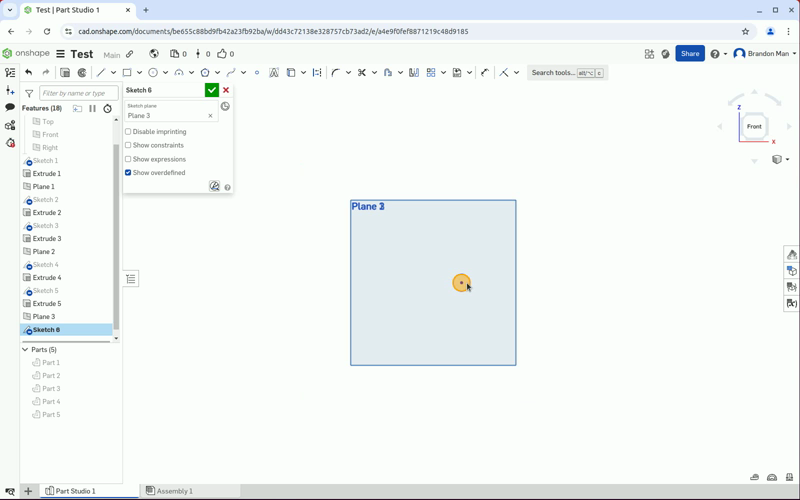
scroll(-6)
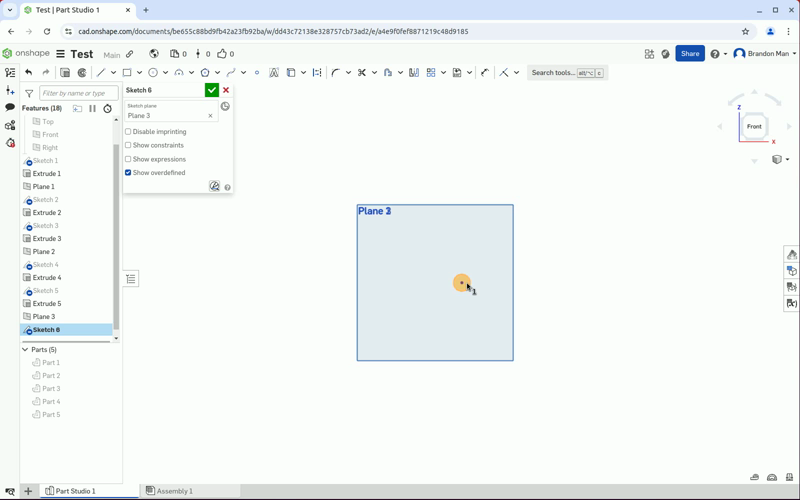
scroll(-6)
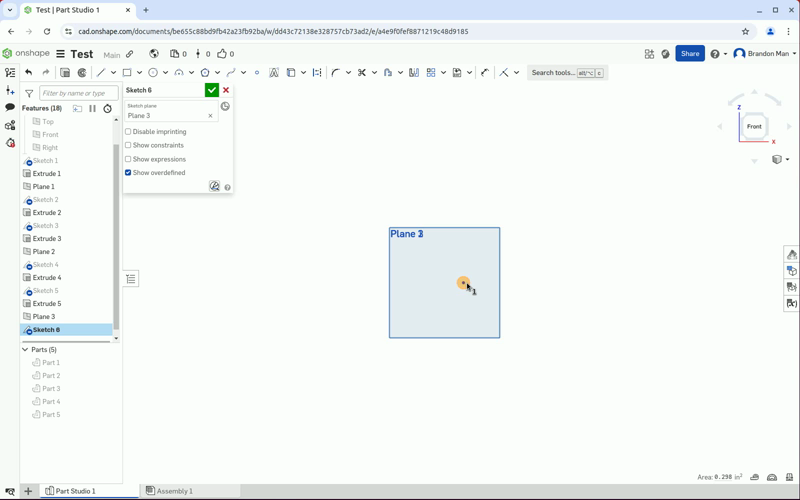
scroll(-6)
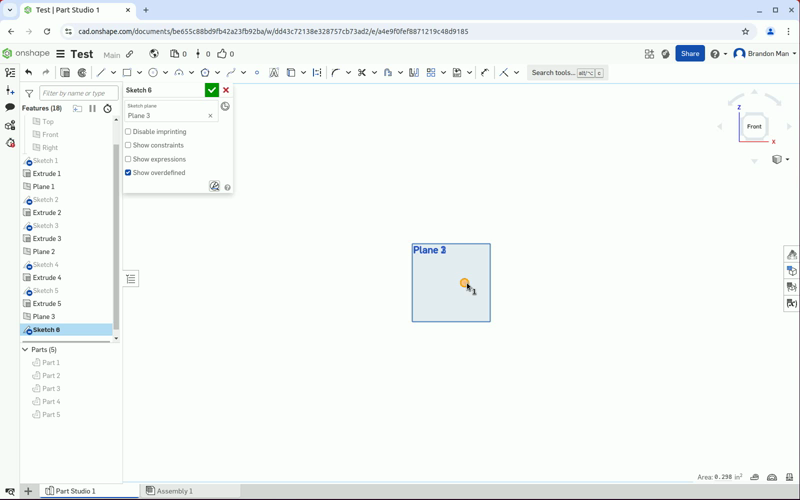
scroll(-6)
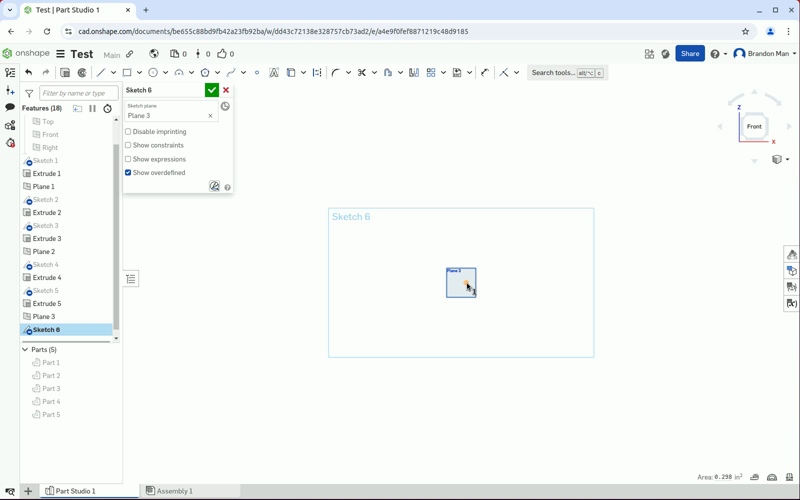
mouse_move(73, 352)
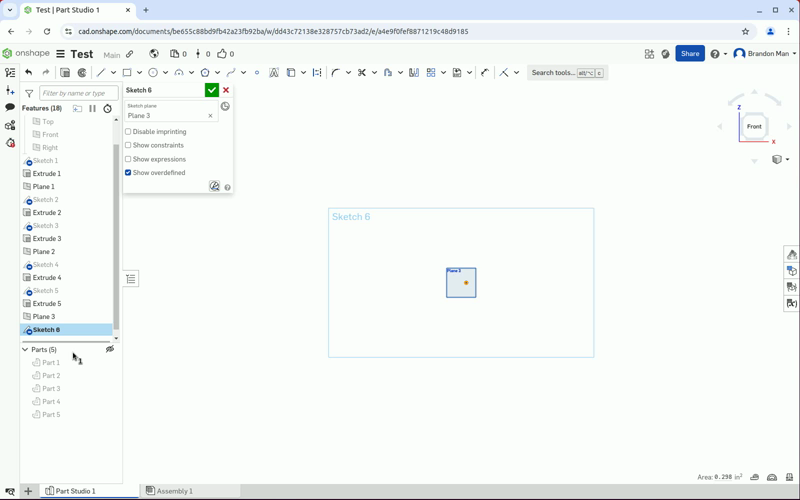
key(shift+y)
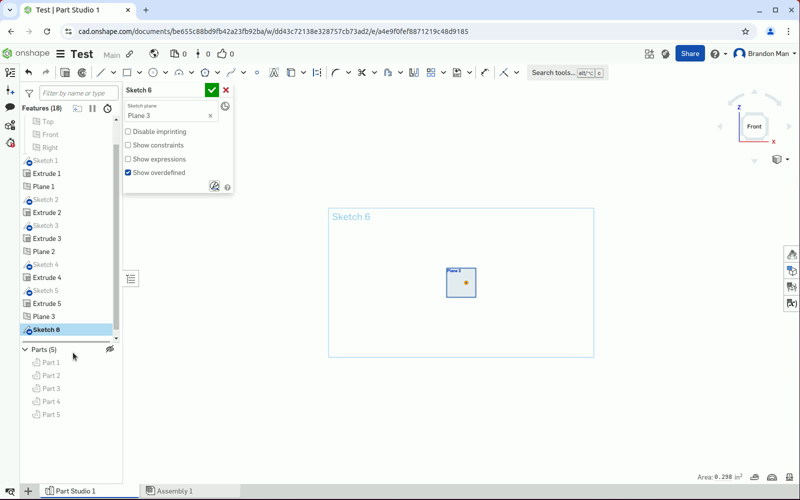
key(shift+e)
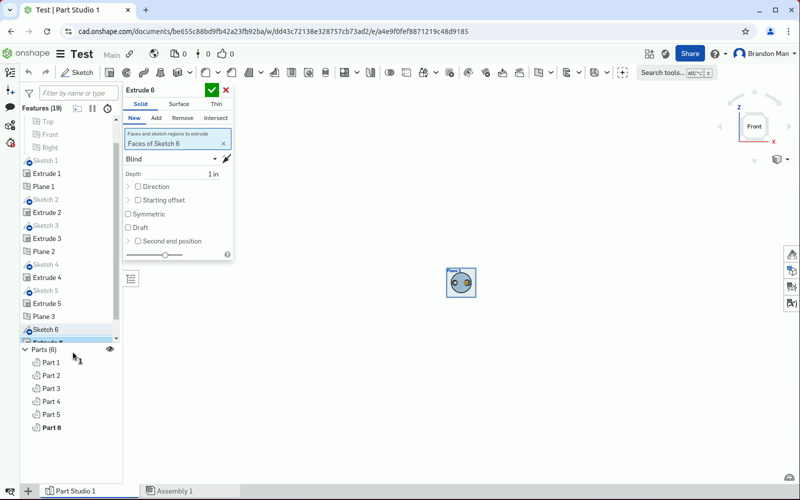
mouse_move(143, 106)
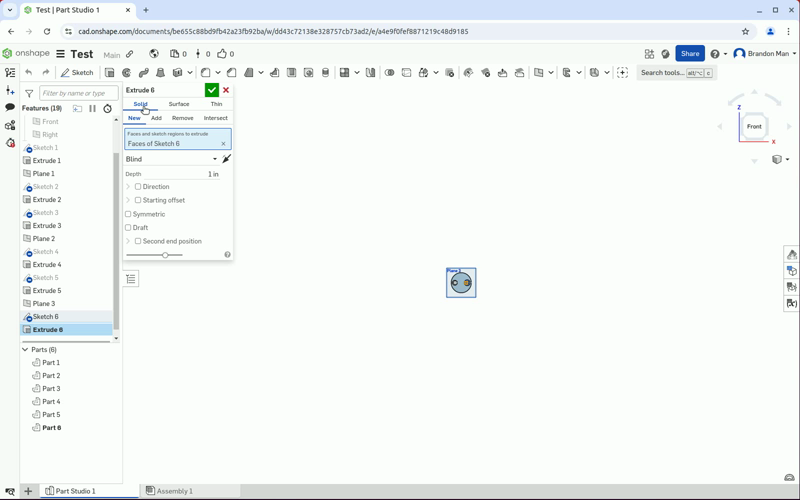
click(143, 106)
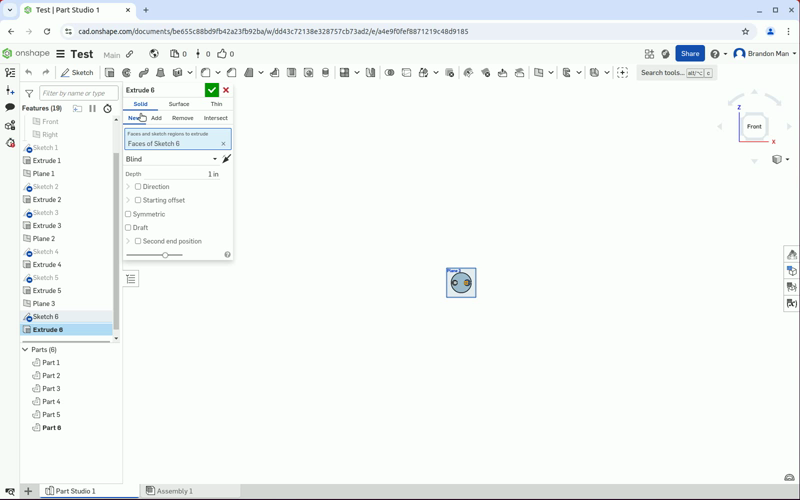
mouse_move(137, 120)
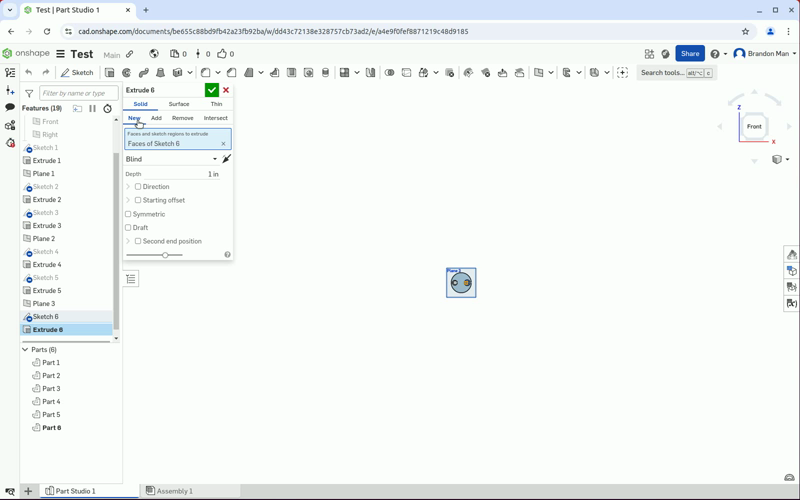
click(137, 120)
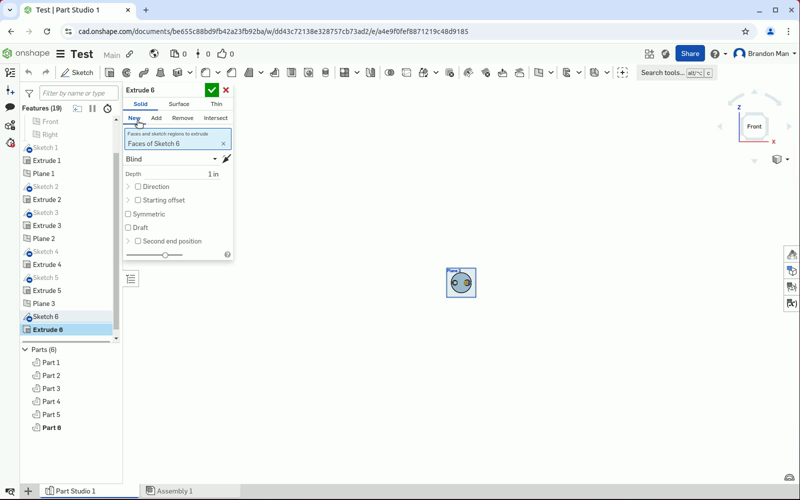
key(tab, 4)
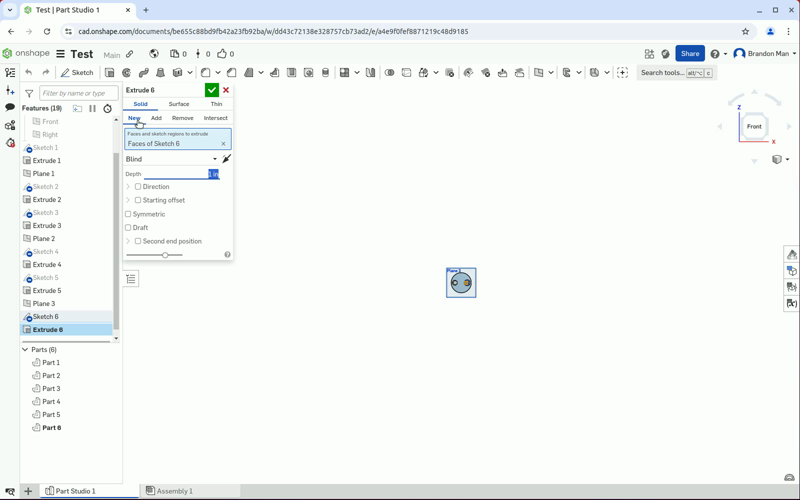
text(0.963)
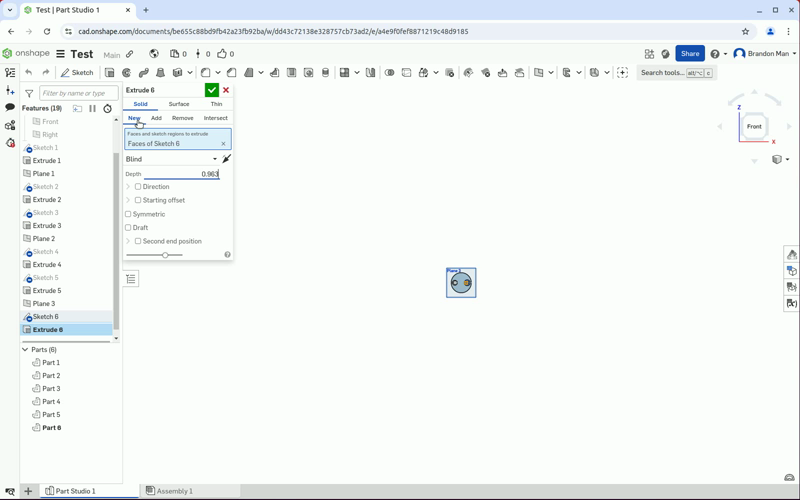
key(enter)
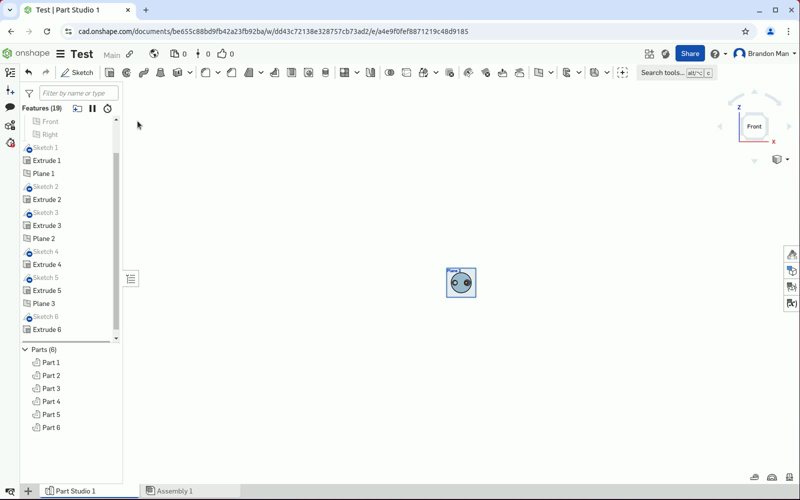
key(shift+h)
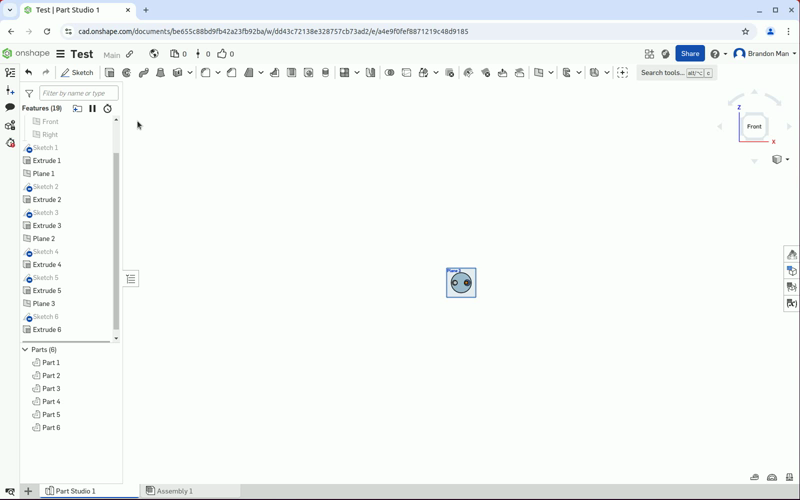
key(shift+h)
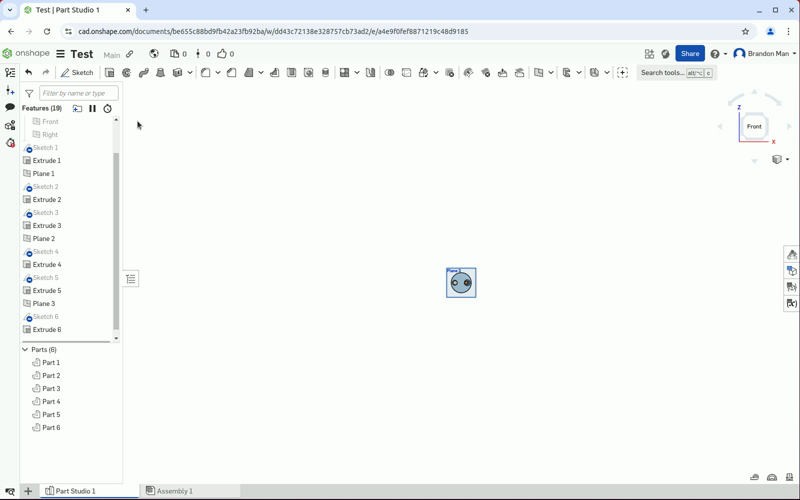
mouse_move(69, 150)
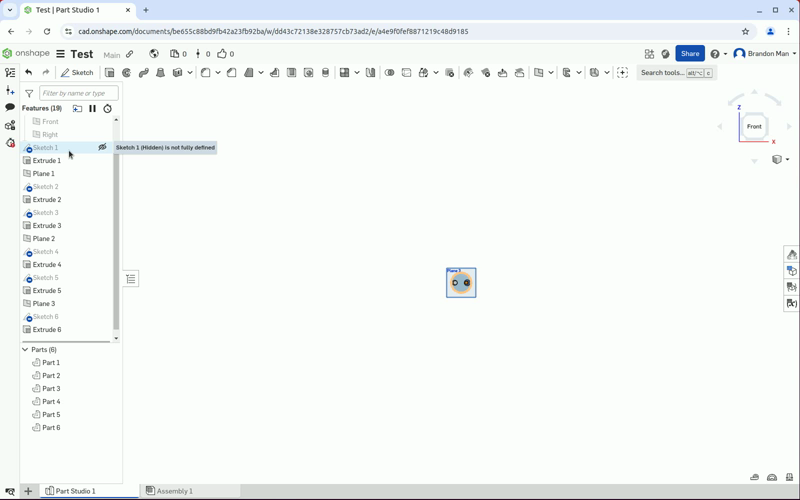
click(69, 150)
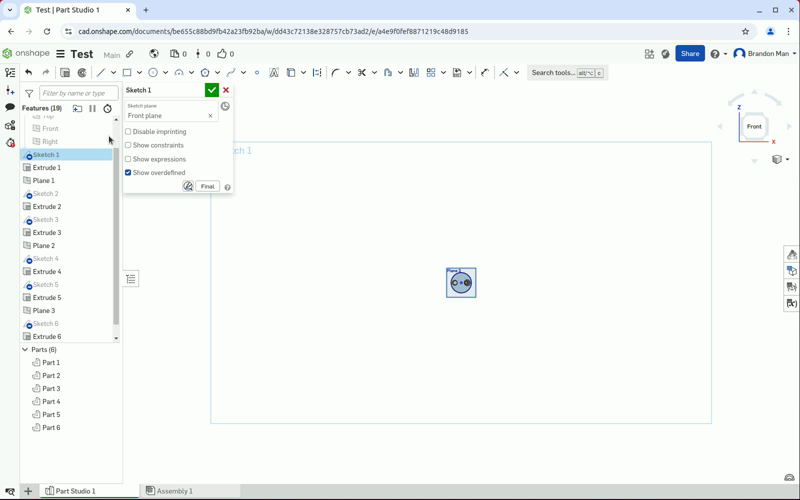
mouse_move(229, 92)
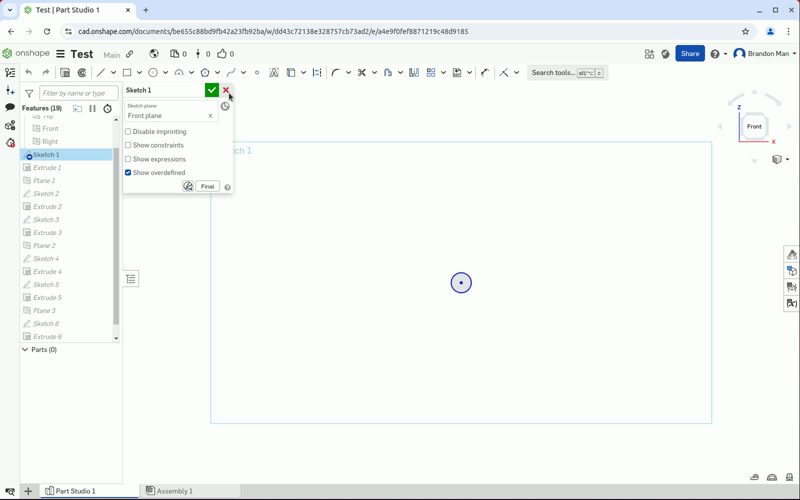
click(229, 92)
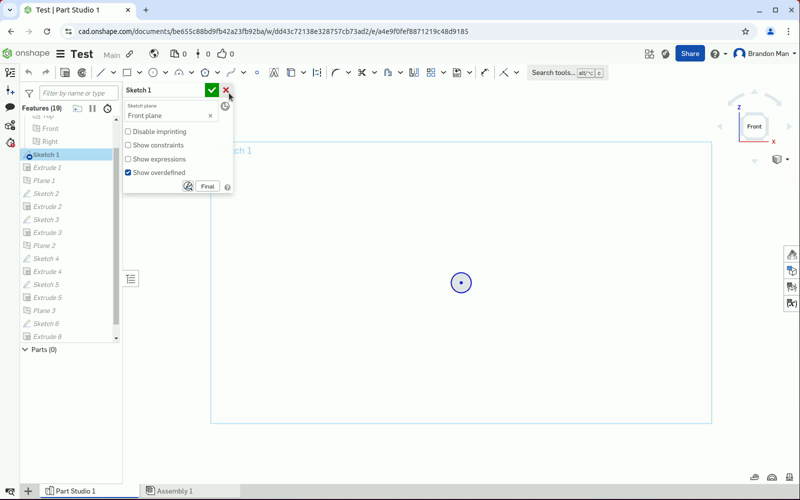
key(shift+s)
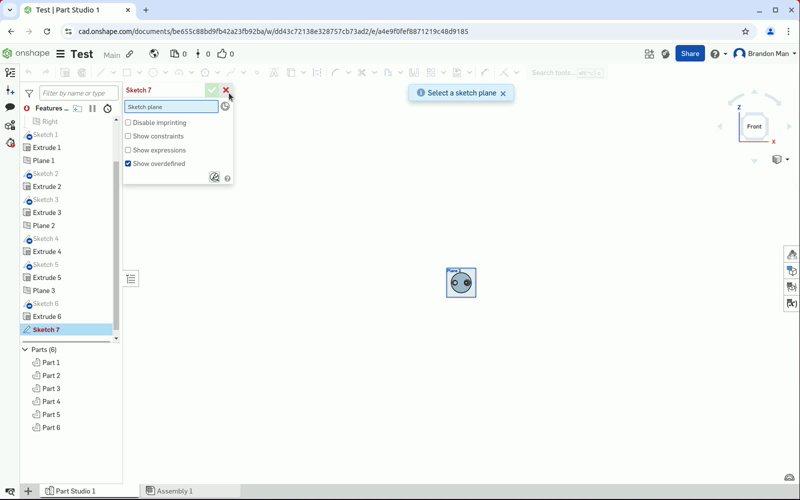
mouse_move(69, 293)
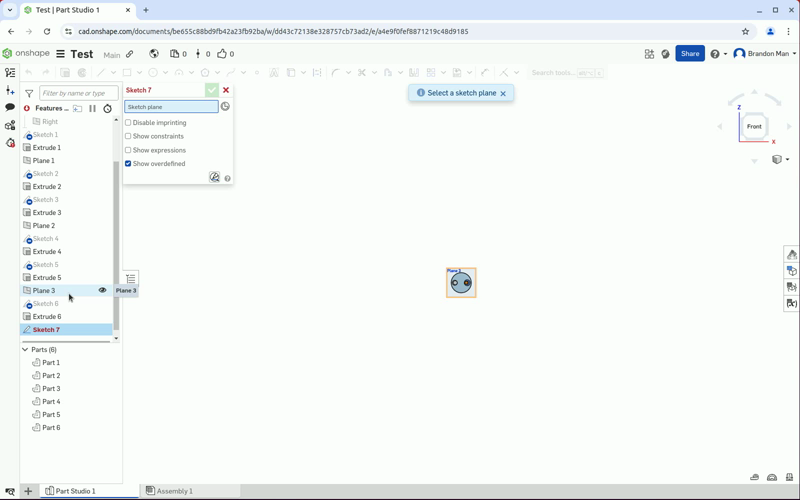
click(69, 293)
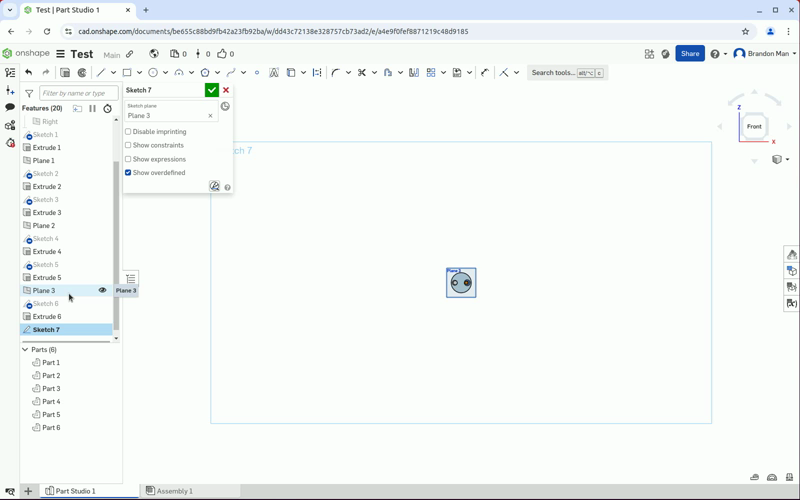
mouse_move(73, 352)
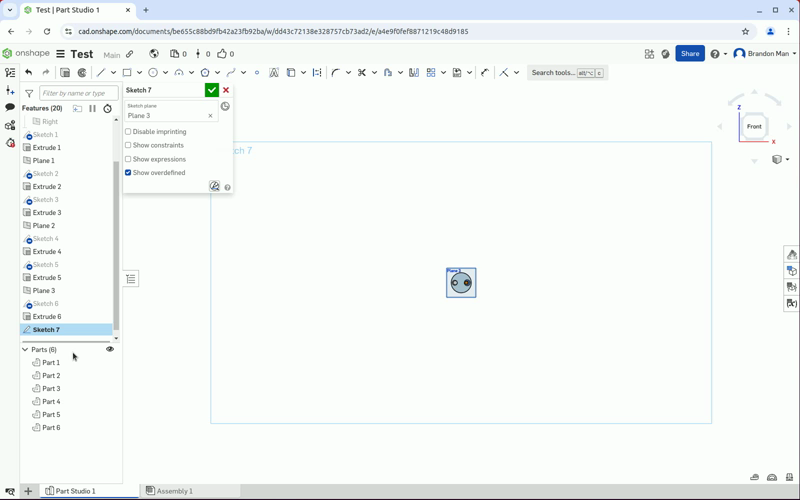
key(y)
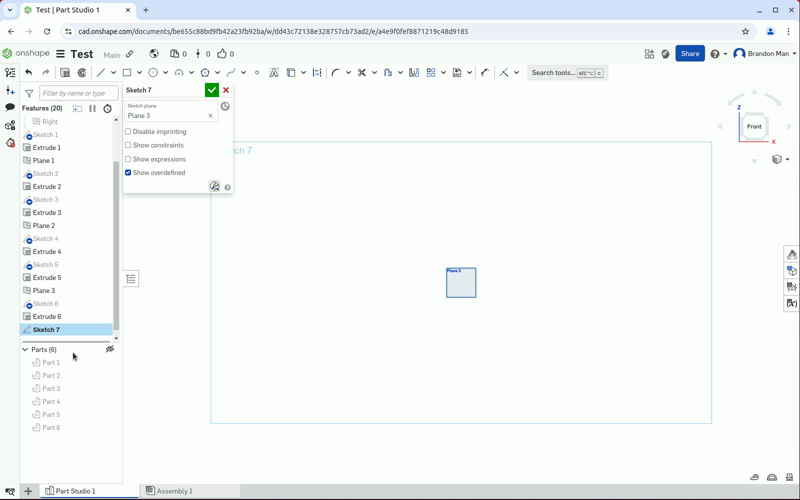
key(c)
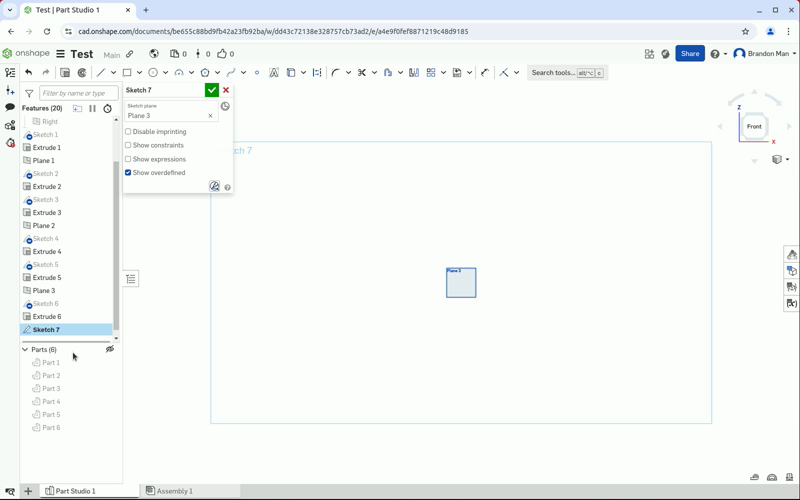
key_down(shift)
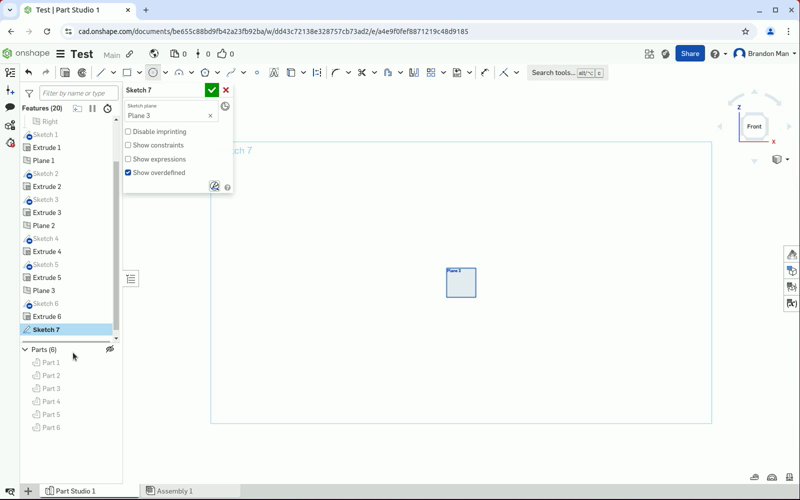
mouse_move(456, 282)
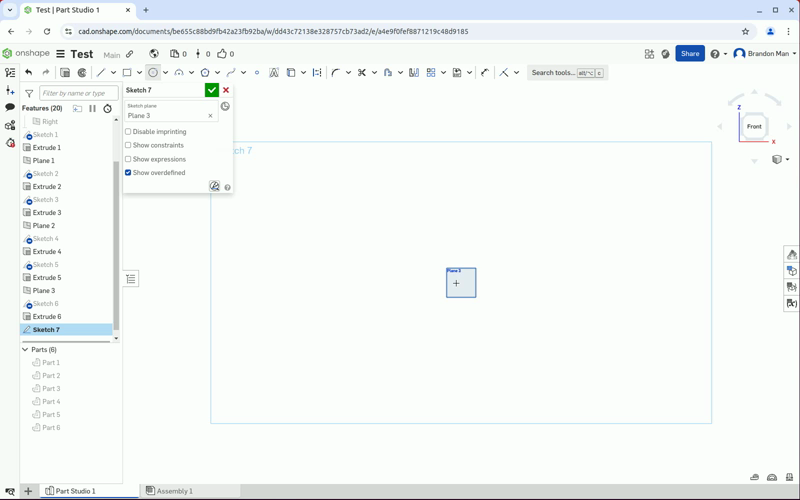
click(456, 282)
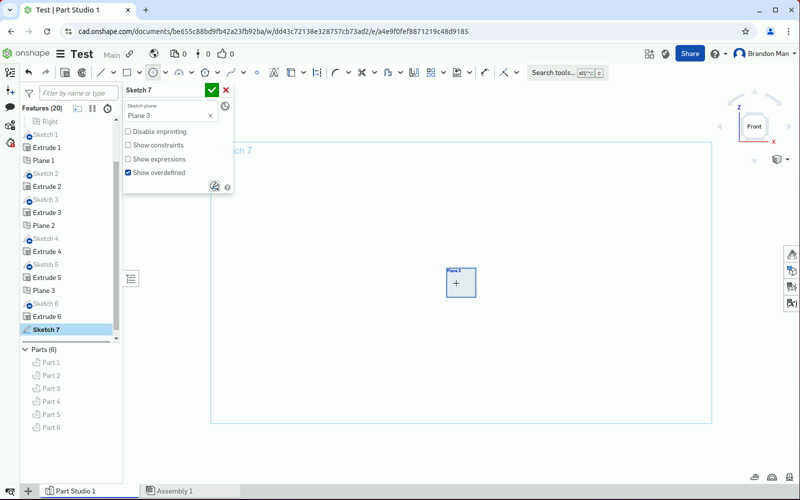
key_up(shift)
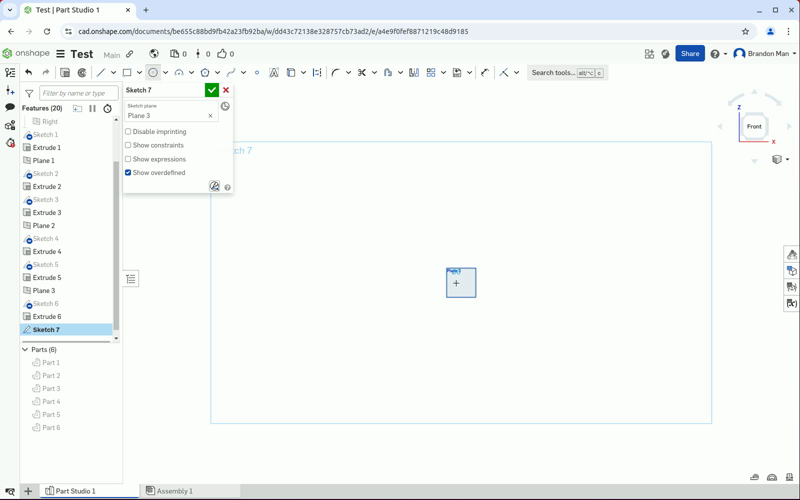
mouse_move(457, 282)
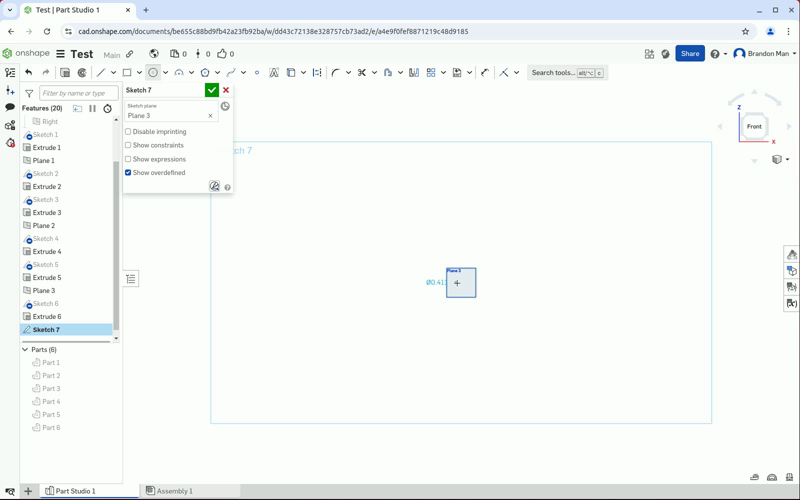
scroll(6)
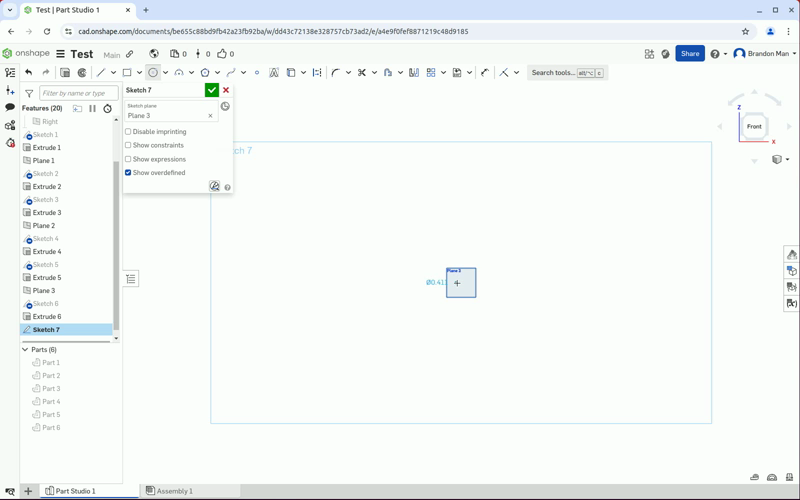
scroll(6)
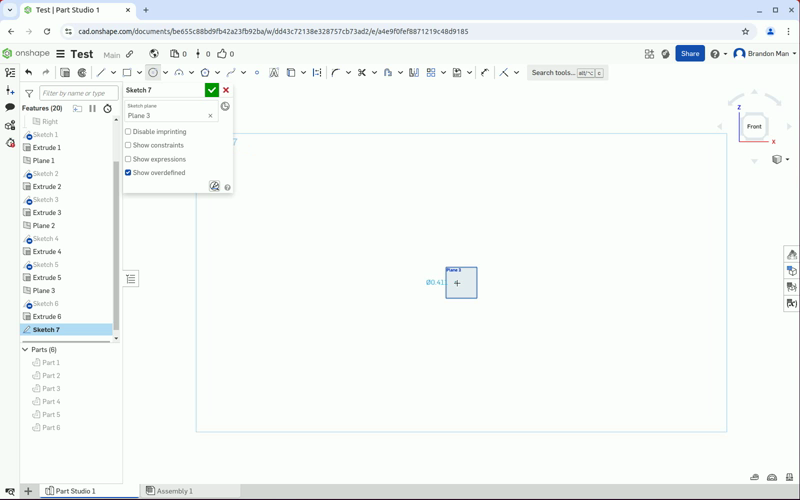
scroll(6)
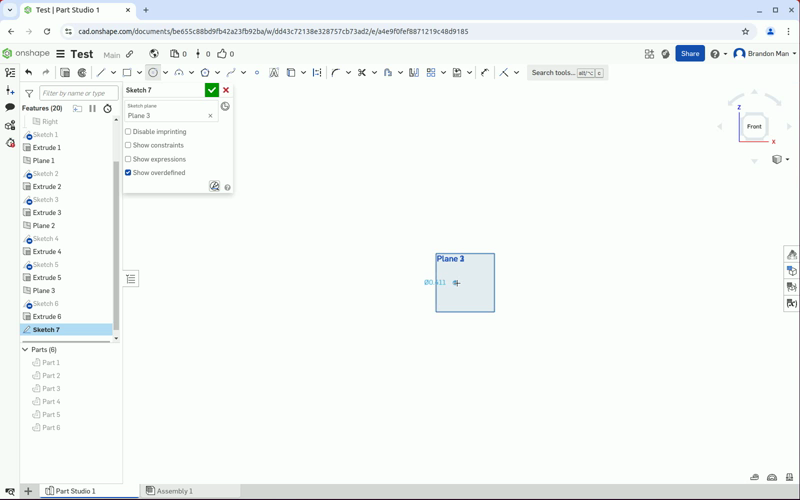
scroll(6)
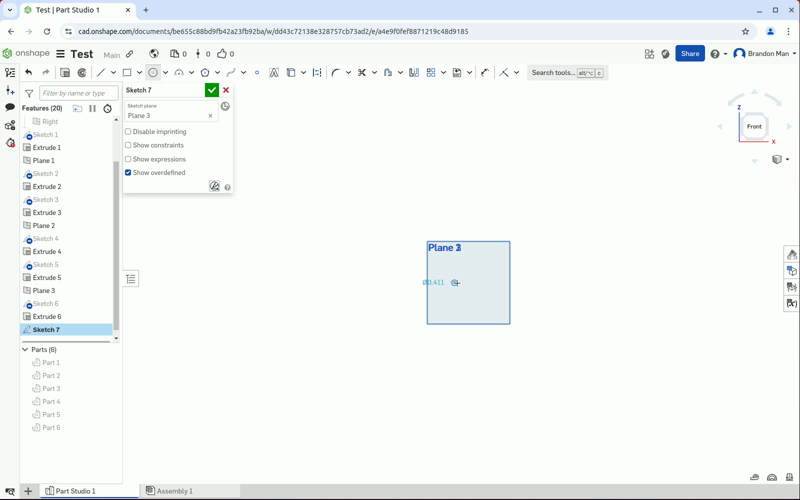
scroll(6)
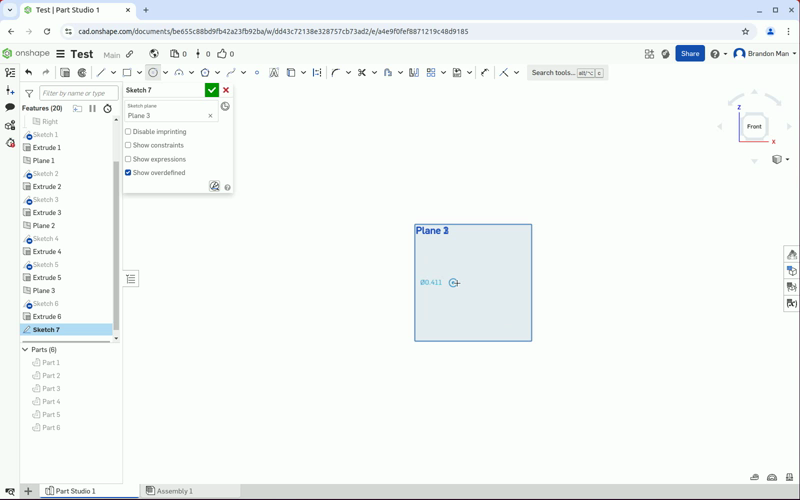
scroll(6)
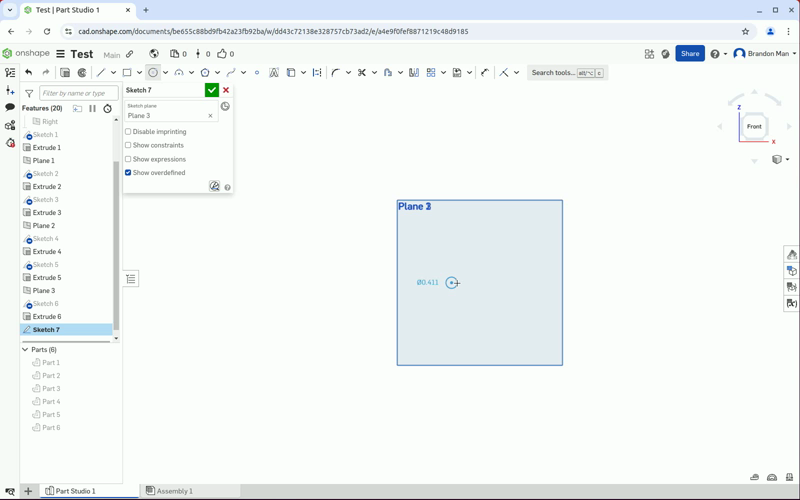
scroll(6)
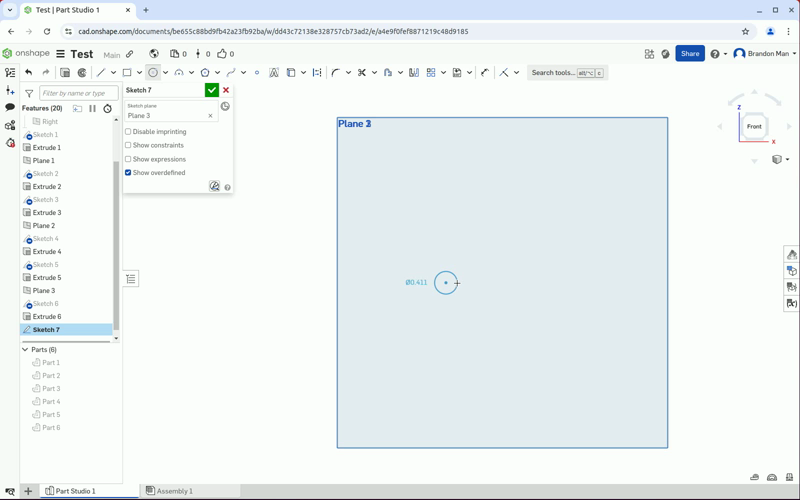
click(457, 282)
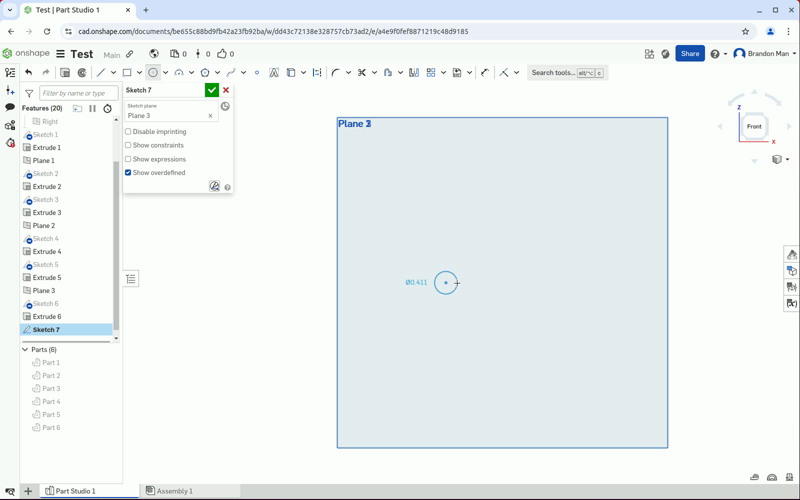
scroll(-6)
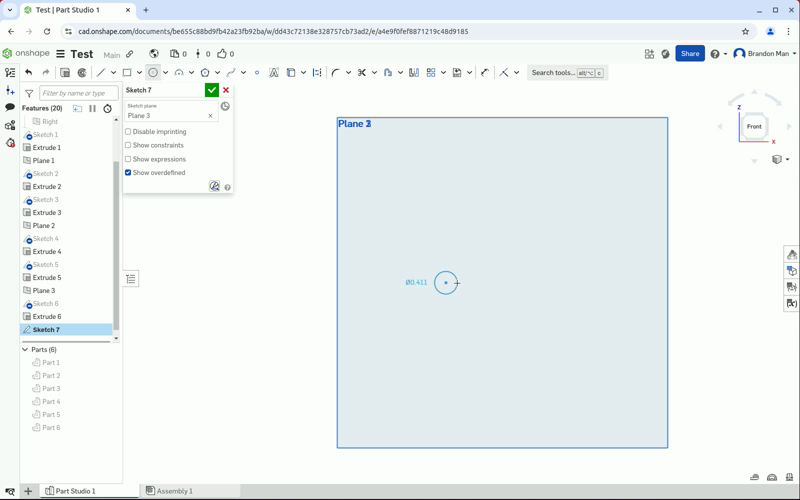
scroll(-6)
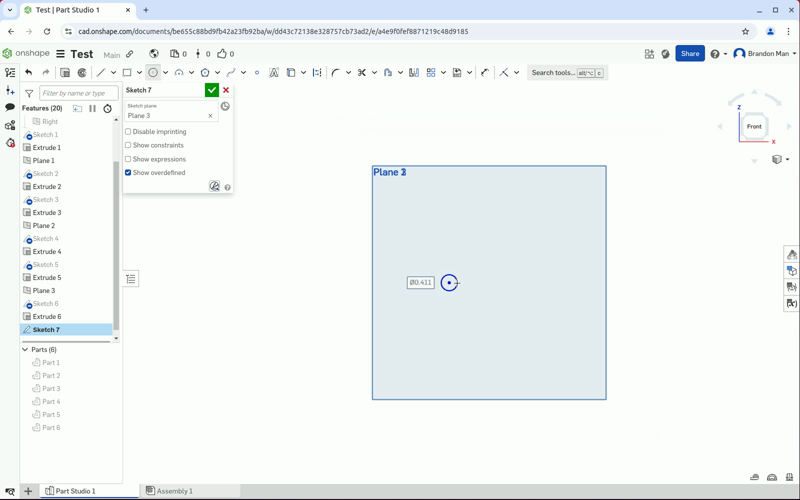
scroll(-6)
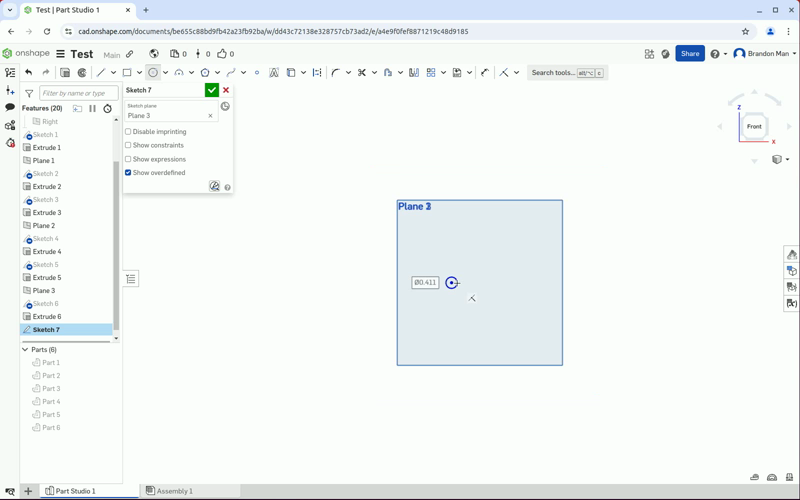
scroll(-6)
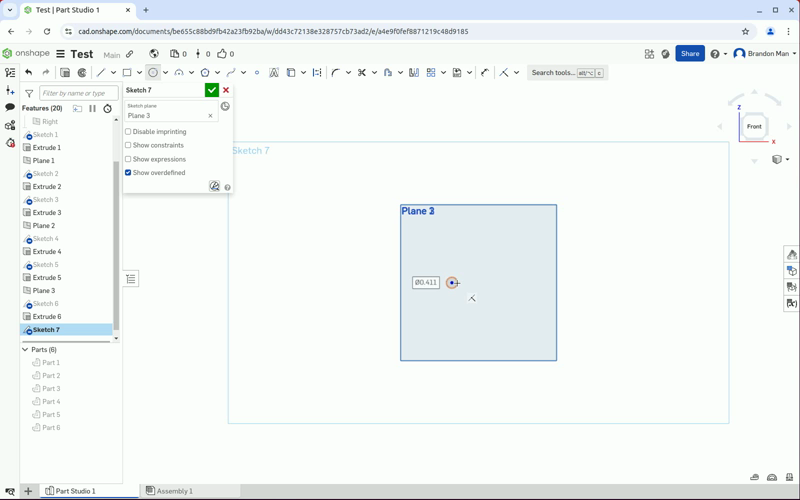
scroll(-6)
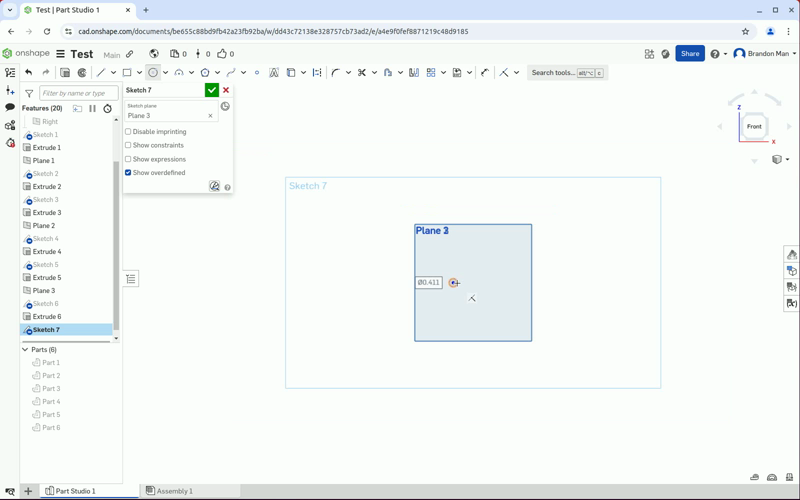
scroll(-6)
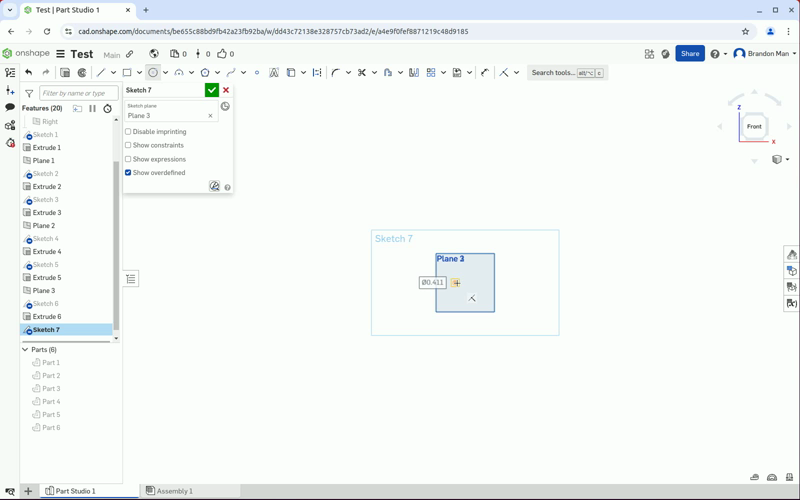
scroll(-6)
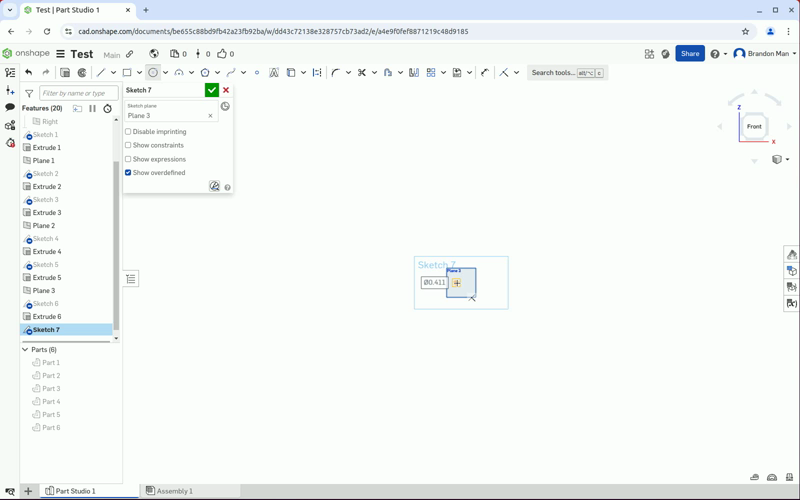
key(esc)
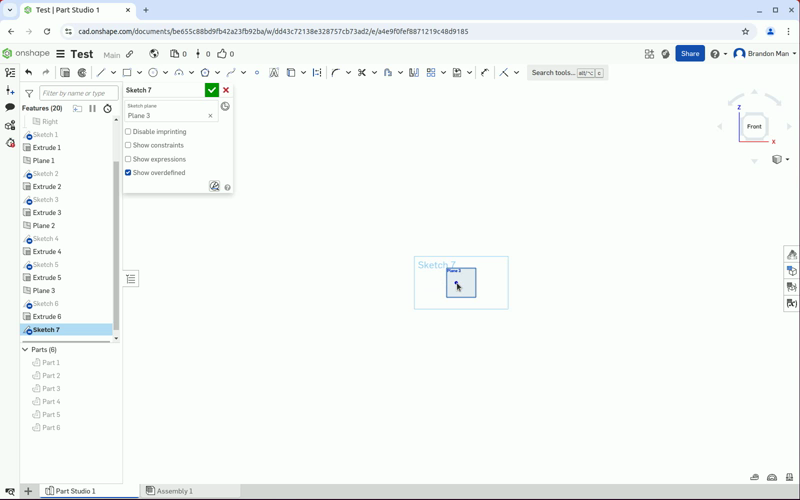
mouse_move(456, 283)
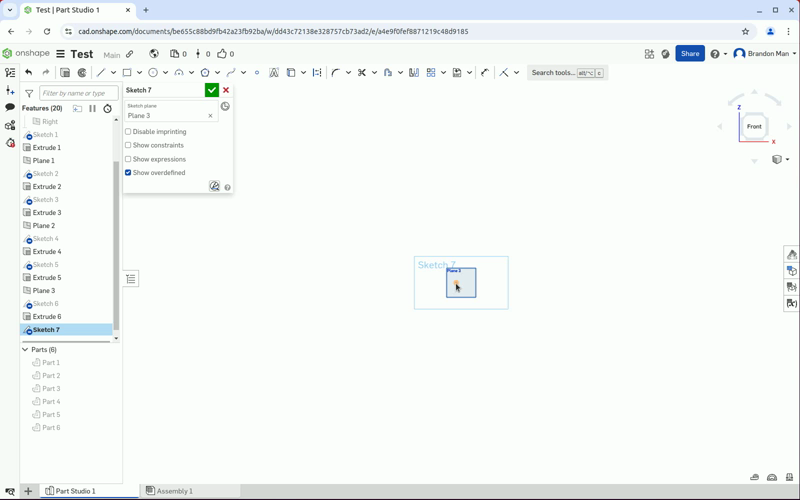
scroll(6)
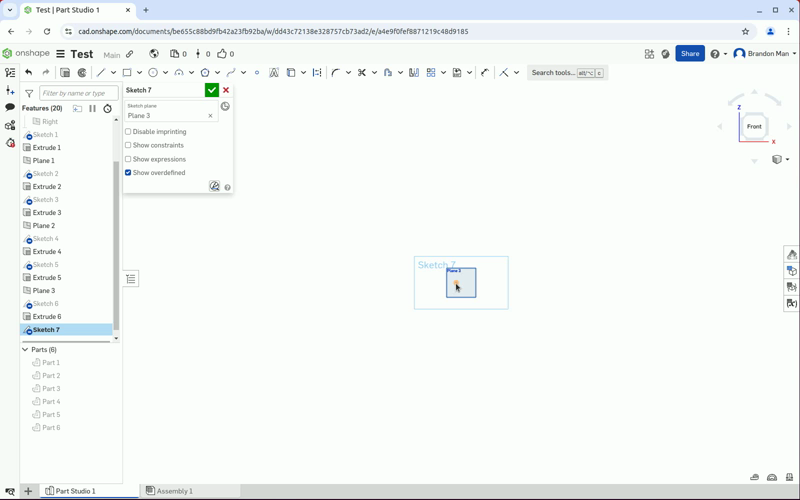
scroll(6)
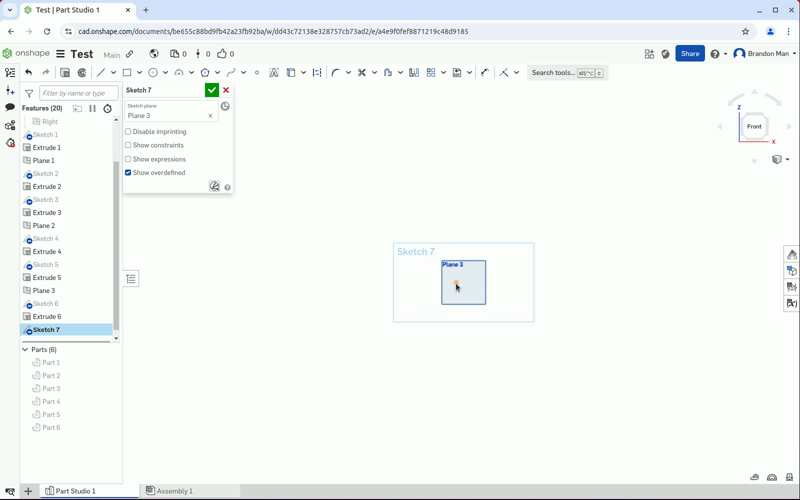
scroll(6)
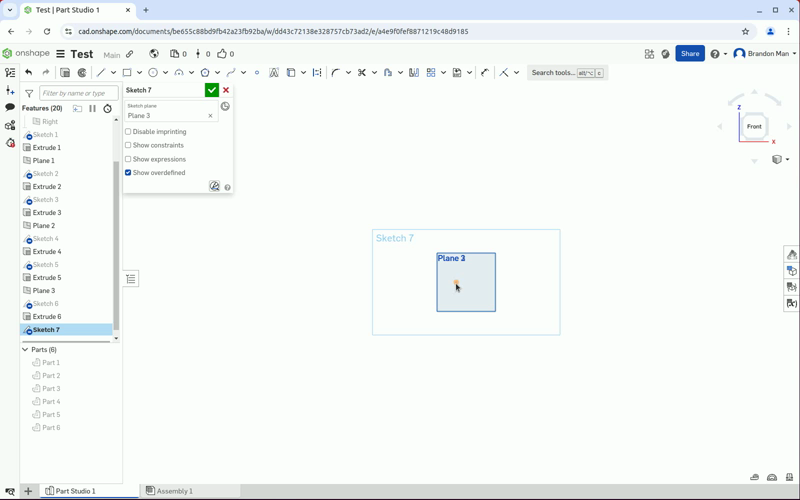
scroll(6)
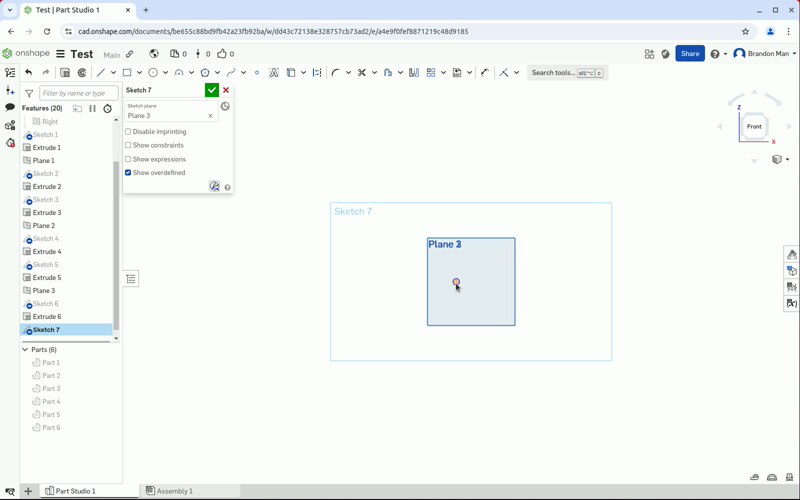
scroll(6)
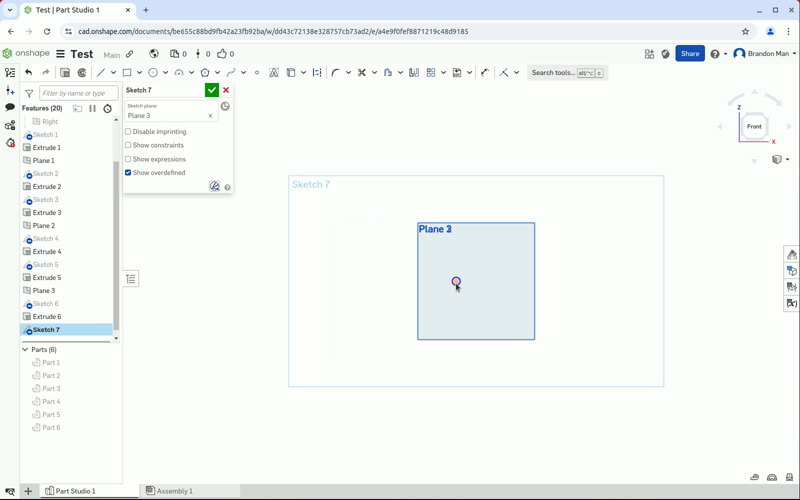
scroll(6)
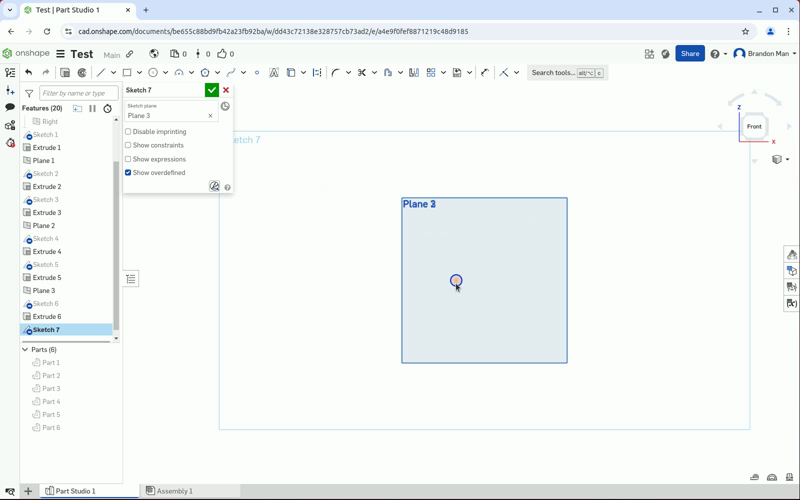
scroll(6)
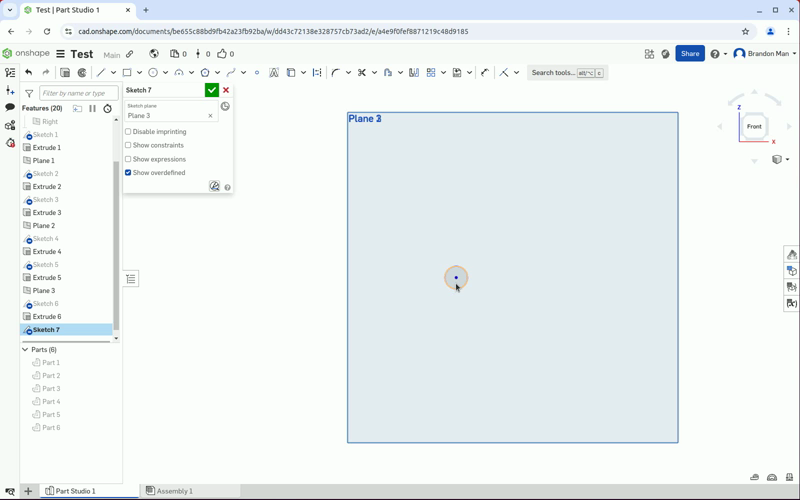
click(456, 283)
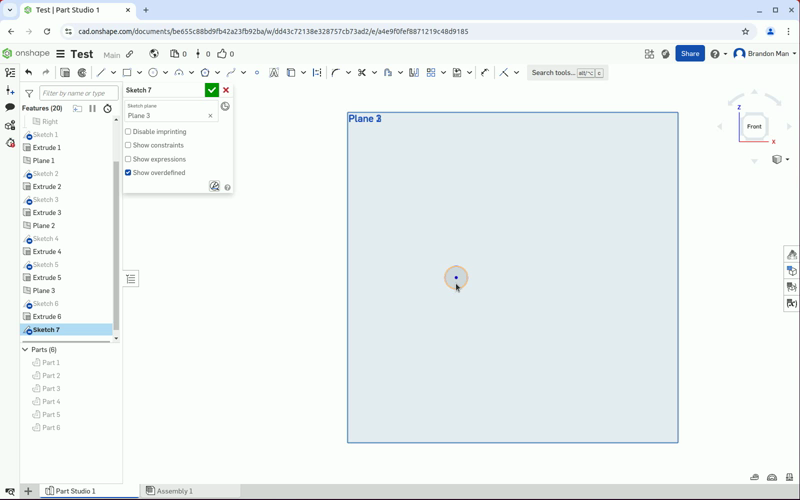
scroll(-6)
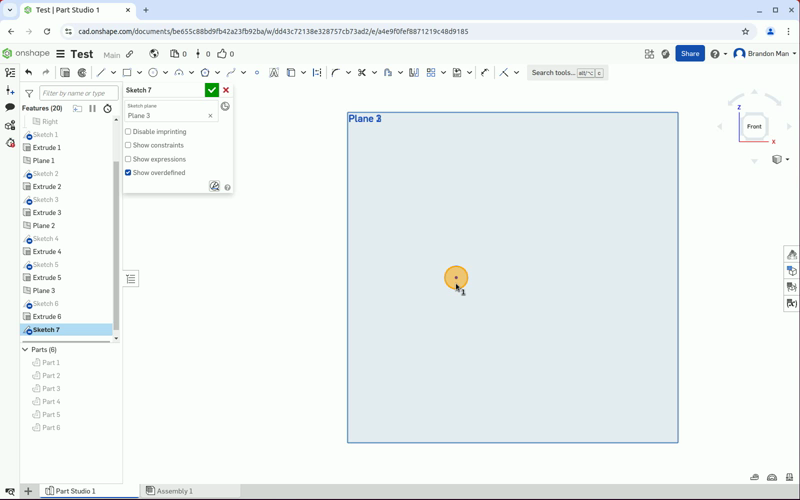
scroll(-6)
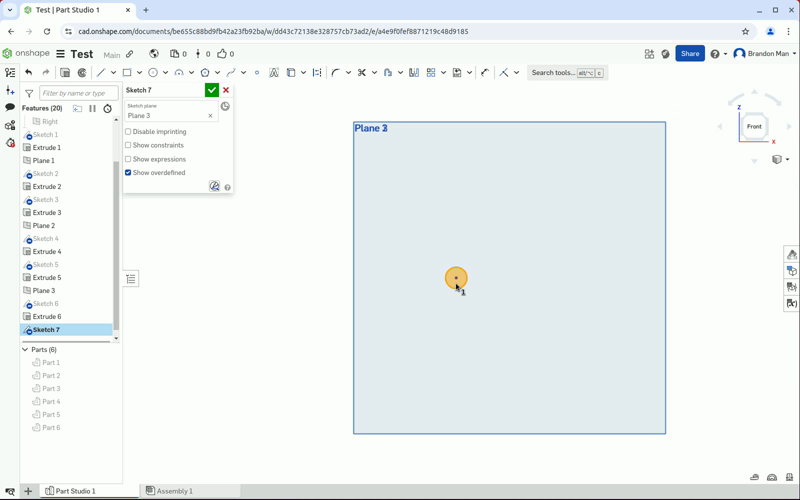
scroll(-6)
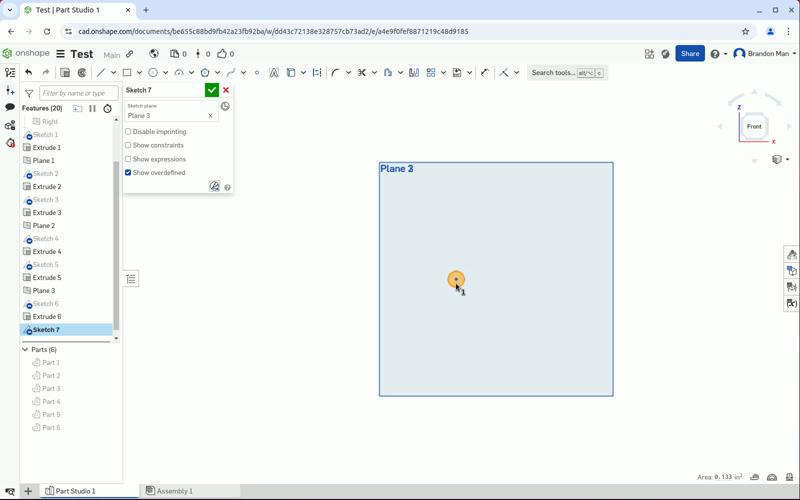
scroll(-6)
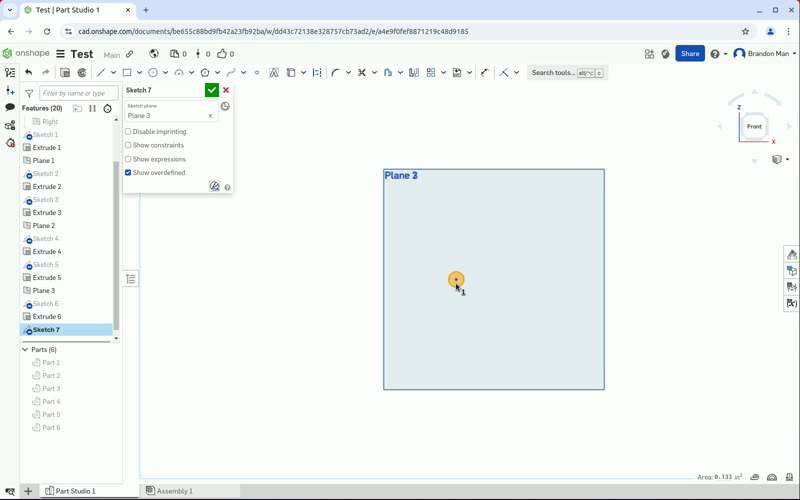
scroll(-6)
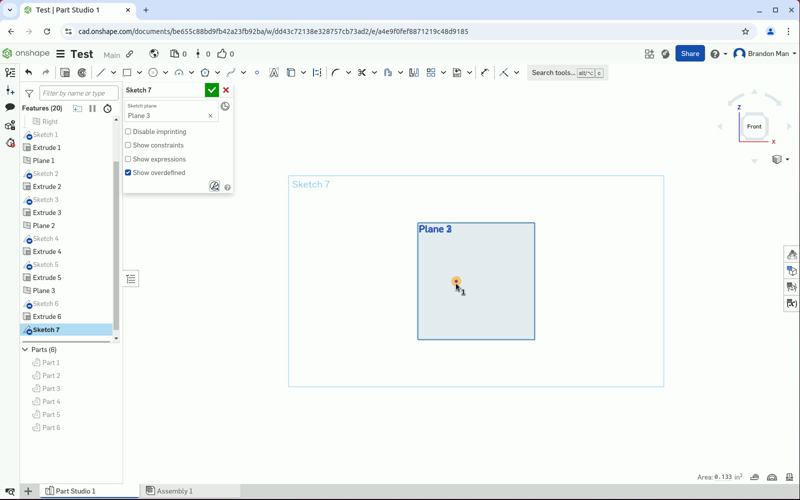
scroll(-6)
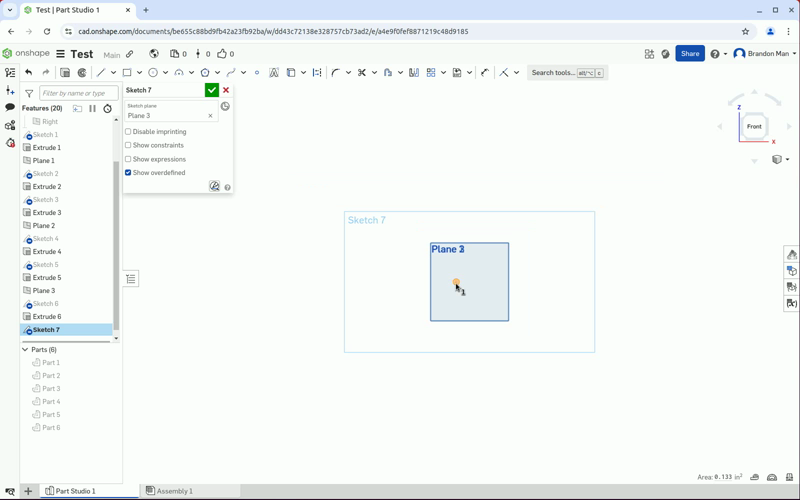
scroll(-6)
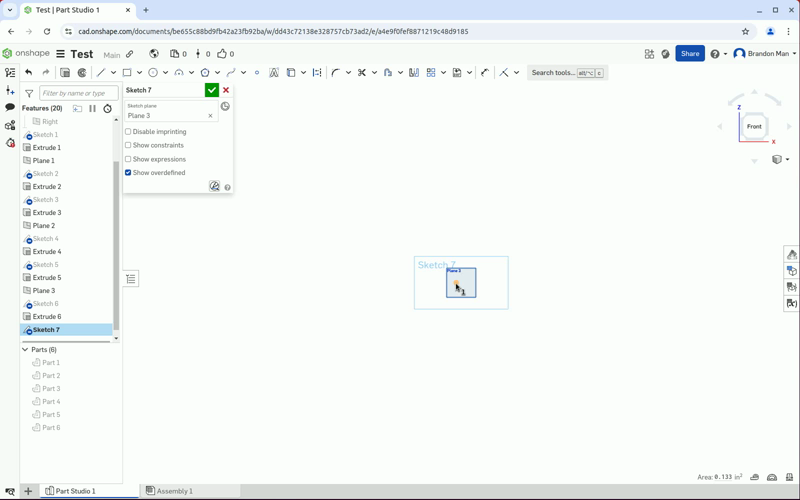
mouse_move(73, 352)
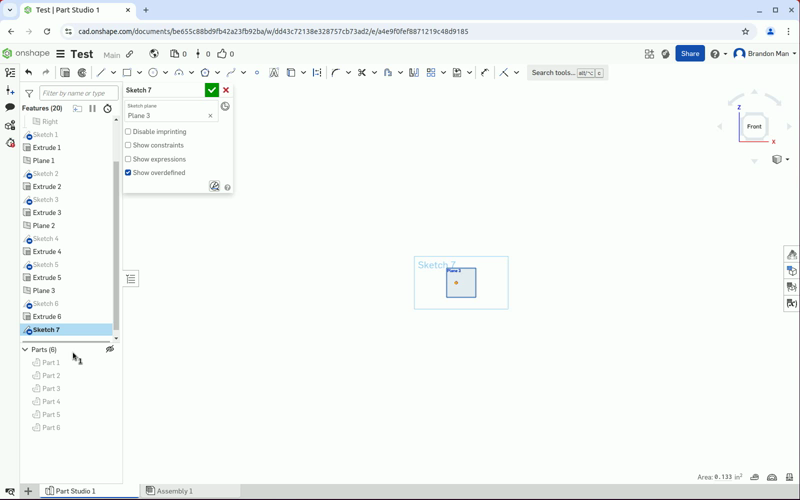
key(shift+y)
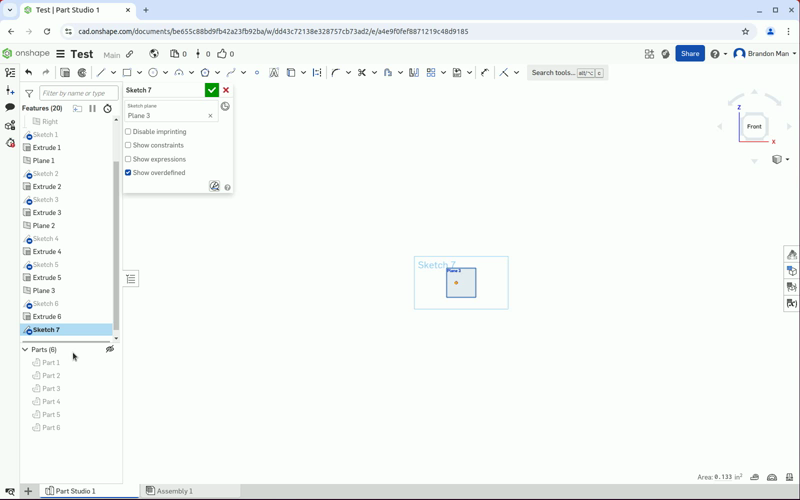
key(shift+e)
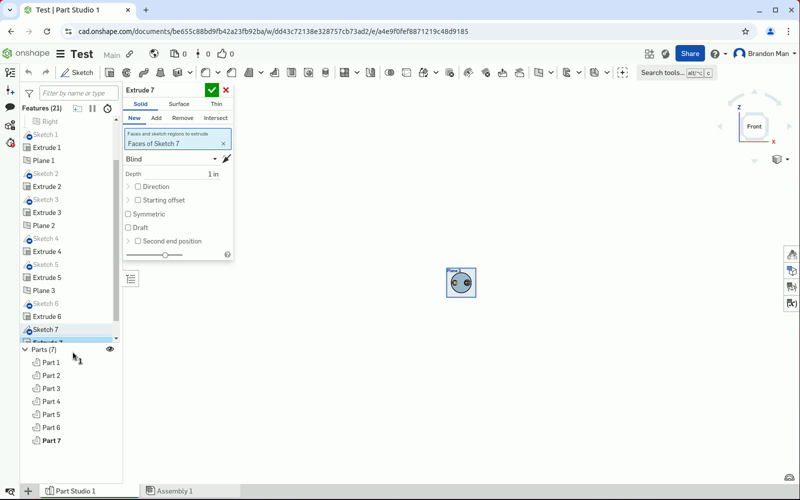
mouse_move(143, 106)
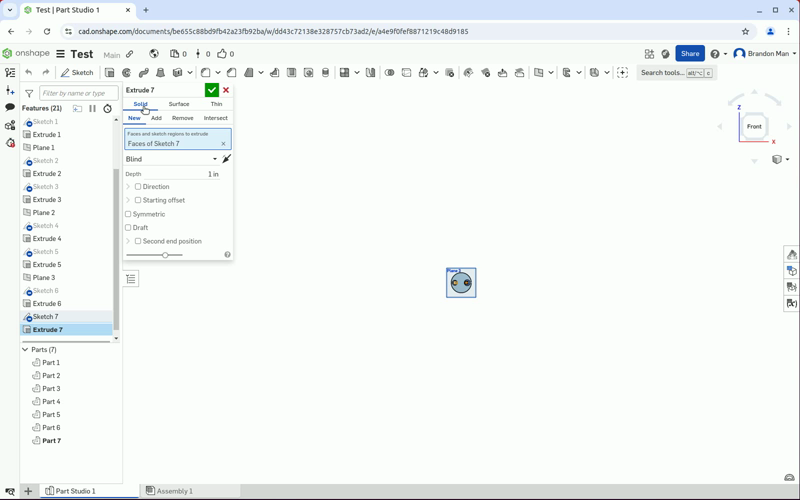
click(143, 106)
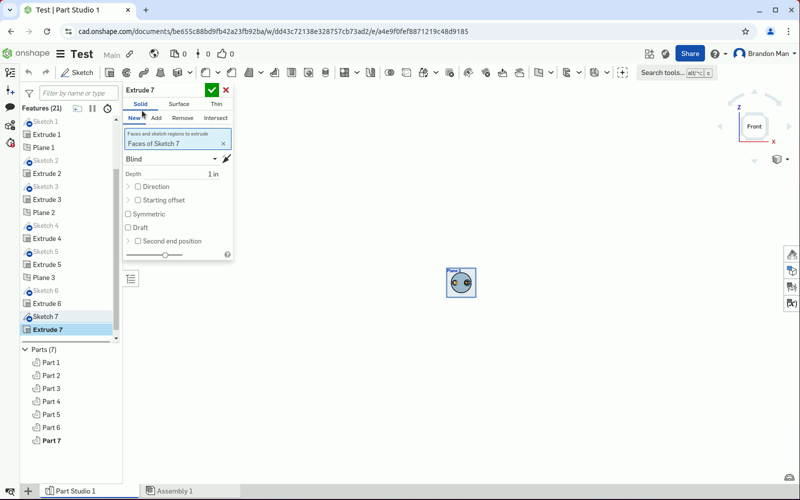
mouse_move(137, 120)
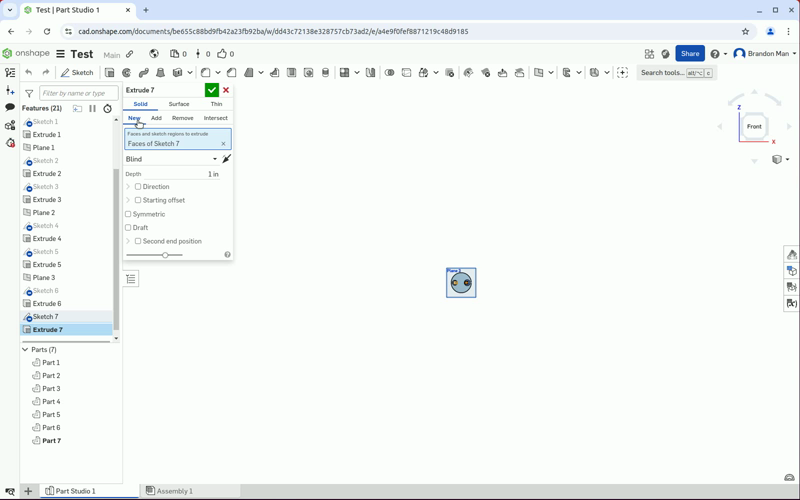
click(137, 120)
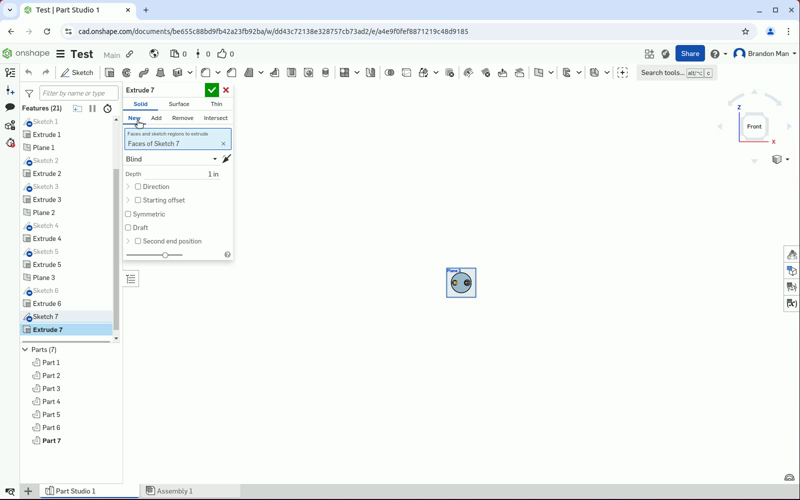
key(tab, 4)
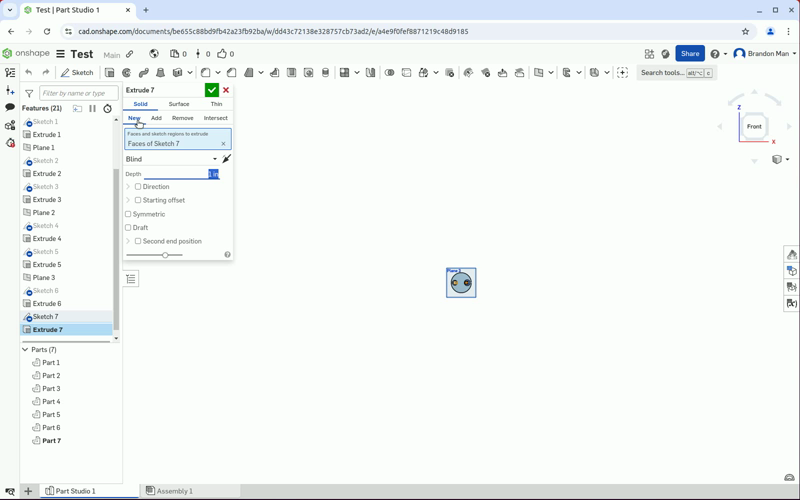
text(0.963)
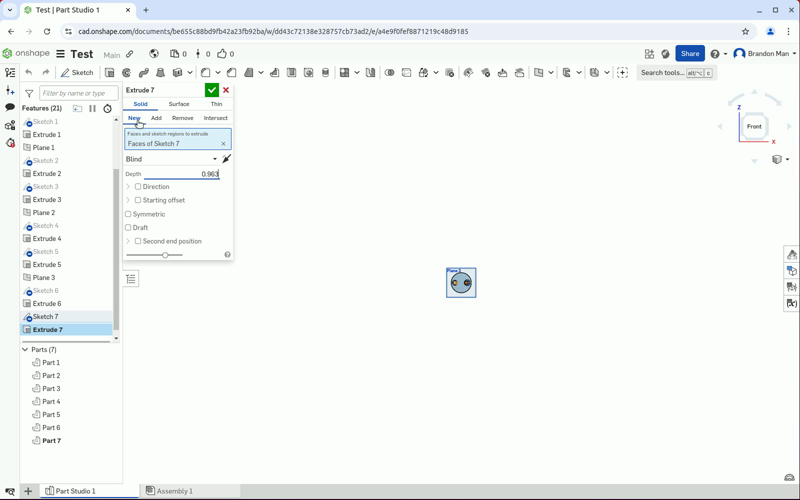
key(enter)
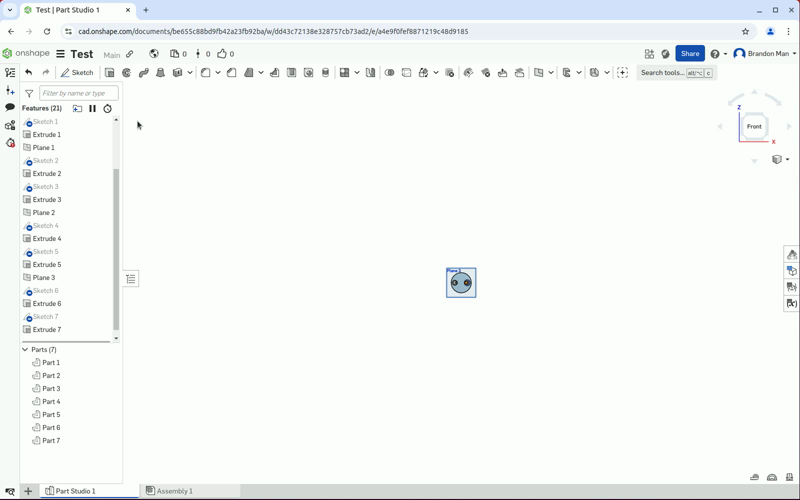
key(shift+h)
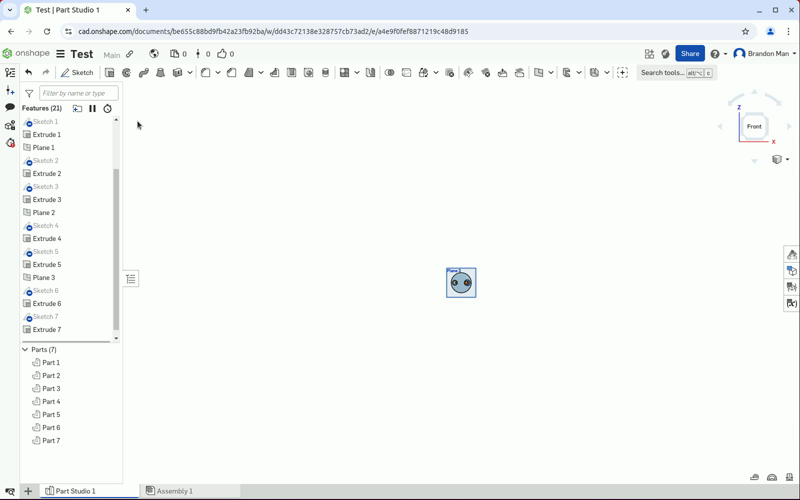
key(shift+h)
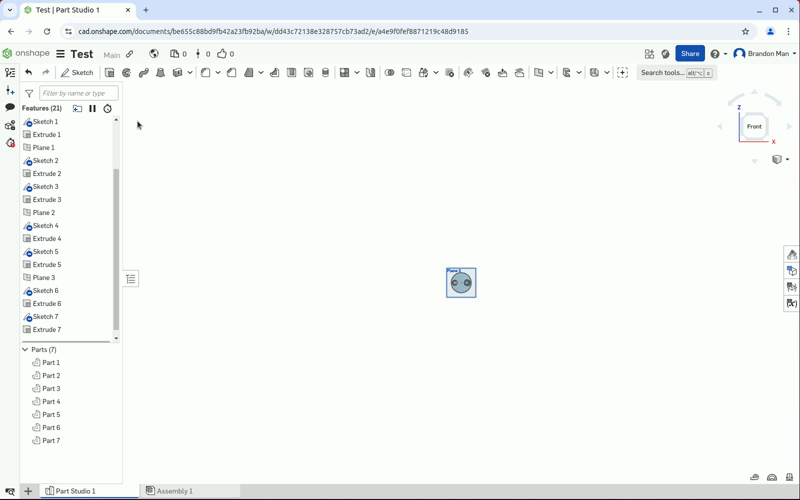
key(shift+7)
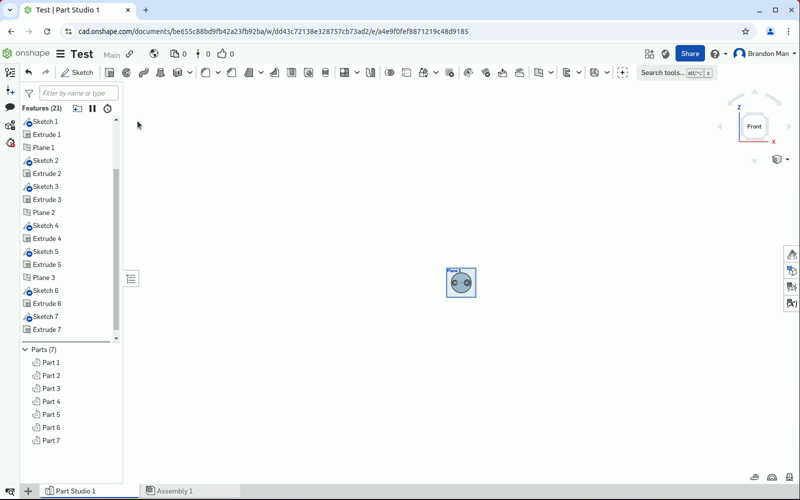
key(left, 2)
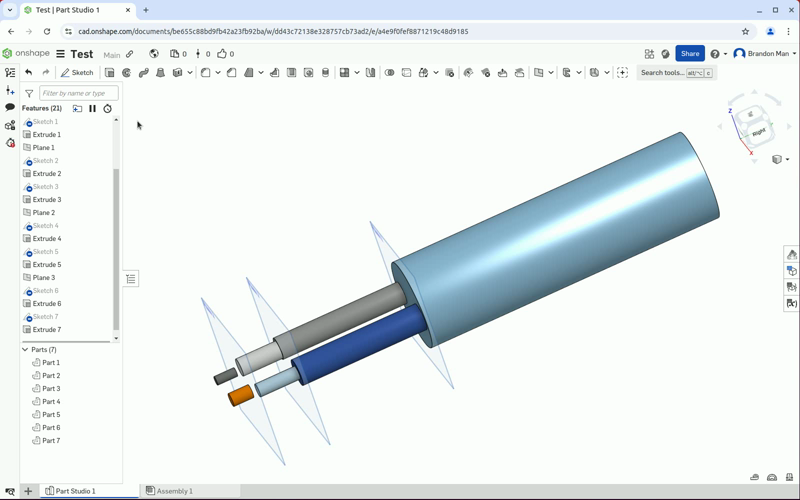
key(down, 2)
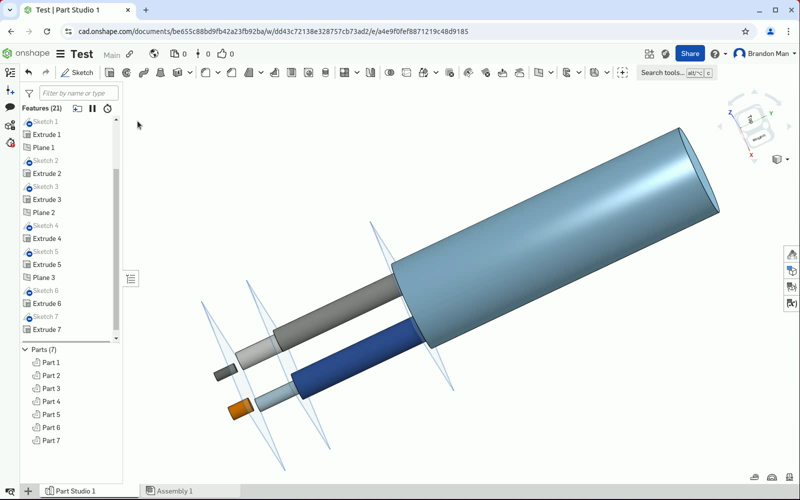
key(up, 2)
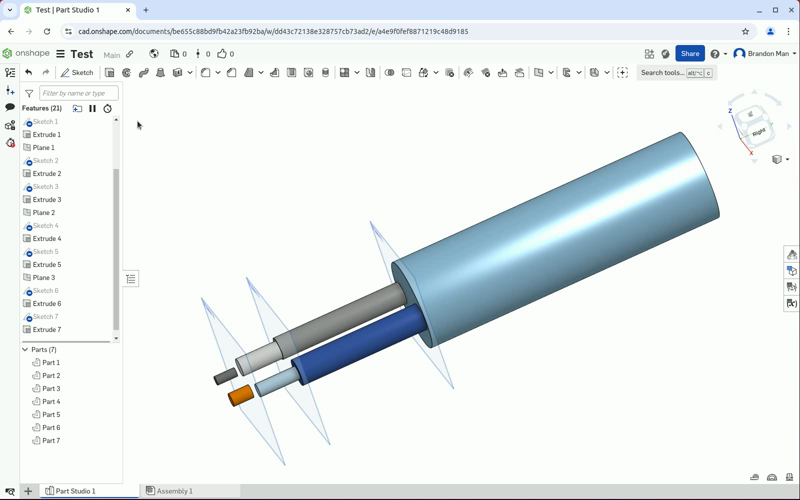
key(right, 2)
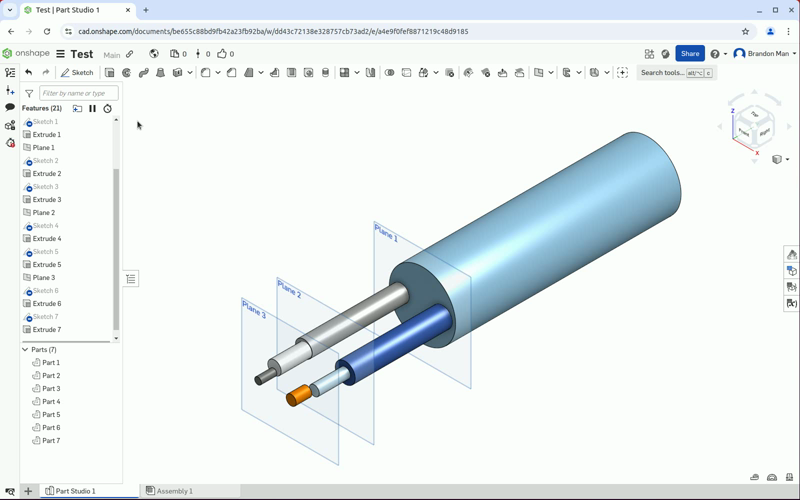
mouse_move(69, 124)
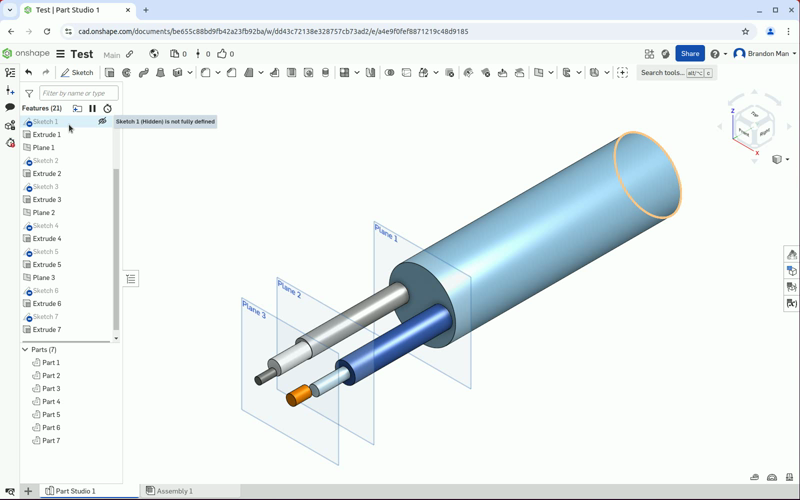
click(69, 124)